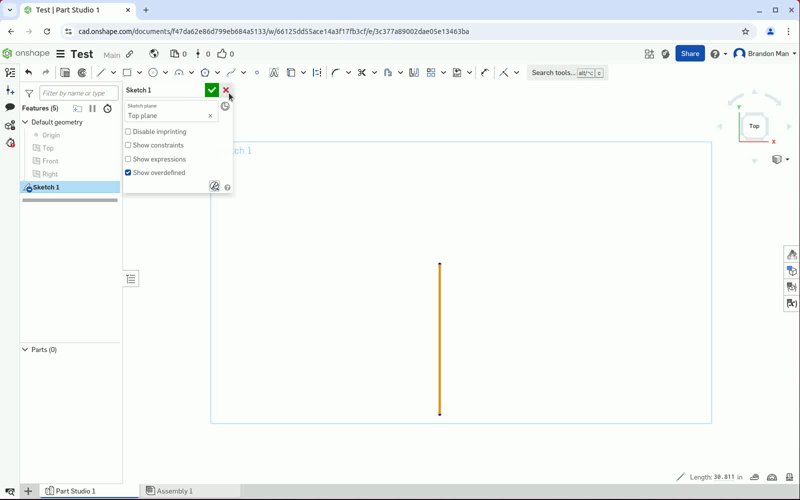
key(shift+h)
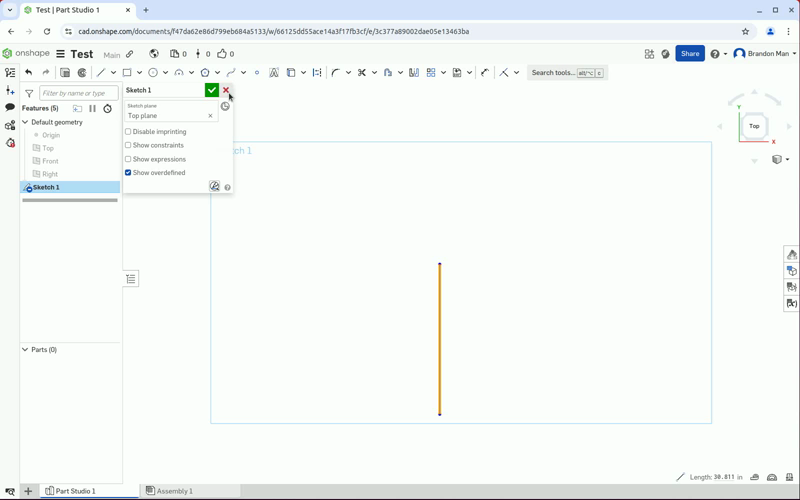
key(shift+s)
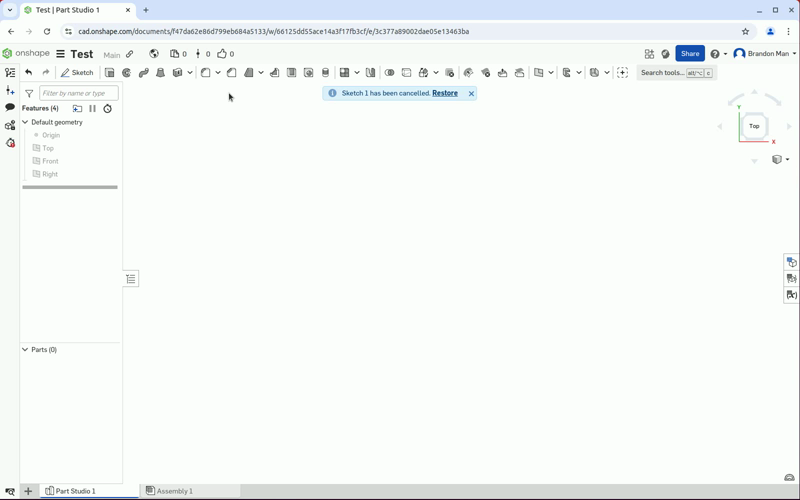
mouse_move(73, 150)
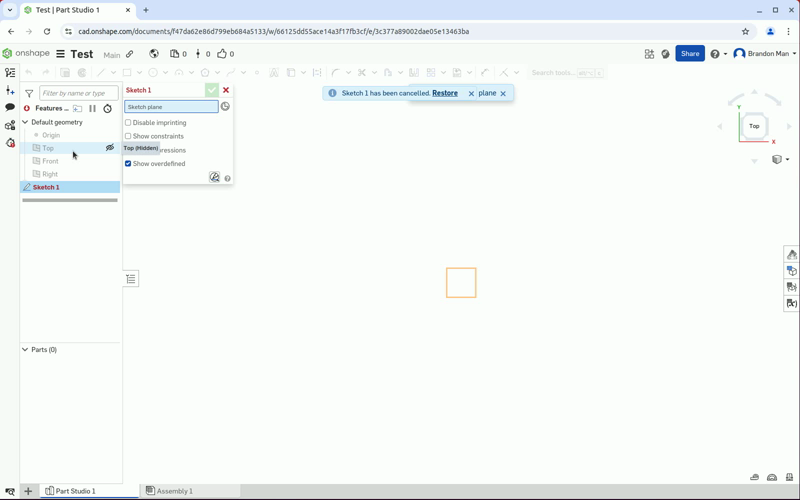
click(73, 150)
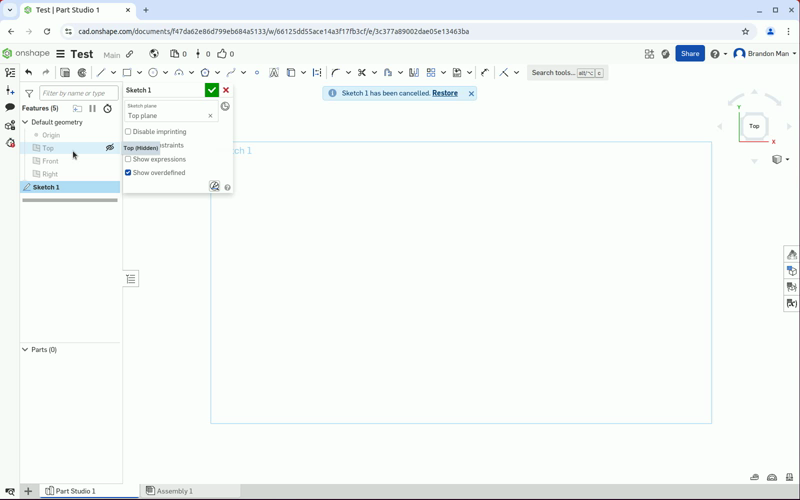
mouse_move(73, 352)
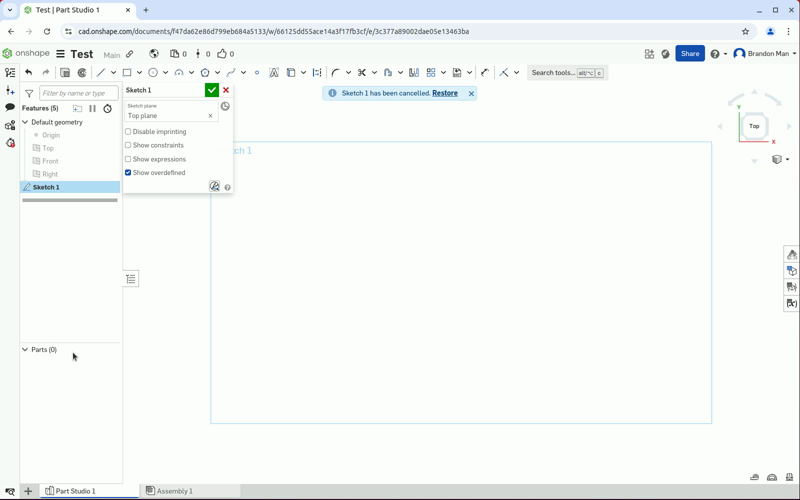
key(y)
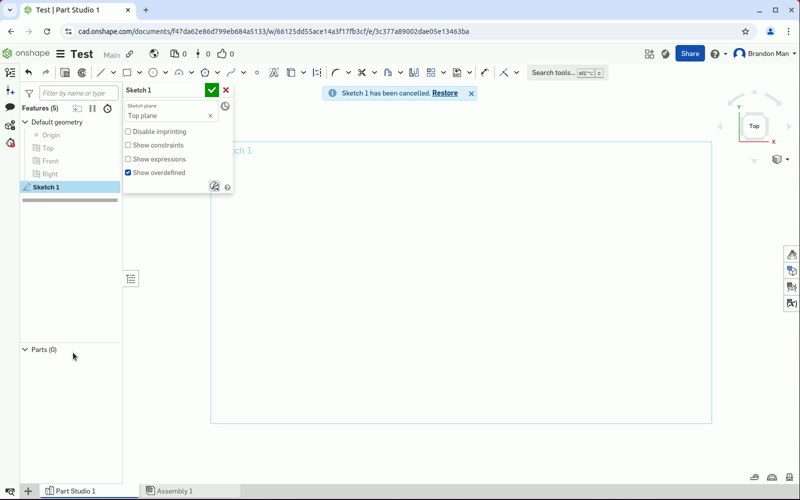
key(l)
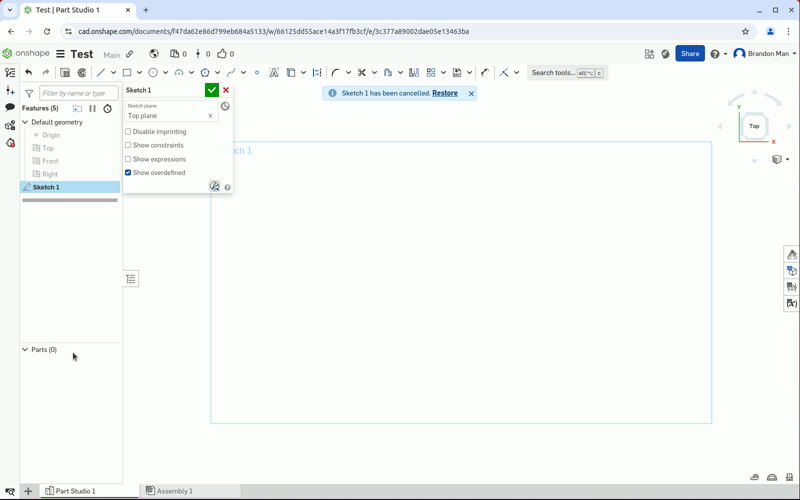
key_down(shift)
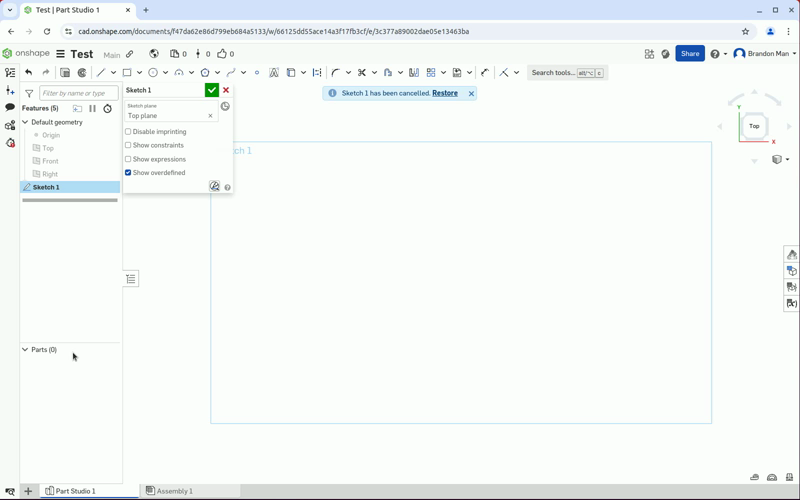
mouse_move(351, 335)
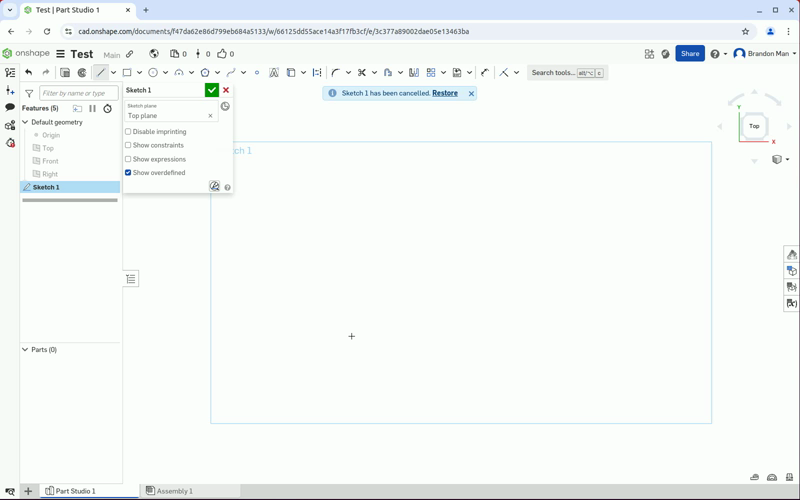
click(351, 335)
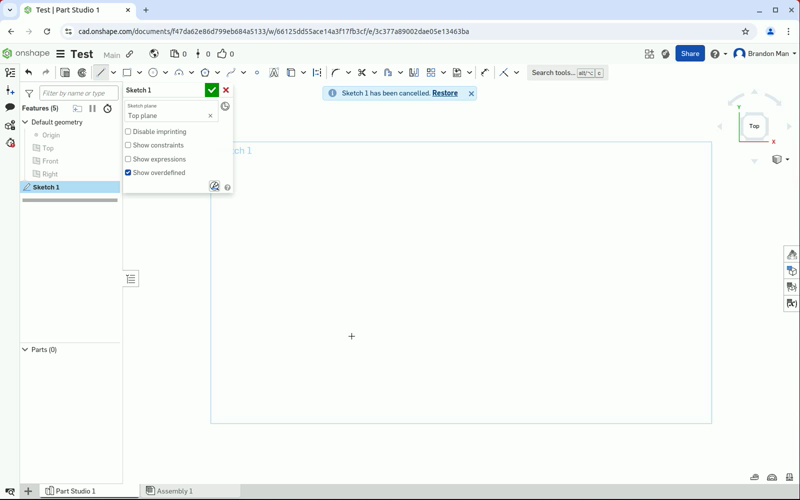
key_up(shift)
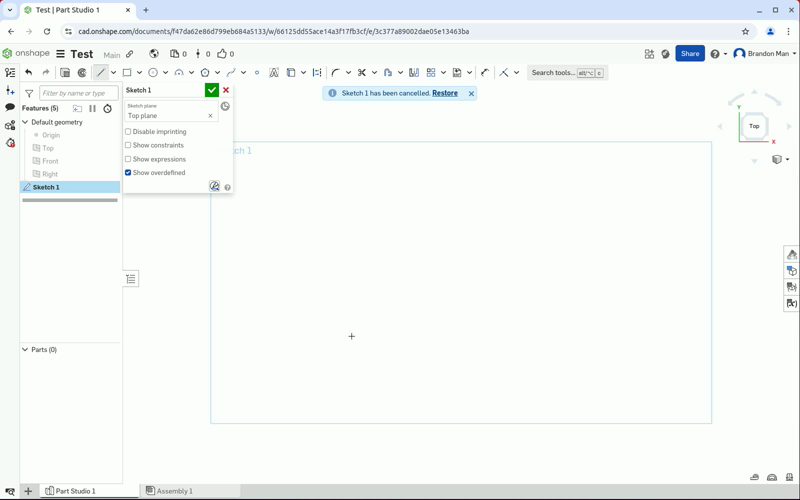
key_down(shift)
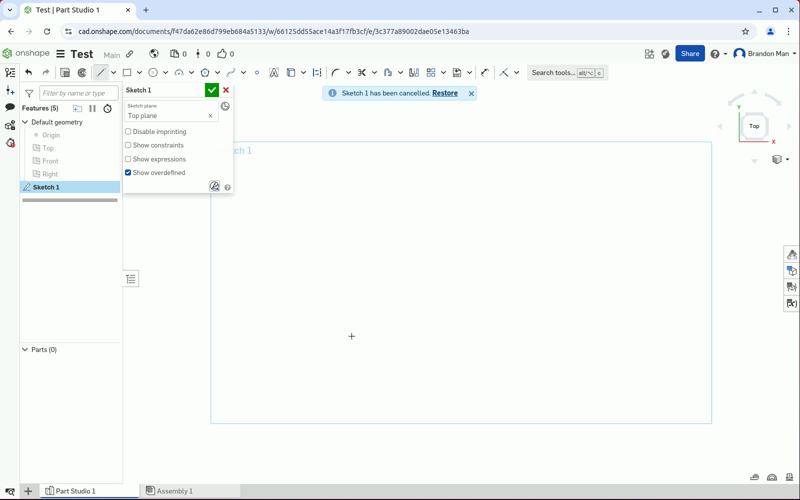
mouse_move(569, 335)
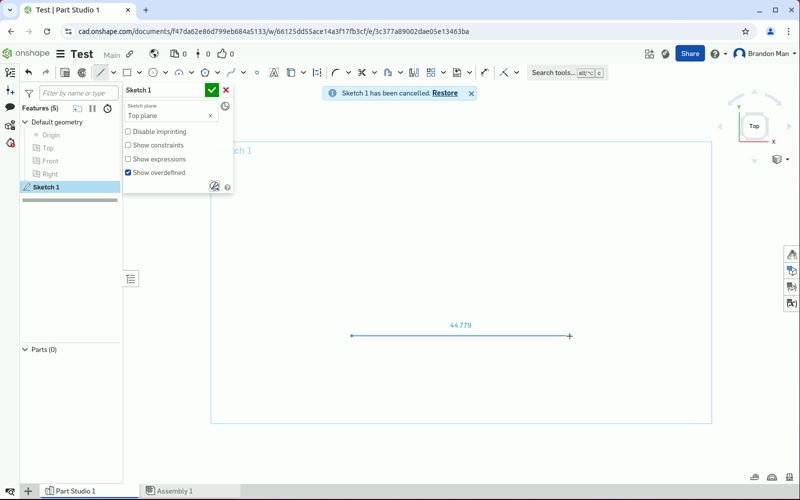
click(569, 335)
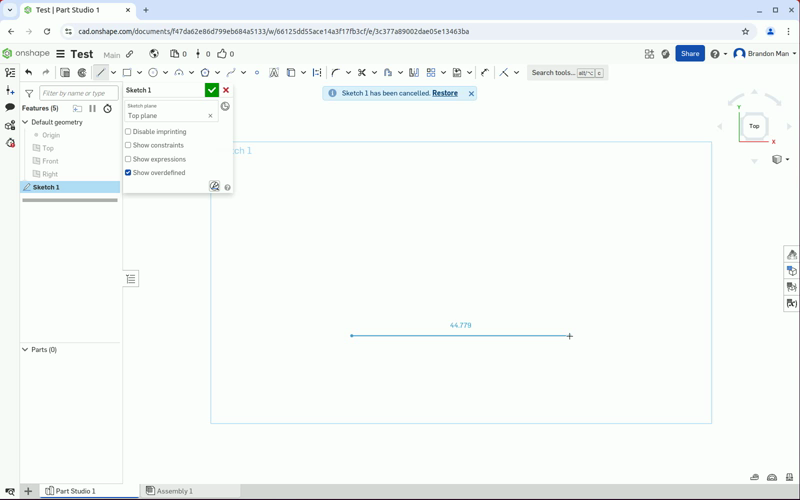
key_up(shift)
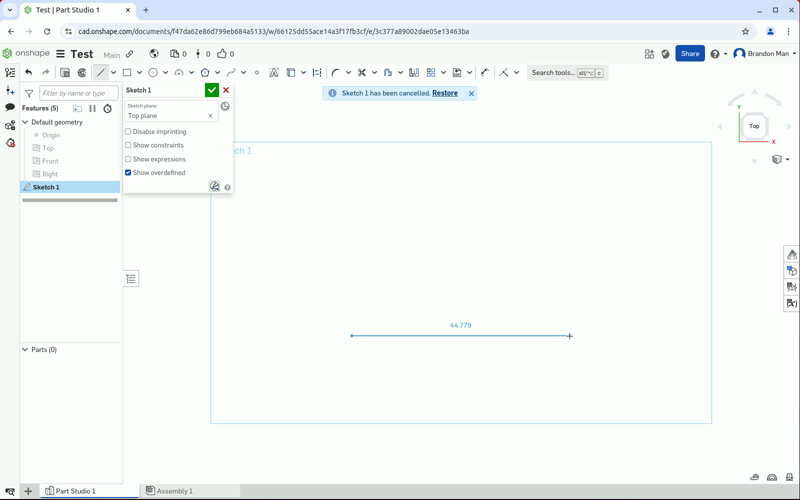
key_down(shift)
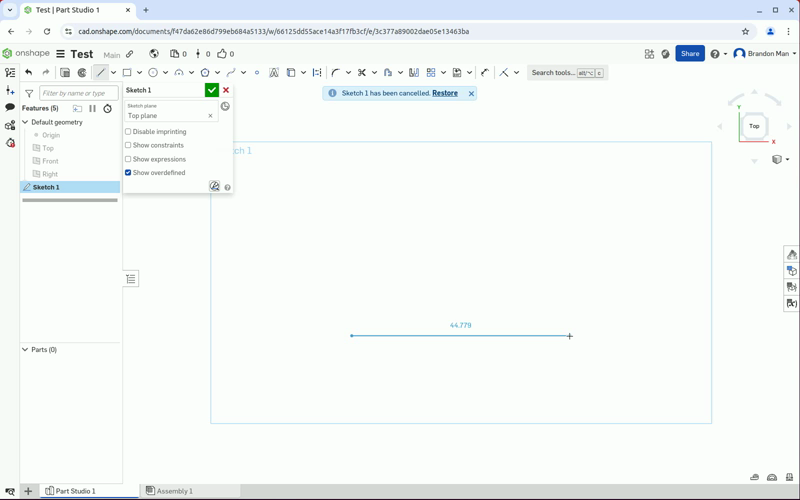
mouse_move(569, 230)
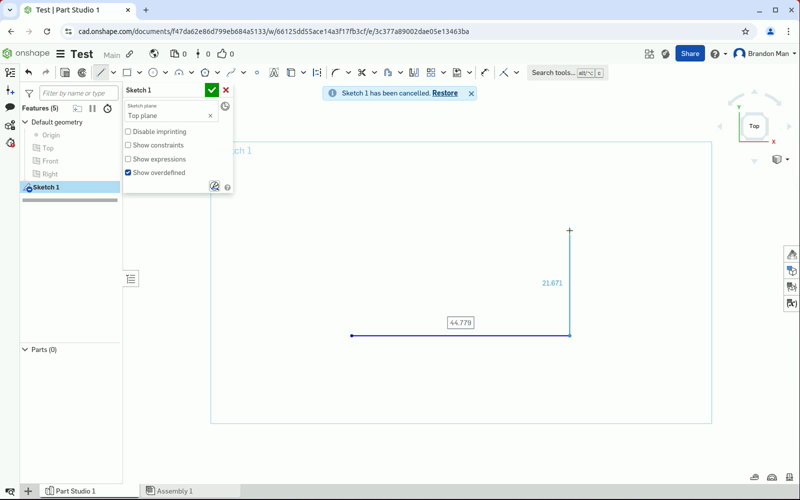
click(569, 230)
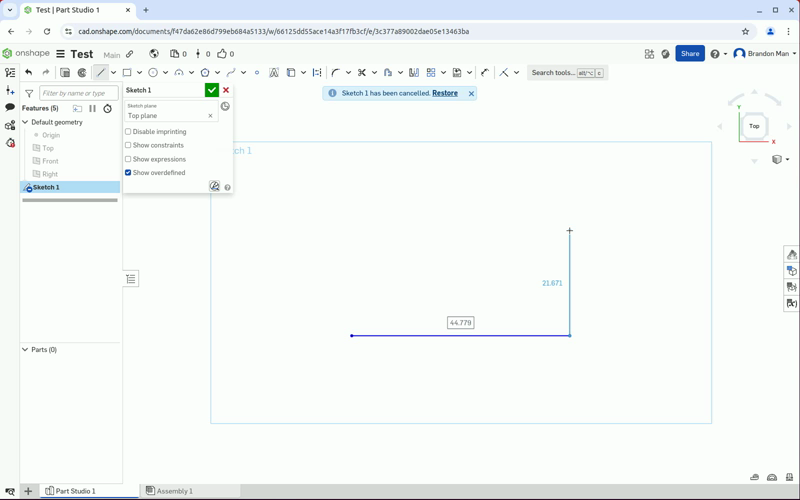
key_up(shift)
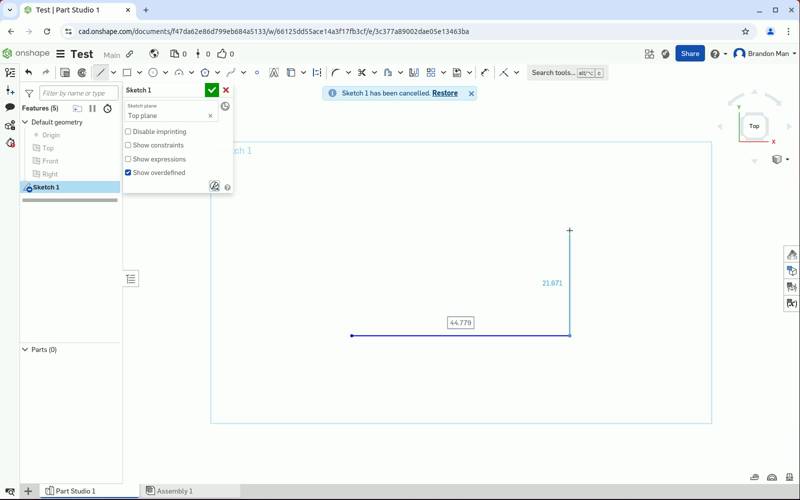
key_down(shift)
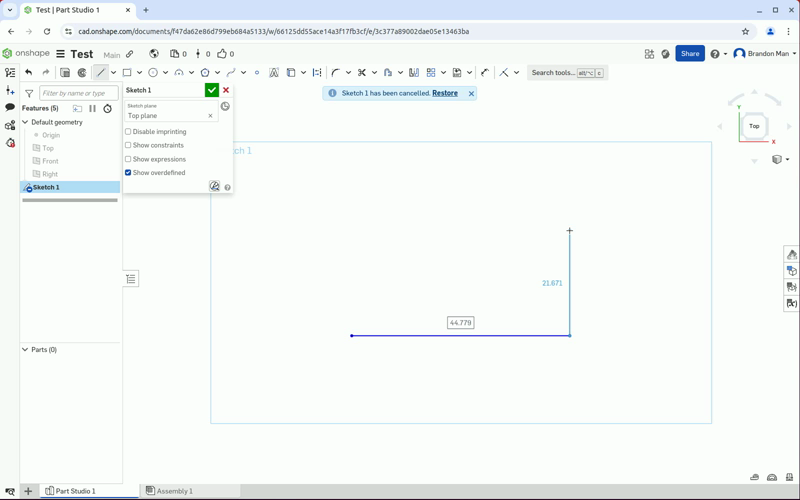
mouse_move(351, 230)
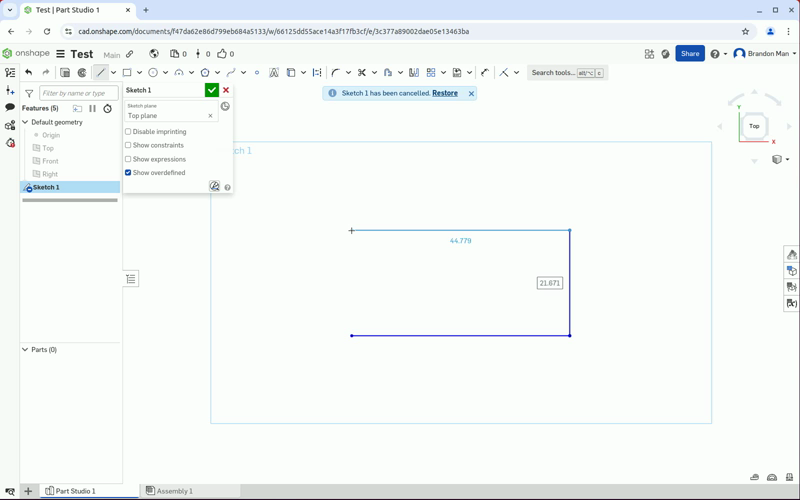
click(351, 230)
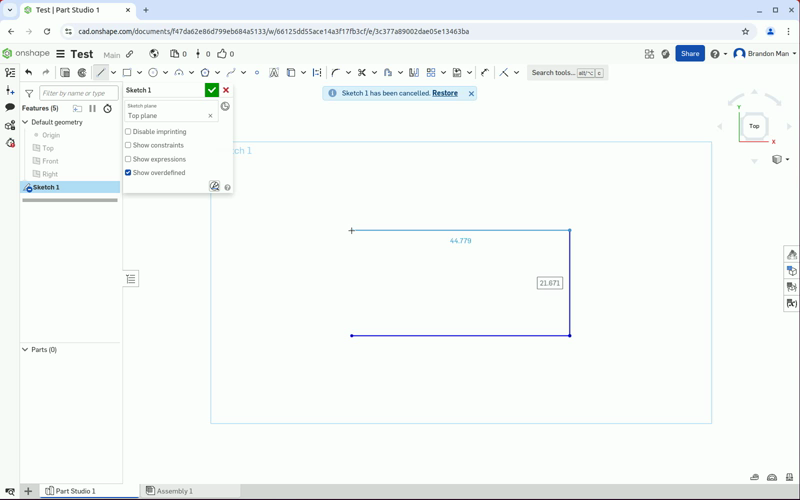
key_up(shift)
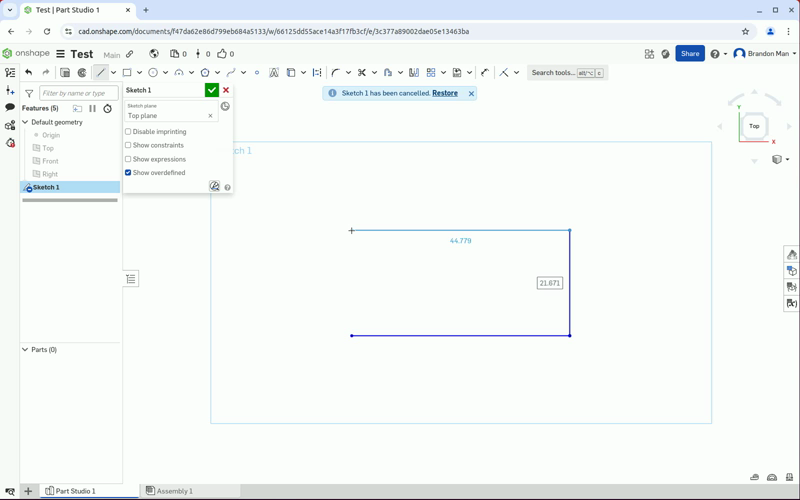
key_down(shift)
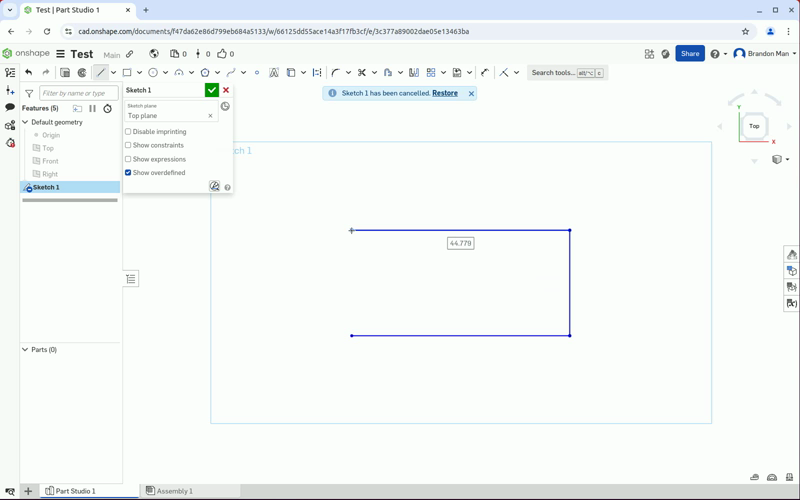
mouse_move(351, 335)
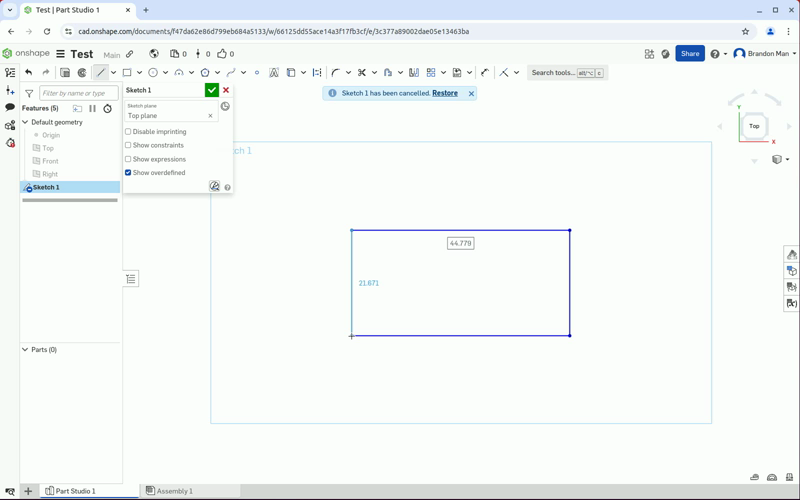
key_up(shift)
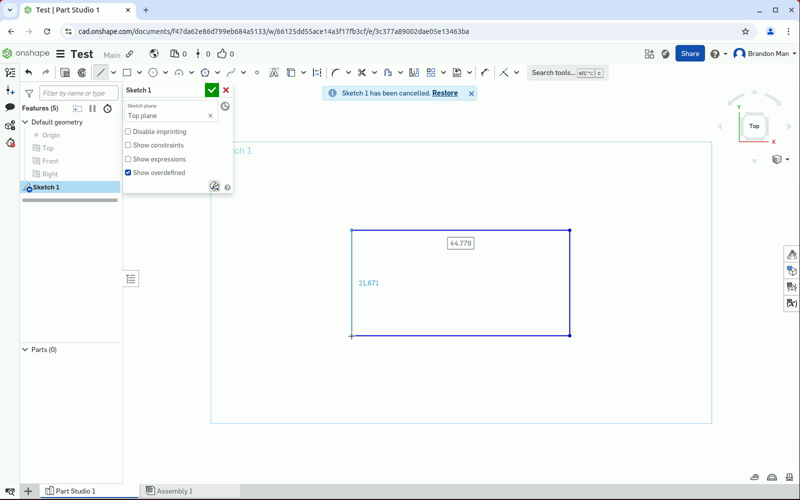
click(351, 335)
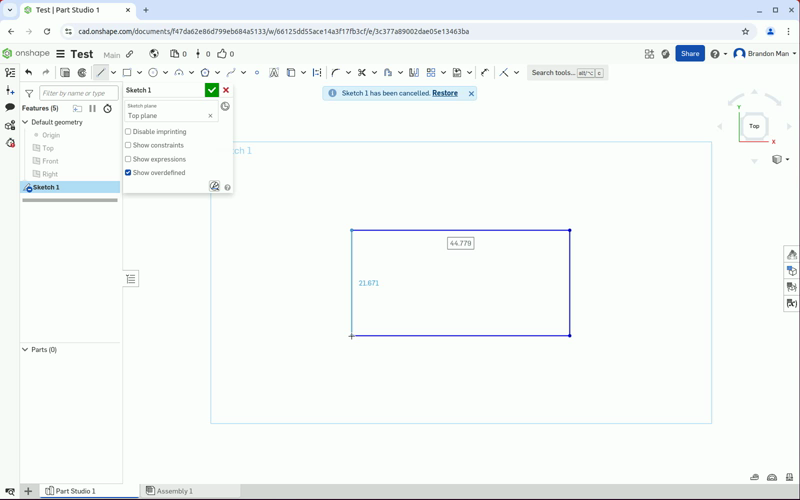
key(esc)
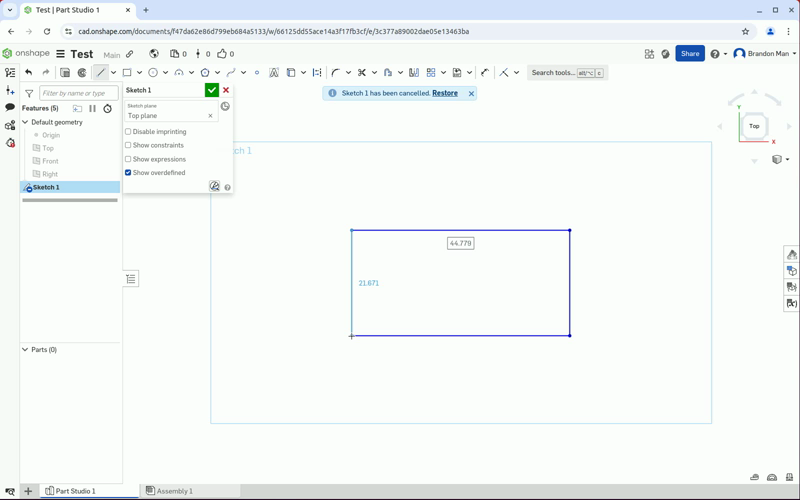
mouse_move(540, 271)
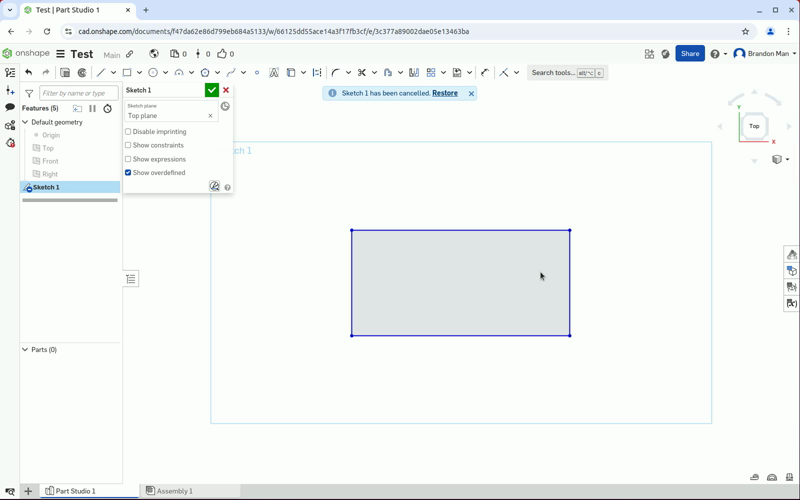
click(540, 271)
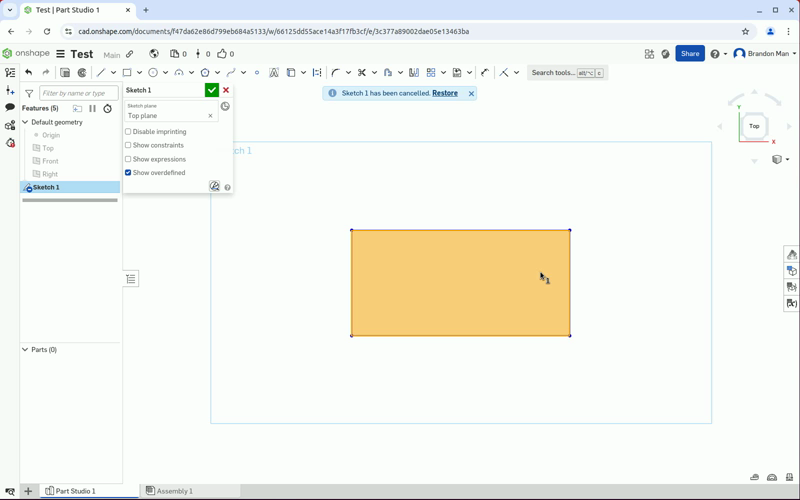
mouse_move(73, 352)
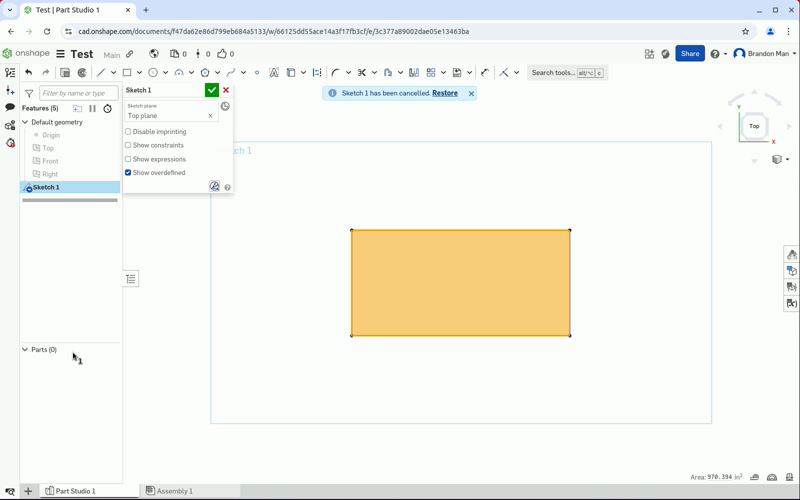
key(shift+y)
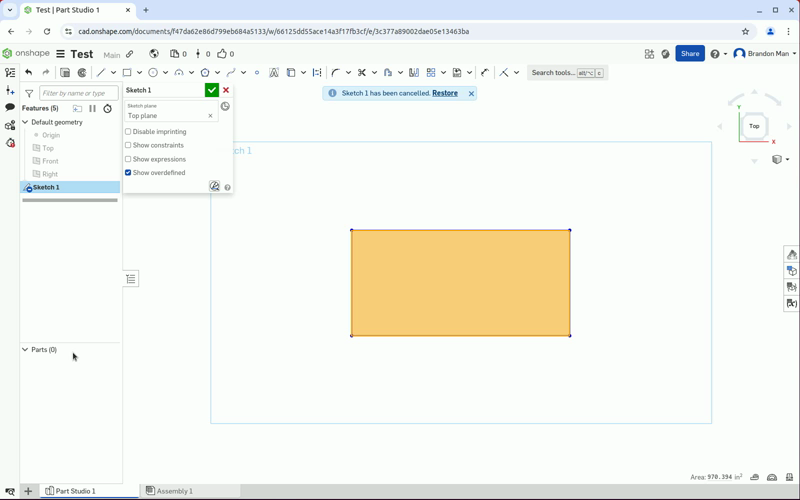
key(shift+e)
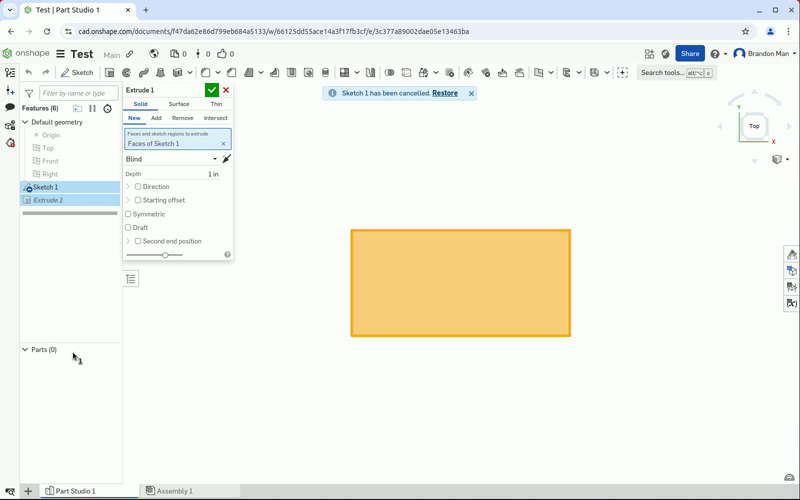
mouse_move(143, 106)
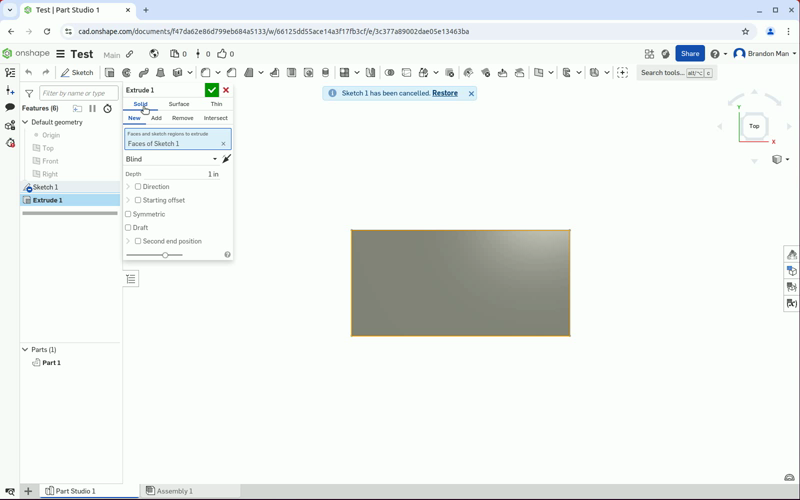
click(143, 106)
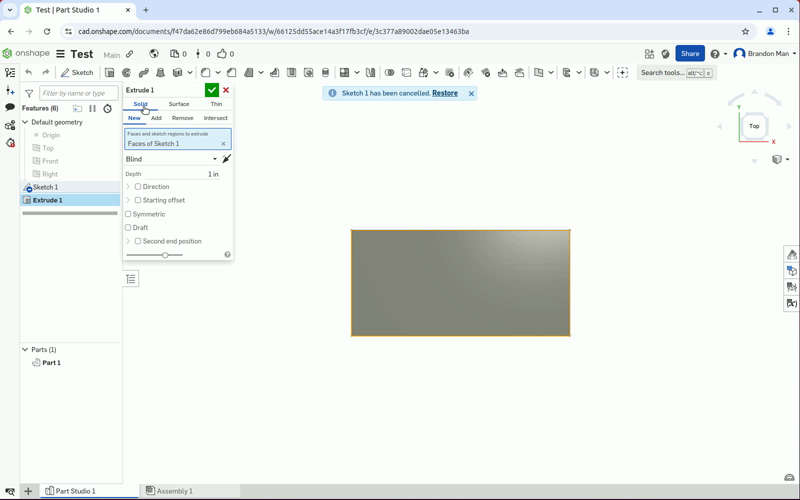
mouse_move(137, 120)
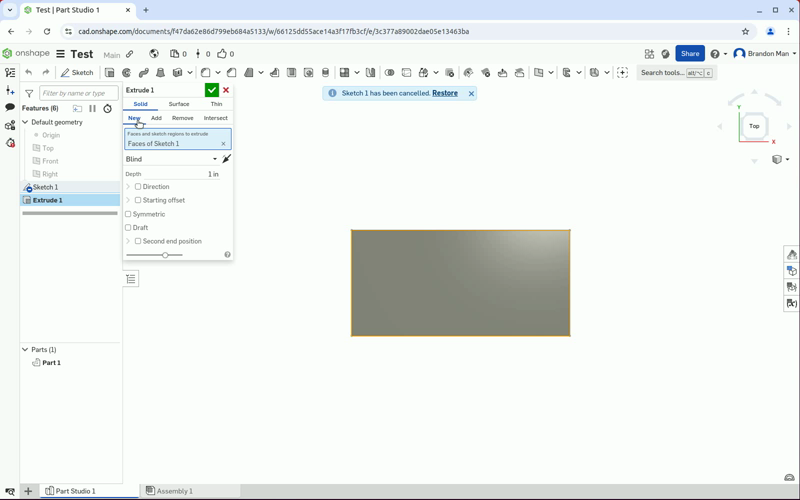
click(137, 120)
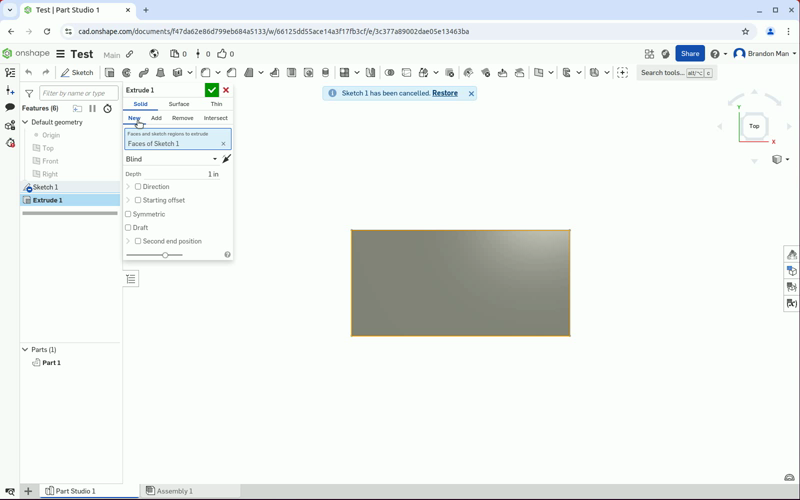
key(tab, 4)
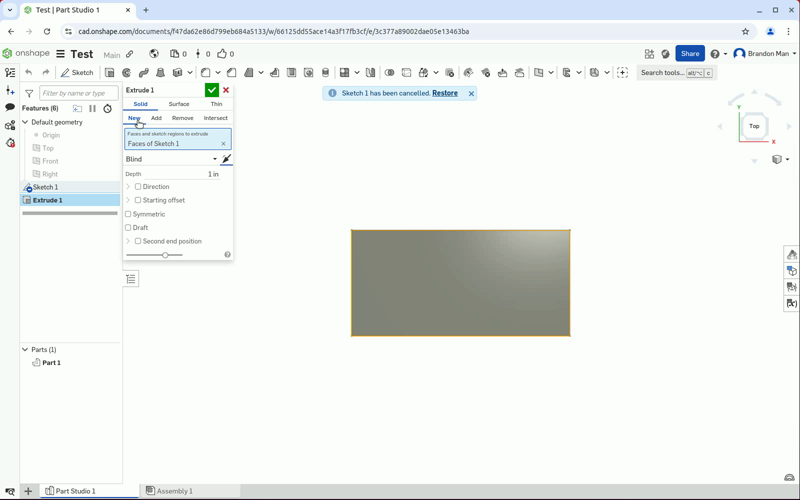
text(4.574)
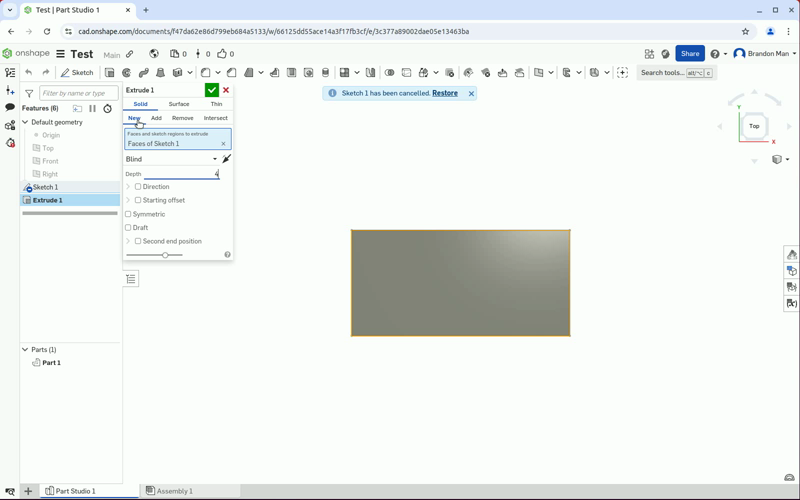
key(enter)
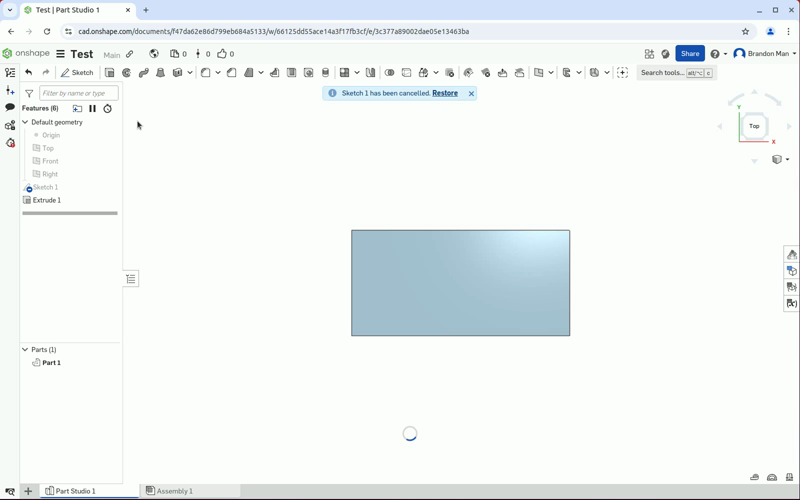
key(shift+h)
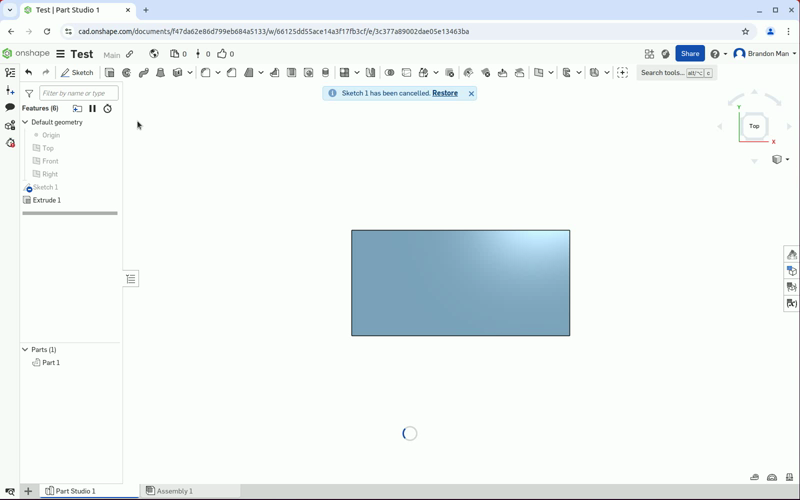
key(shift+h)
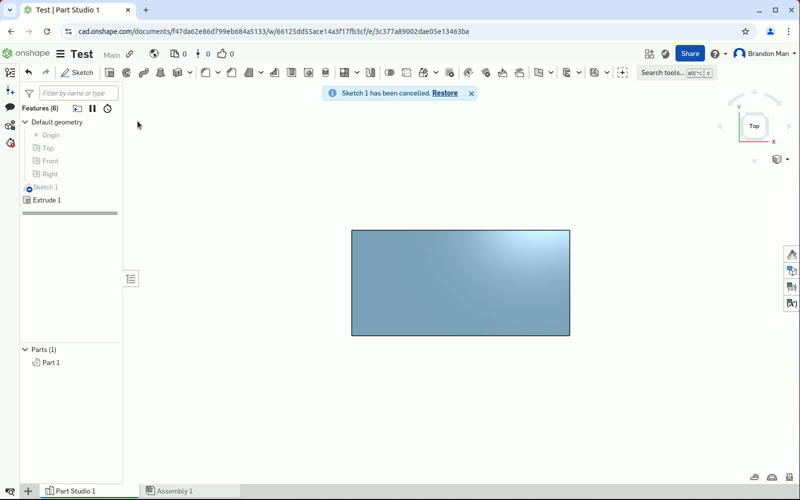
mouse_move(73, 189)
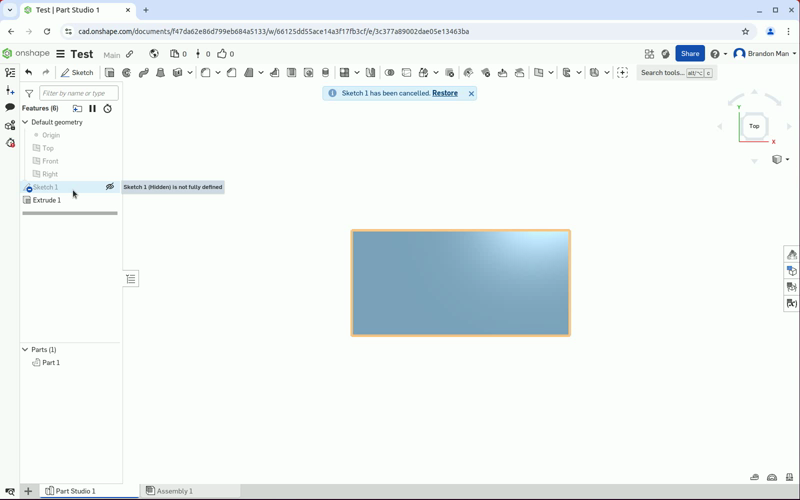
click(73, 189)
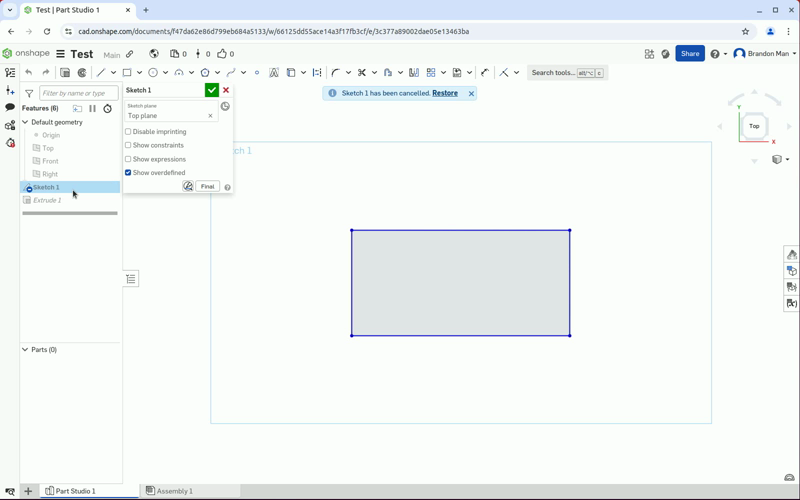
mouse_move(229, 92)
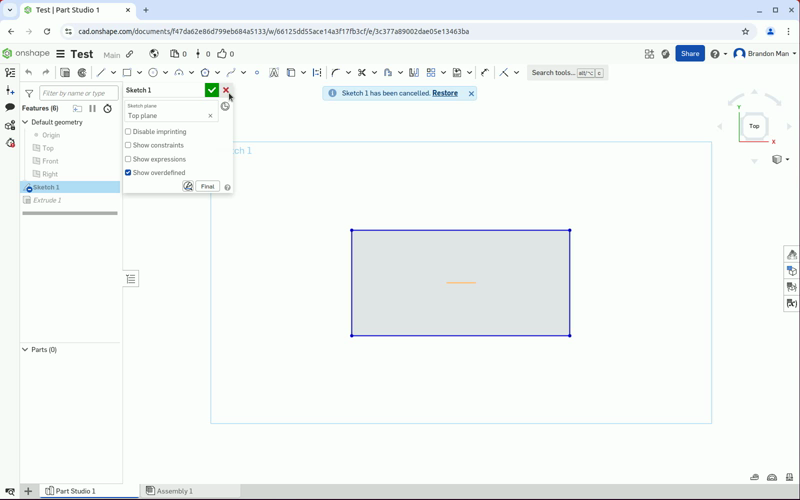
click(229, 92)
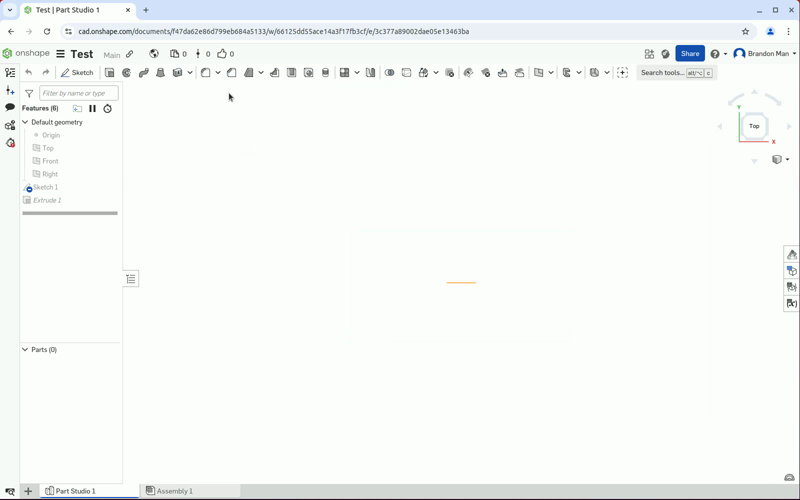
mouse_move(73, 352)
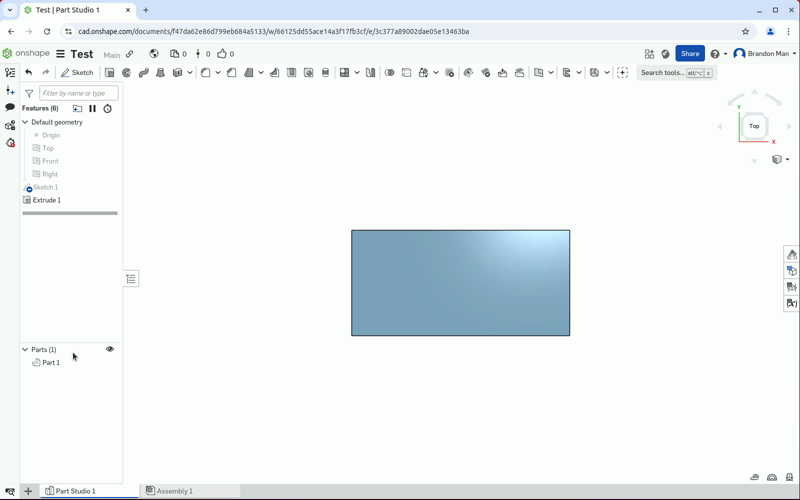
key(y)
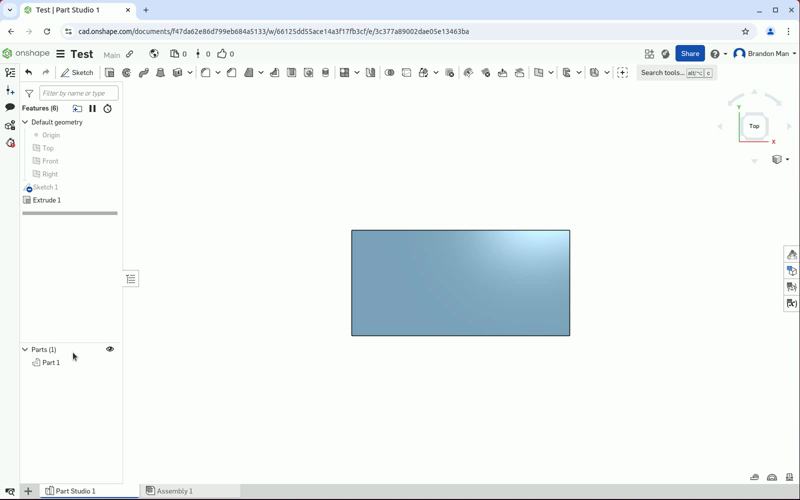
key(shift+p)
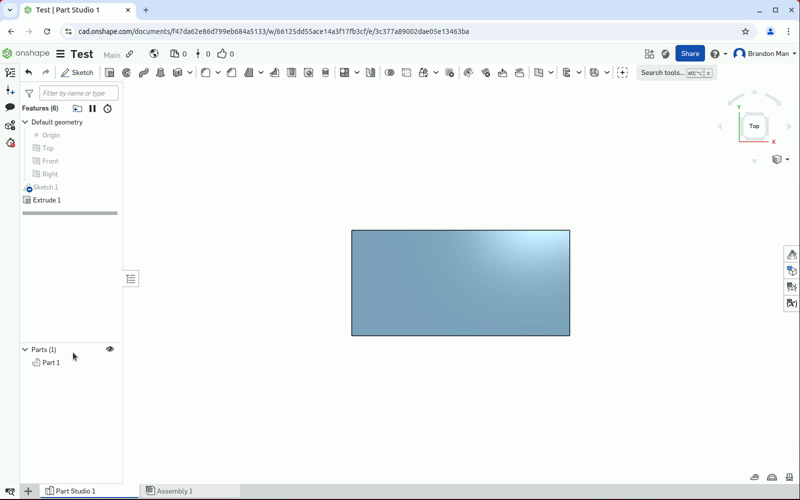
key(space)
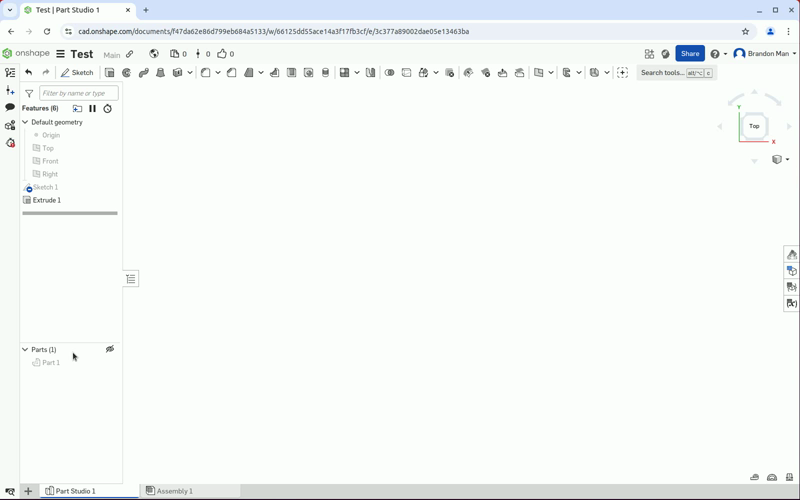
key_down(shift)
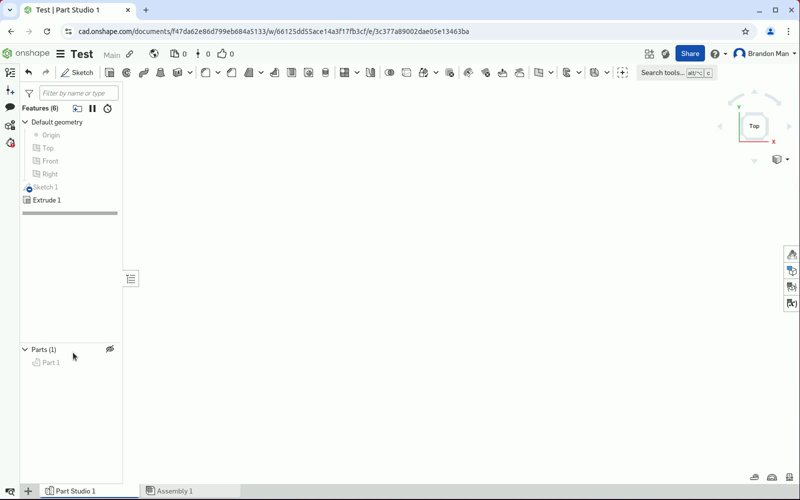
key(up)
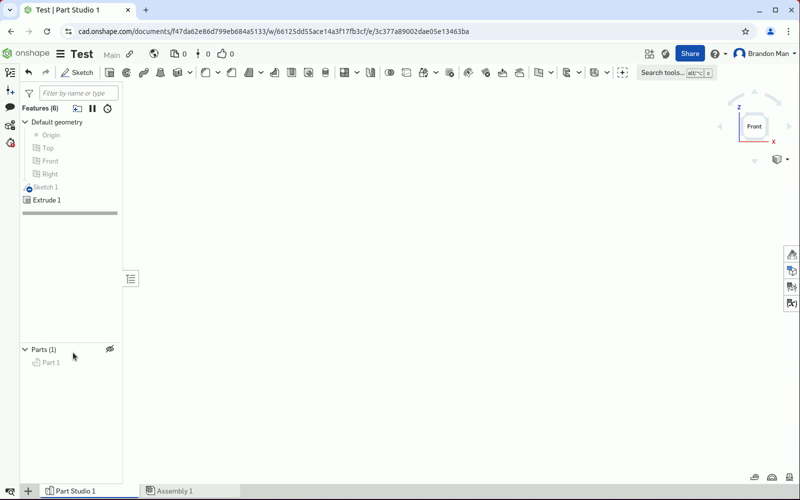
key_up(shift)
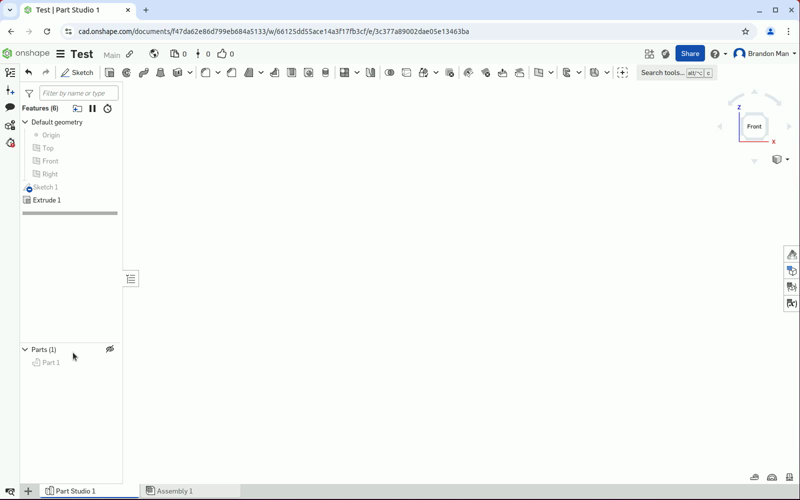
key(space)
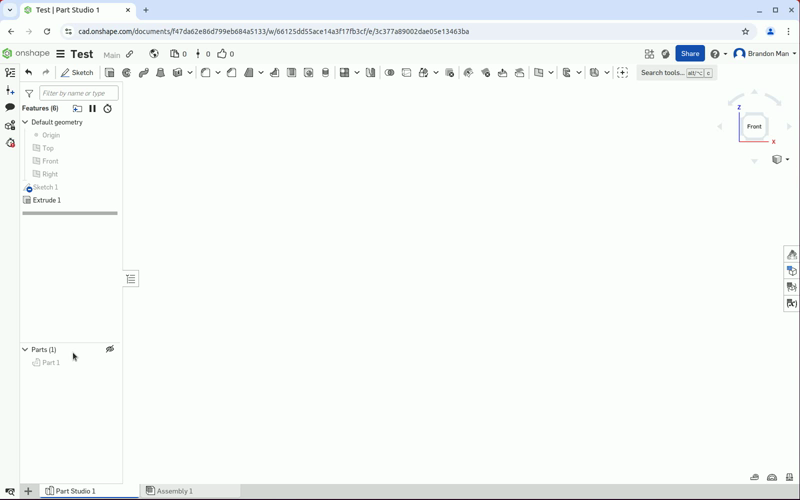
key_down(shift)
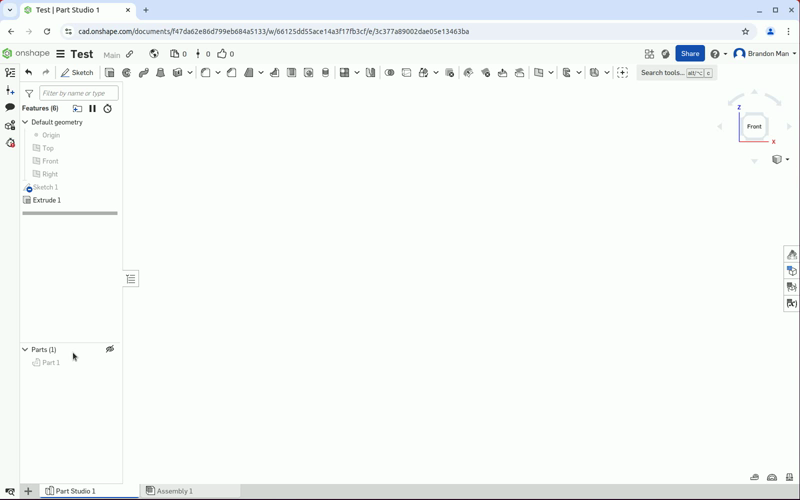
key(left)
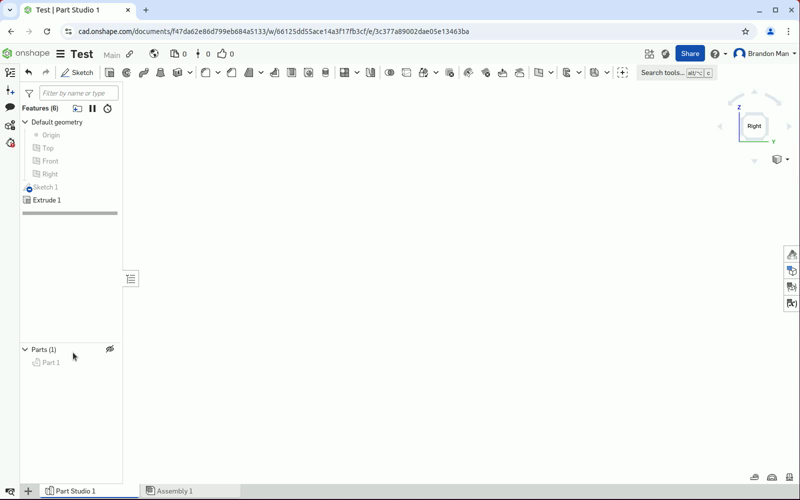
key_up(shift)
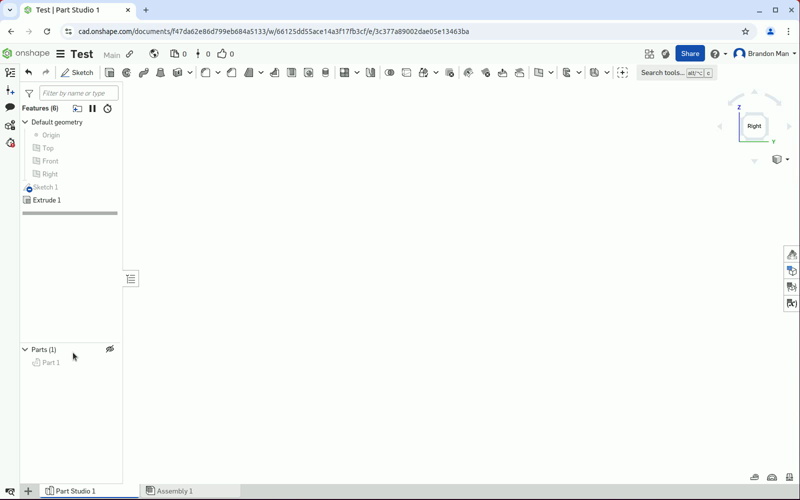
mouse_move(73, 352)
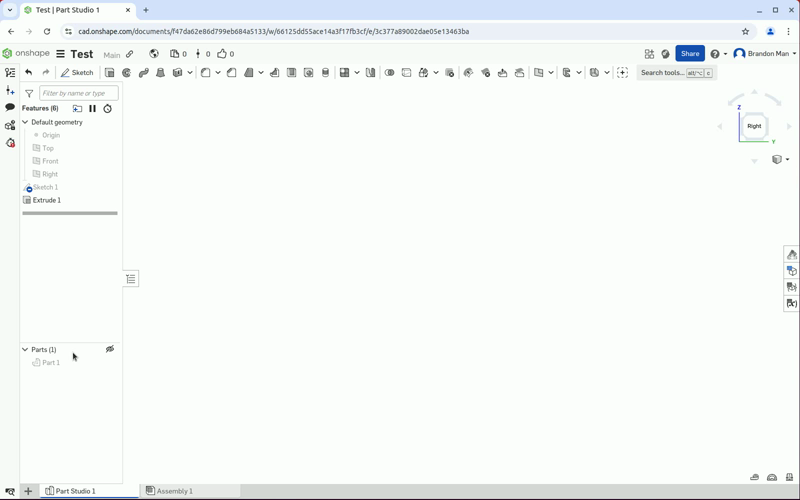
key(shift+y)
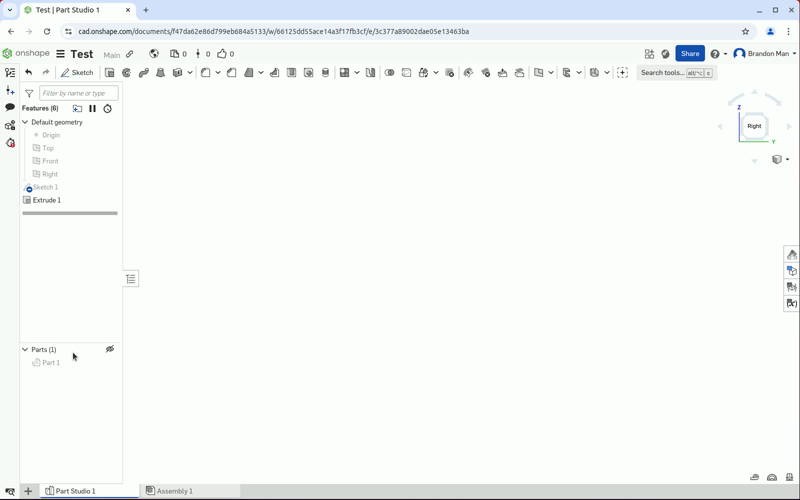
mouse_move(541, 75)
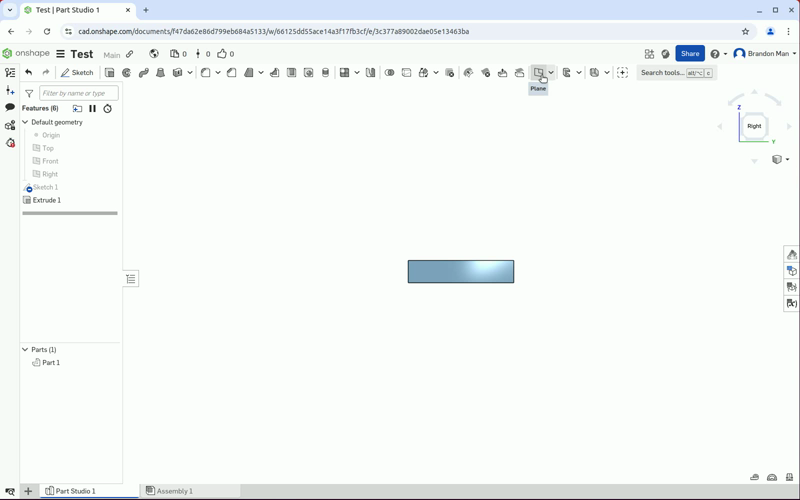
click(541, 75)
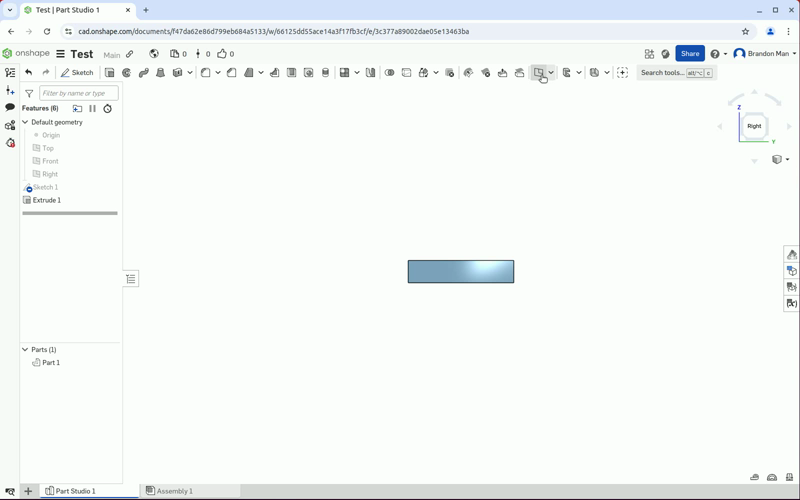
mouse_move(73, 176)
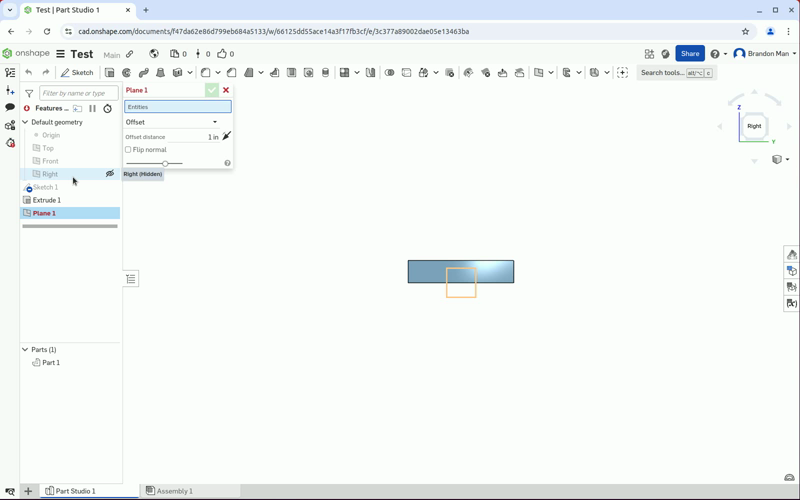
click(73, 176)
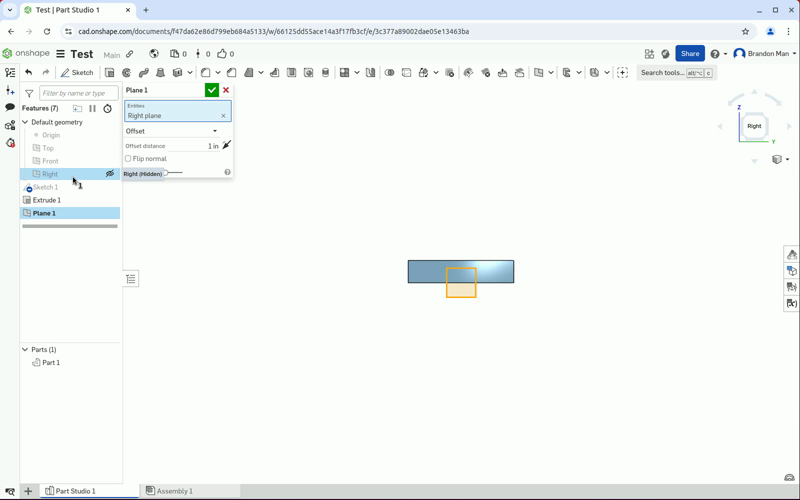
key(tab, 2)
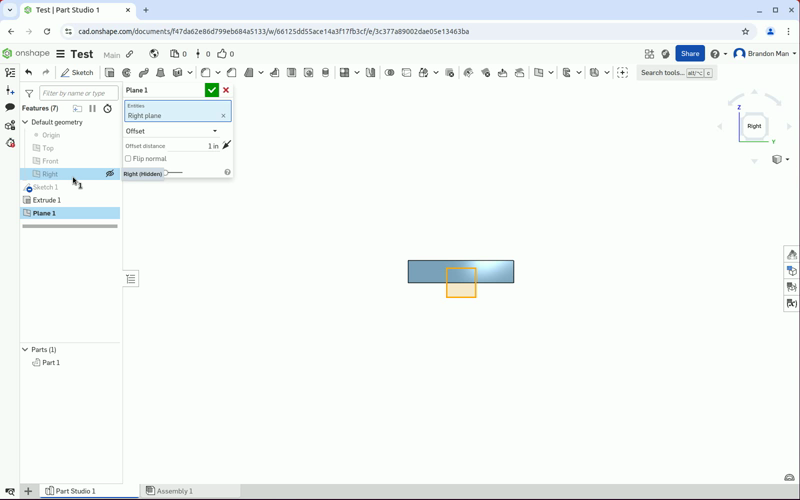
text(22.4)
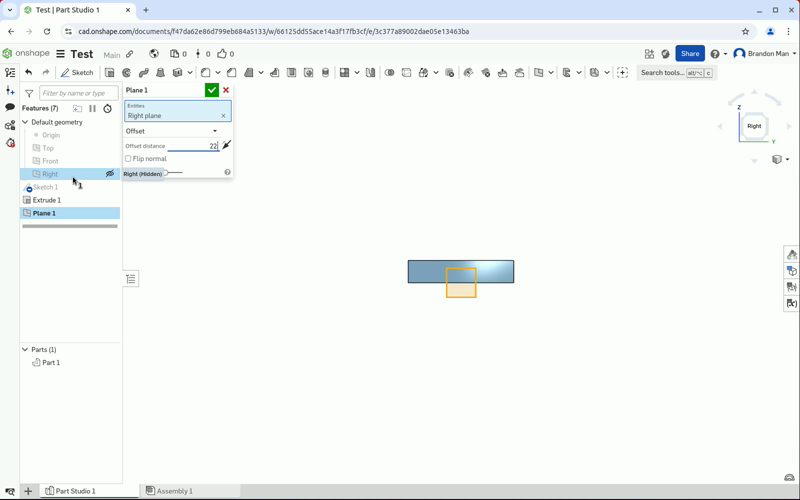
key(enter, 2)
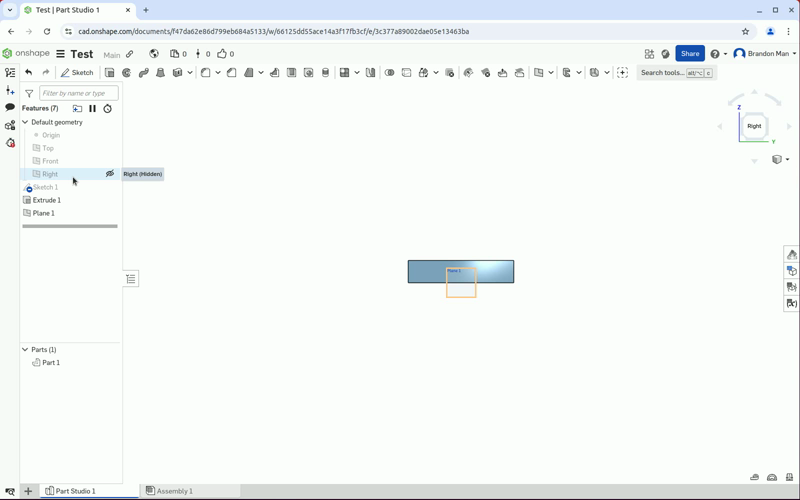
key(shift+s)
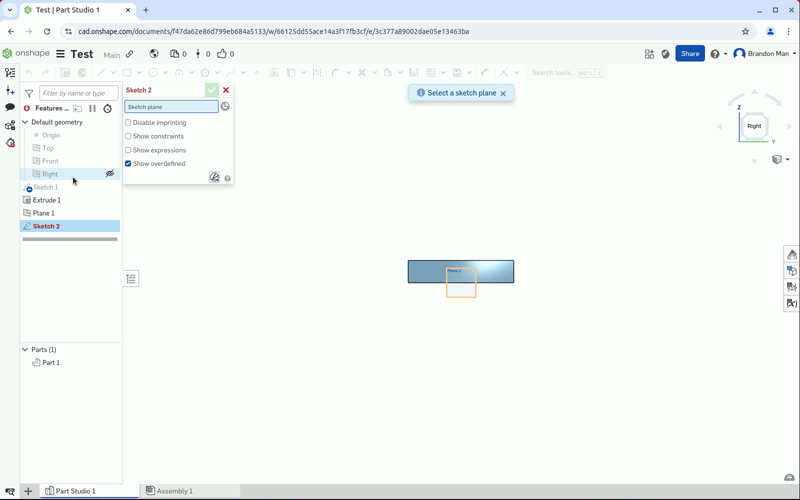
mouse_move(73, 215)
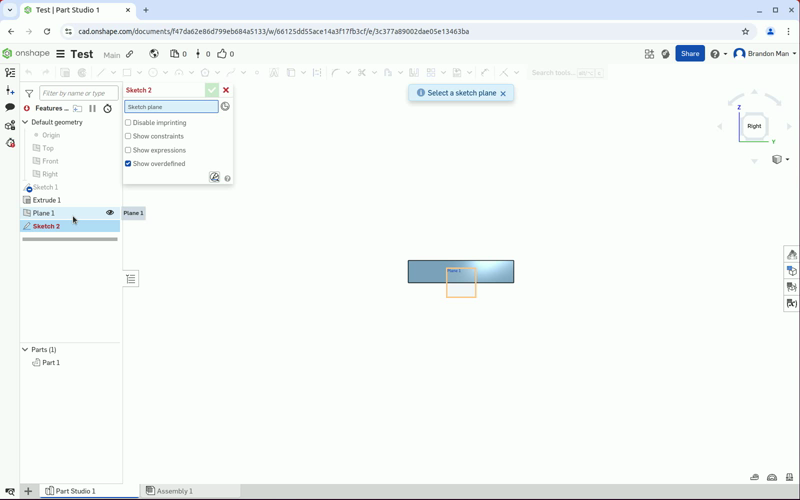
click(73, 215)
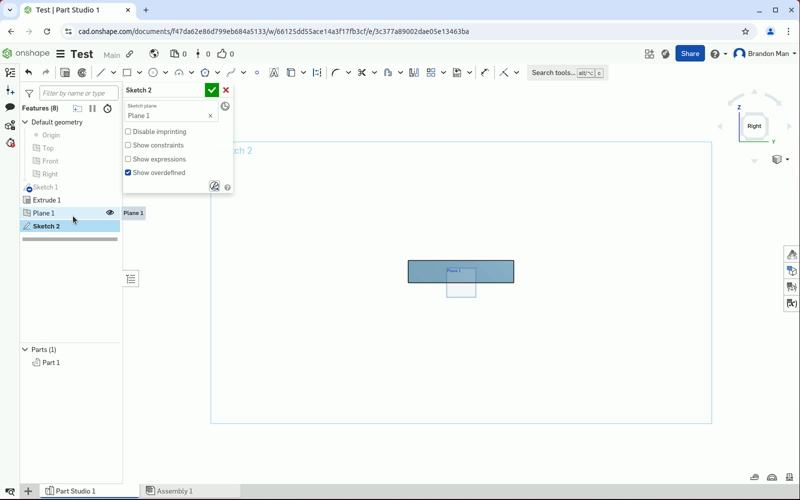
mouse_move(73, 352)
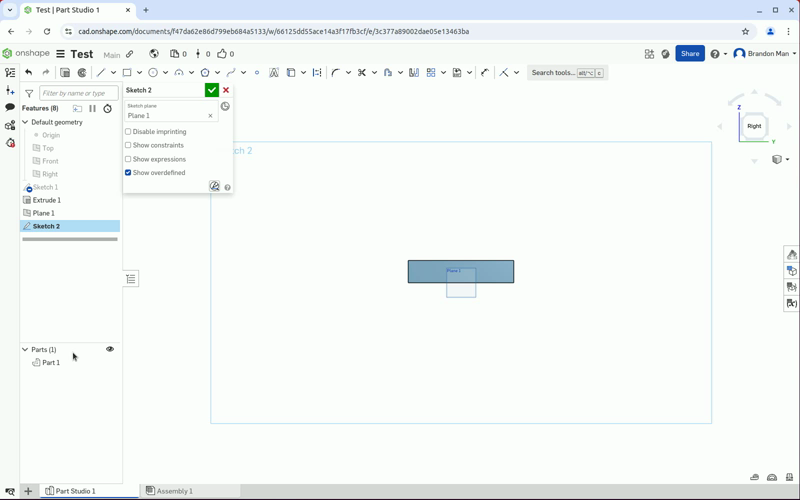
key(y)
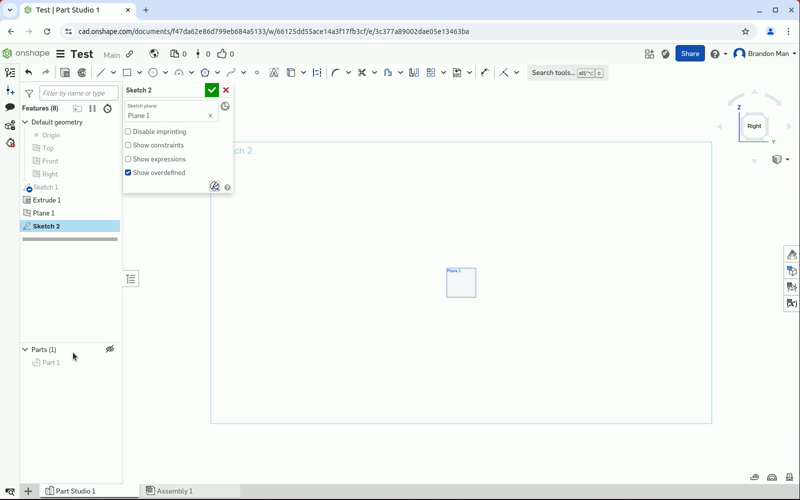
key(l)
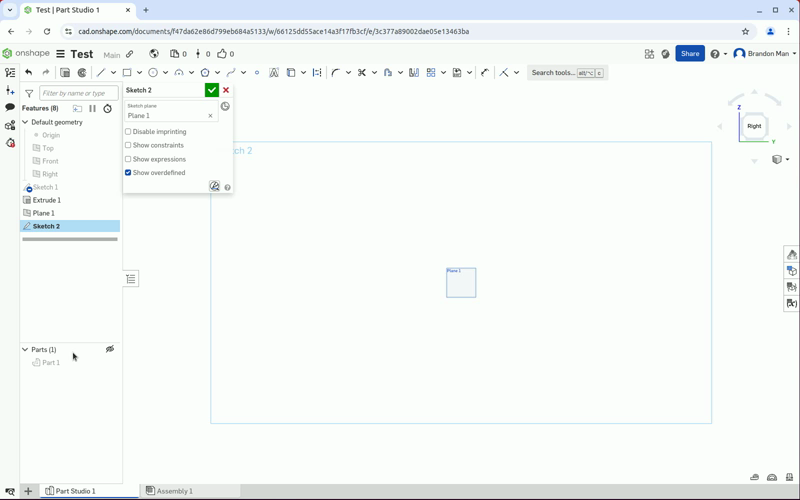
key_down(shift)
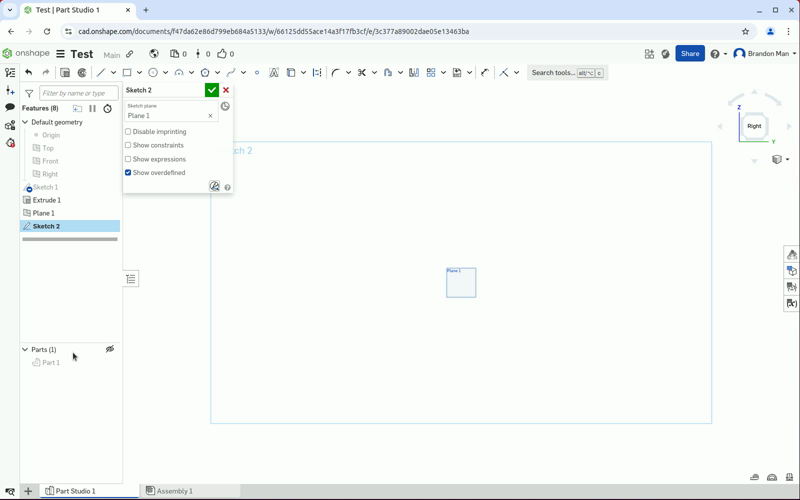
mouse_move(407, 282)
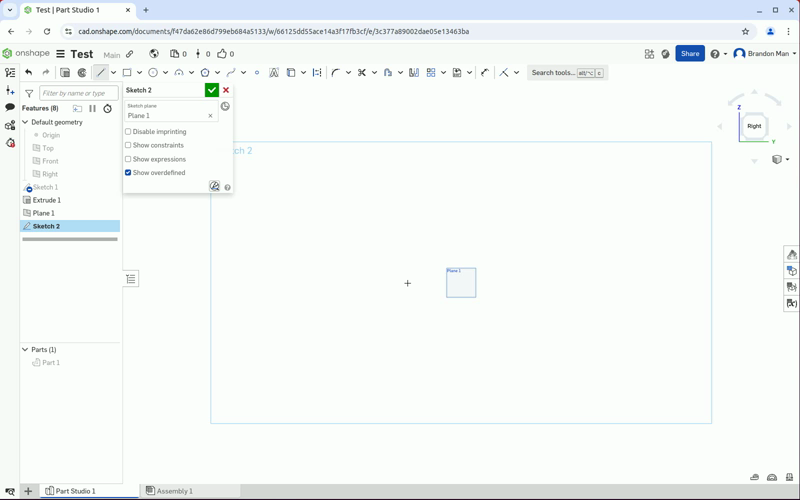
click(407, 282)
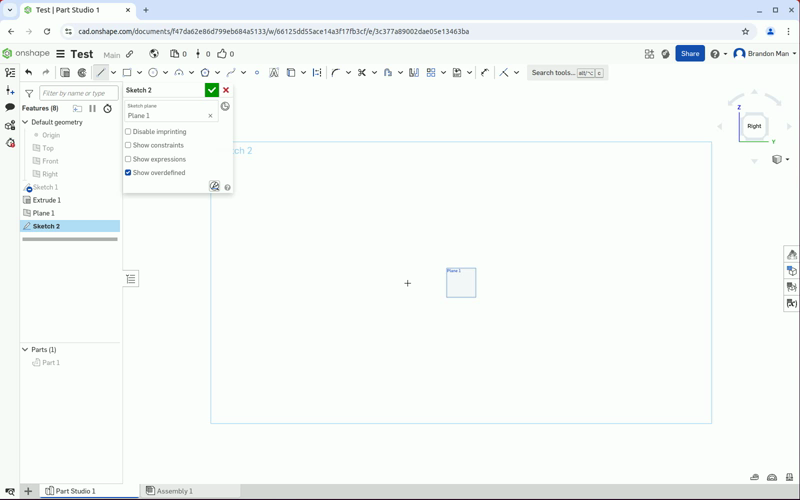
key_up(shift)
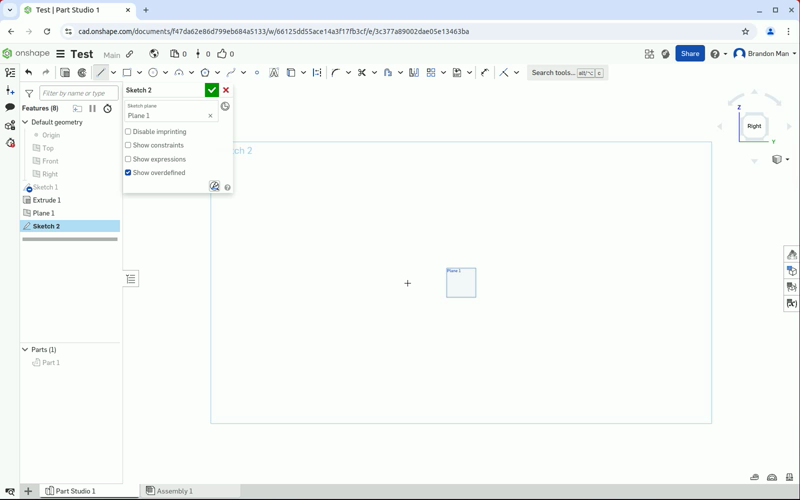
key_down(shift)
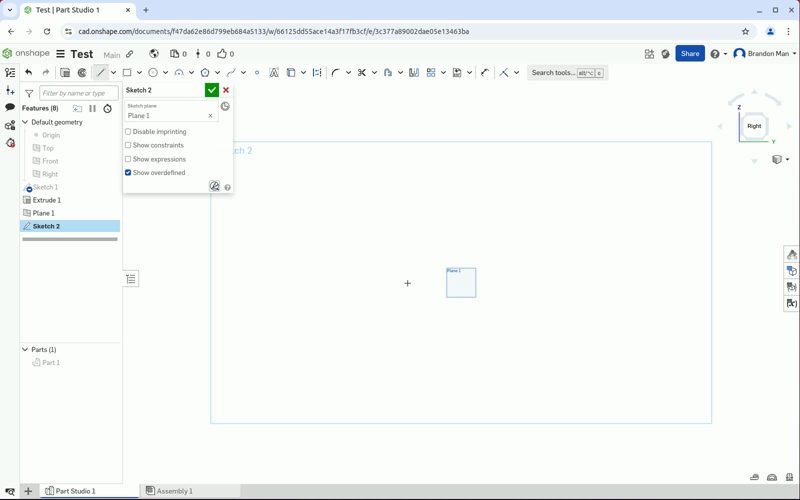
mouse_move(513, 282)
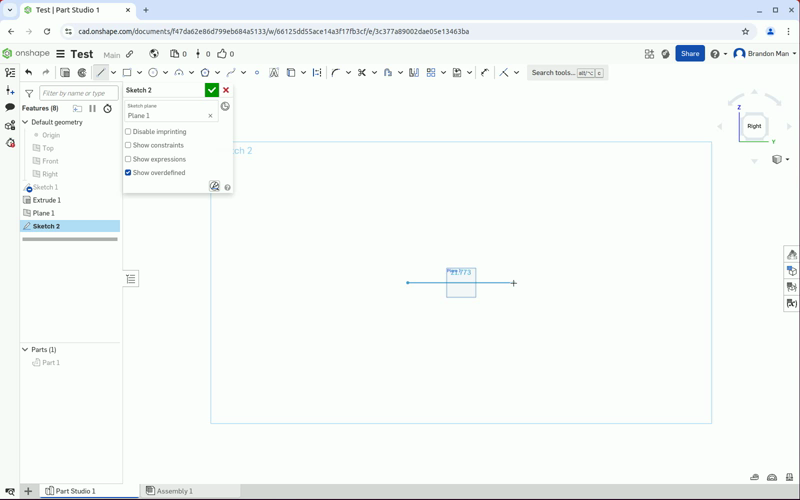
click(513, 282)
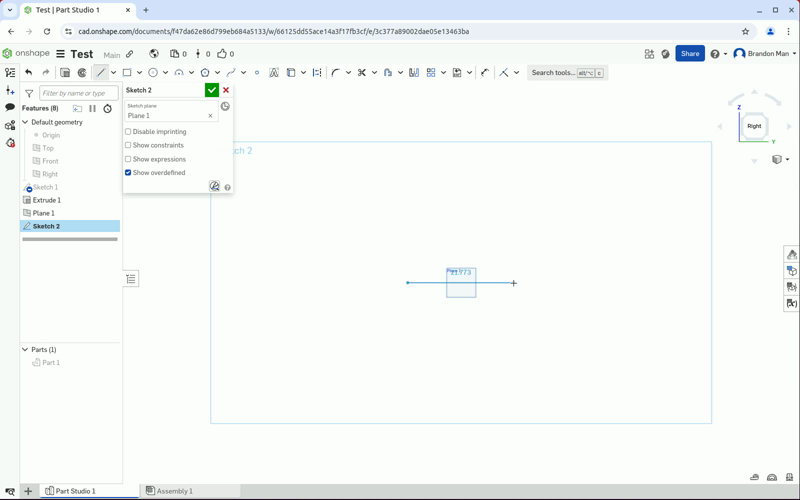
key_up(shift)
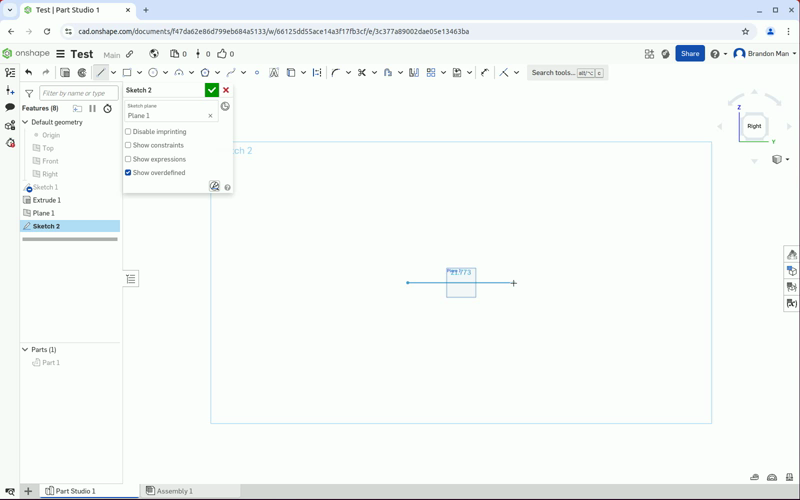
key_down(shift)
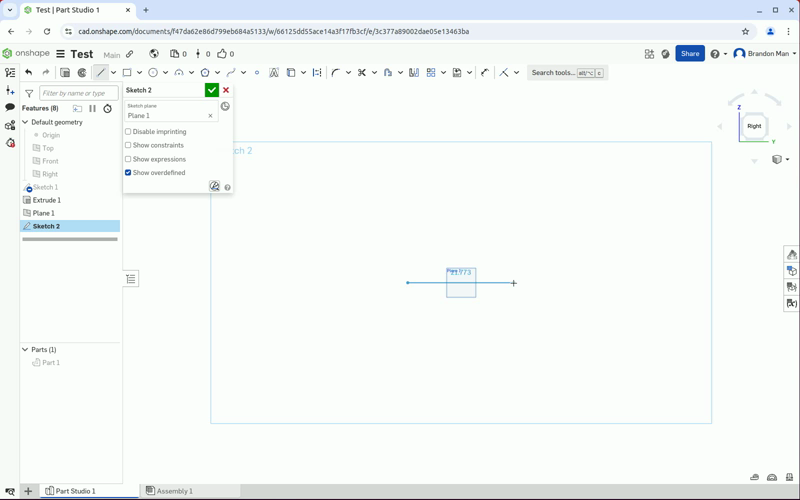
mouse_move(543, 282)
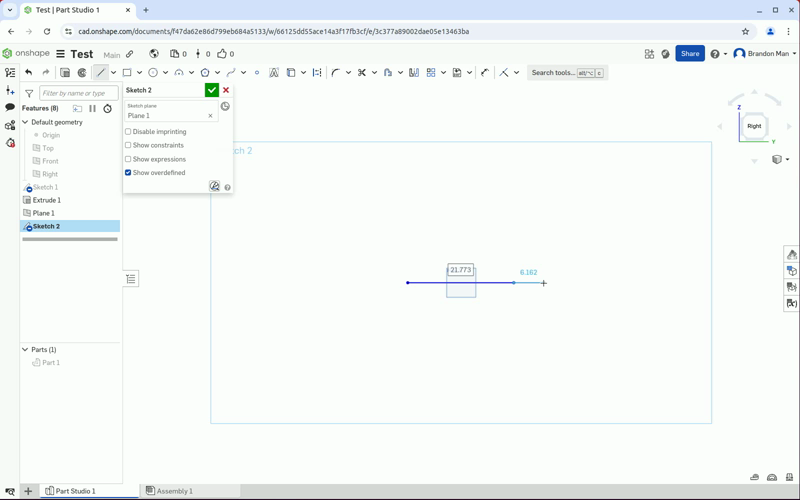
mouse_move(513, 260)
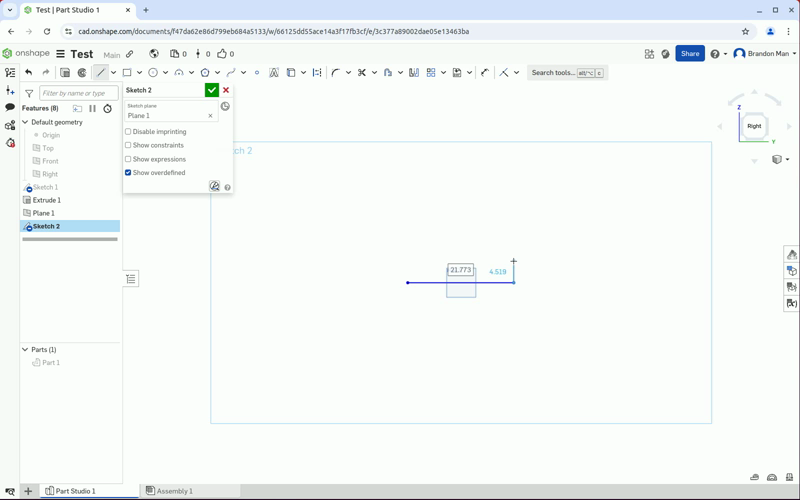
click(513, 260)
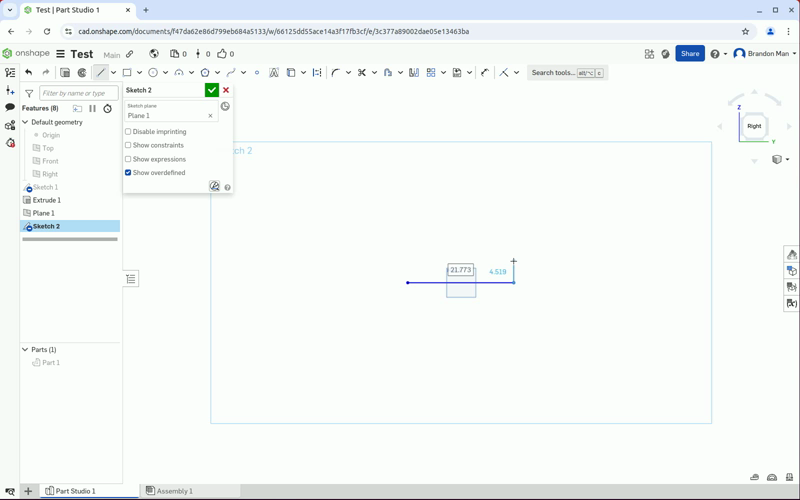
key_up(shift)
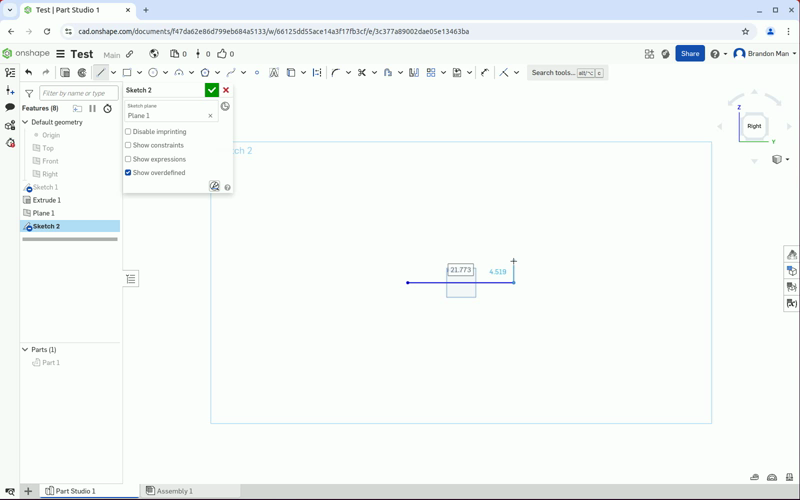
key_down(shift)
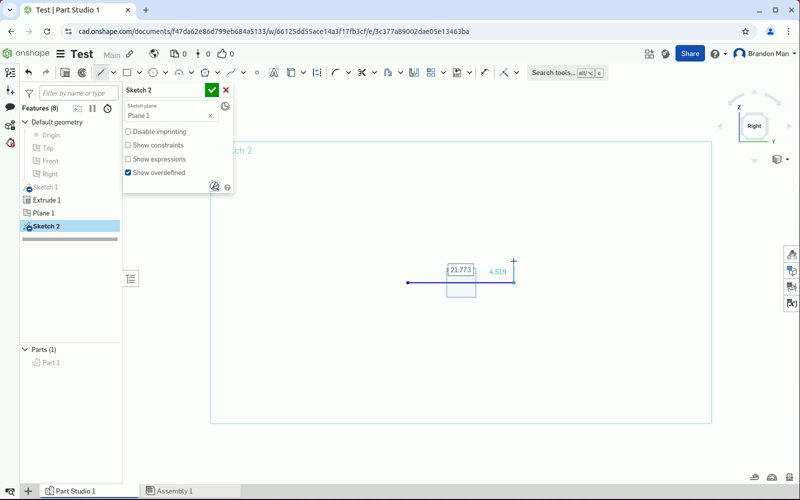
mouse_move(407, 260)
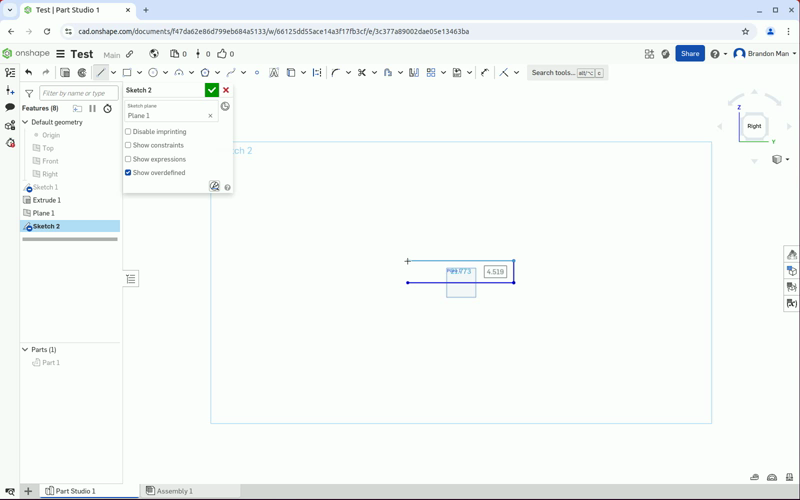
click(407, 260)
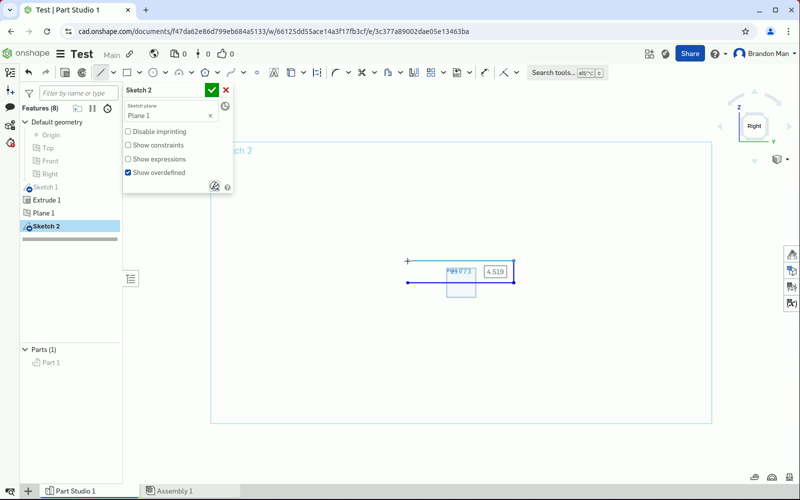
key_up(shift)
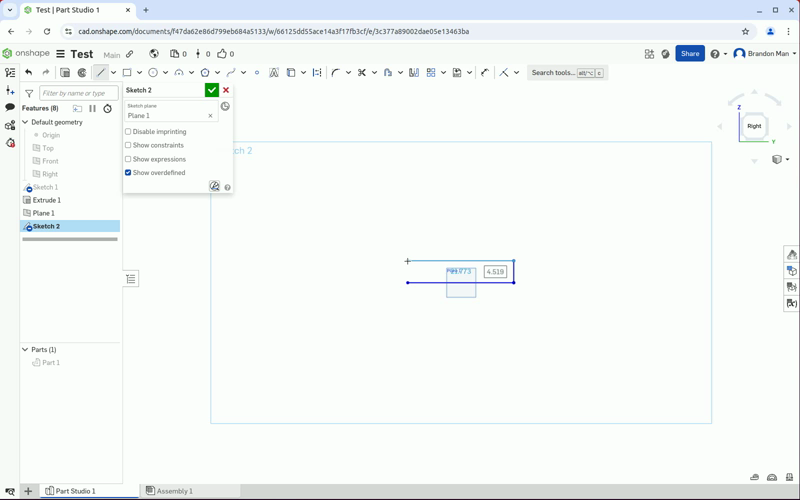
mouse_move(437, 260)
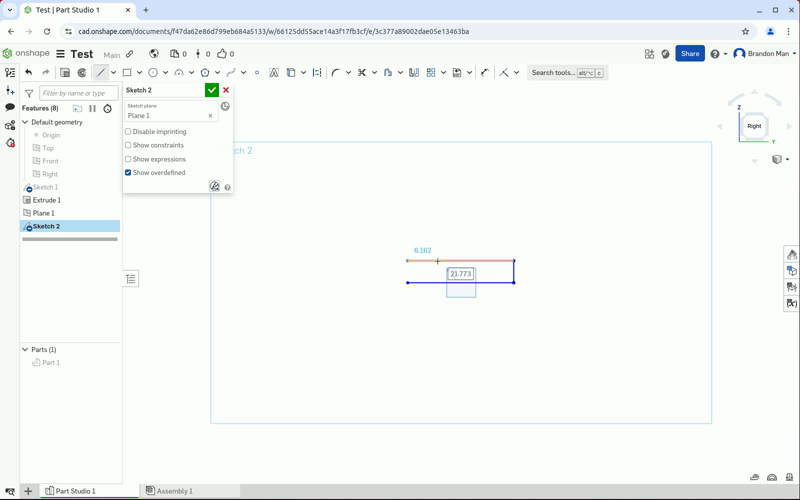
key_down(shift)
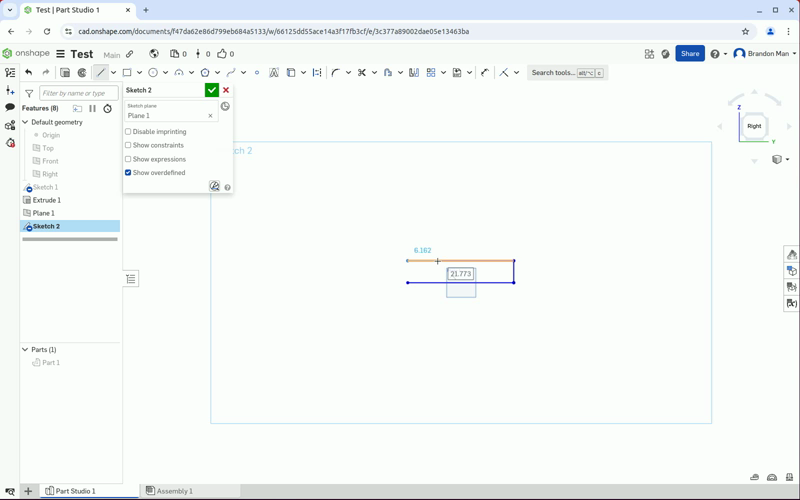
mouse_move(407, 282)
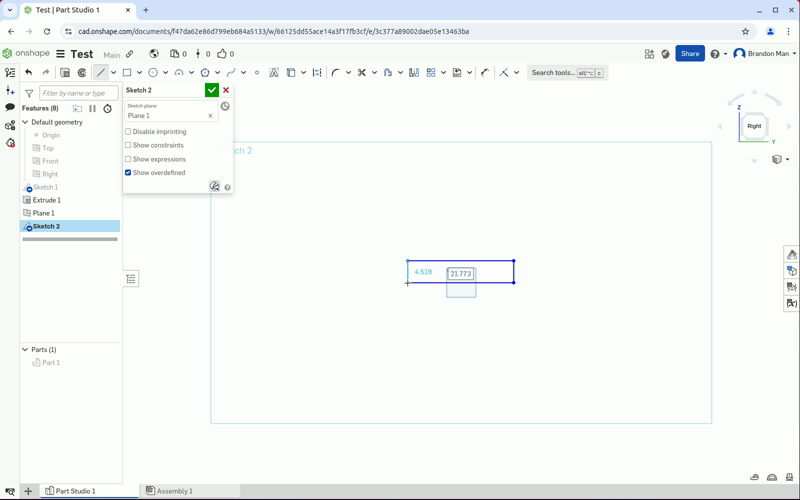
key_up(shift)
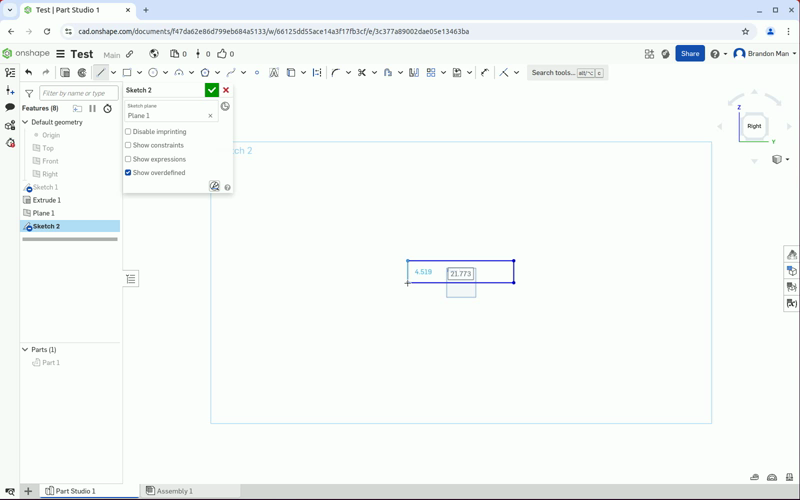
click(407, 282)
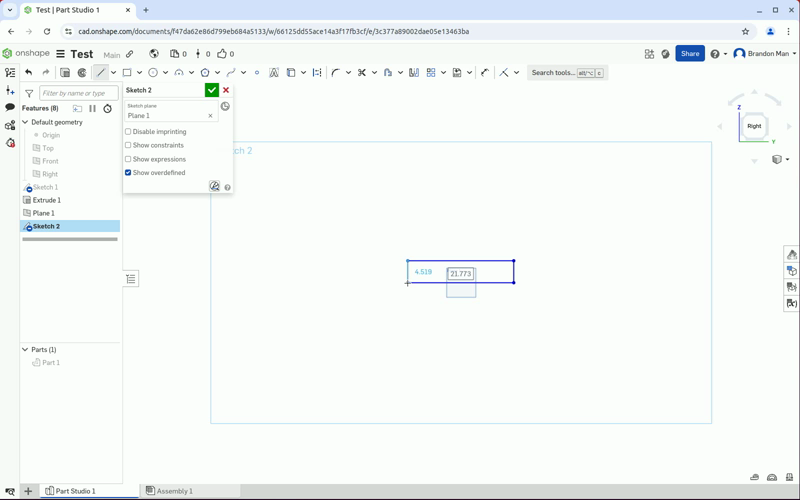
key(esc)
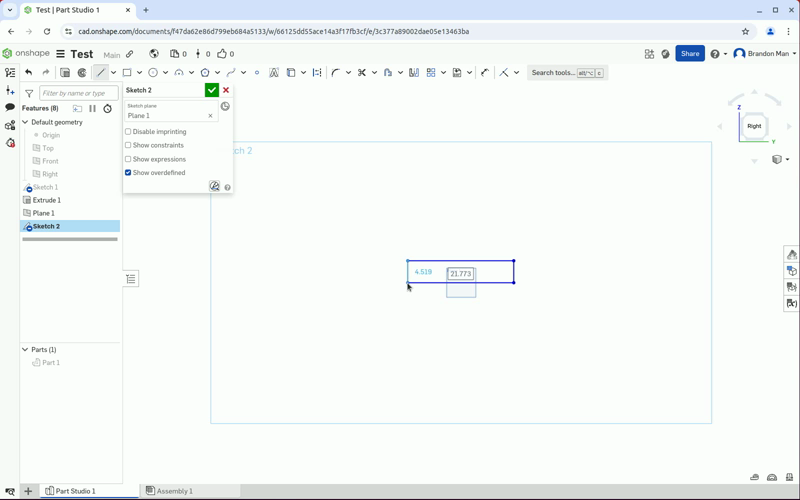
mouse_move(479, 268)
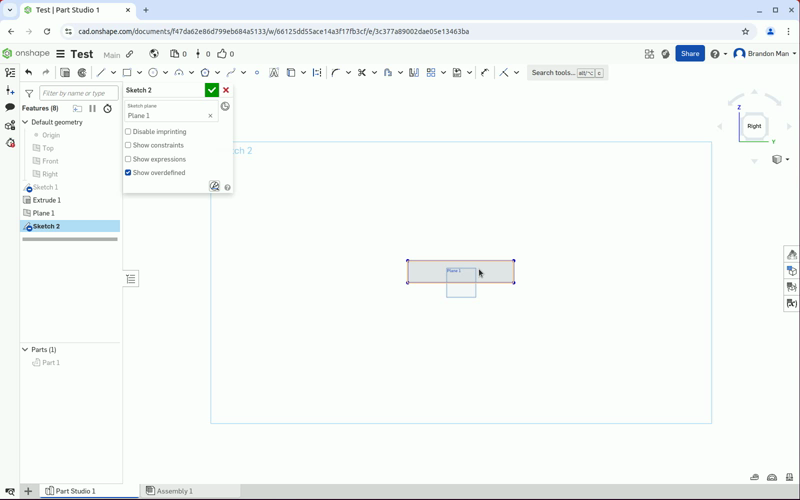
click(479, 268)
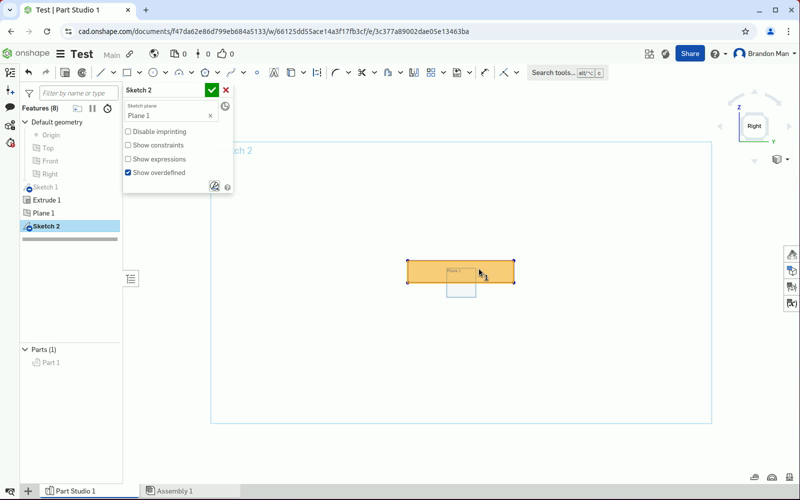
mouse_move(73, 352)
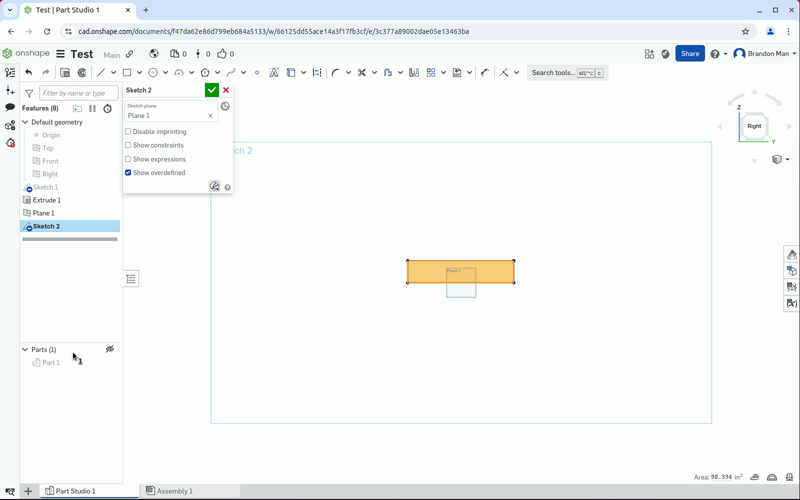
key(shift+y)
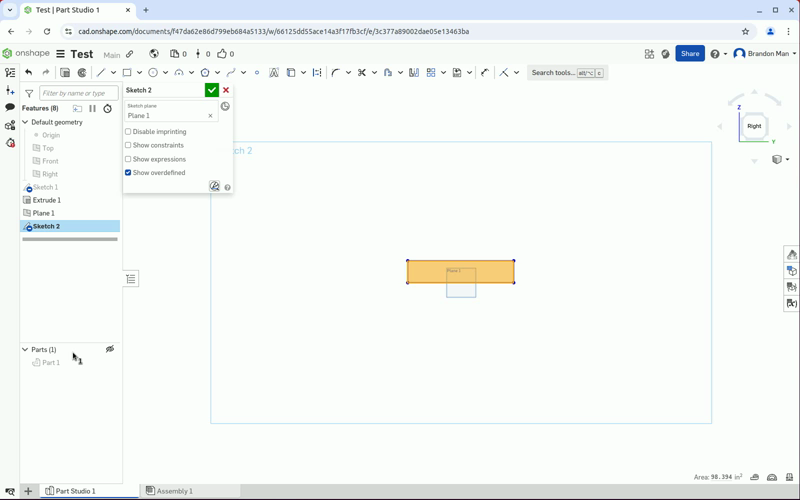
key(shift+e)
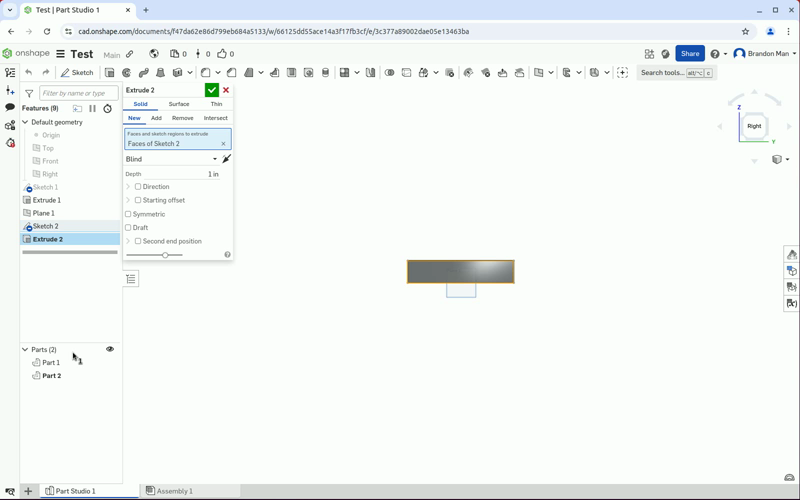
mouse_move(143, 106)
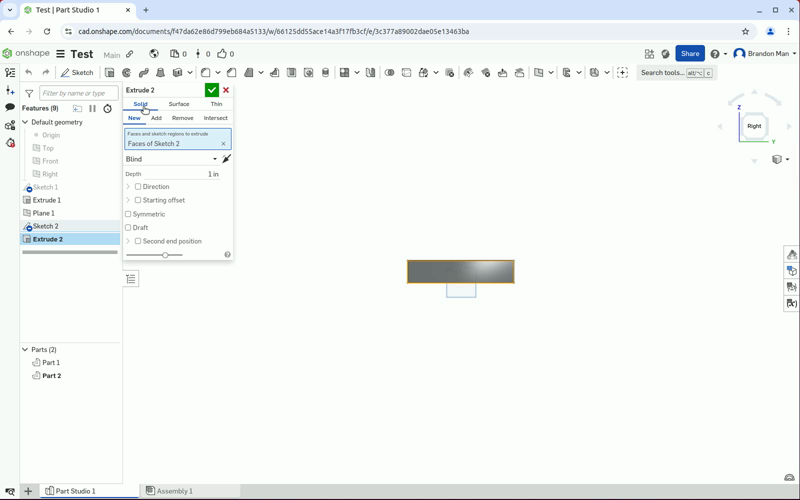
click(143, 106)
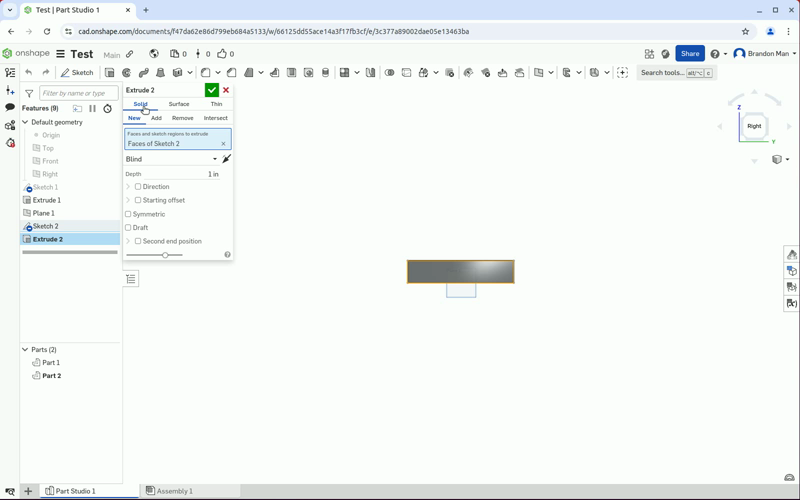
mouse_move(137, 120)
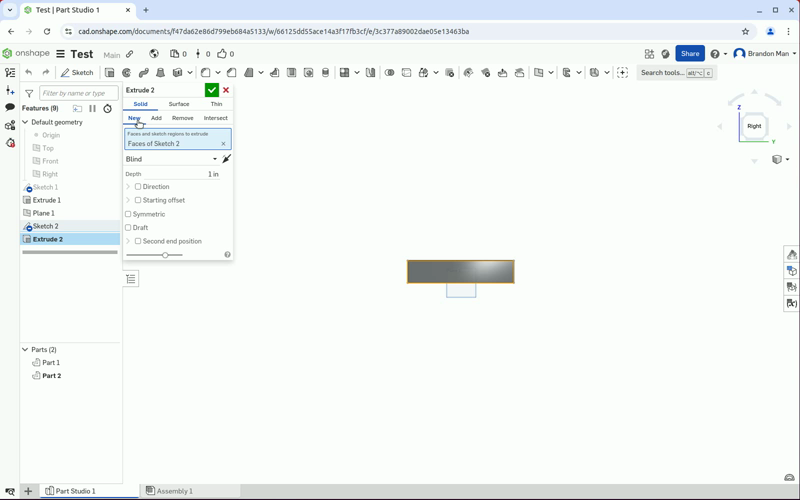
click(137, 120)
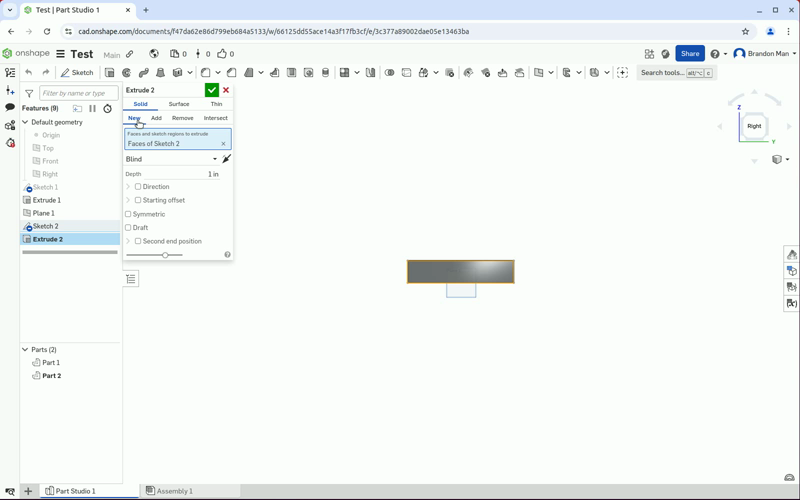
key(tab, 4)
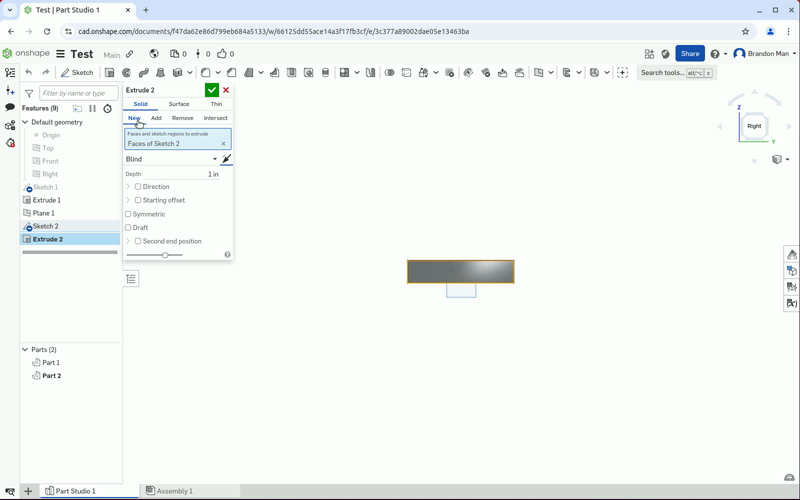
text(0.722)
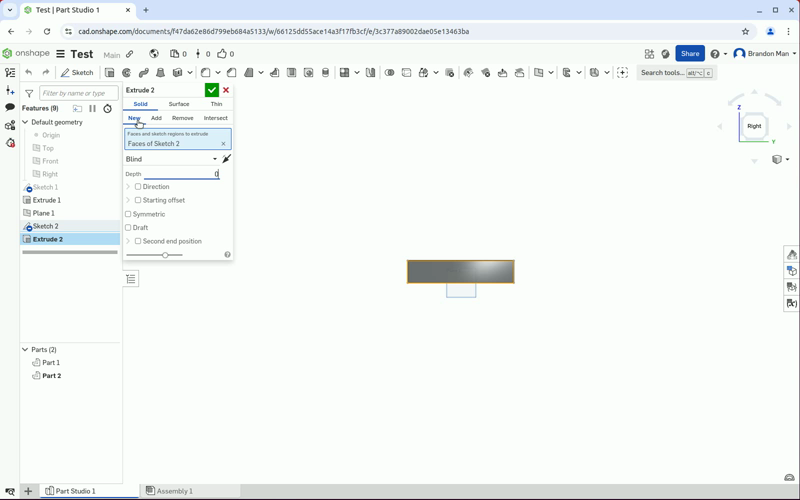
key(enter)
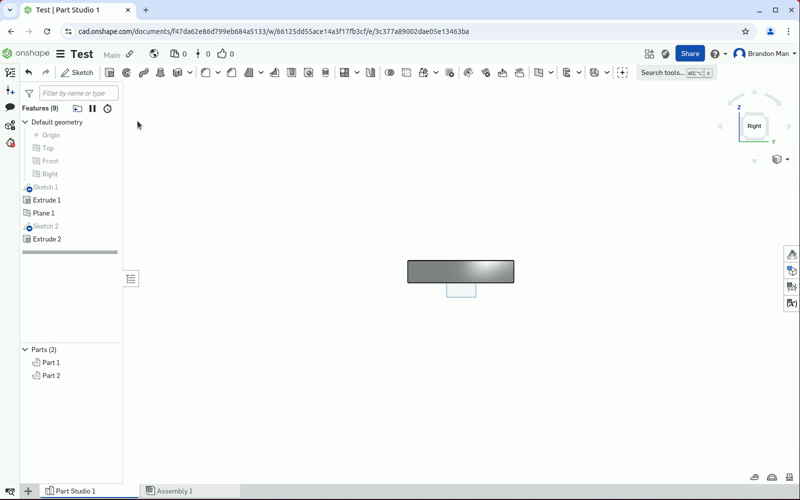
key(shift+h)
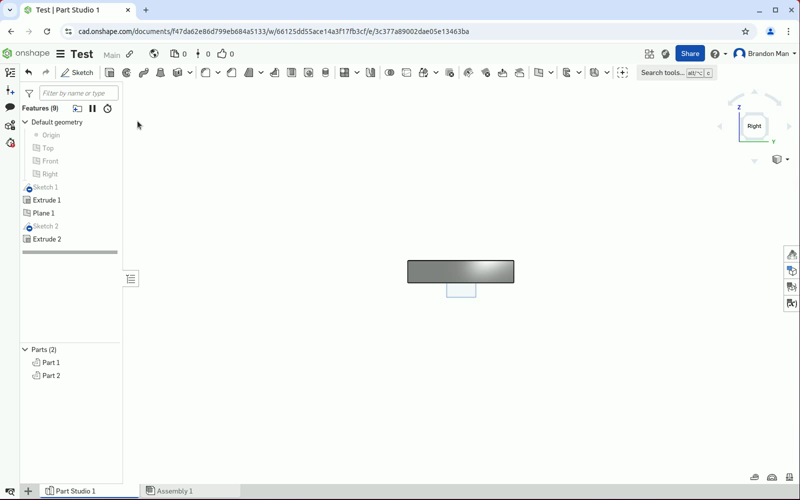
key(shift+h)
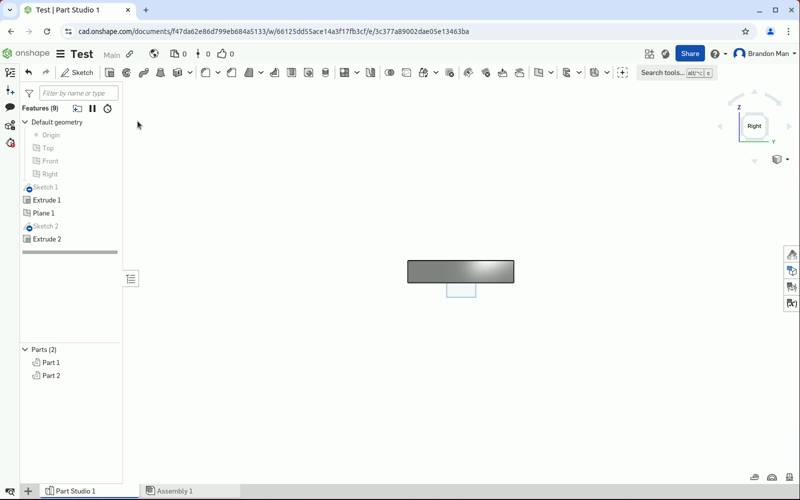
mouse_move(73, 189)
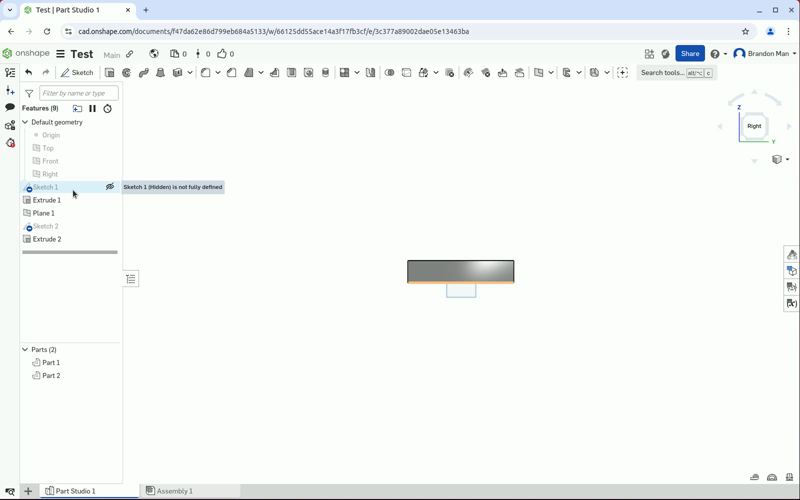
click(73, 189)
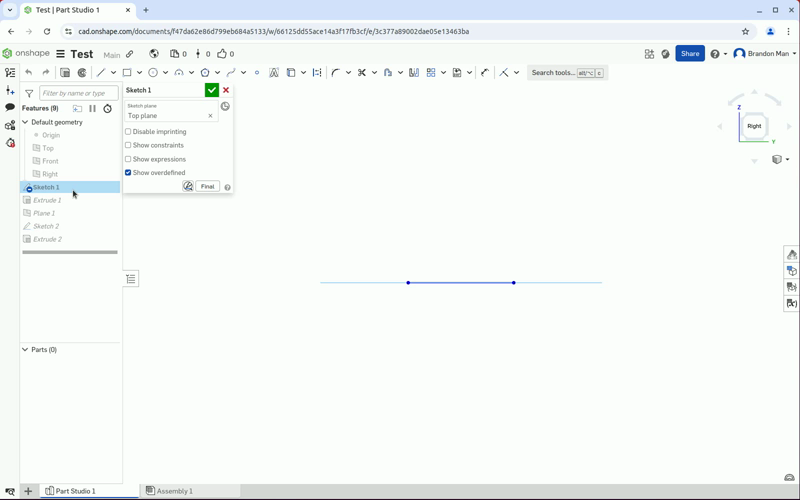
mouse_move(229, 92)
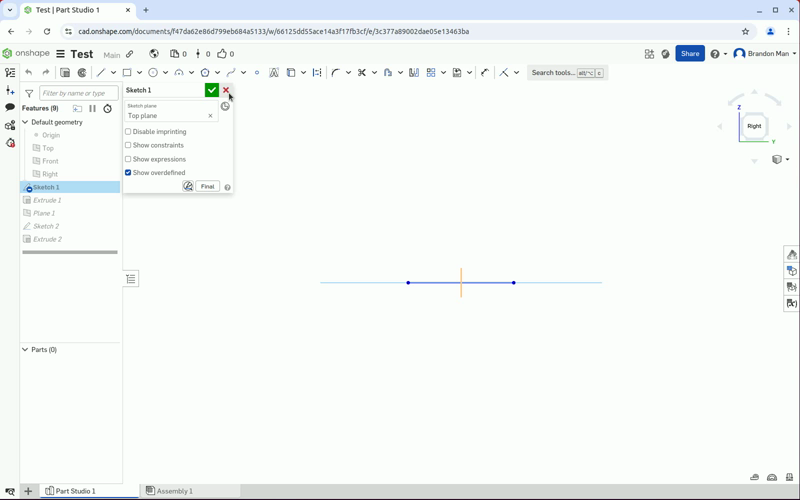
click(229, 92)
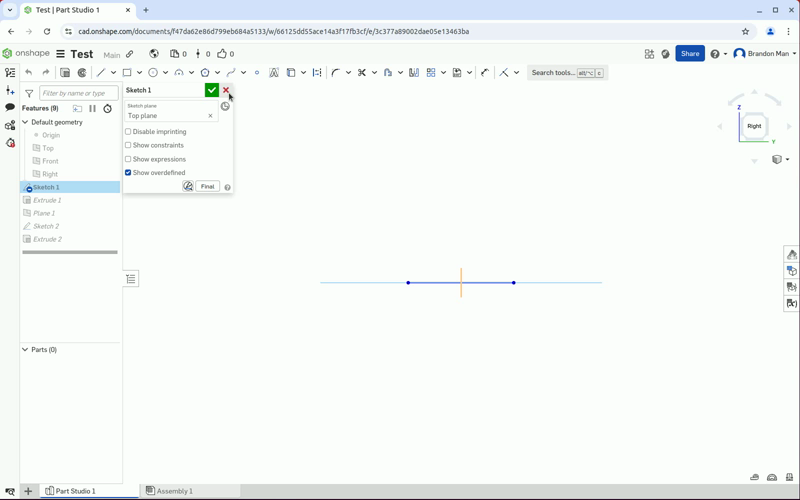
key(shift+s)
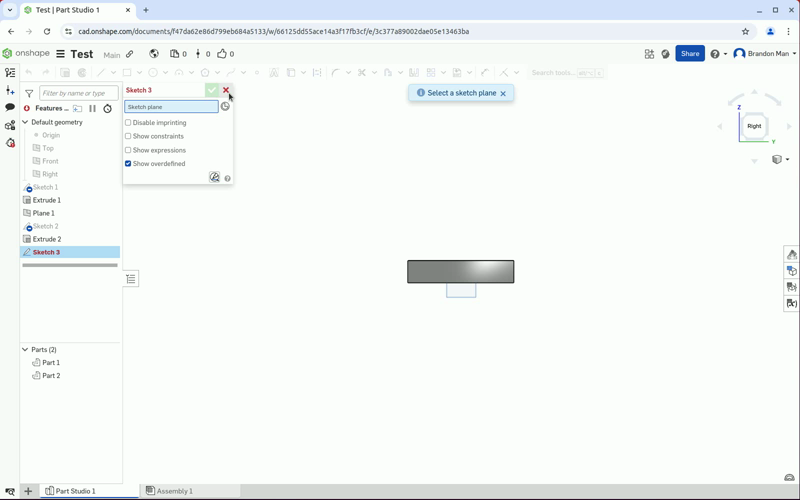
mouse_move(73, 215)
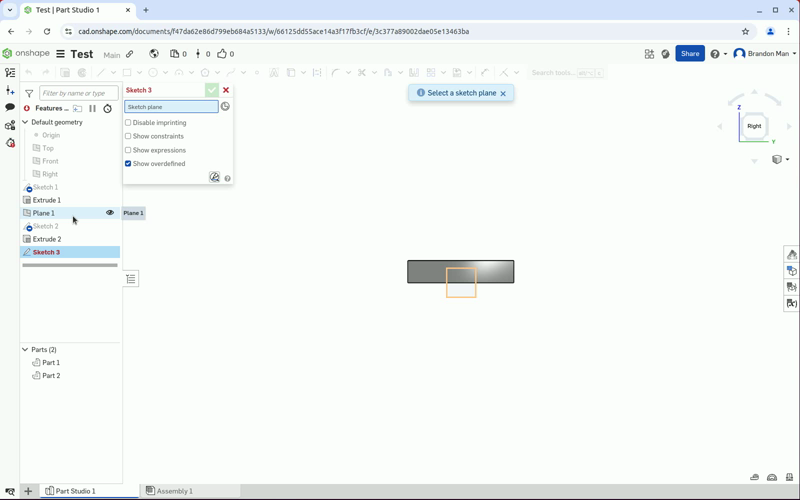
click(73, 215)
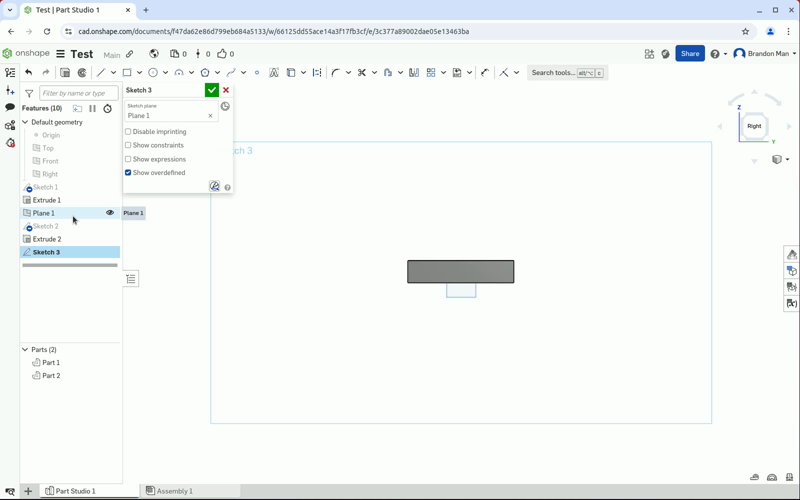
mouse_move(73, 352)
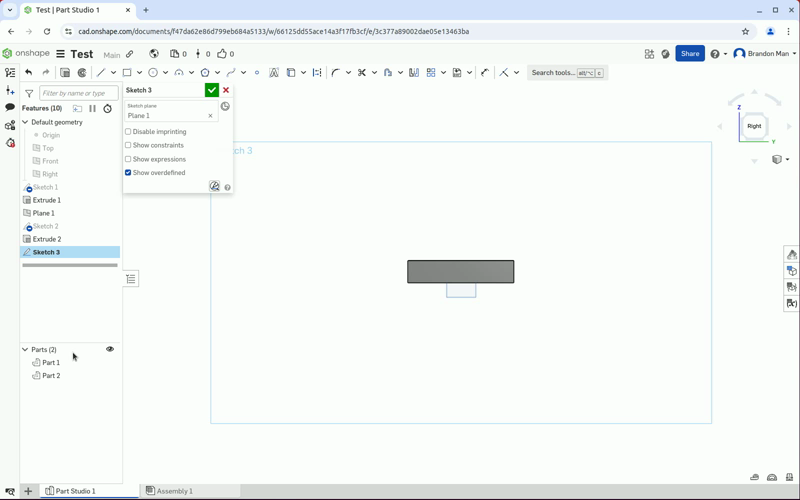
key(y)
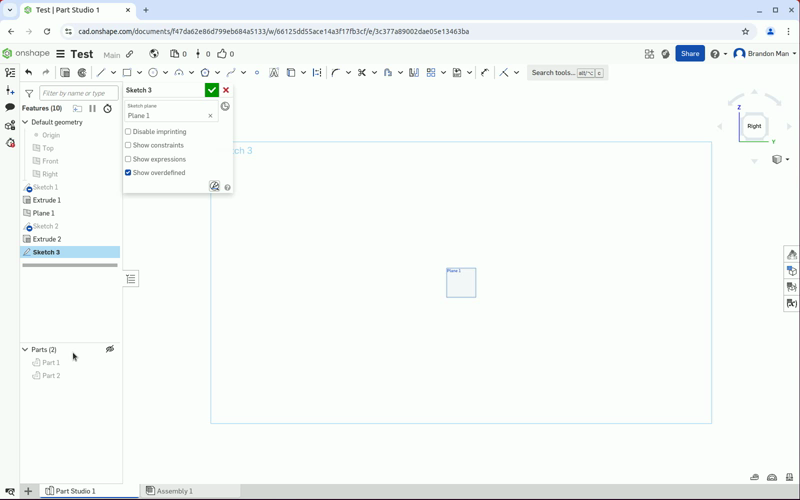
key(l)
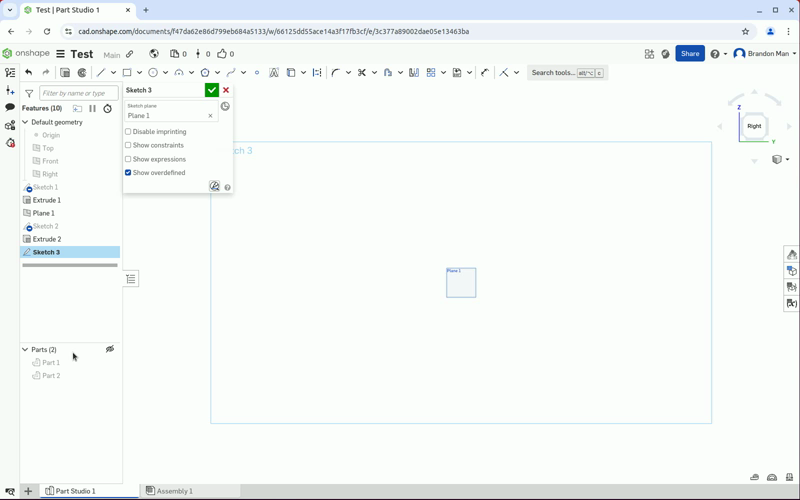
key_down(shift)
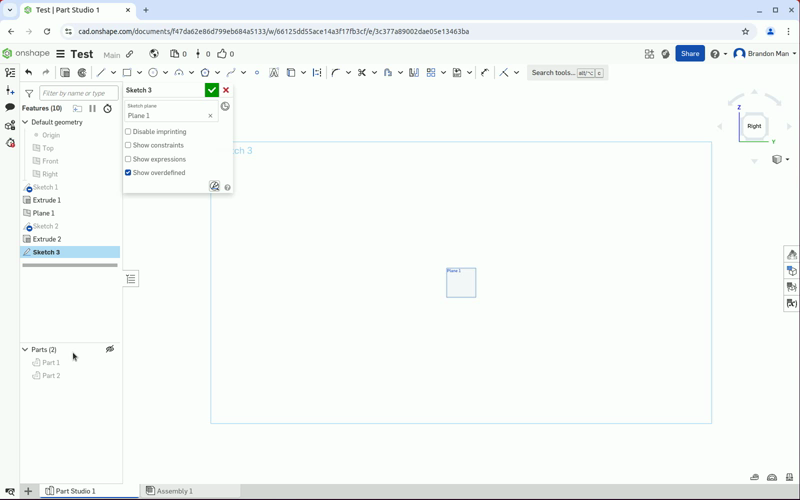
mouse_move(407, 260)
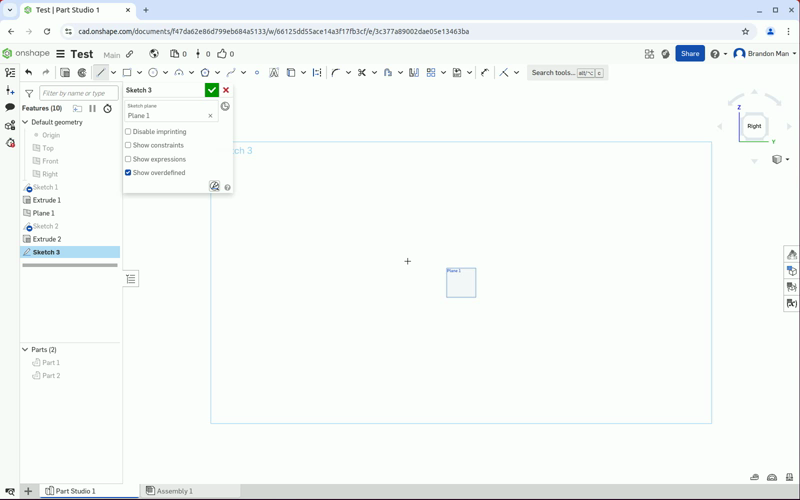
click(407, 260)
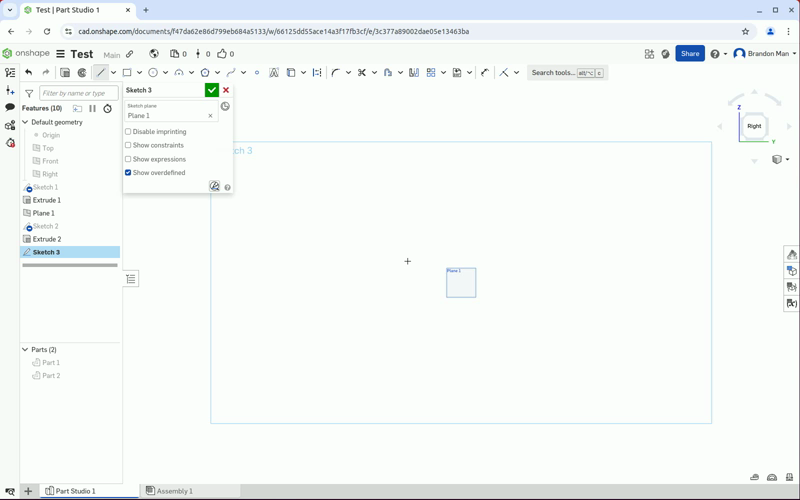
key_up(shift)
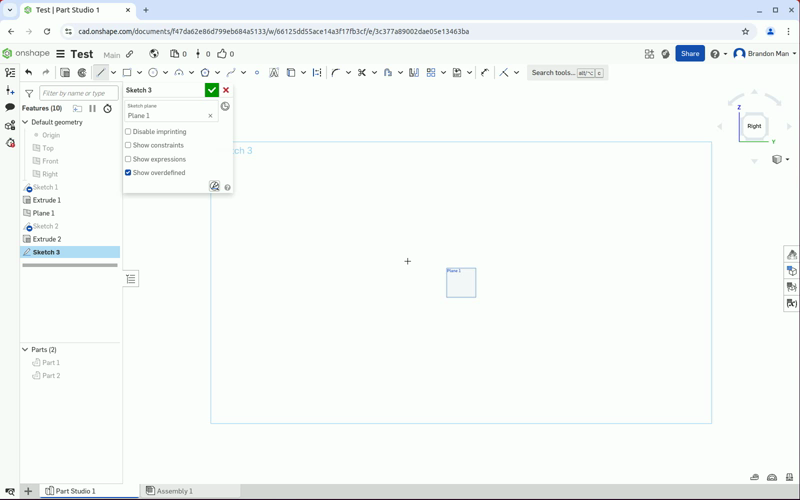
key_down(shift)
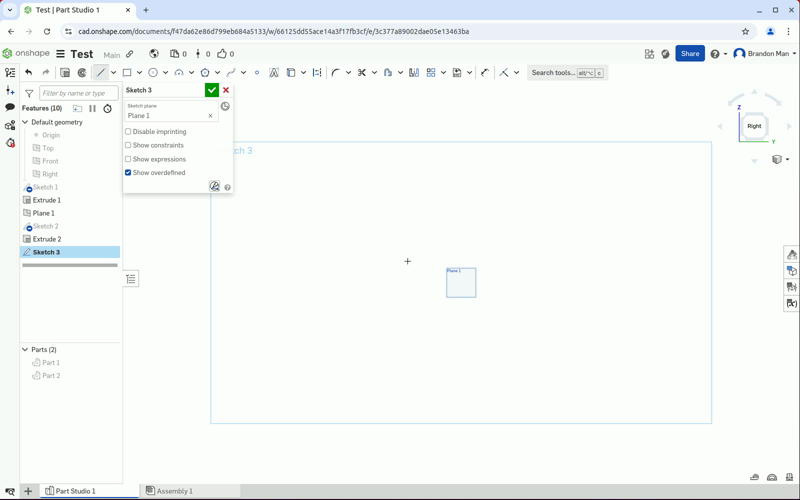
mouse_move(513, 260)
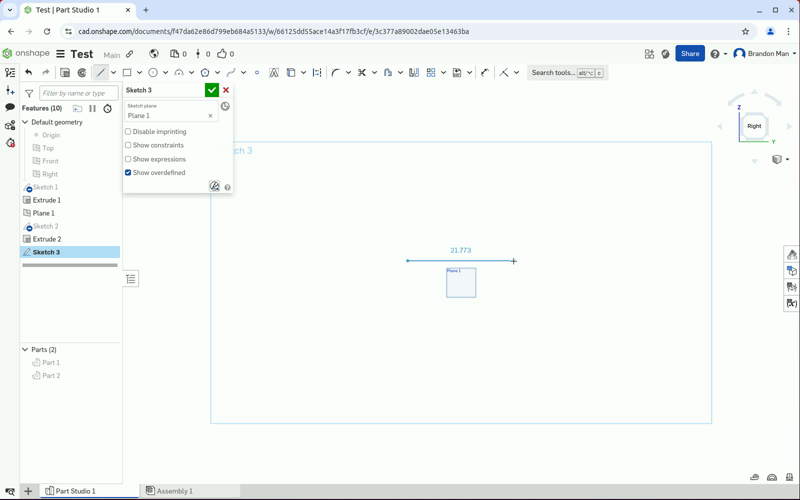
click(513, 260)
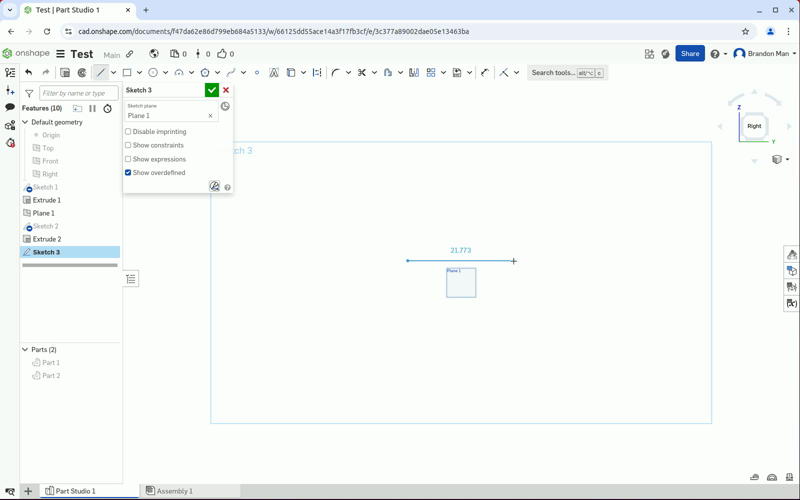
key_up(shift)
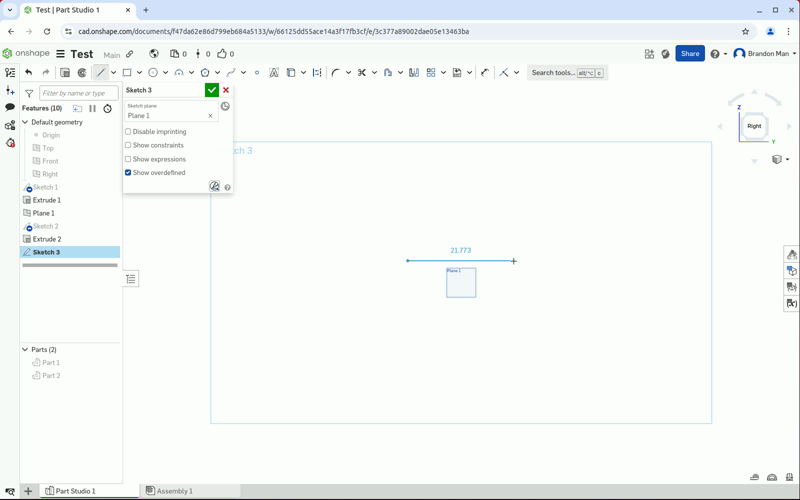
key_down(shift)
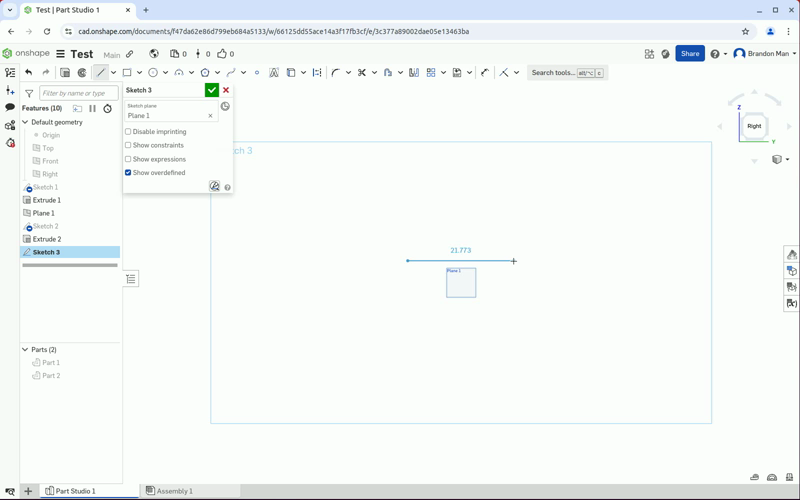
mouse_move(543, 260)
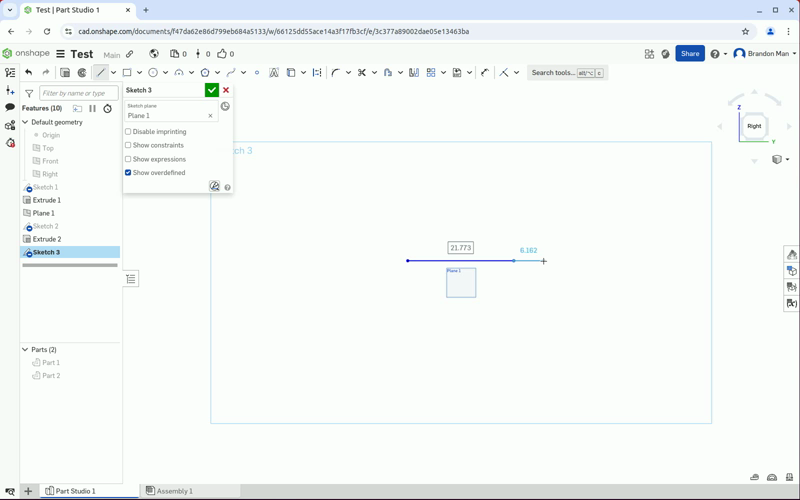
mouse_move(513, 257)
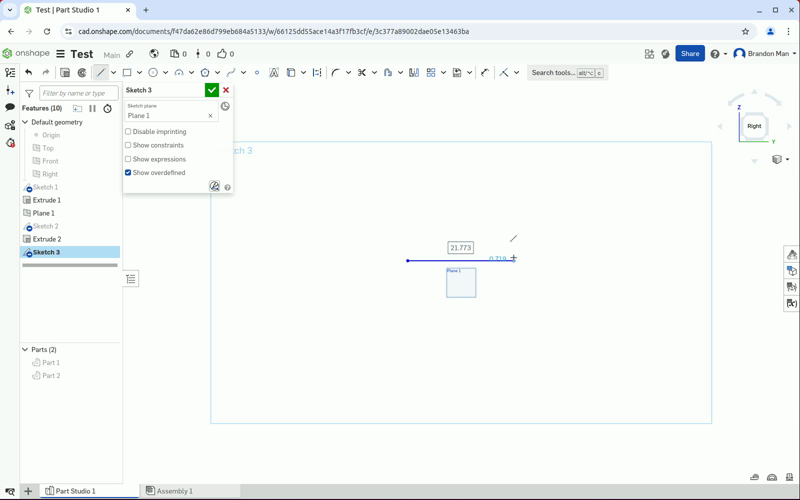
scroll(6)
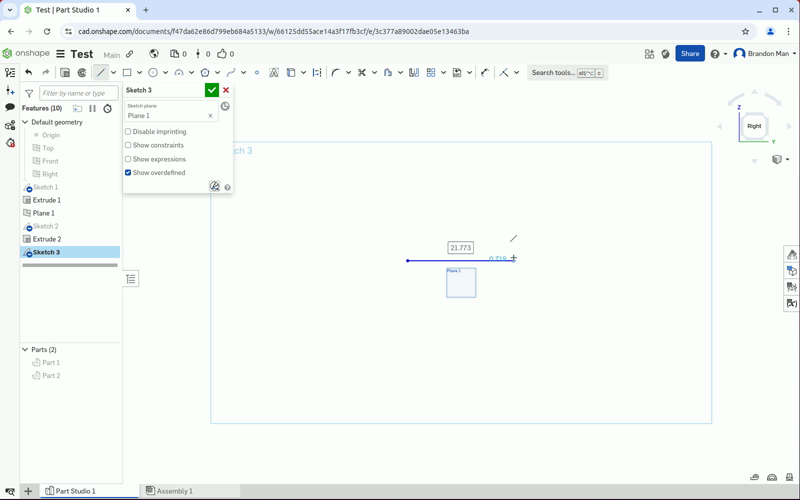
scroll(6)
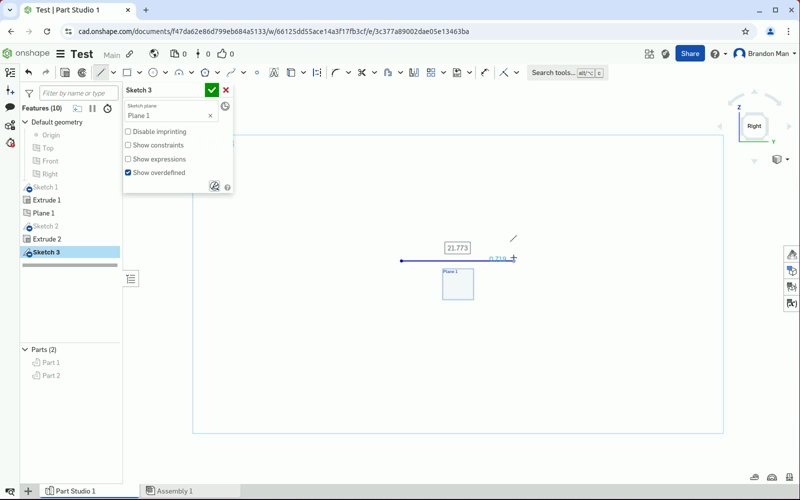
scroll(6)
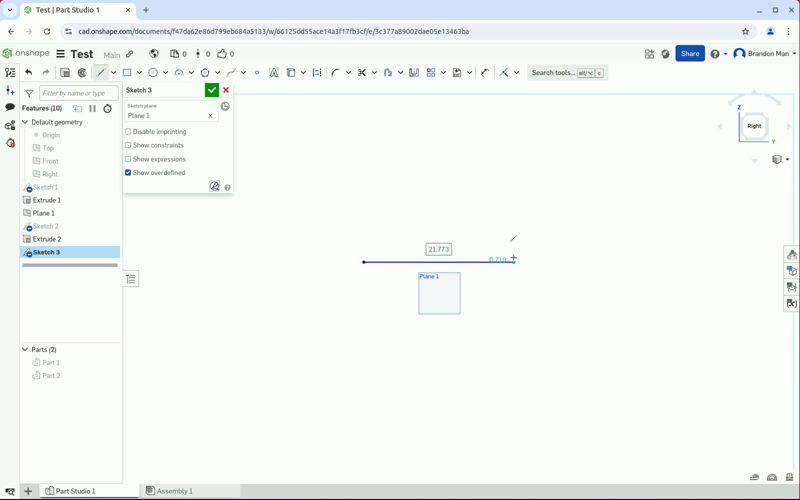
scroll(6)
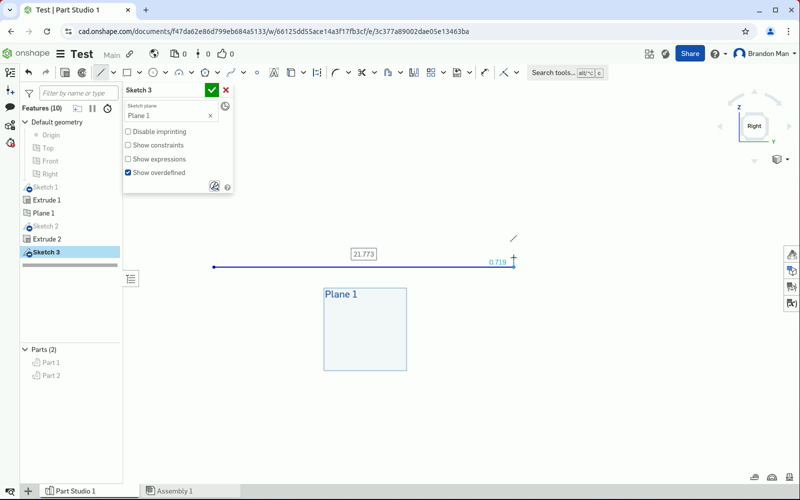
scroll(6)
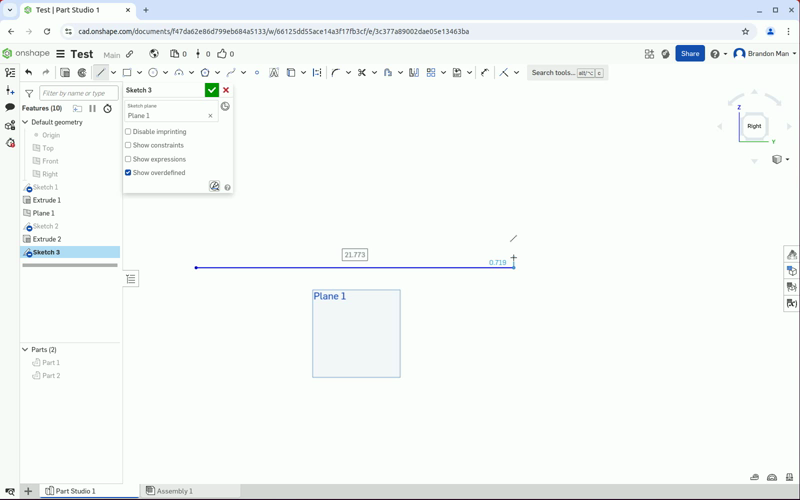
scroll(6)
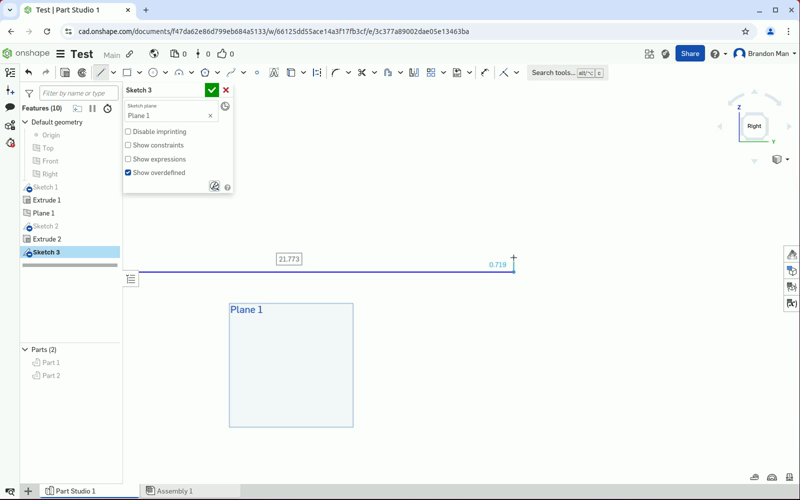
scroll(6)
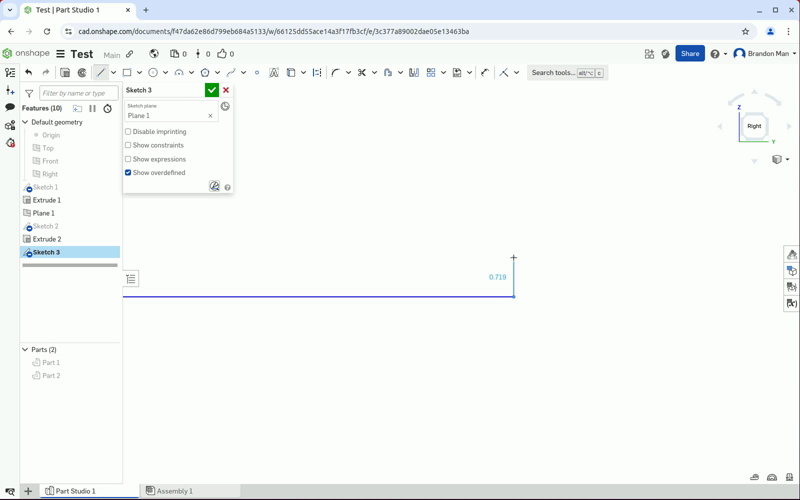
click(513, 257)
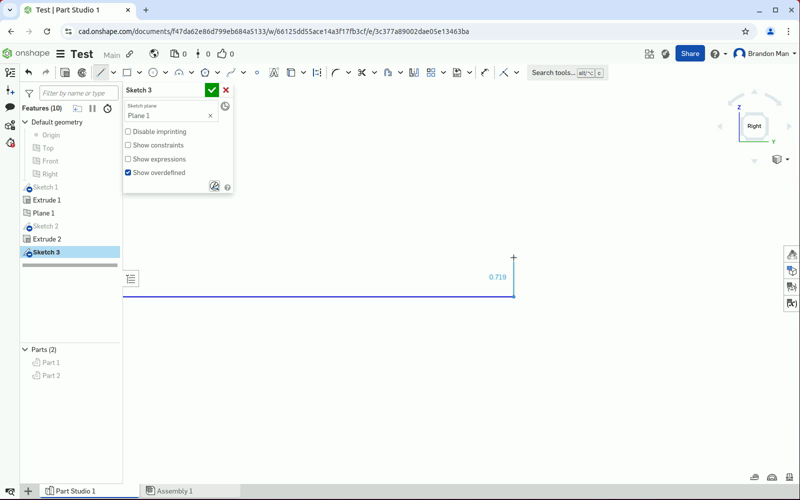
scroll(-6)
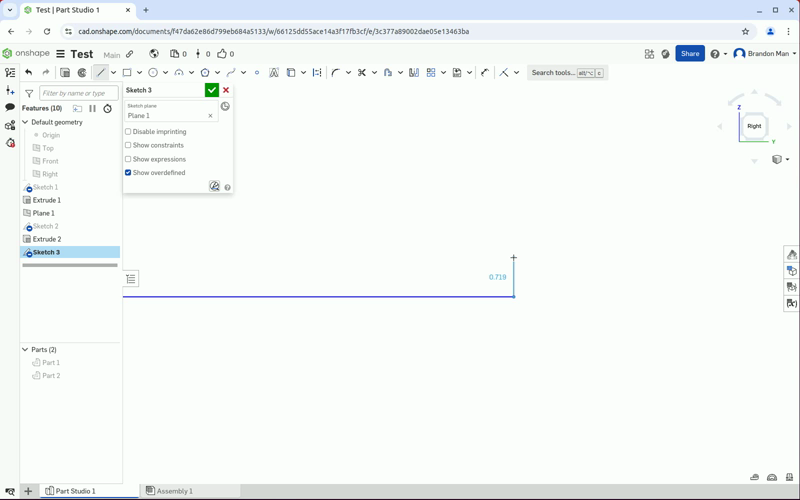
scroll(-6)
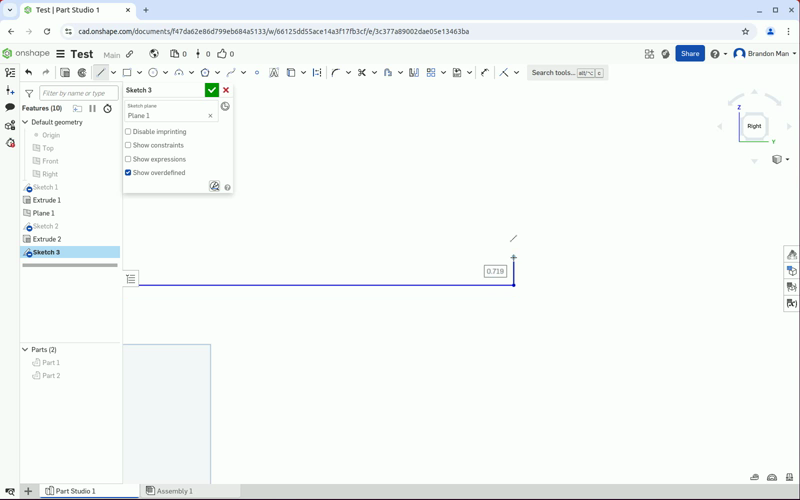
scroll(-6)
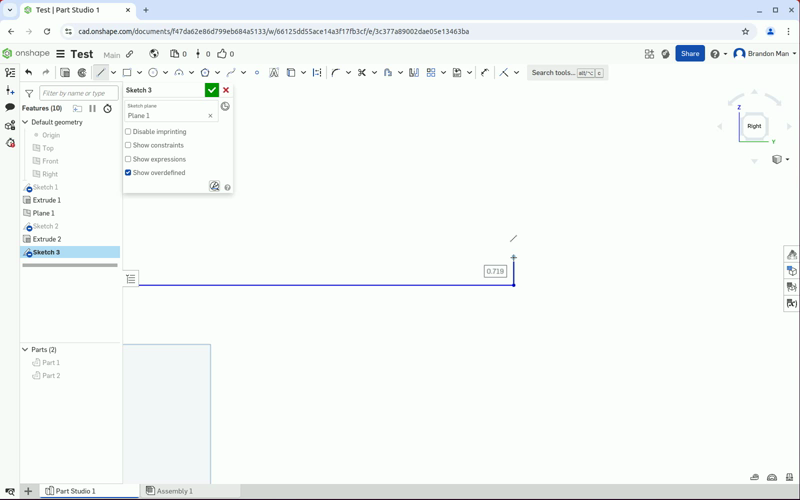
scroll(-6)
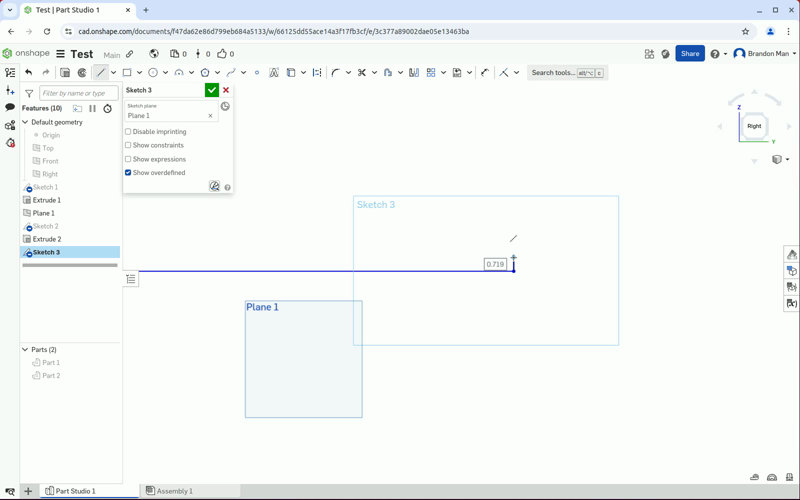
scroll(-6)
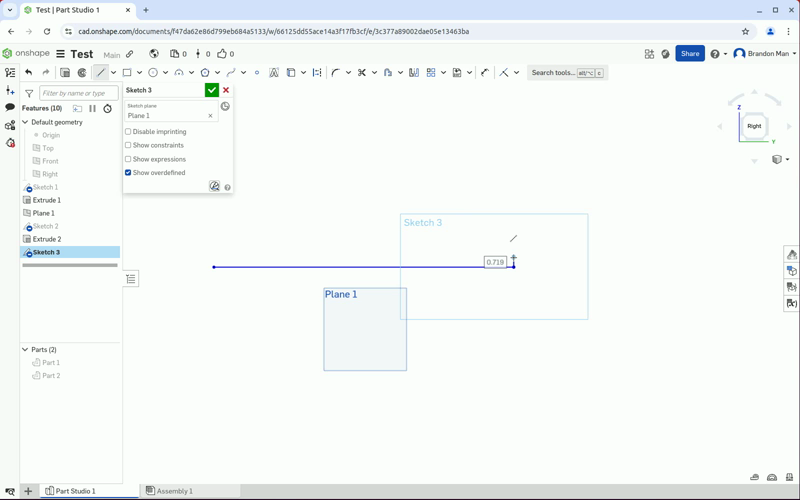
scroll(-6)
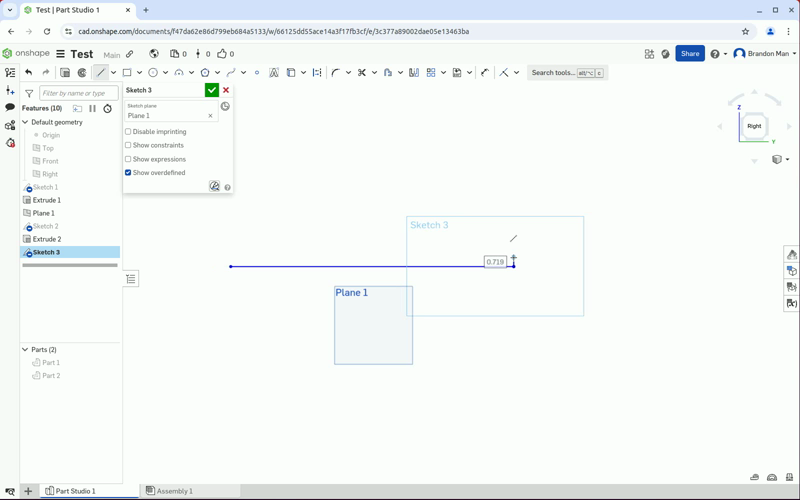
scroll(-6)
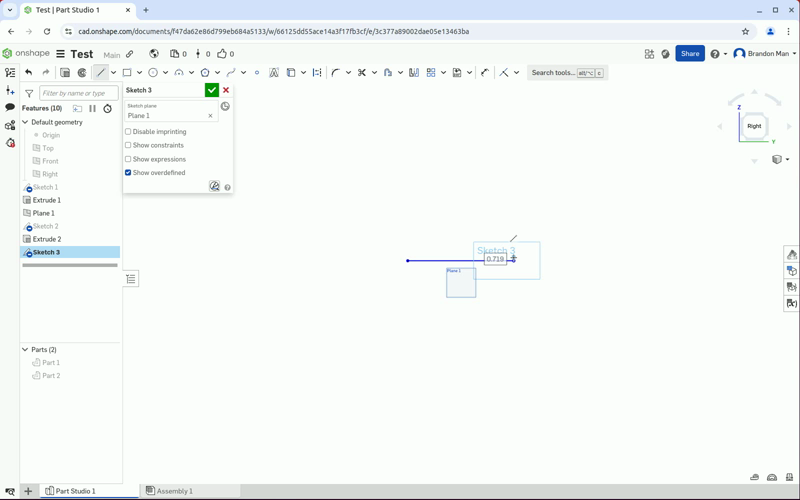
key_up(shift)
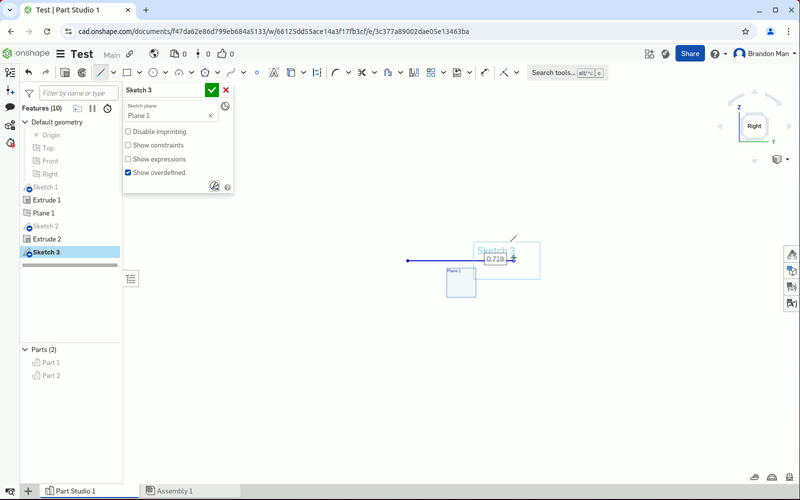
key_down(shift)
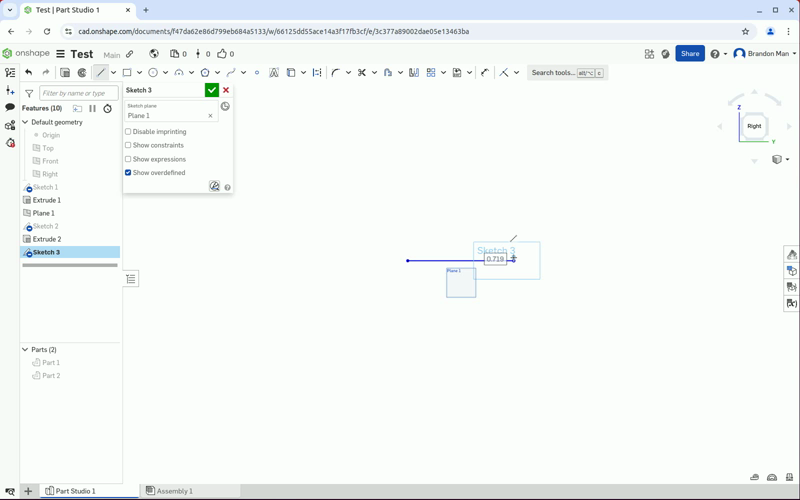
mouse_move(407, 257)
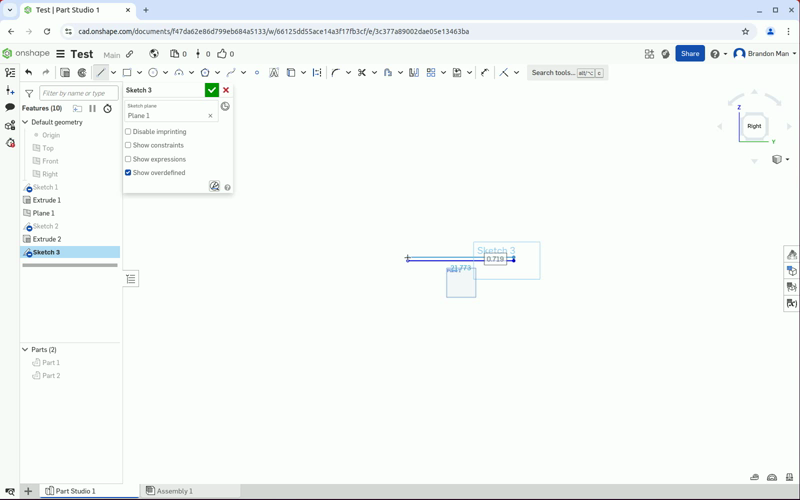
scroll(6)
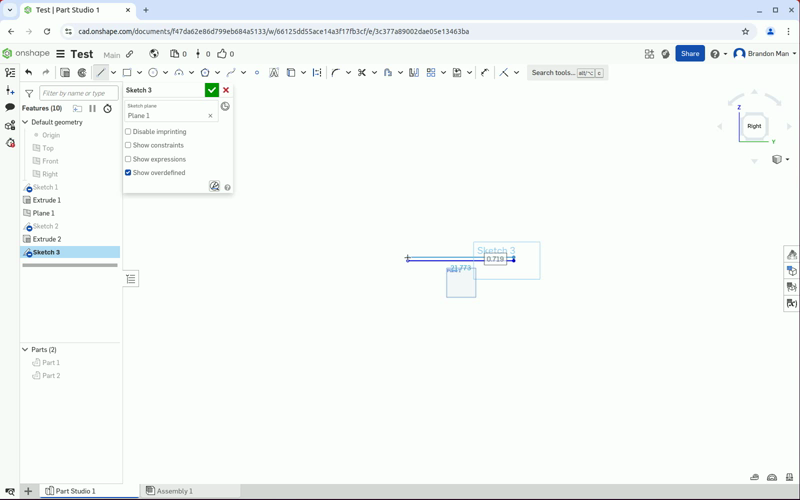
scroll(6)
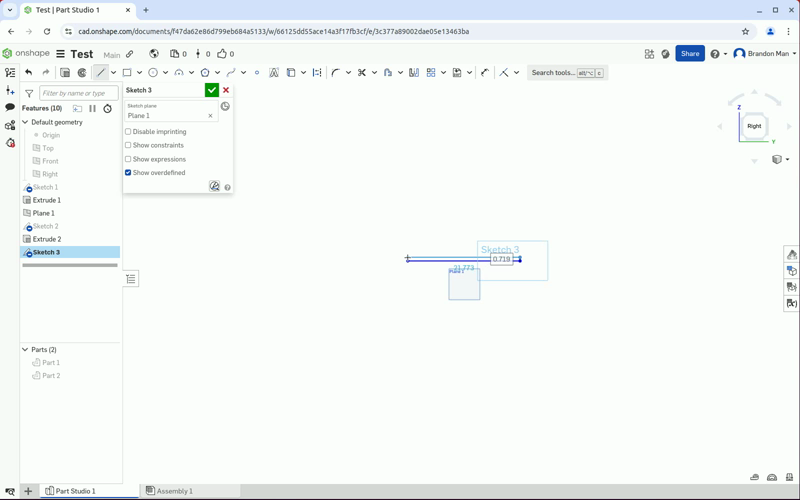
scroll(6)
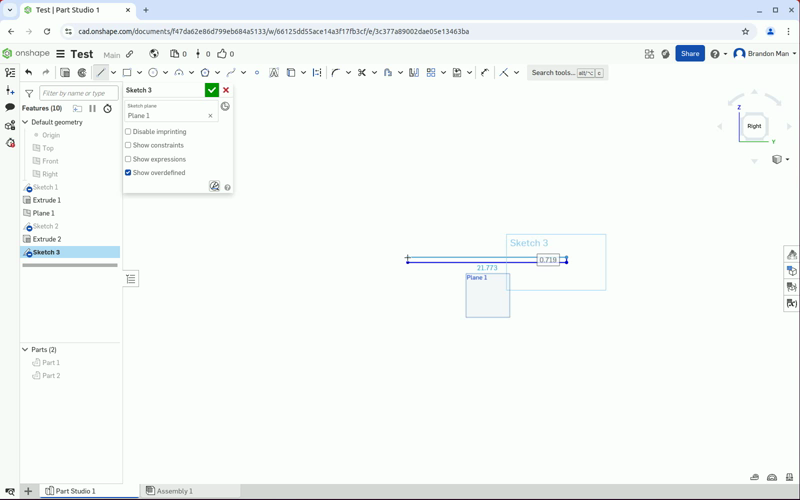
scroll(6)
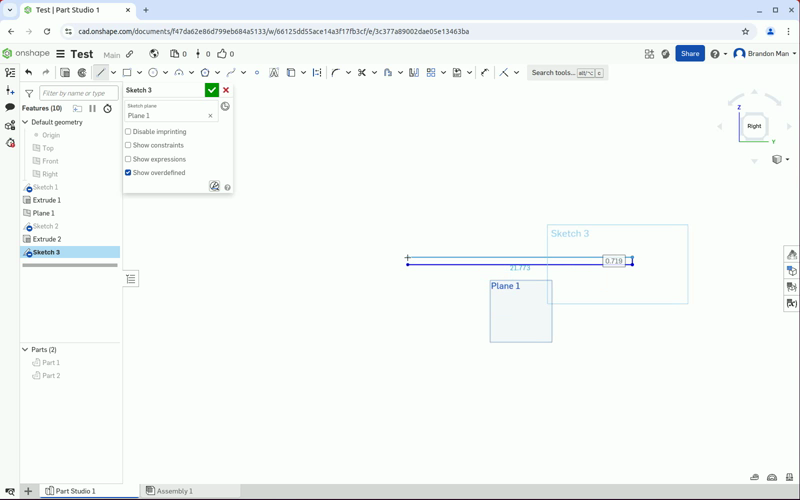
scroll(6)
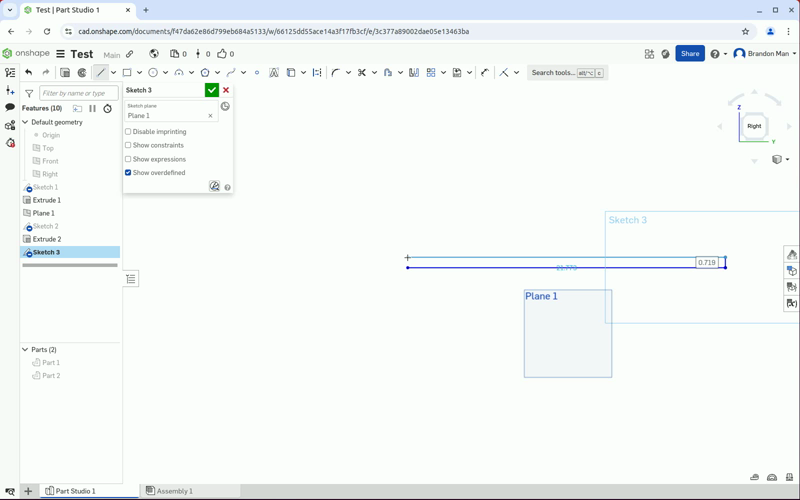
scroll(6)
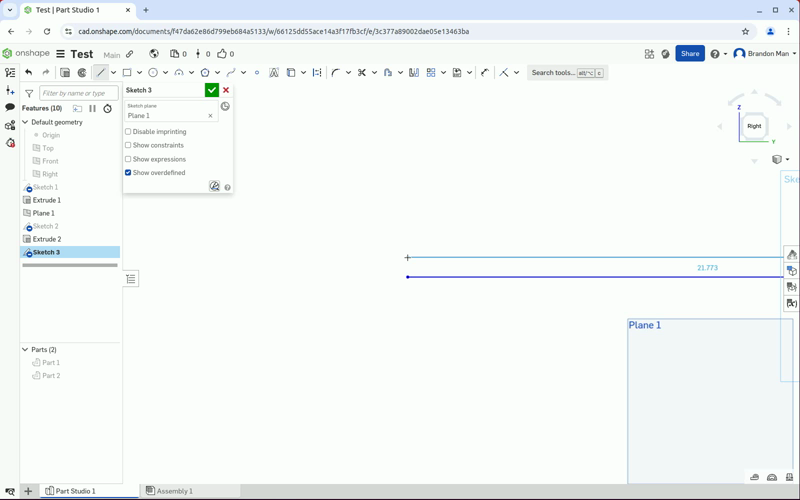
scroll(6)
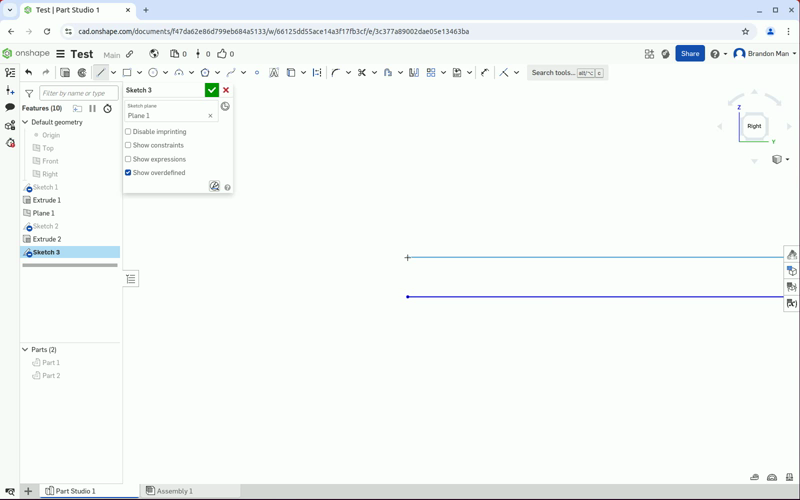
click(407, 257)
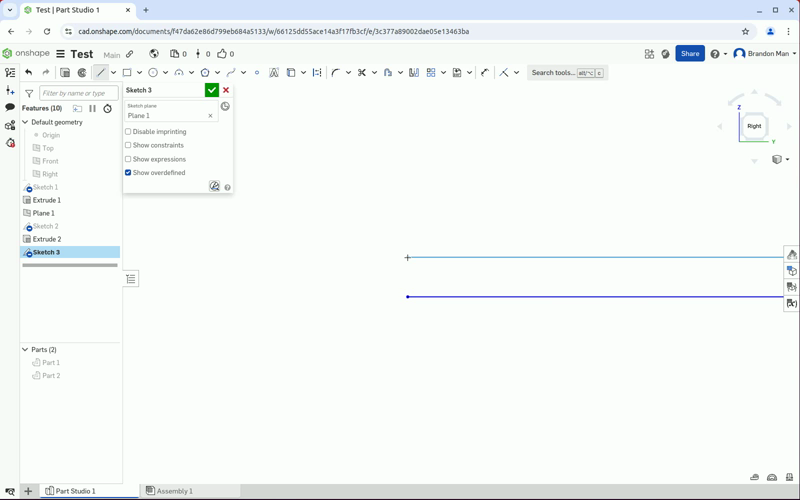
scroll(-6)
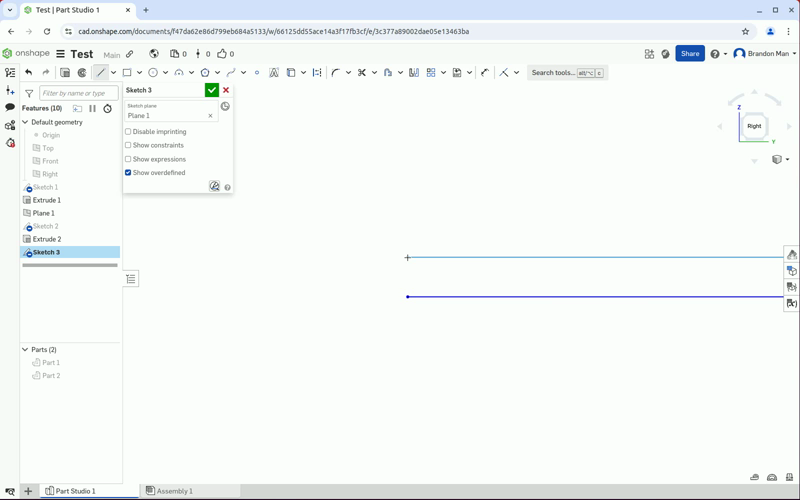
scroll(-6)
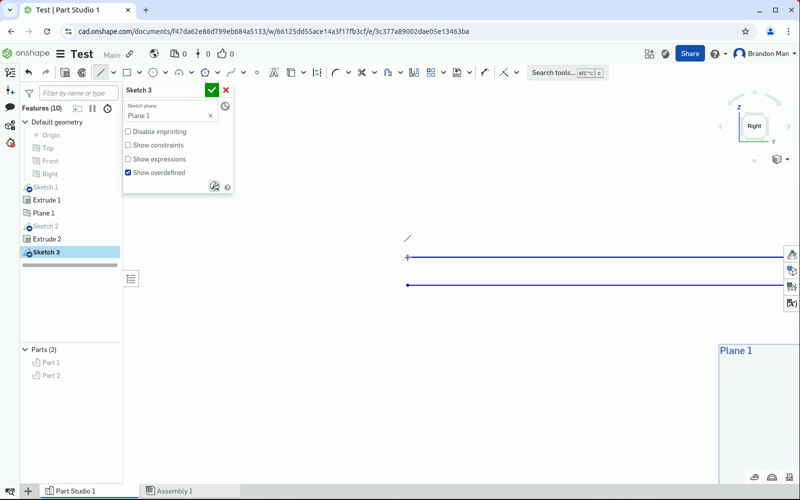
scroll(-6)
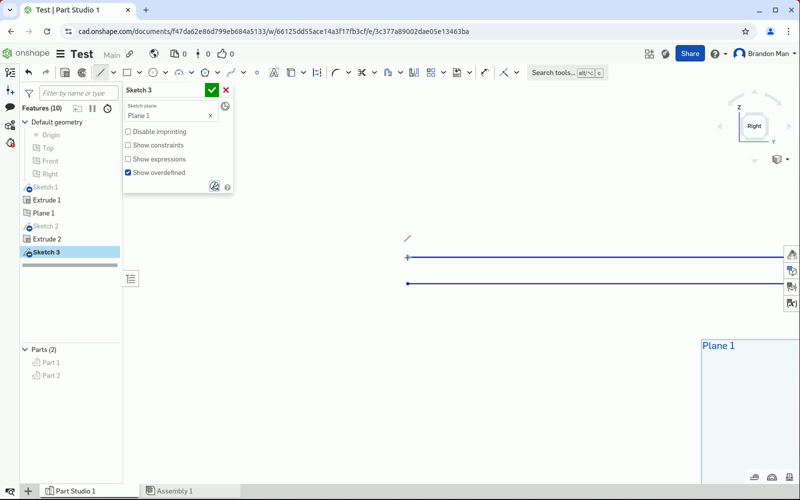
scroll(-6)
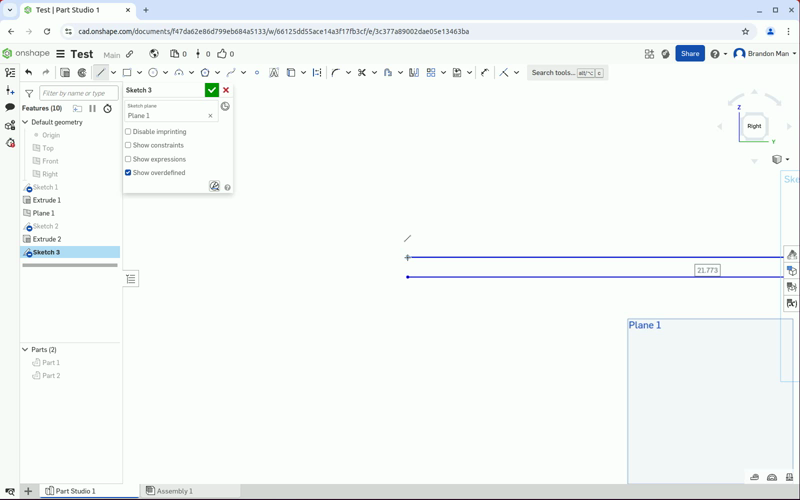
scroll(-6)
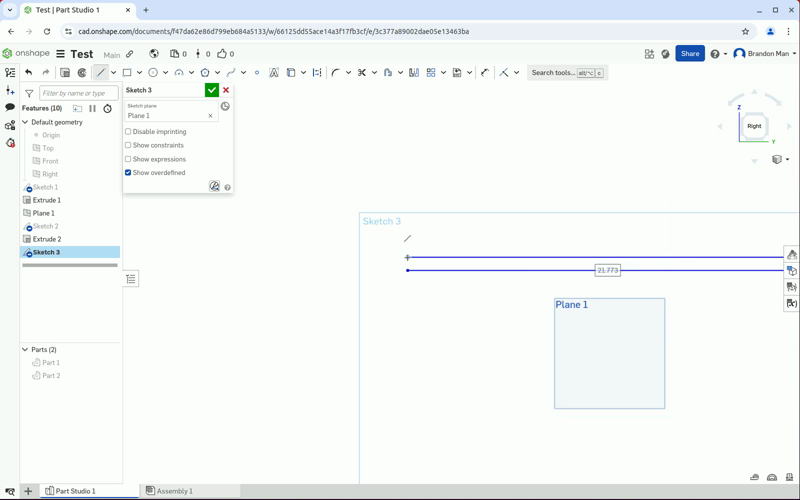
scroll(-6)
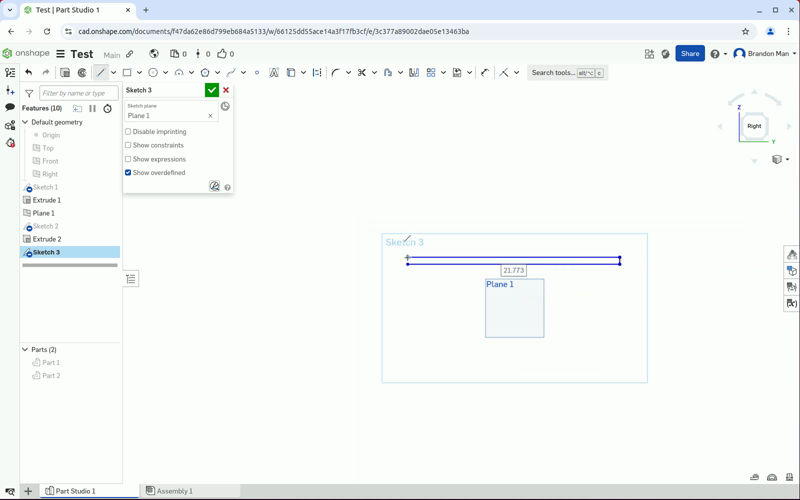
scroll(-6)
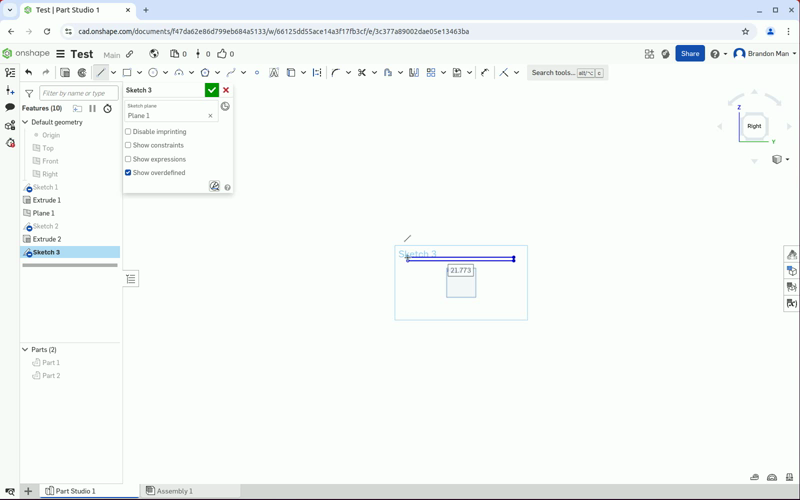
key_up(shift)
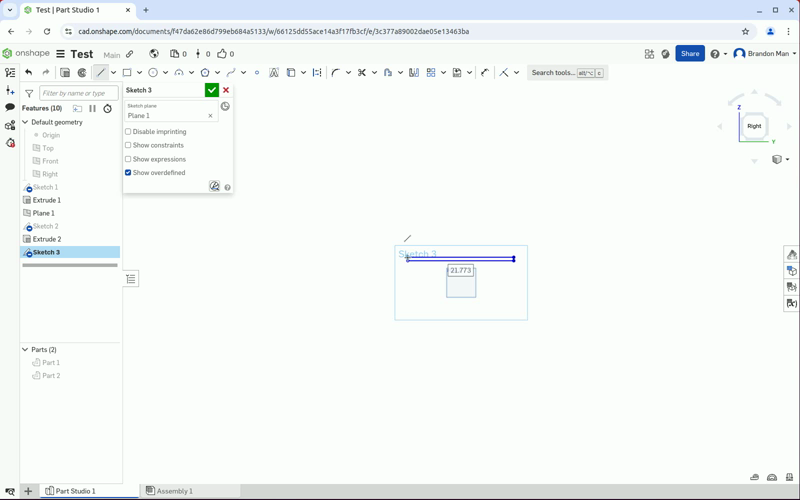
mouse_move(437, 257)
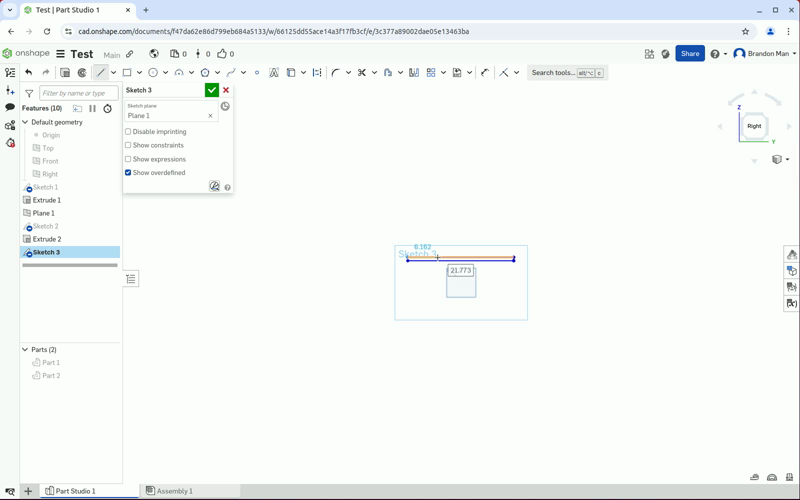
key_down(shift)
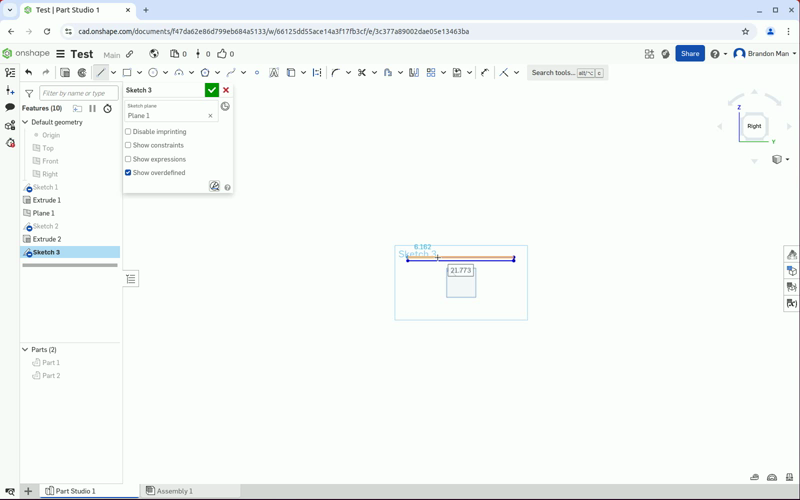
mouse_move(407, 260)
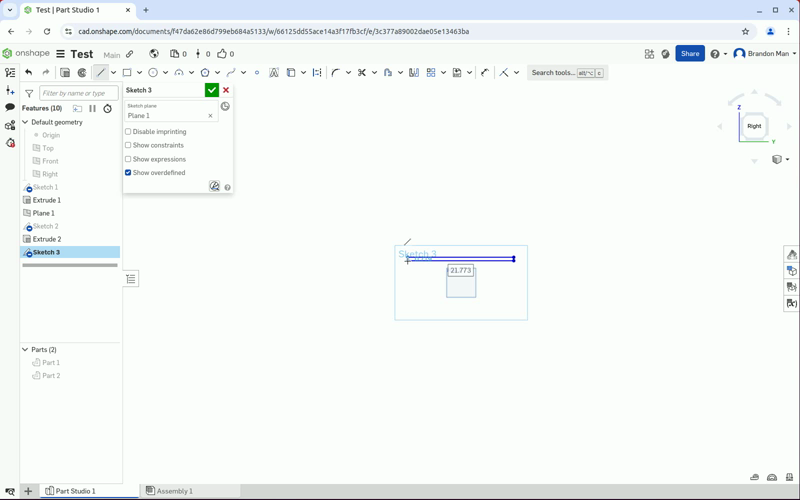
scroll(6)
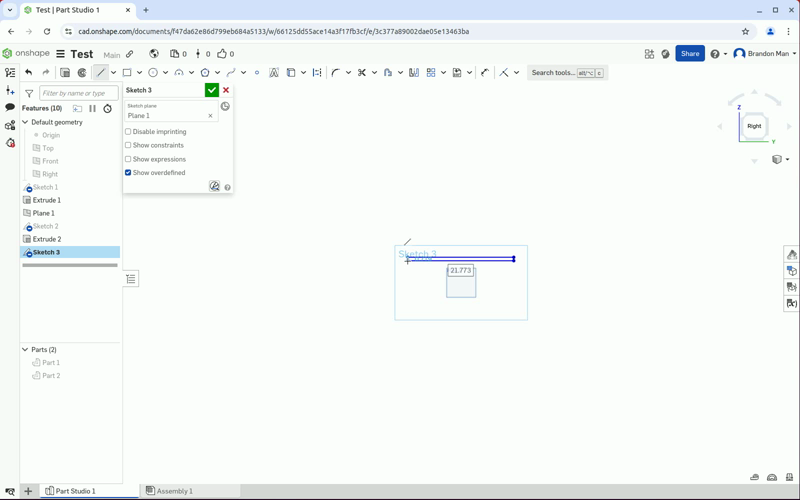
scroll(6)
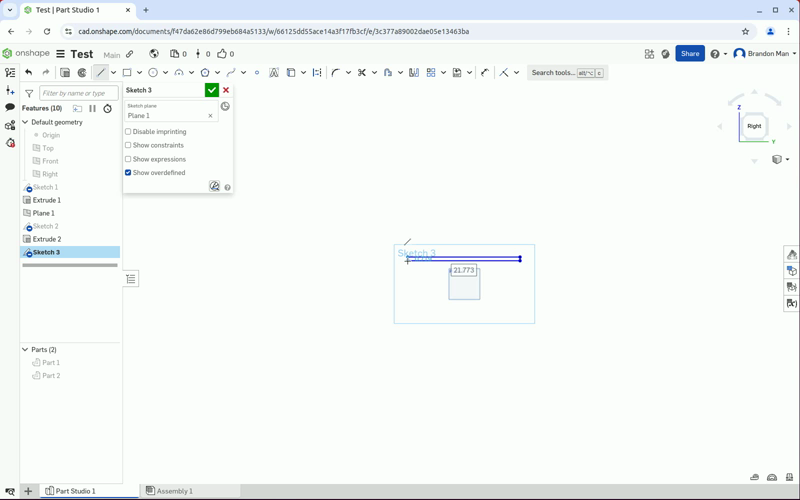
scroll(6)
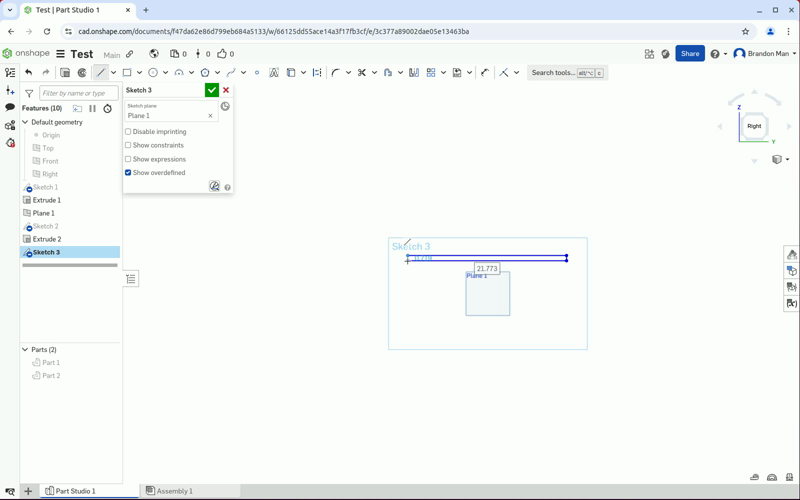
scroll(6)
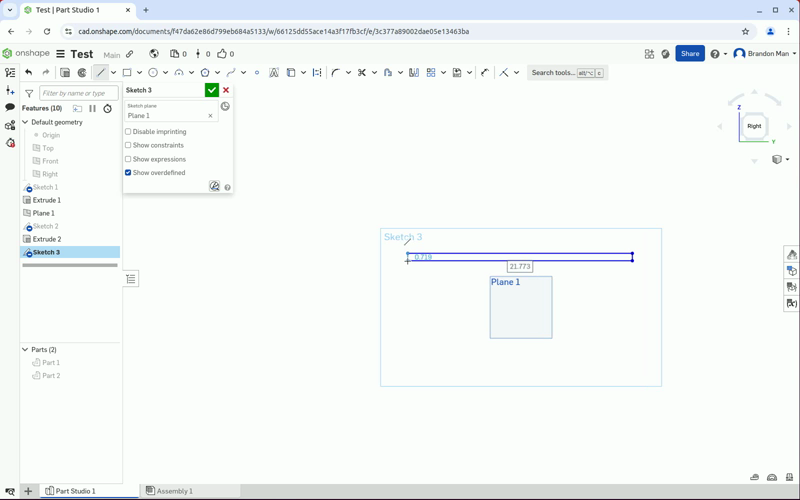
scroll(6)
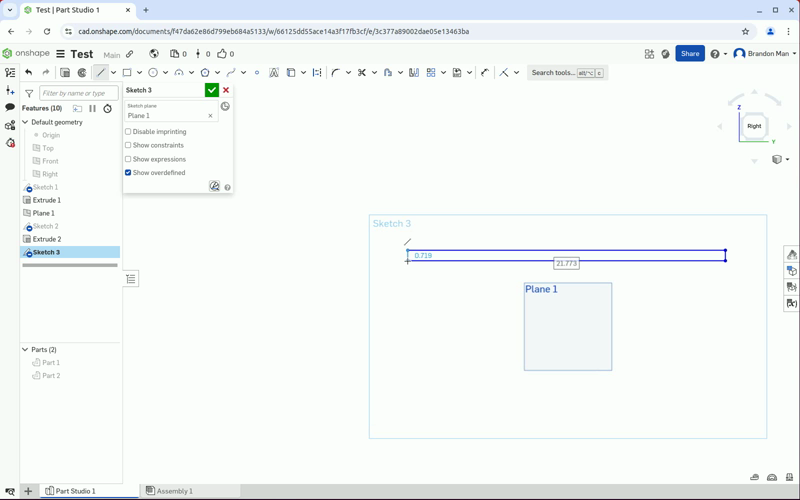
scroll(6)
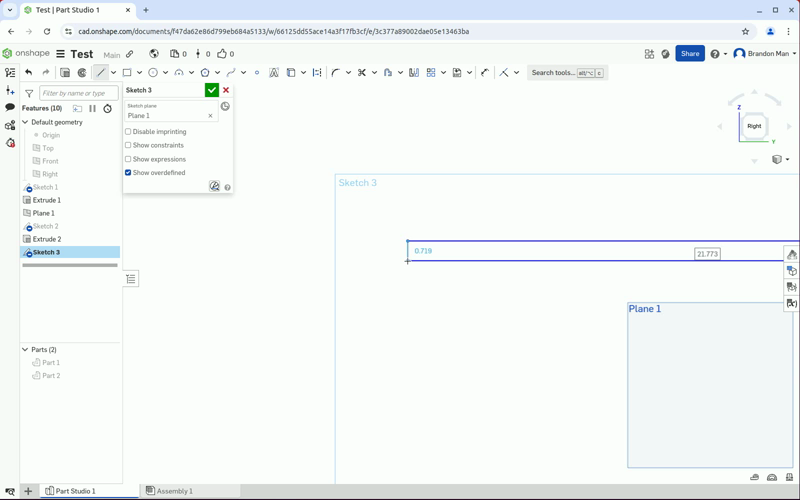
scroll(6)
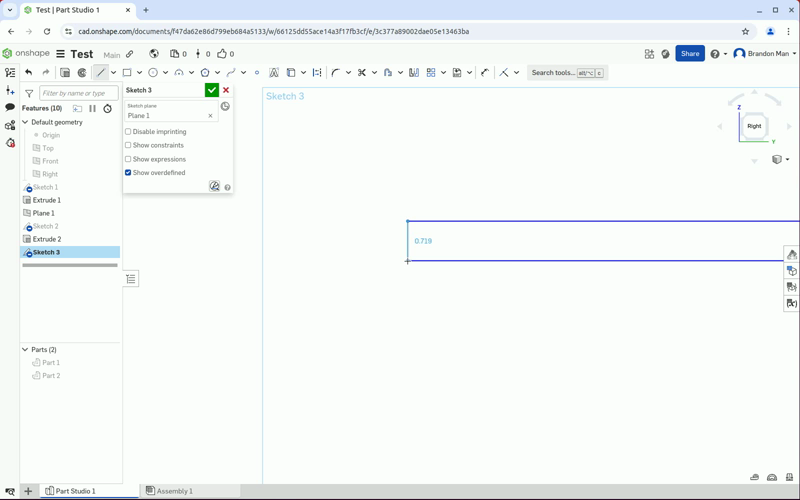
key_up(shift)
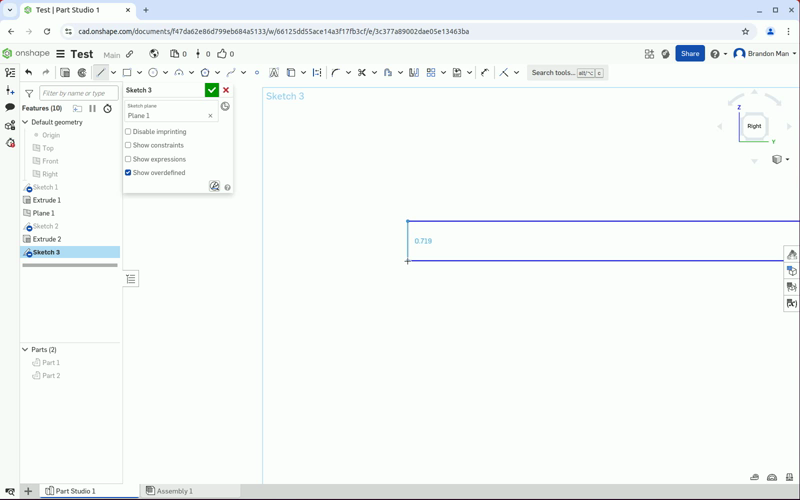
click(407, 260)
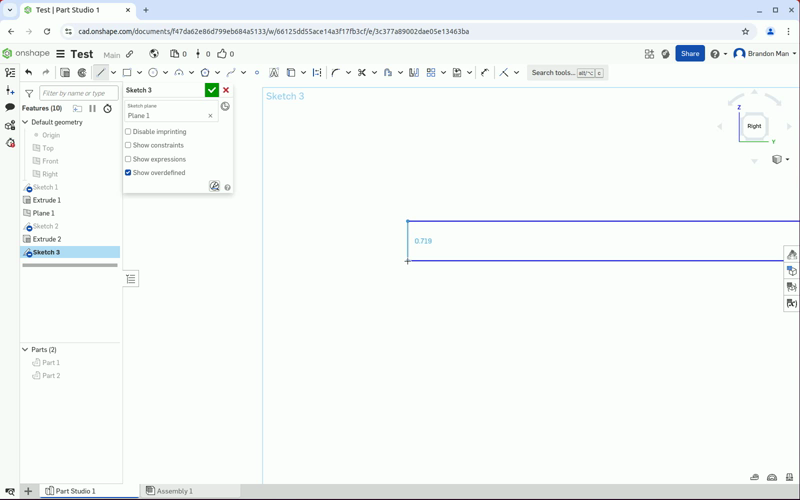
scroll(-6)
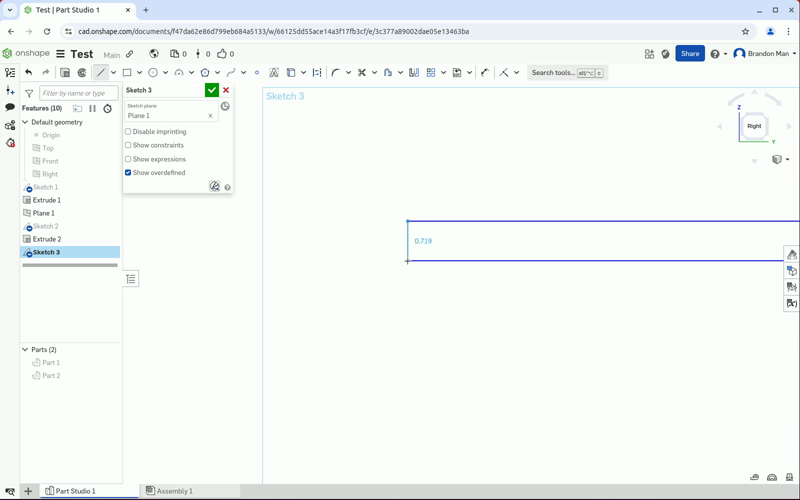
scroll(-6)
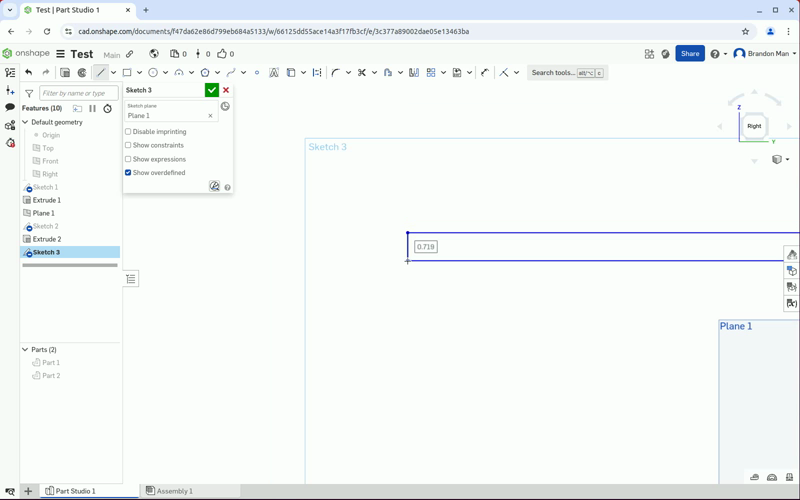
scroll(-6)
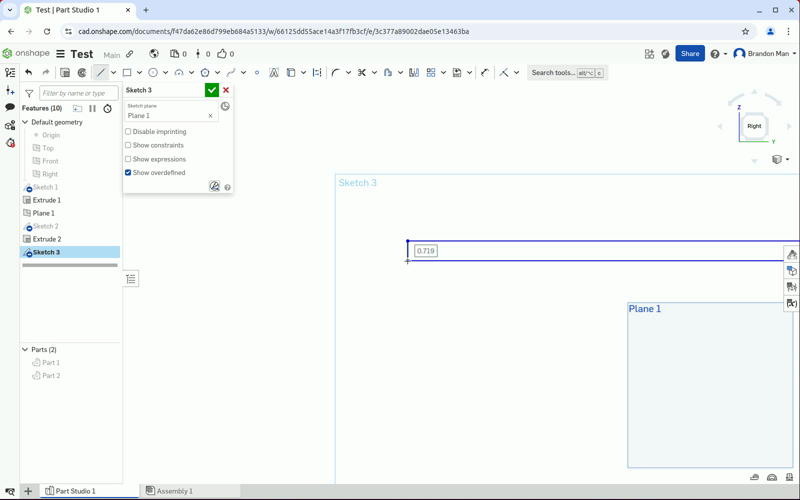
scroll(-6)
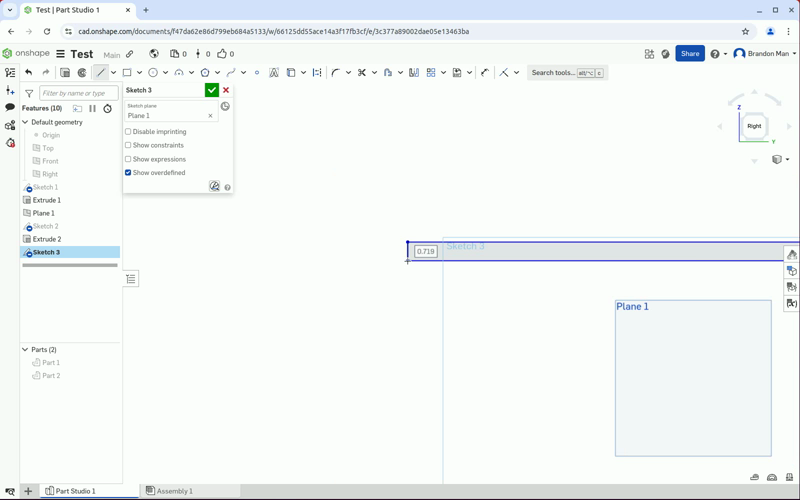
scroll(-6)
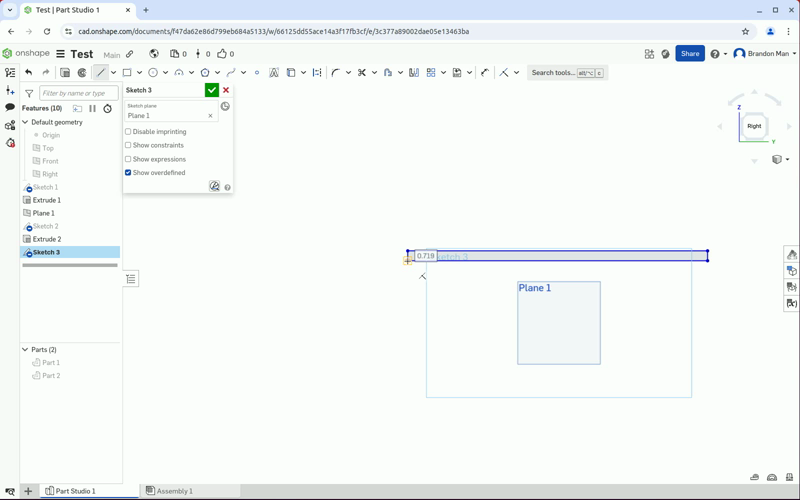
scroll(-6)
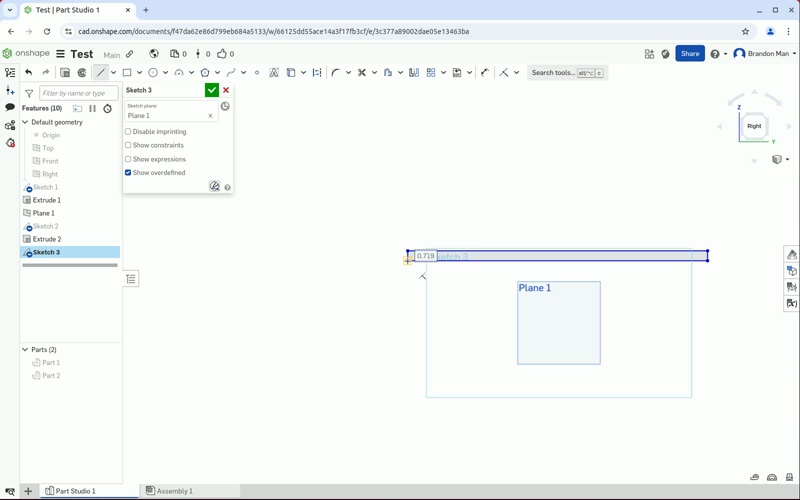
scroll(-6)
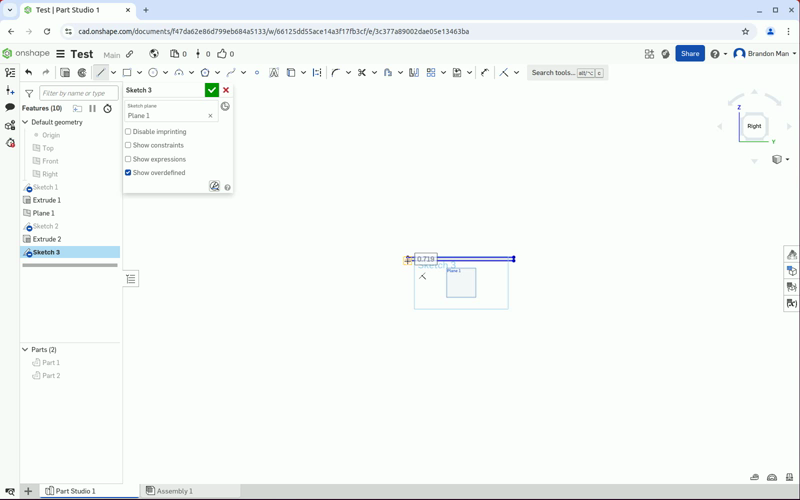
key(esc)
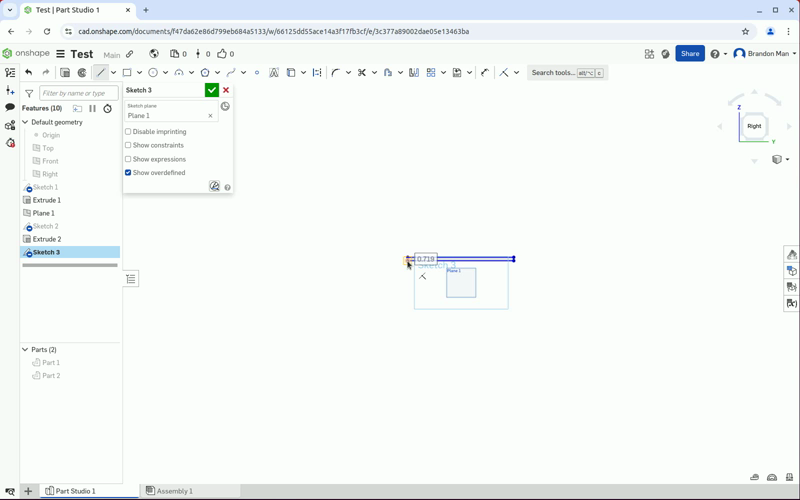
mouse_move(426, 258)
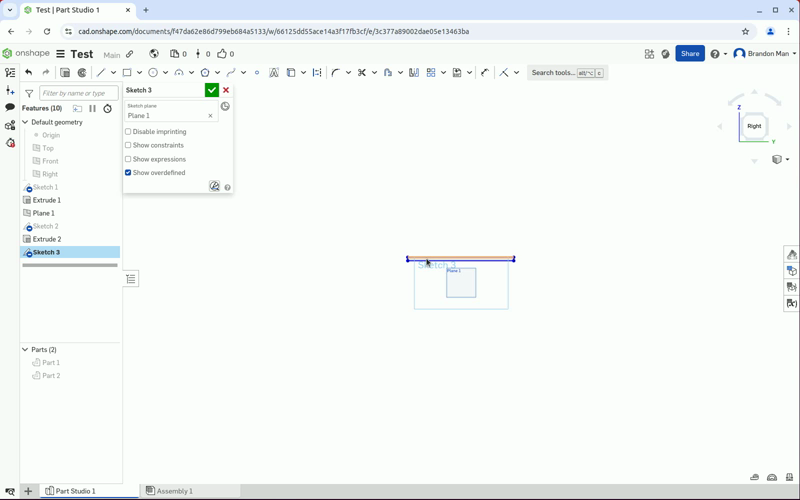
scroll(6)
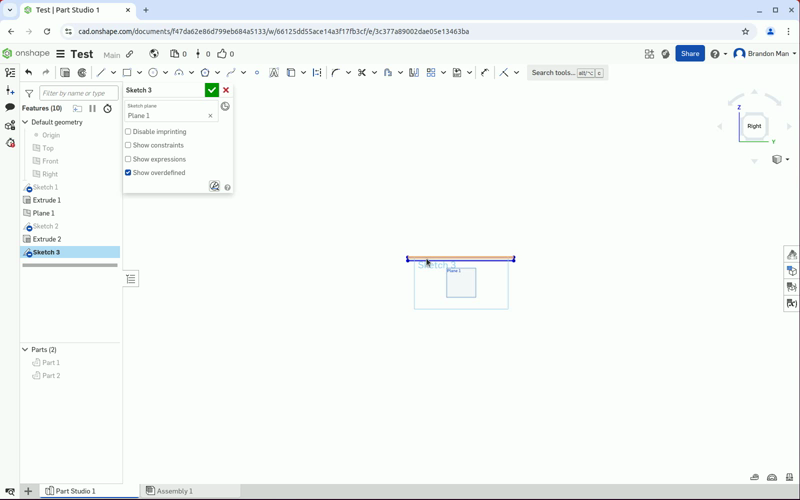
scroll(6)
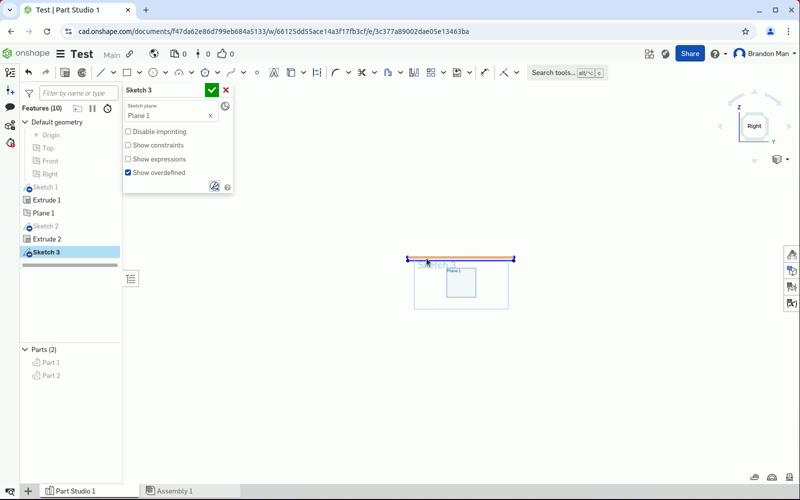
scroll(6)
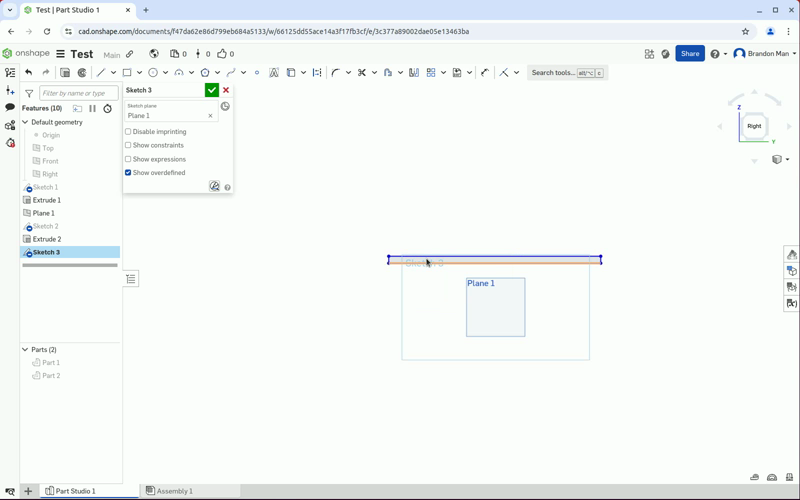
scroll(6)
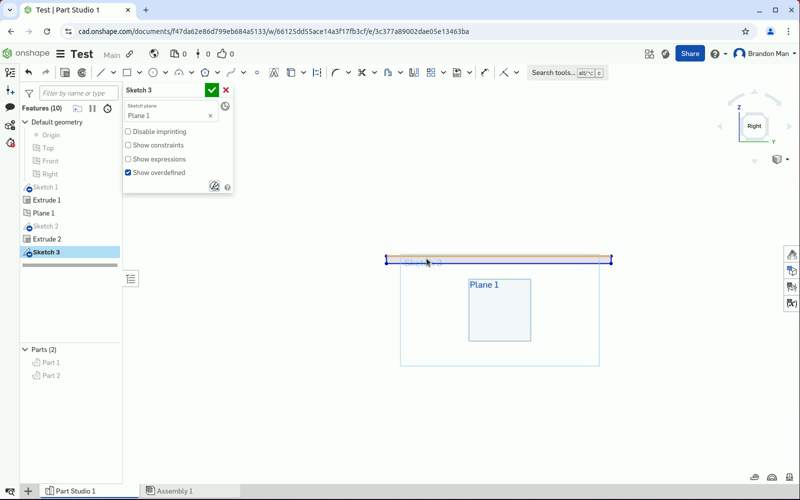
scroll(6)
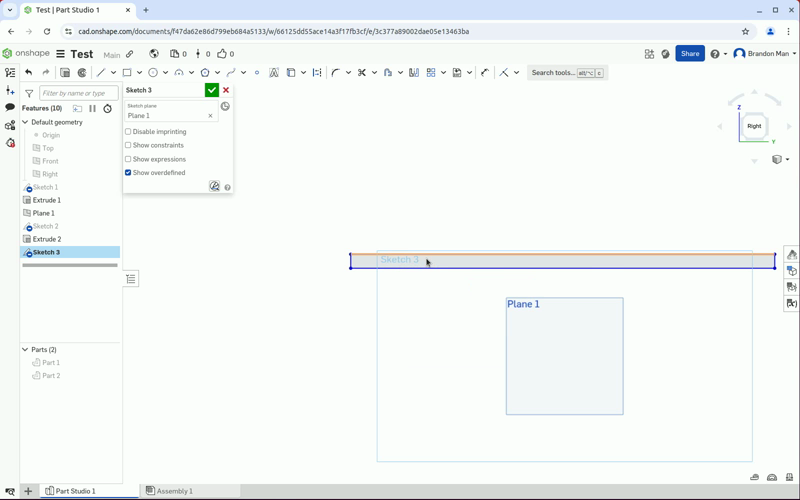
scroll(6)
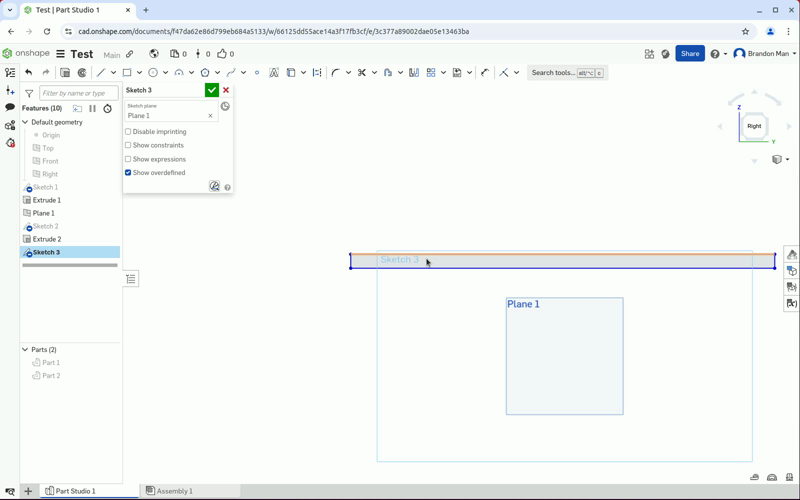
scroll(6)
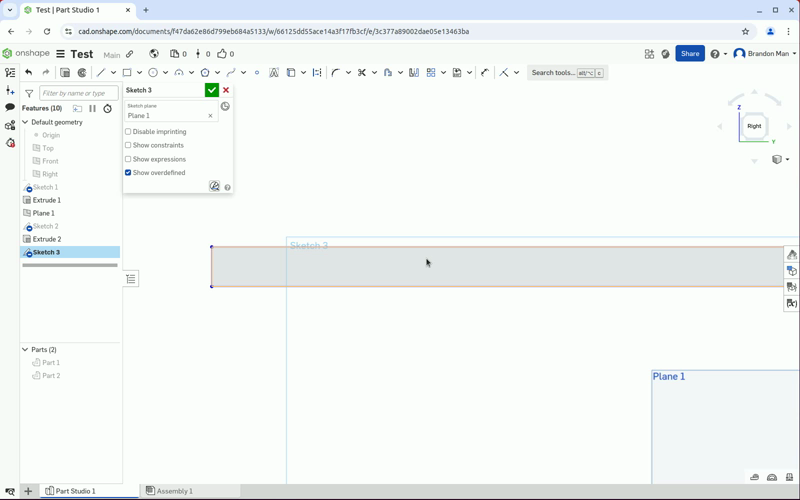
click(426, 258)
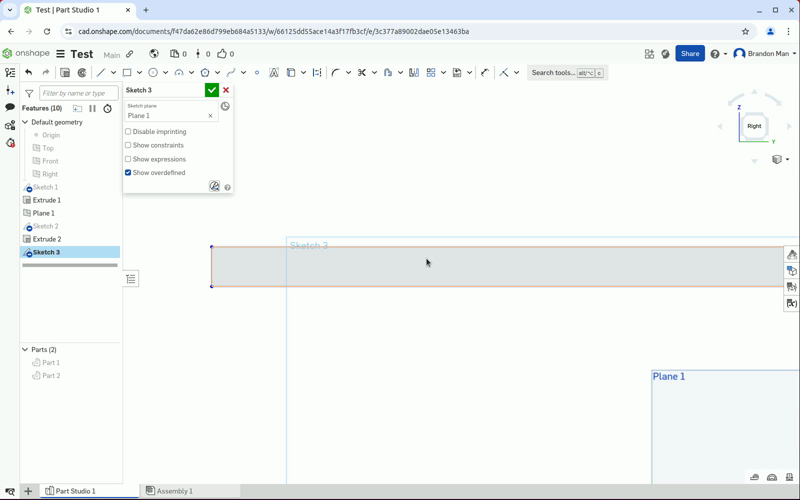
scroll(-6)
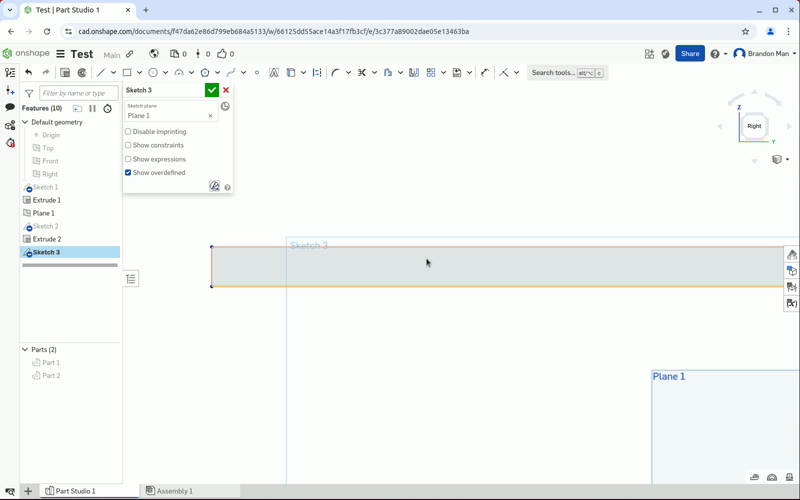
scroll(-6)
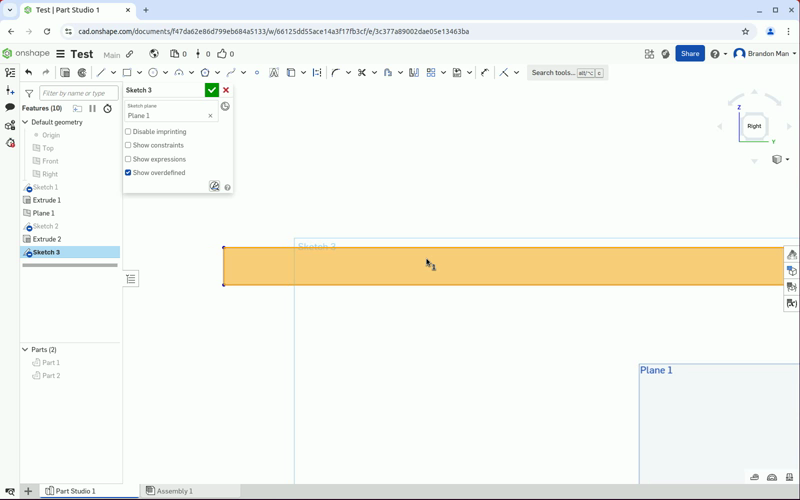
scroll(-6)
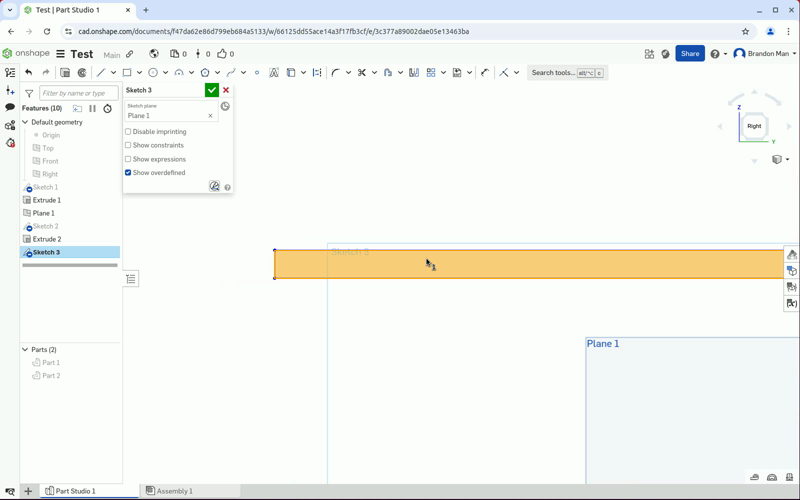
scroll(-6)
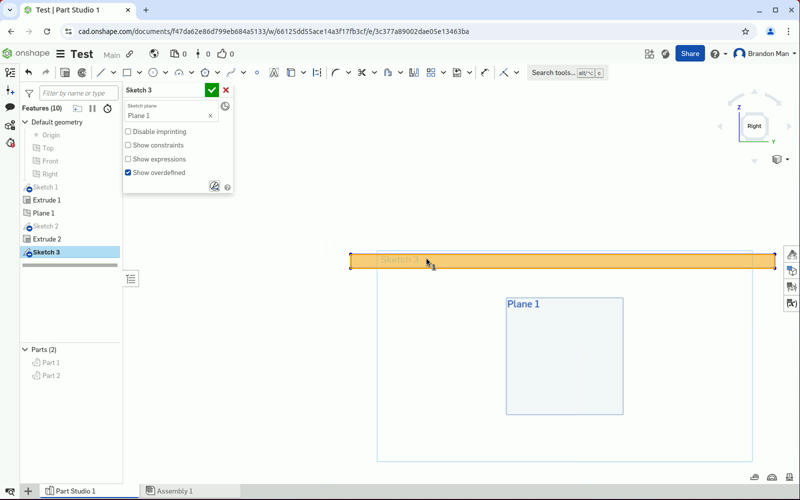
scroll(-6)
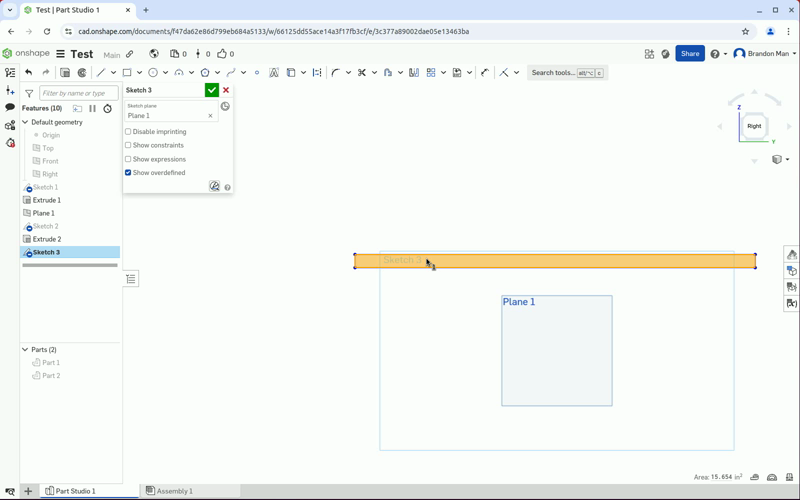
scroll(-6)
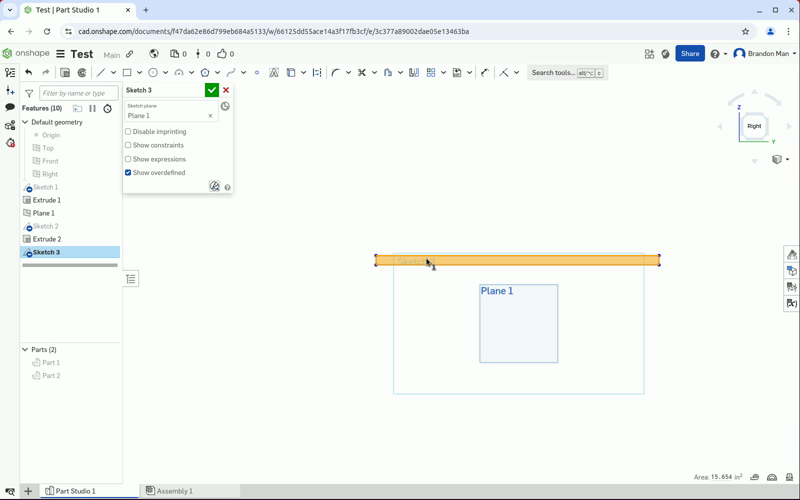
scroll(-6)
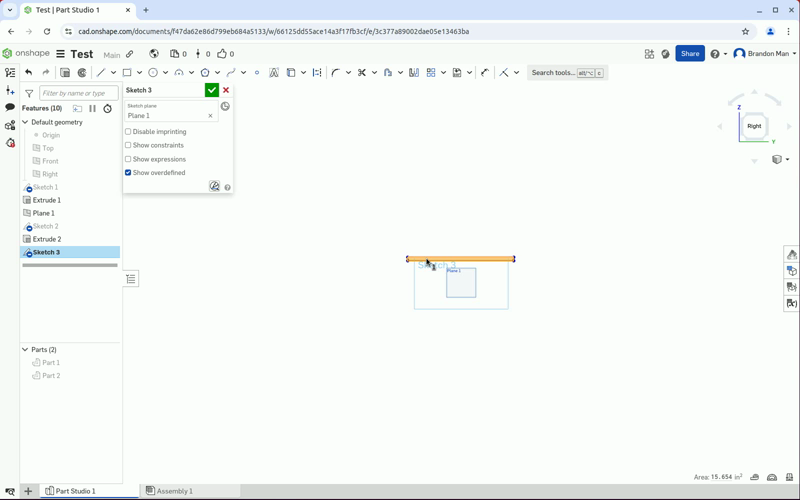
mouse_move(73, 352)
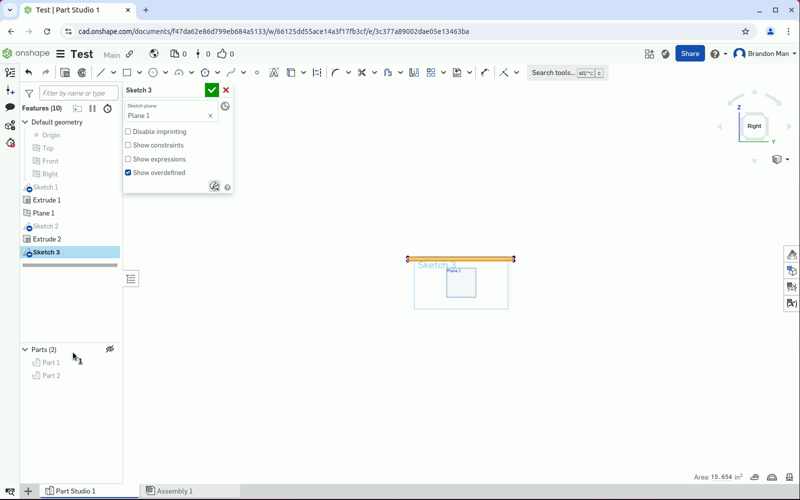
key(shift+y)
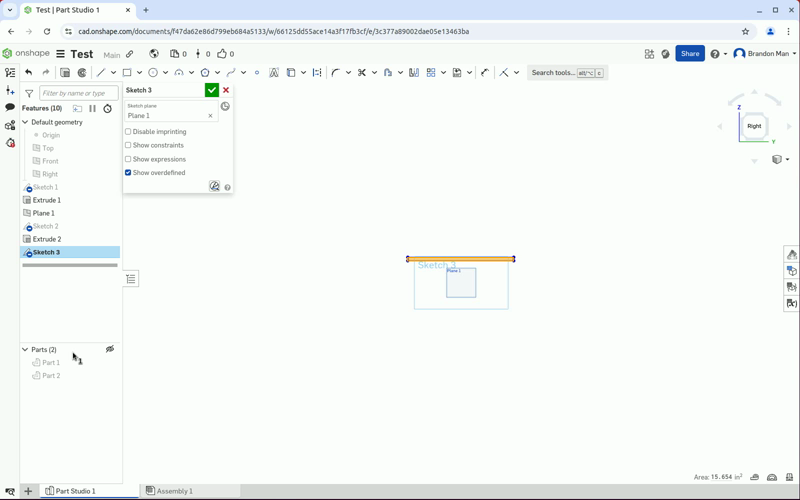
key(shift+e)
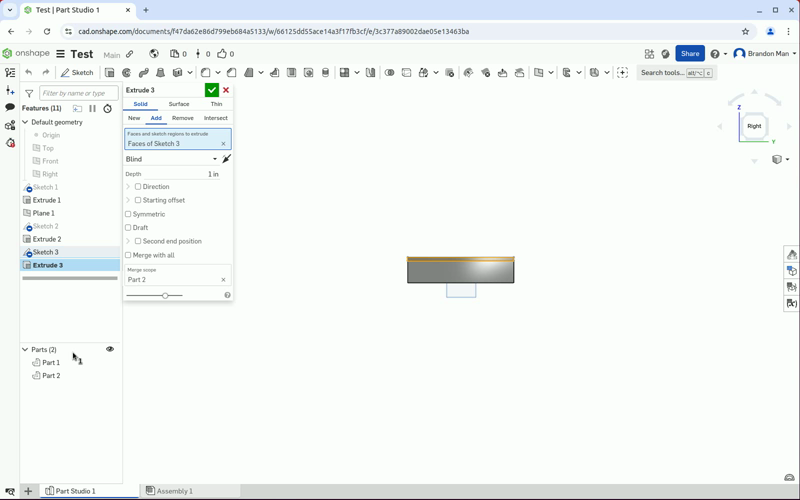
mouse_move(143, 106)
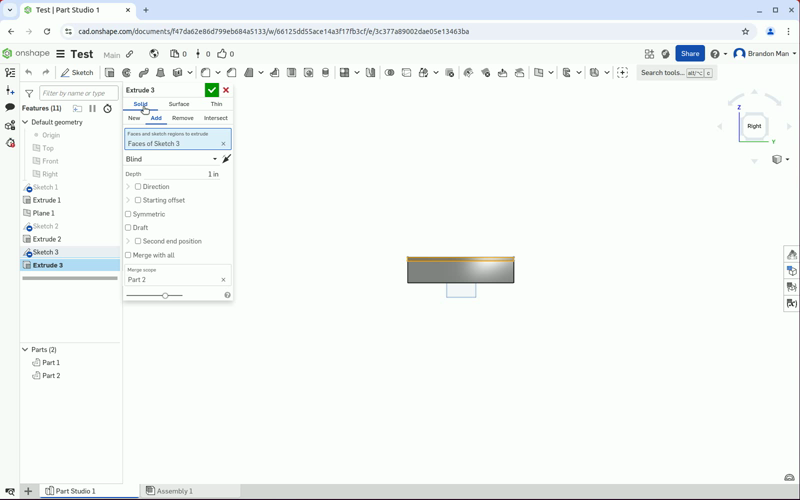
click(143, 106)
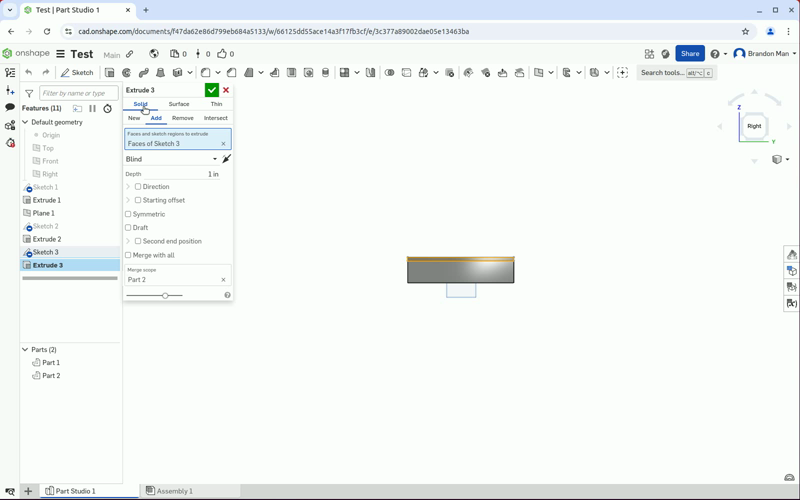
mouse_move(137, 120)
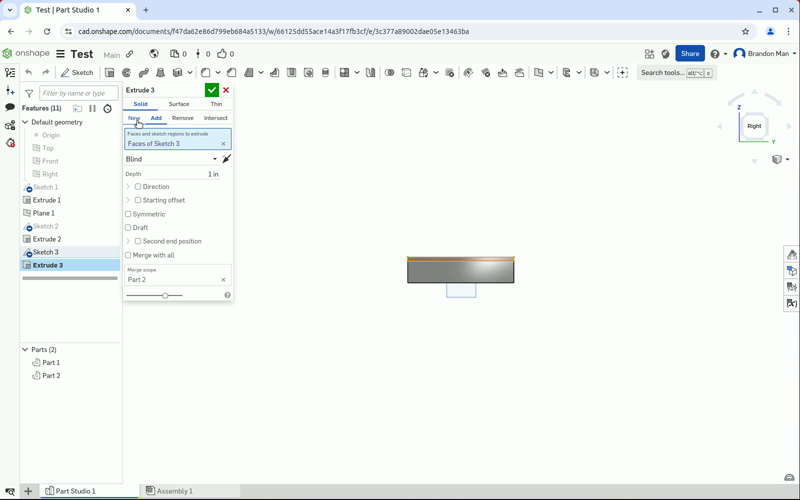
click(137, 120)
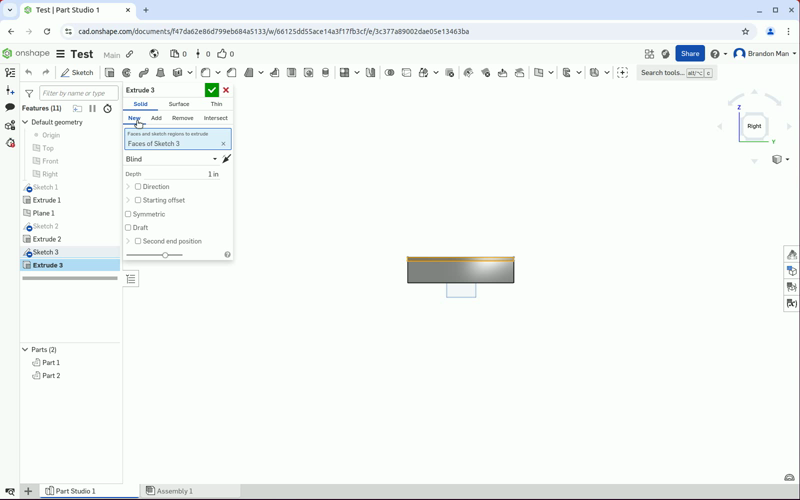
key(tab, 4)
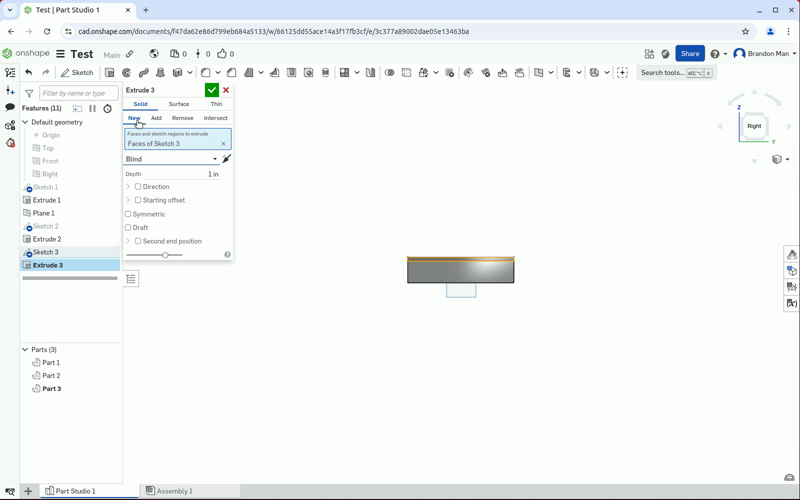
text(0.722)
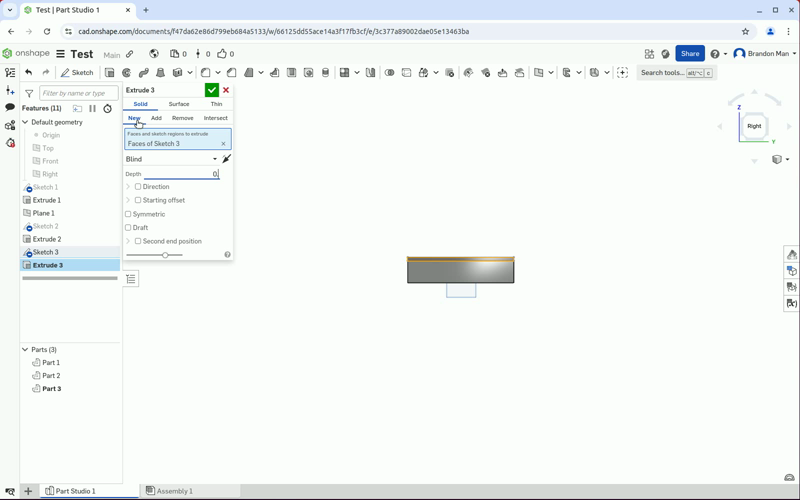
key(enter)
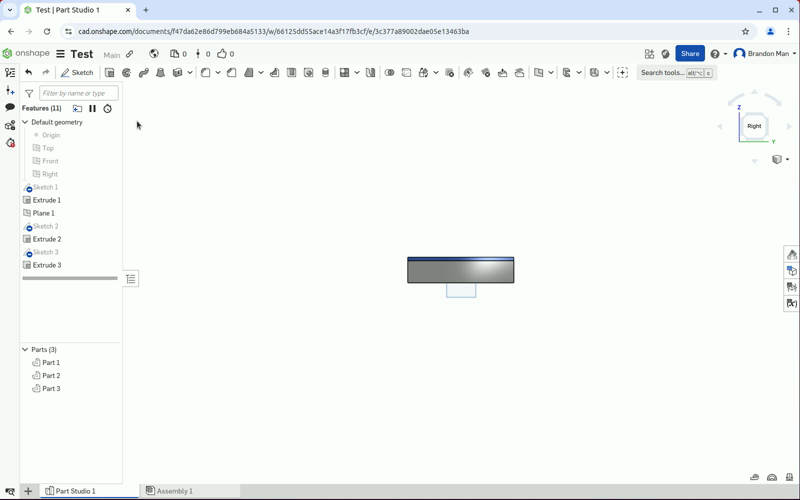
key(shift+h)
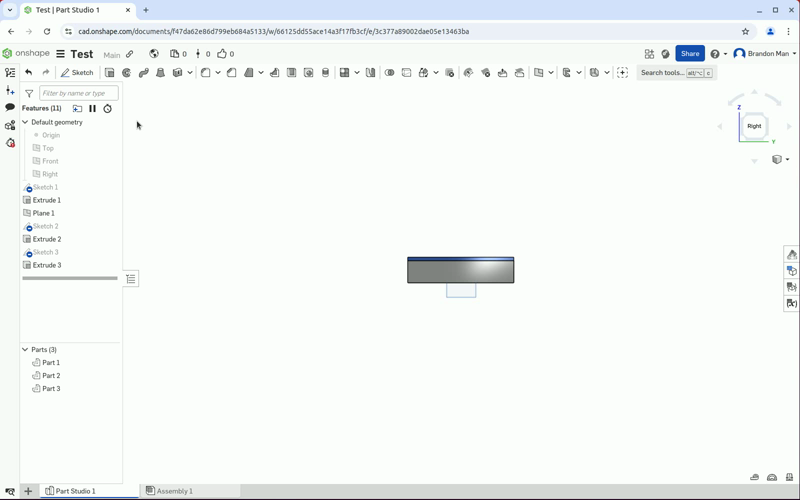
key(shift+h)
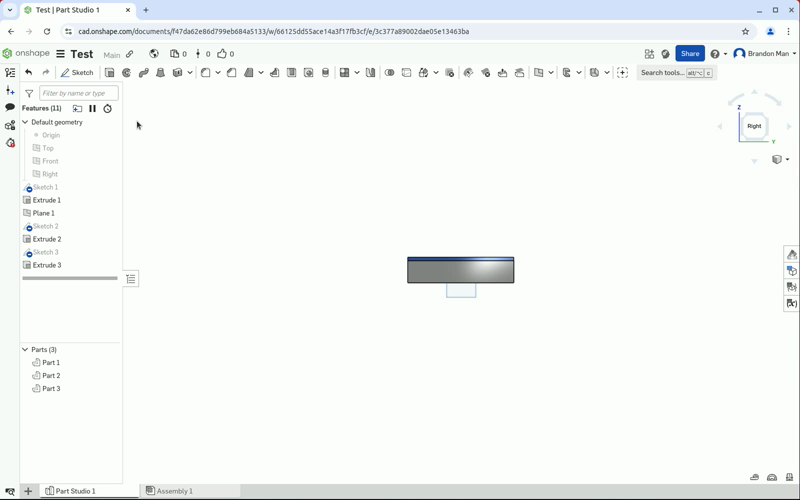
mouse_move(73, 189)
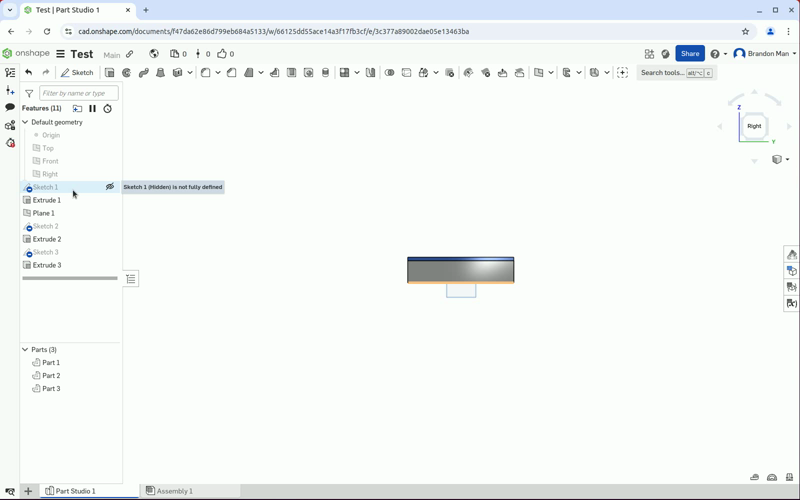
click(73, 189)
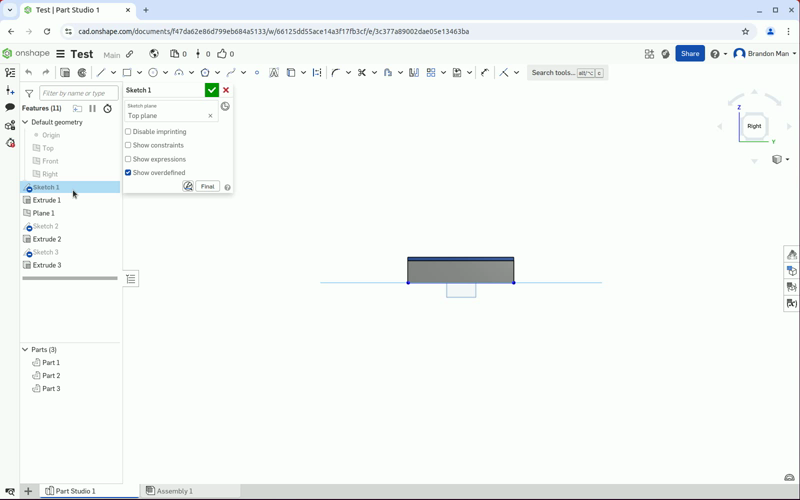
mouse_move(229, 92)
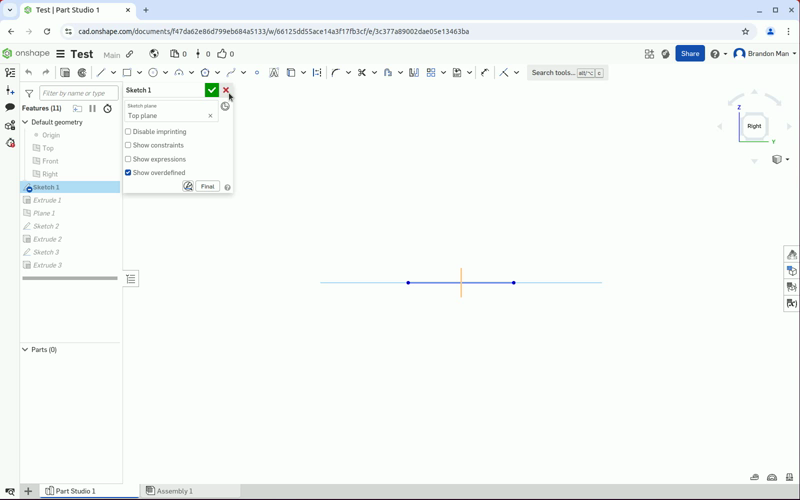
click(229, 92)
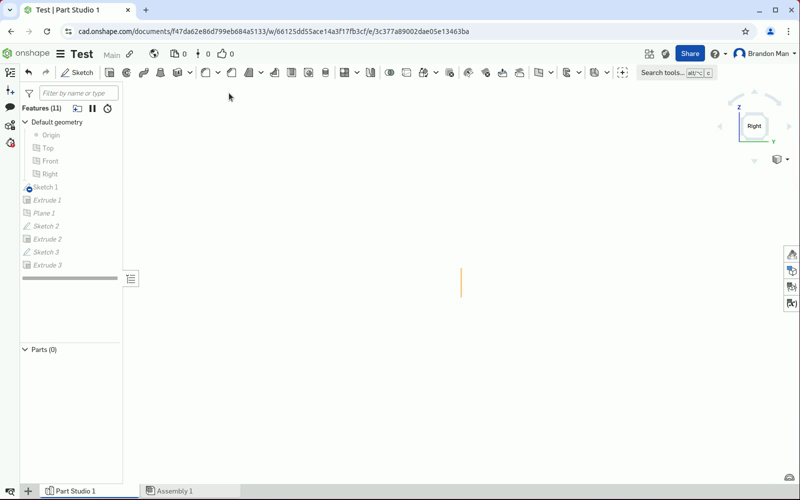
mouse_move(73, 352)
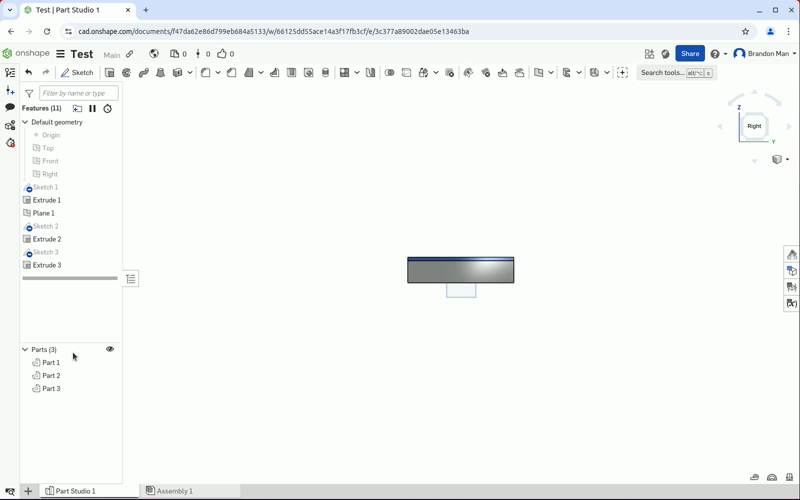
key(y)
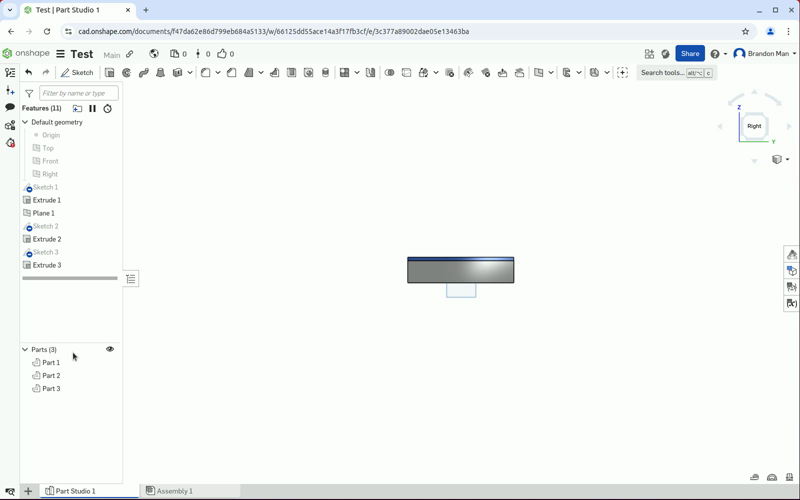
key(shift+p)
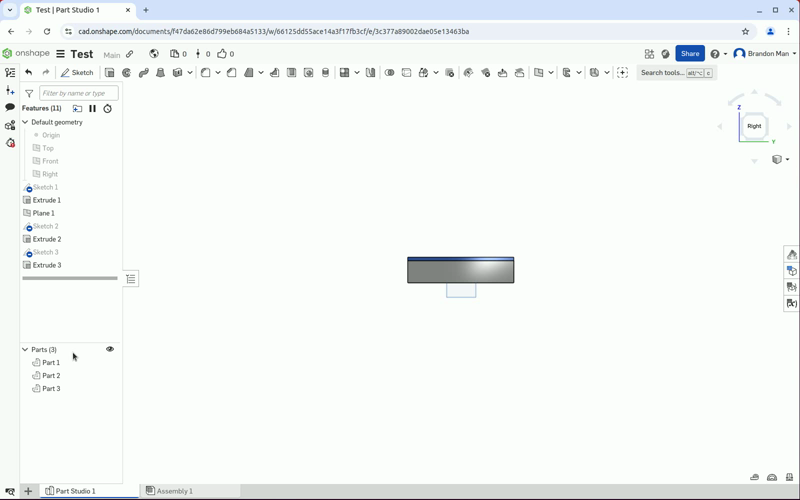
key(space)
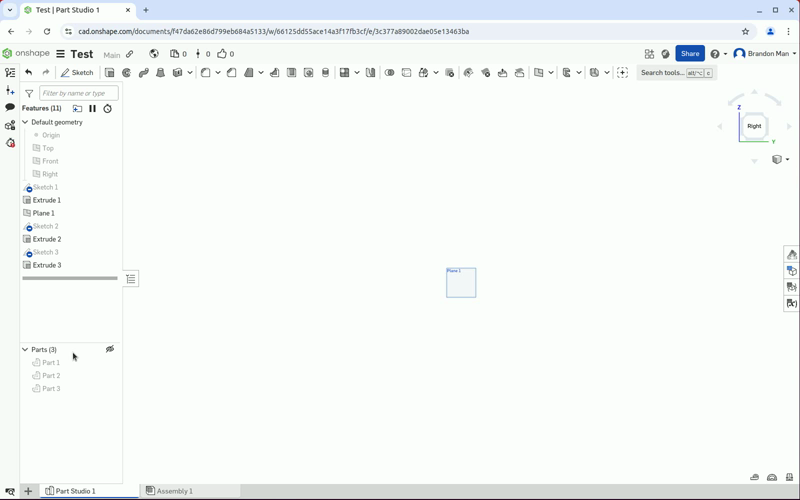
key_down(shift)
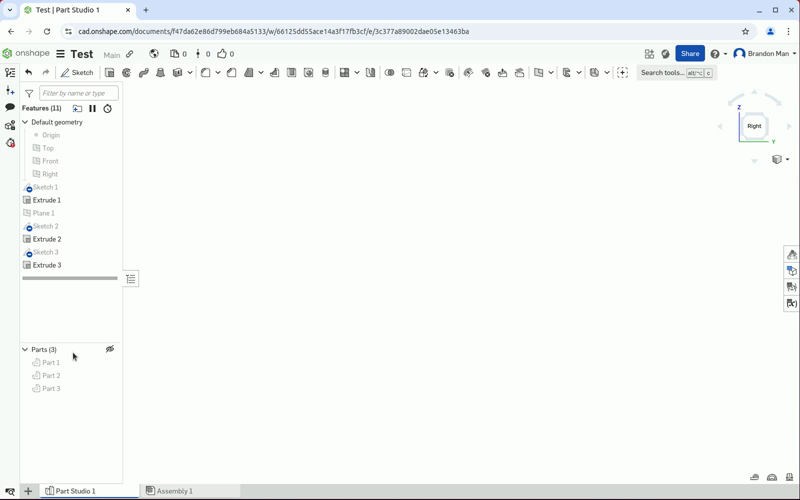
key(right)
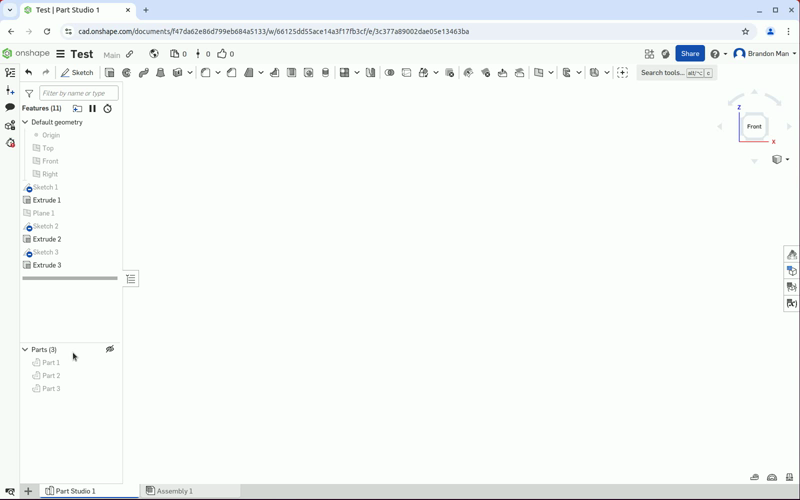
key_up(shift)
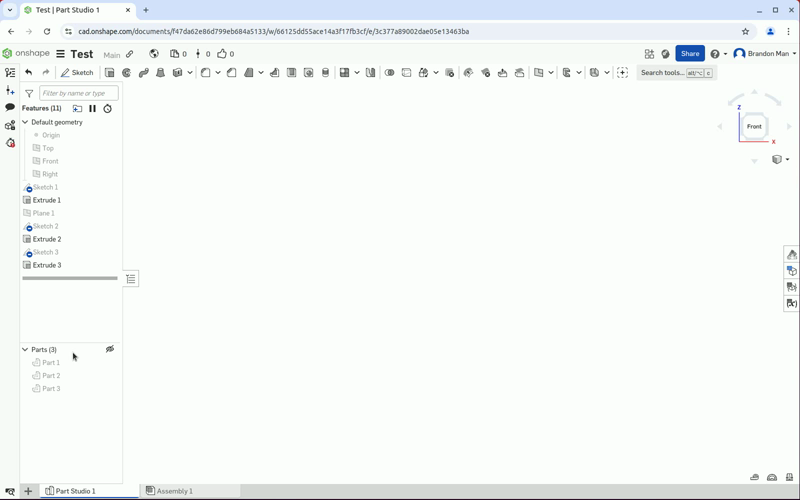
mouse_move(73, 352)
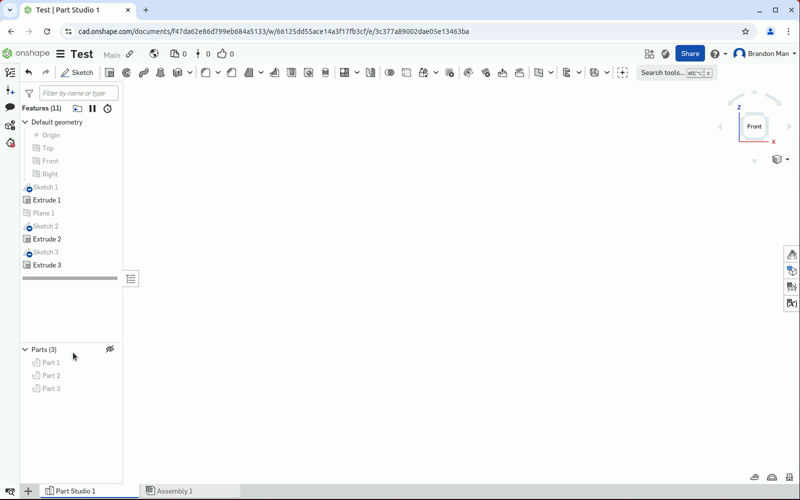
key(shift+y)
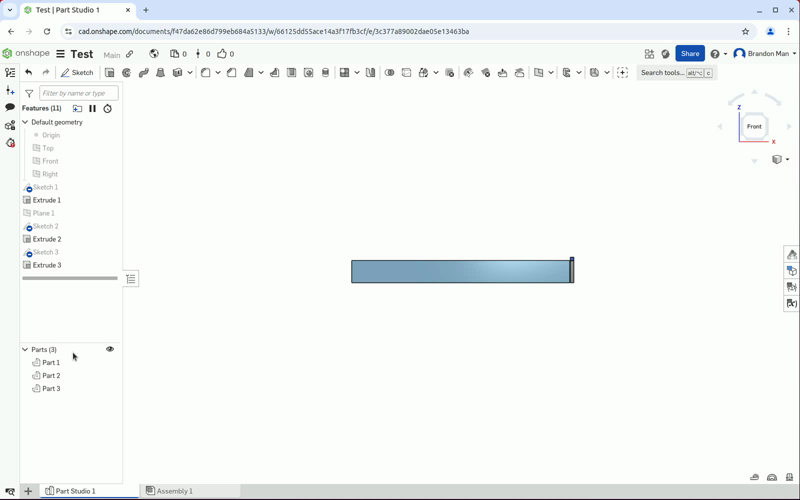
mouse_move(541, 75)
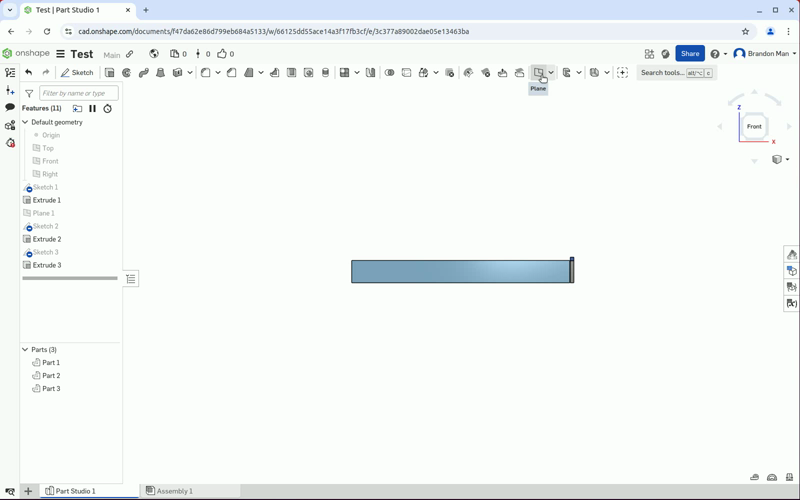
click(541, 75)
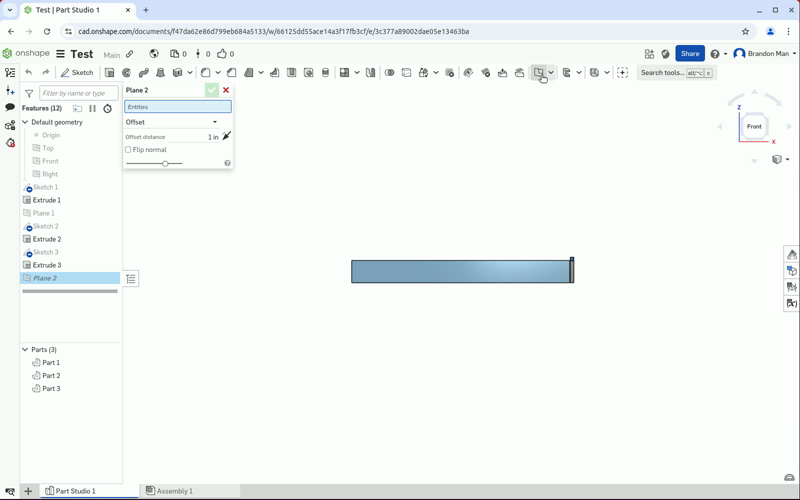
mouse_move(73, 163)
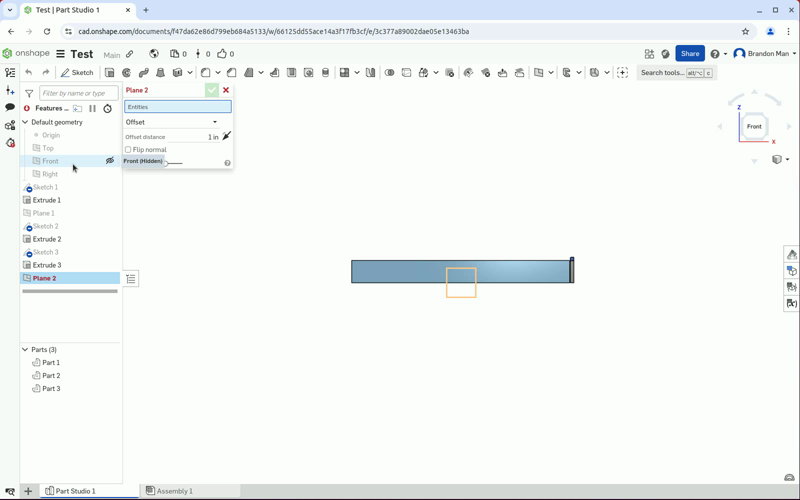
click(73, 163)
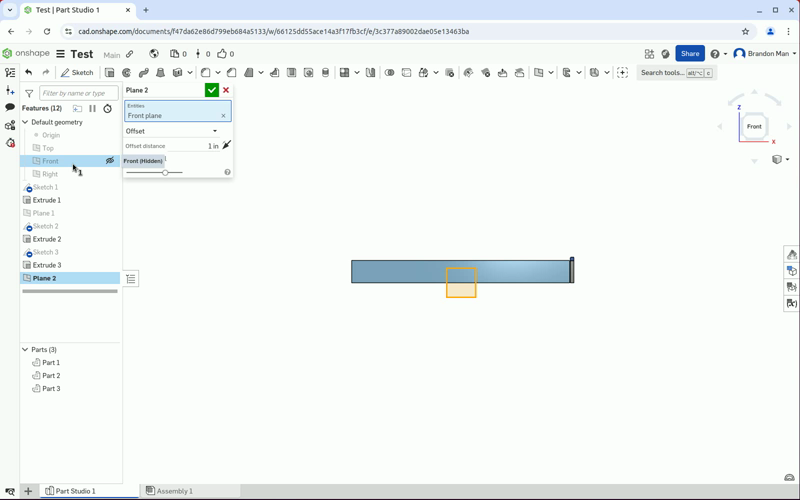
key(tab, 2)
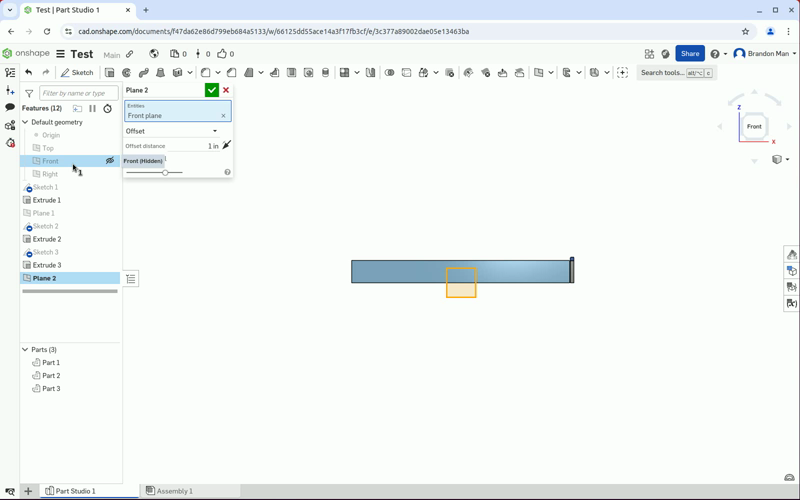
text(10.845)
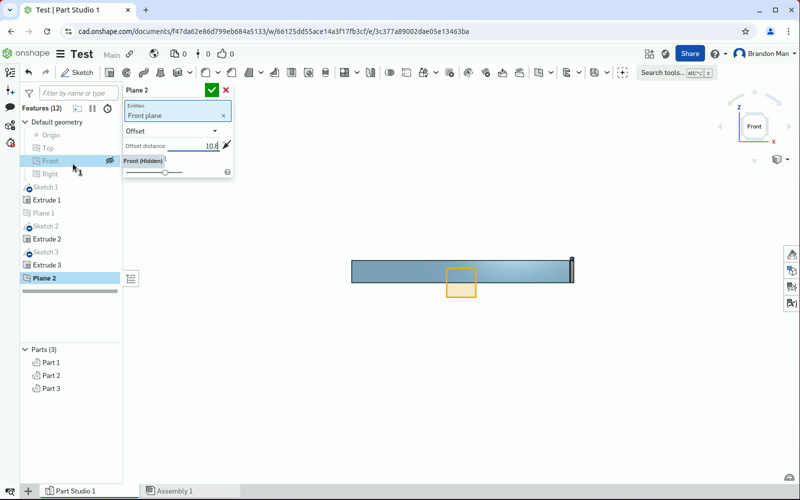
key(enter, 2)
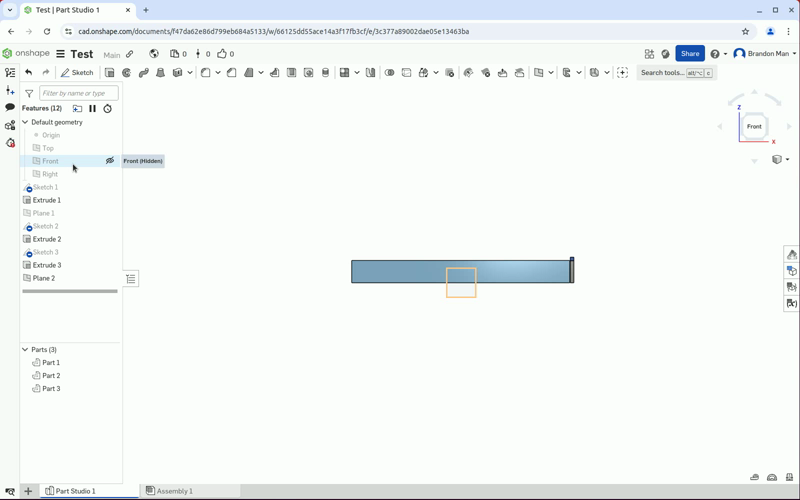
key(shift+s)
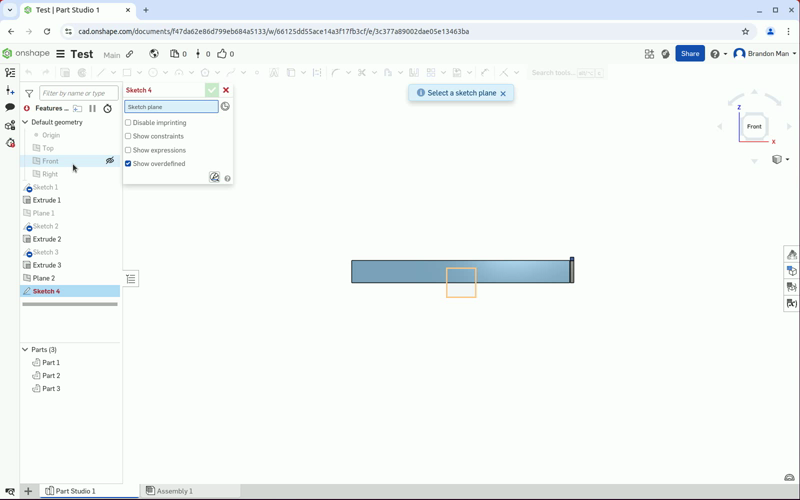
mouse_move(73, 280)
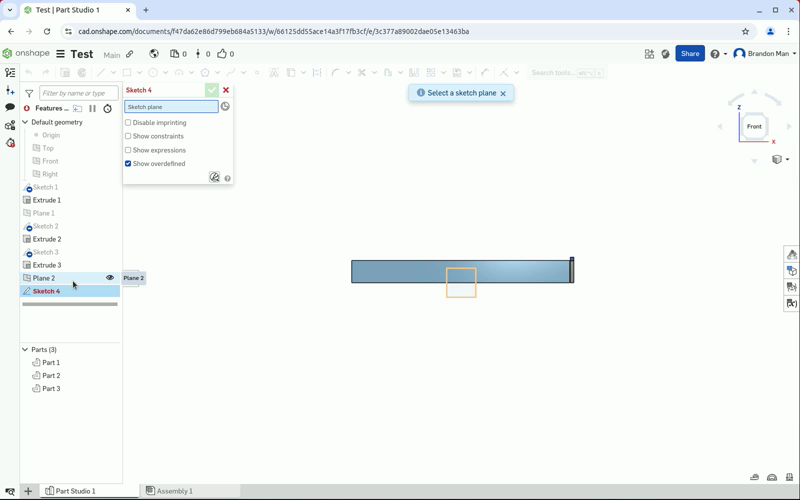
click(73, 280)
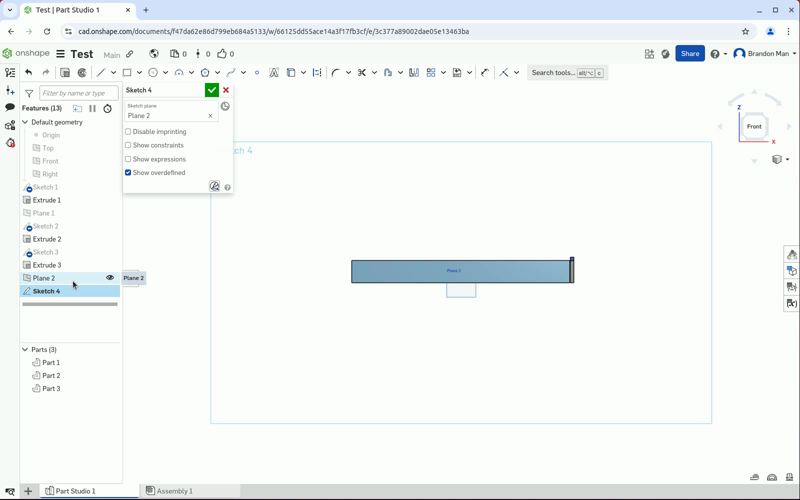
mouse_move(73, 352)
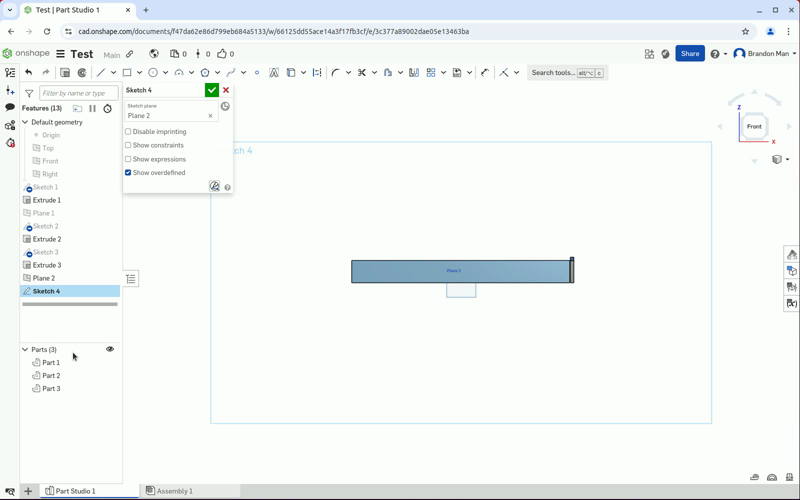
key(y)
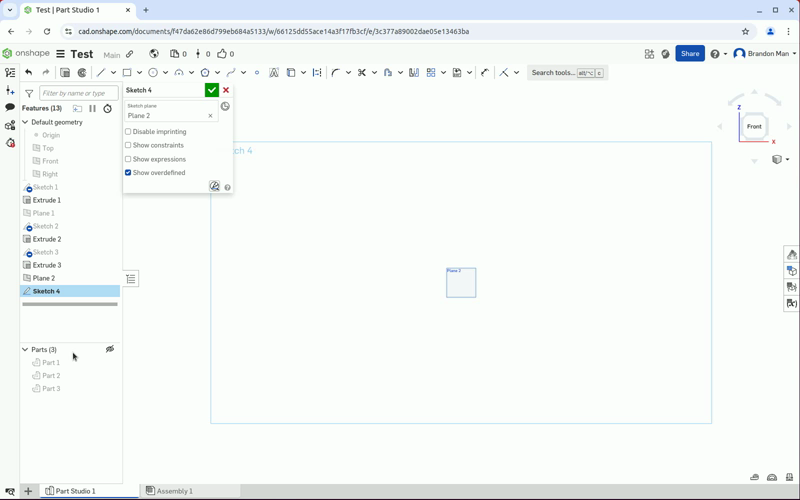
key(l)
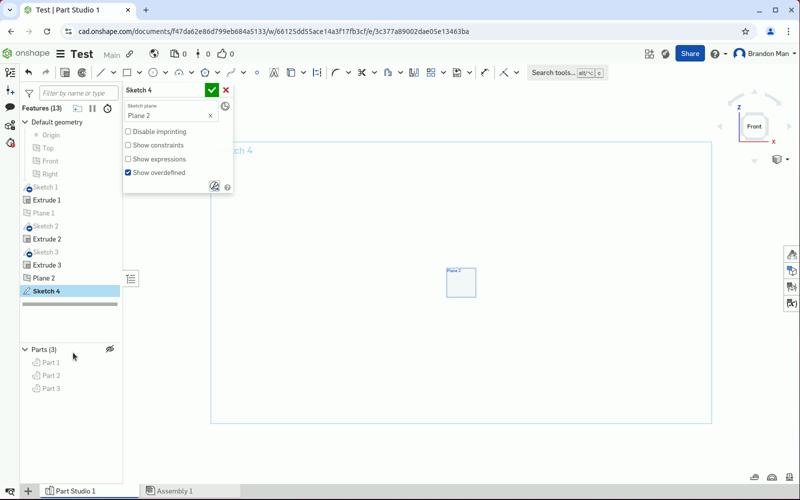
key_down(shift)
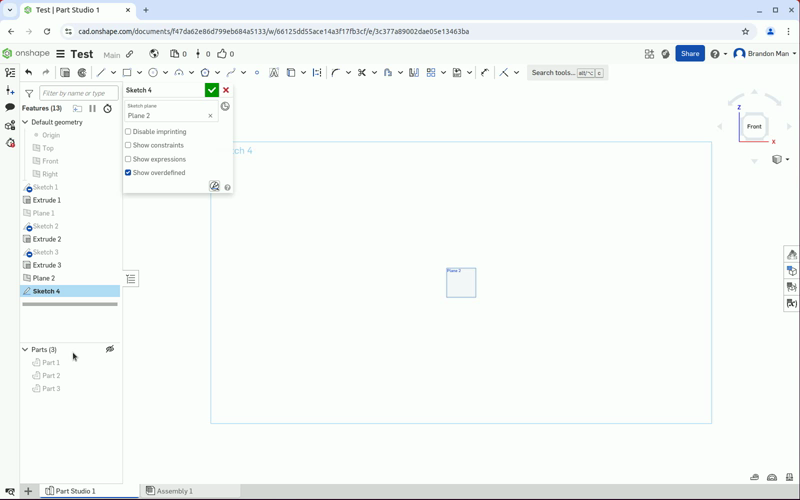
mouse_move(348, 282)
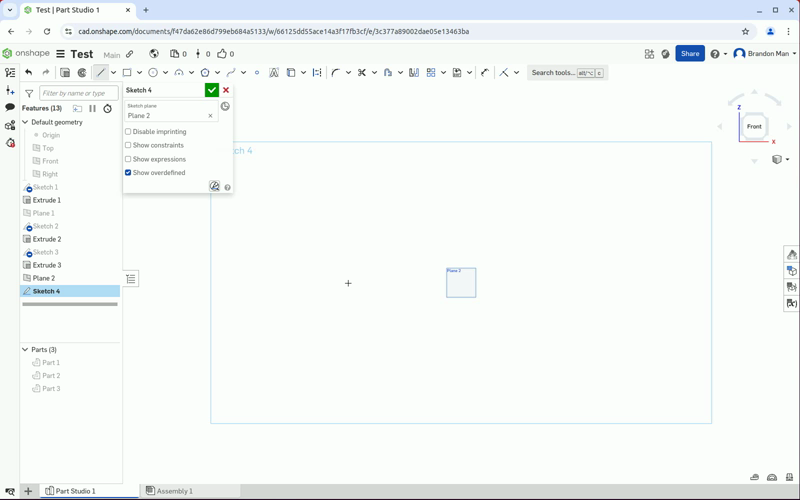
click(348, 282)
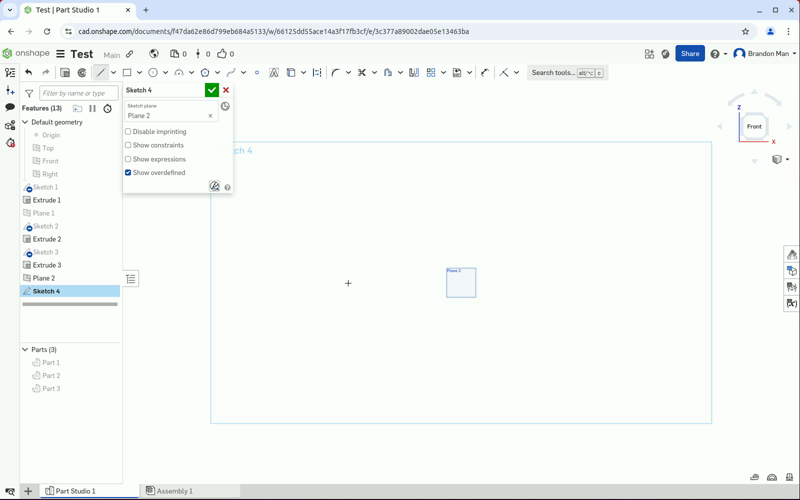
key_up(shift)
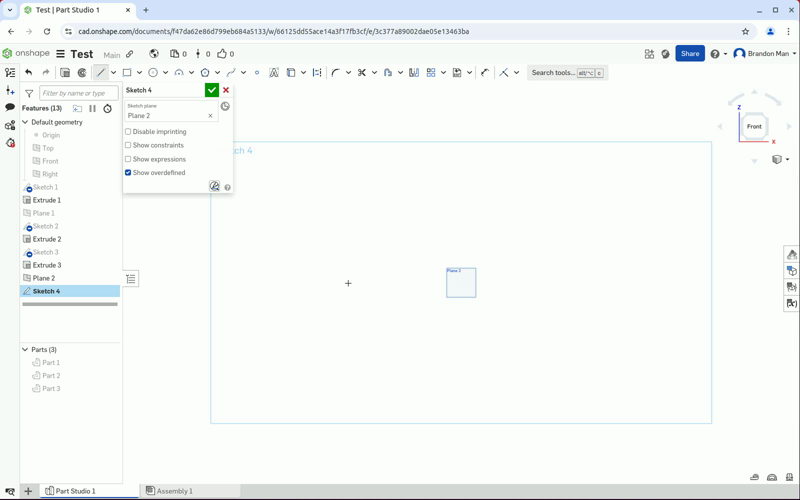
key_down(shift)
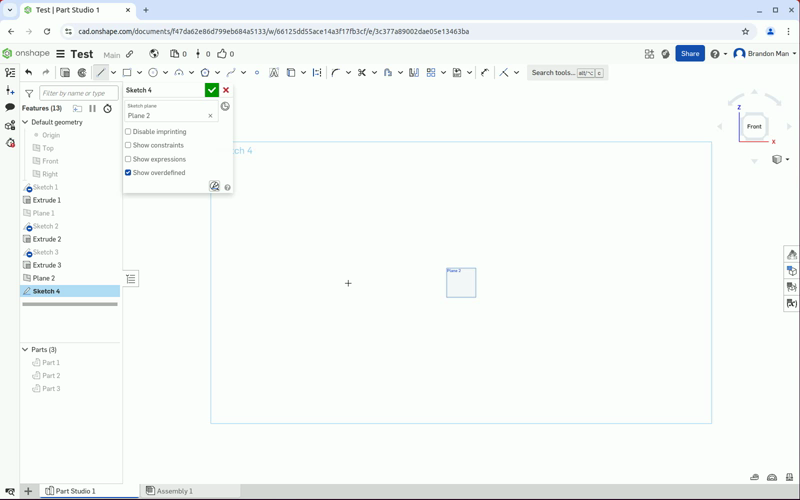
mouse_move(378, 282)
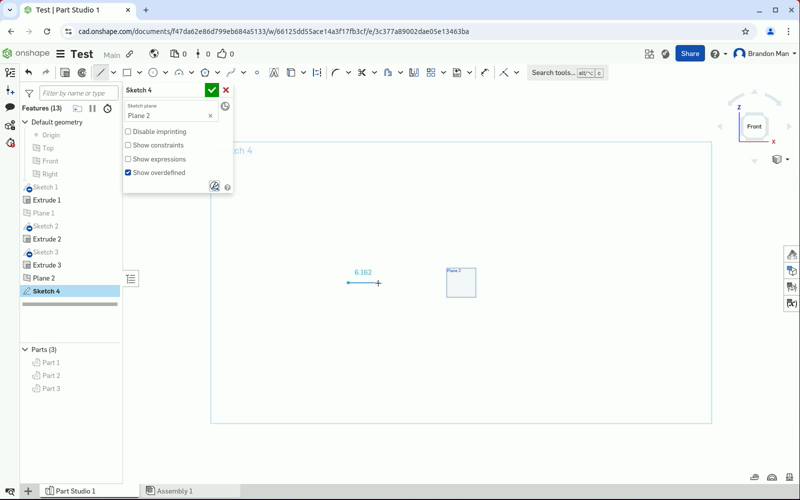
mouse_move(350, 282)
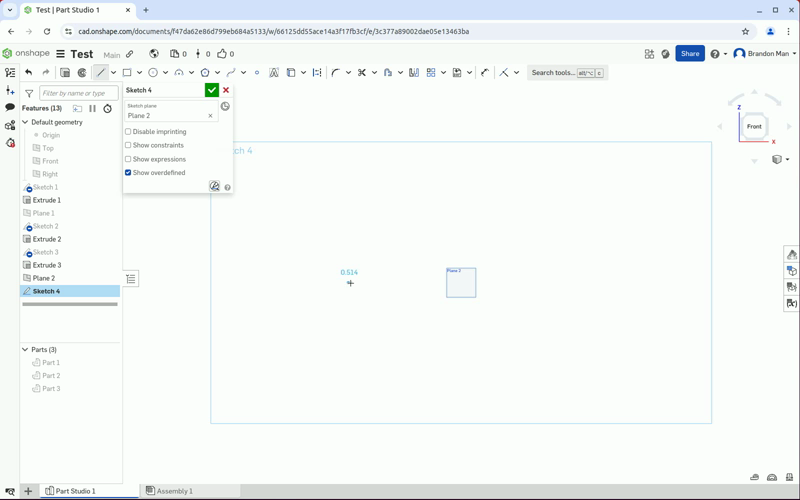
scroll(6)
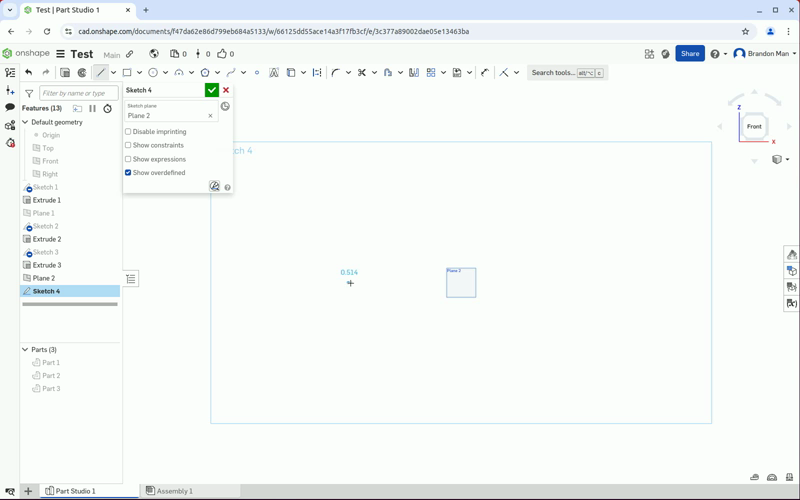
scroll(6)
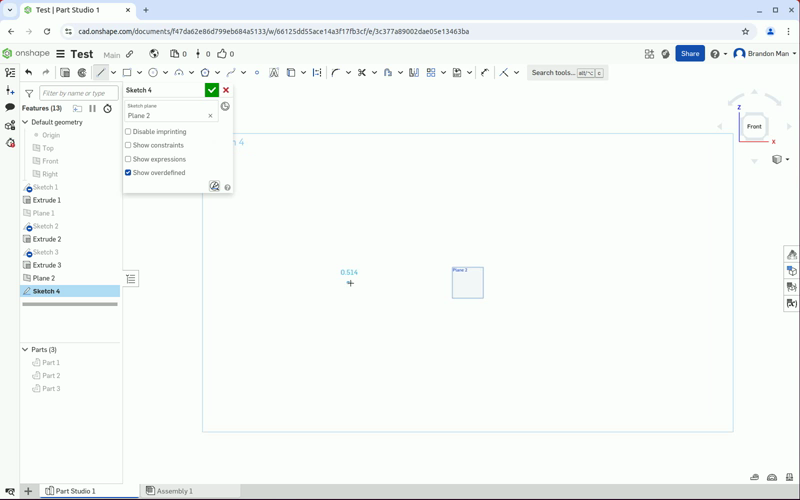
scroll(6)
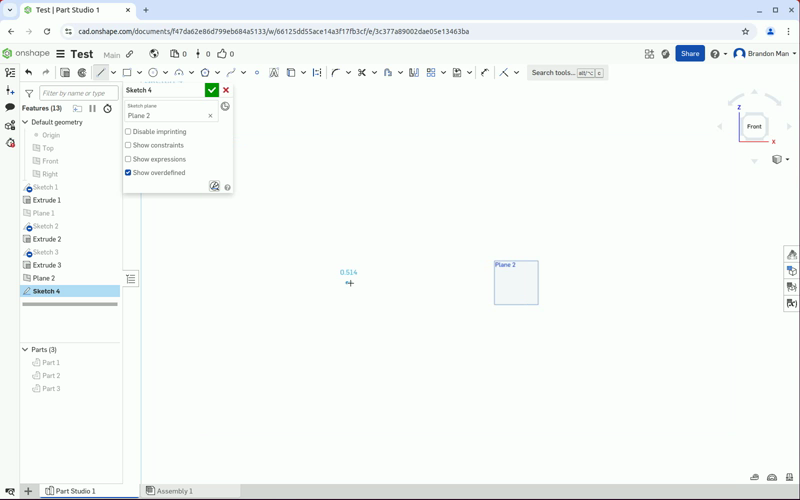
scroll(6)
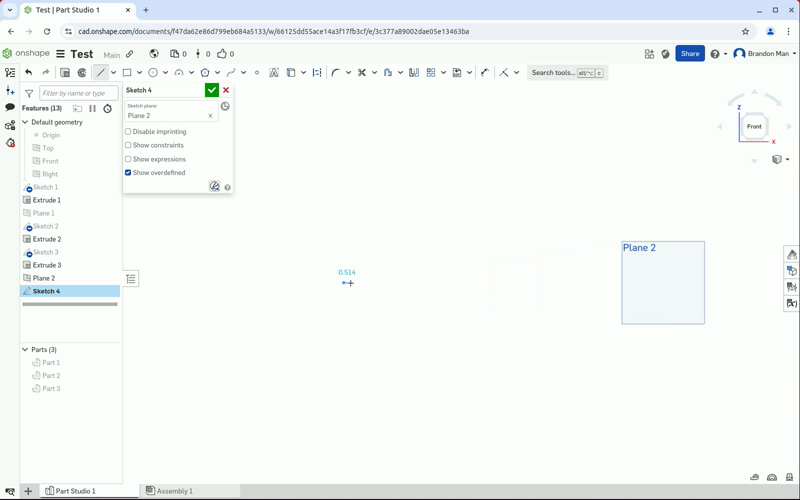
scroll(6)
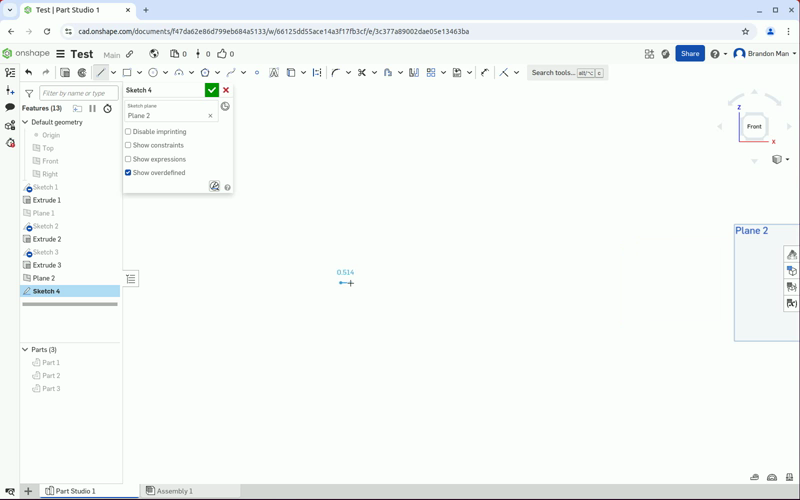
scroll(6)
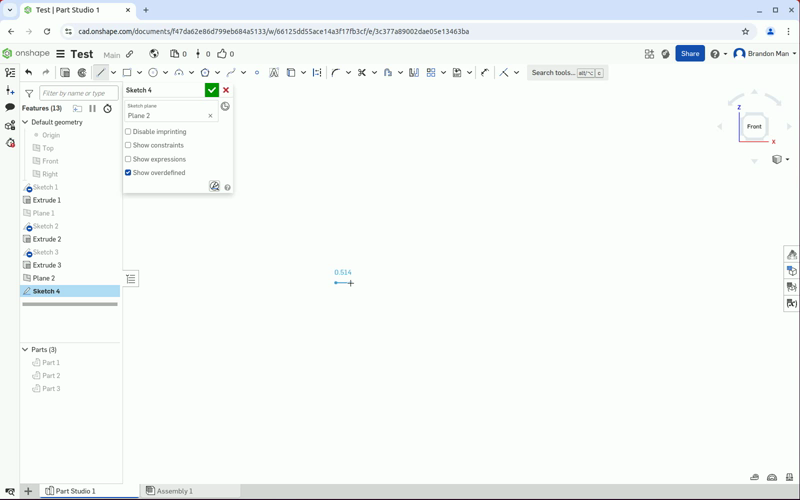
scroll(6)
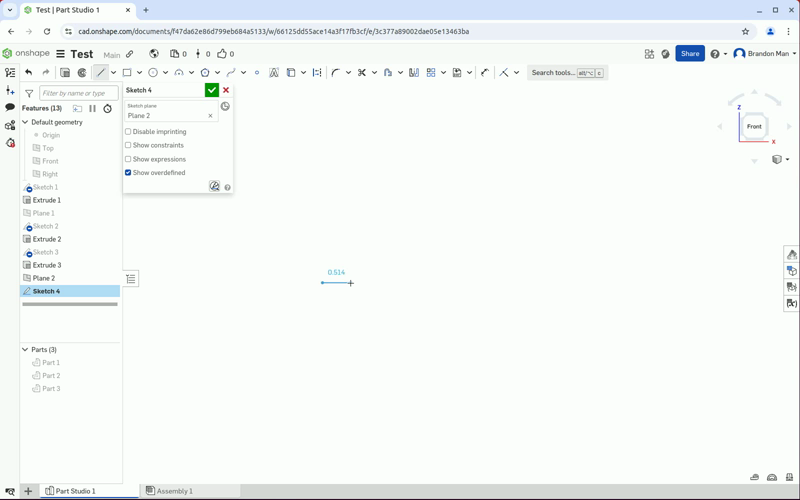
click(350, 282)
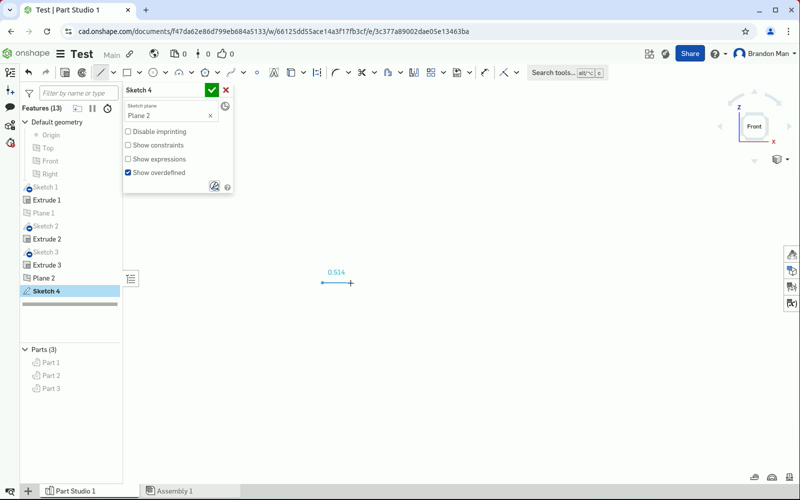
scroll(-6)
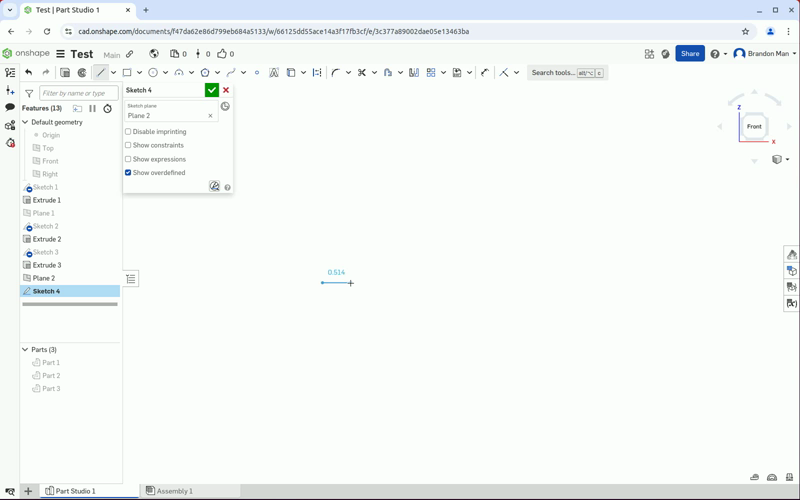
scroll(-6)
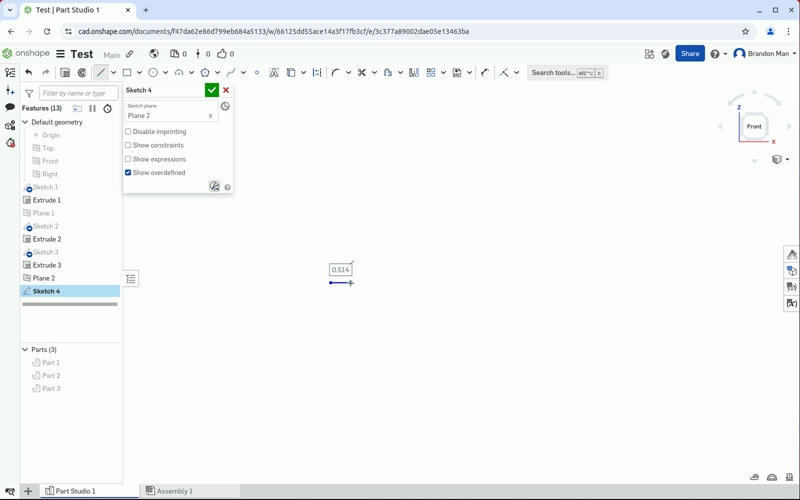
scroll(-6)
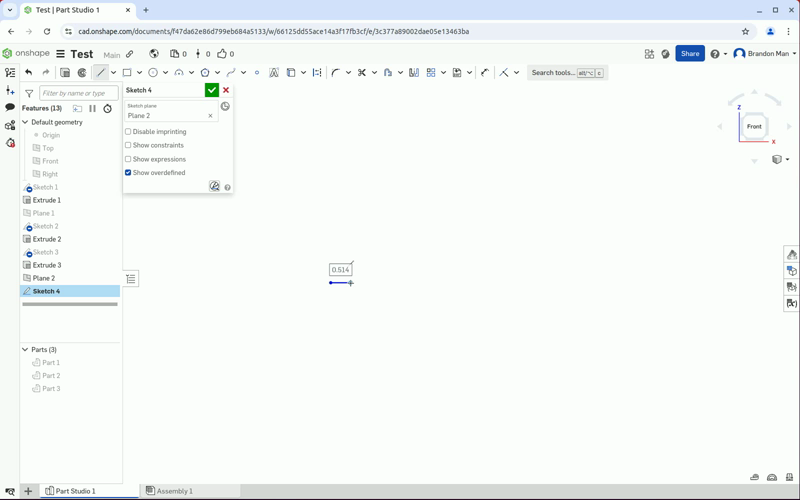
scroll(-6)
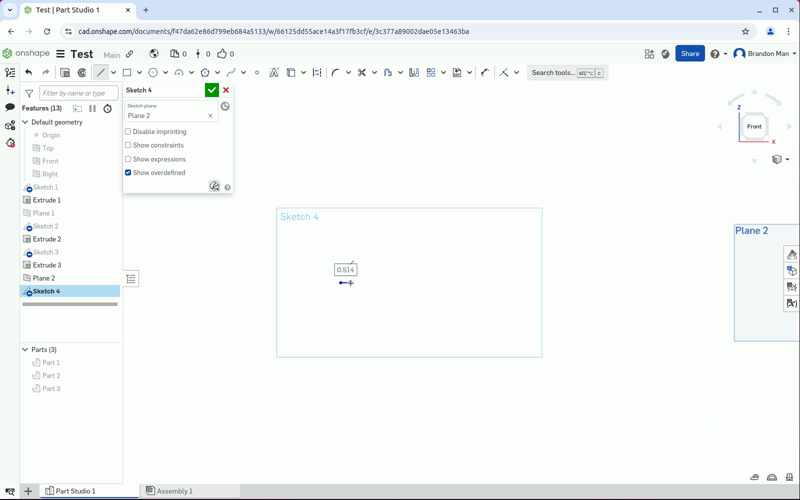
scroll(-6)
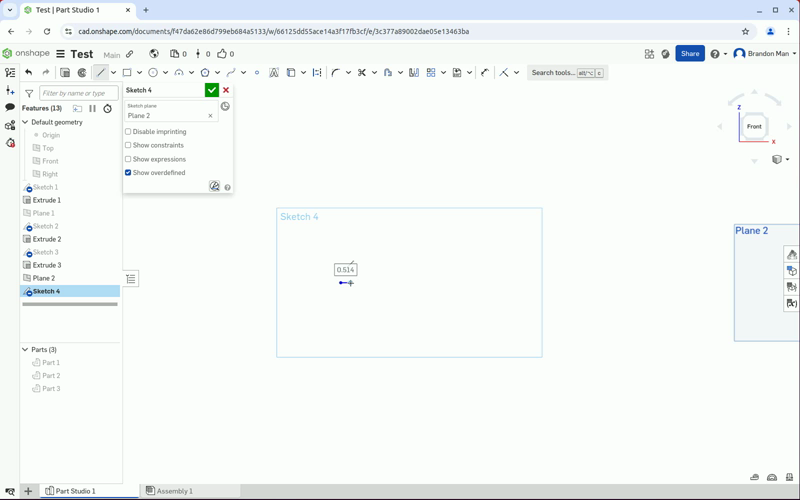
scroll(-6)
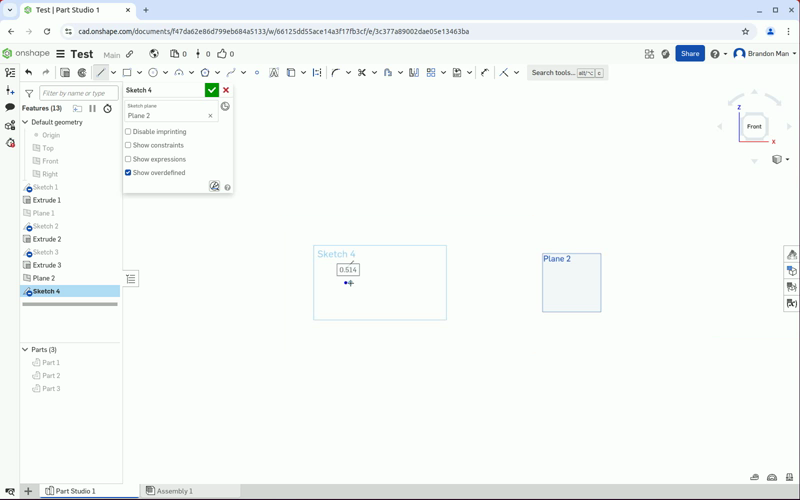
scroll(-6)
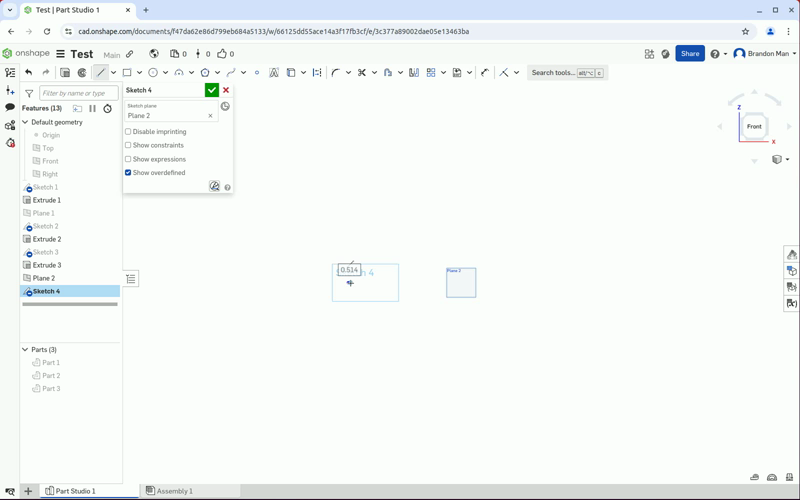
key_up(shift)
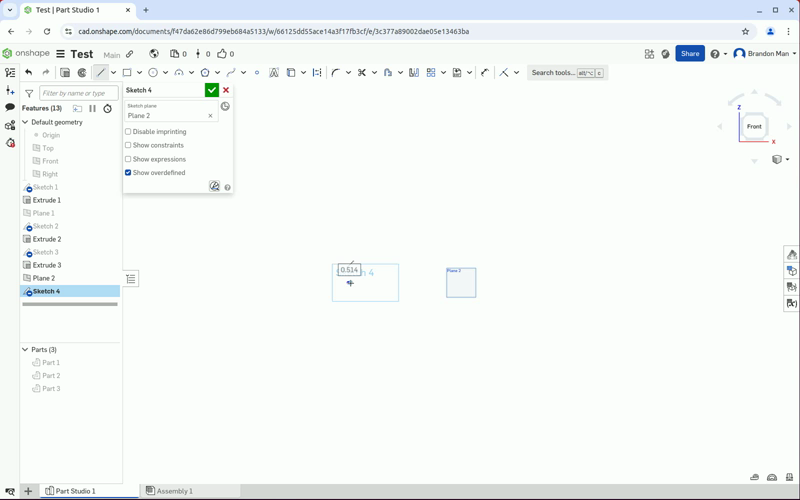
key_down(shift)
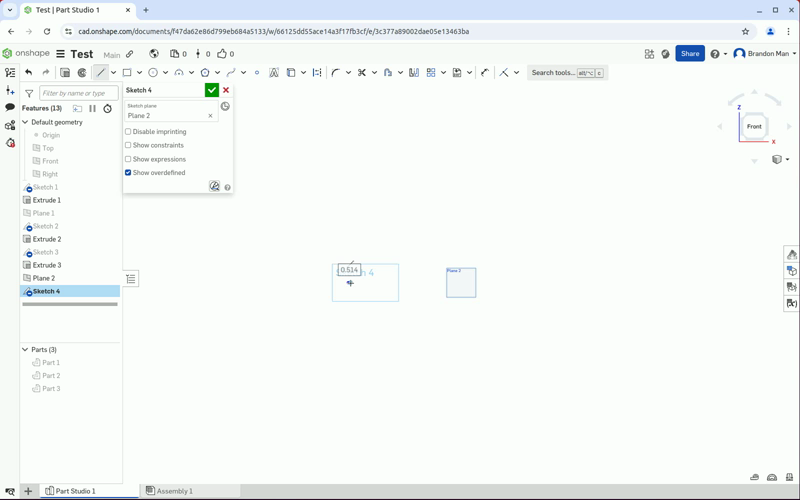
mouse_move(380, 282)
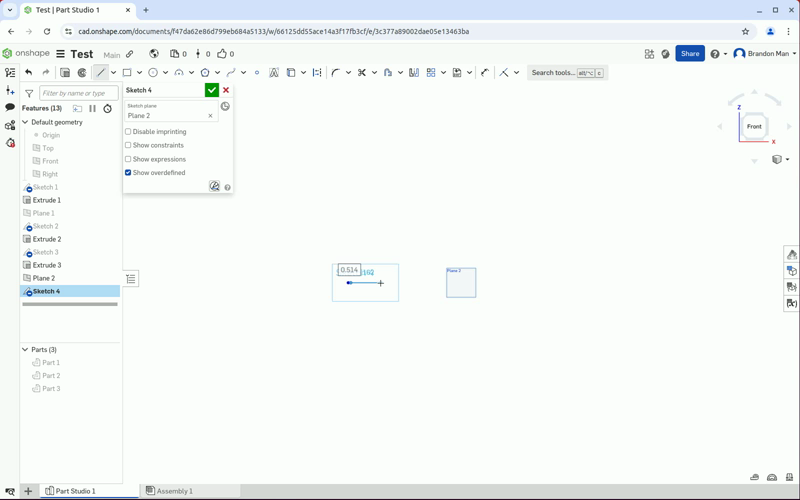
mouse_move(350, 259)
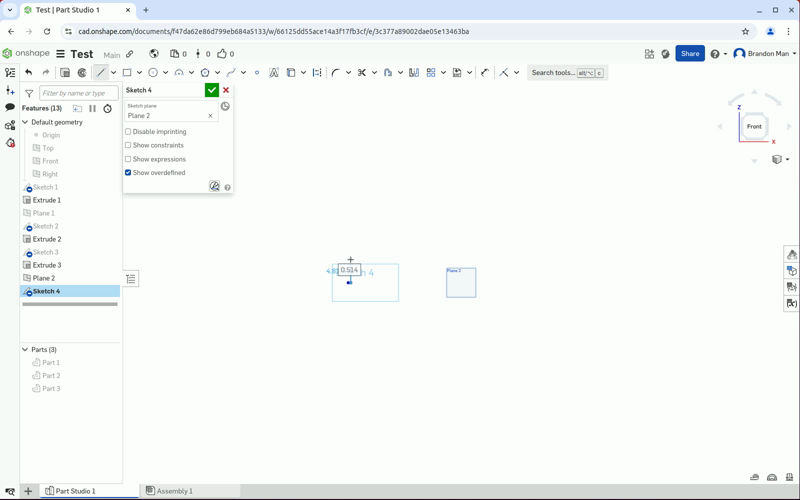
click(350, 259)
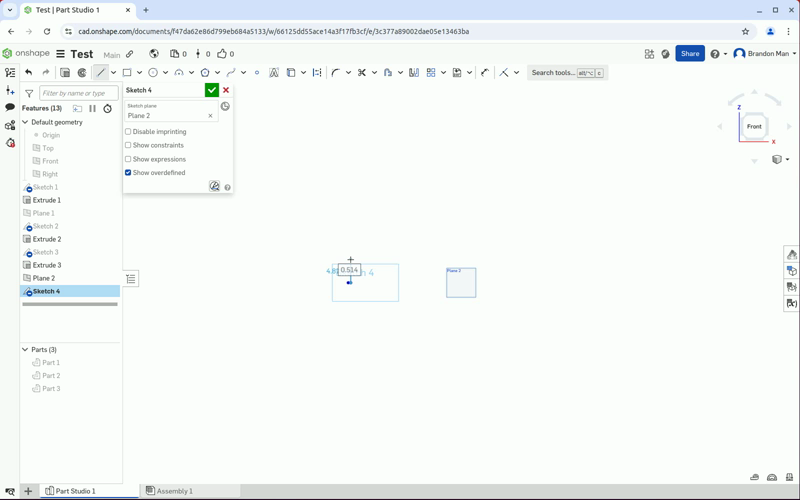
key_up(shift)
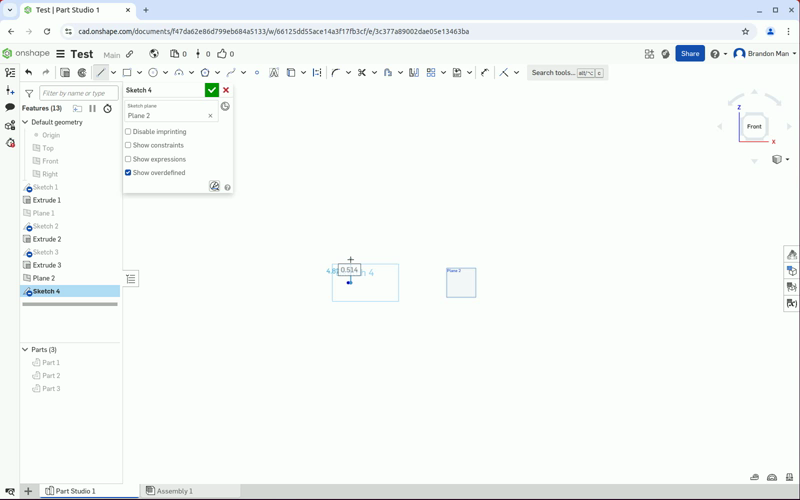
key_down(shift)
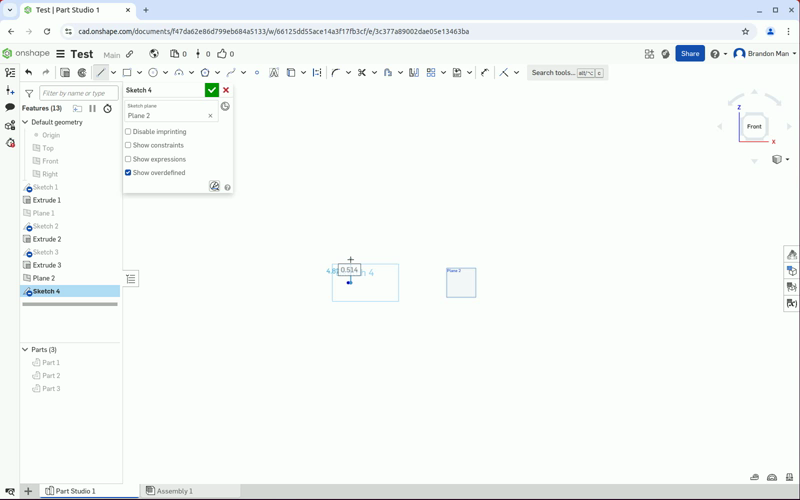
mouse_move(569, 259)
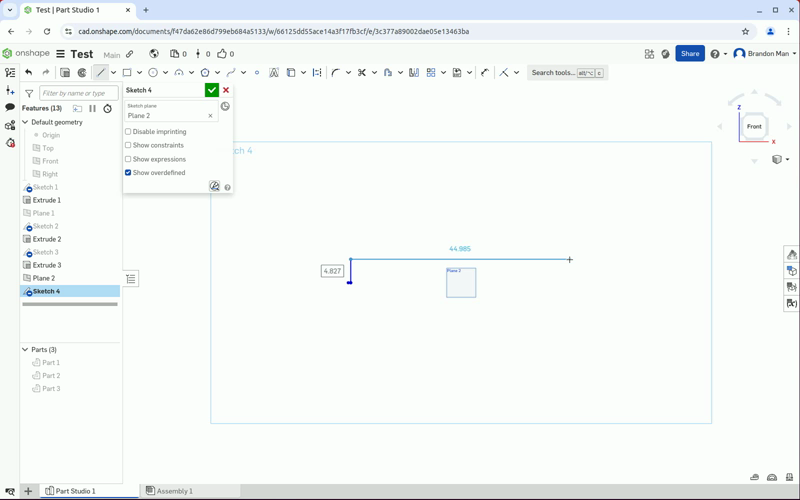
click(569, 259)
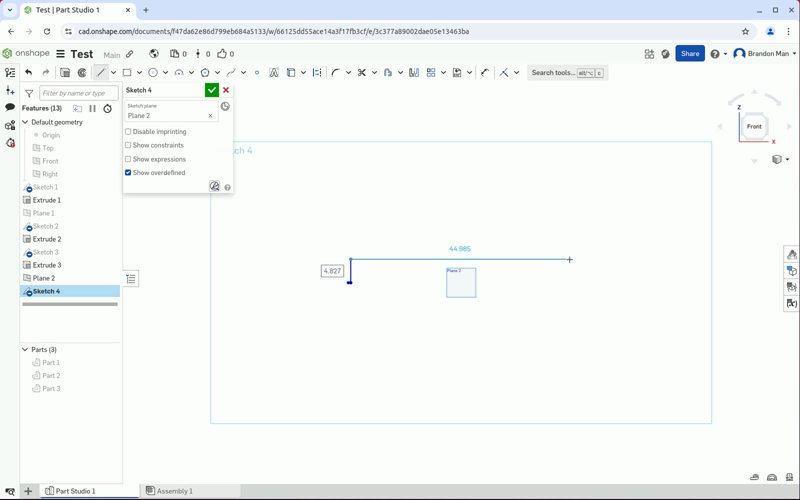
key_up(shift)
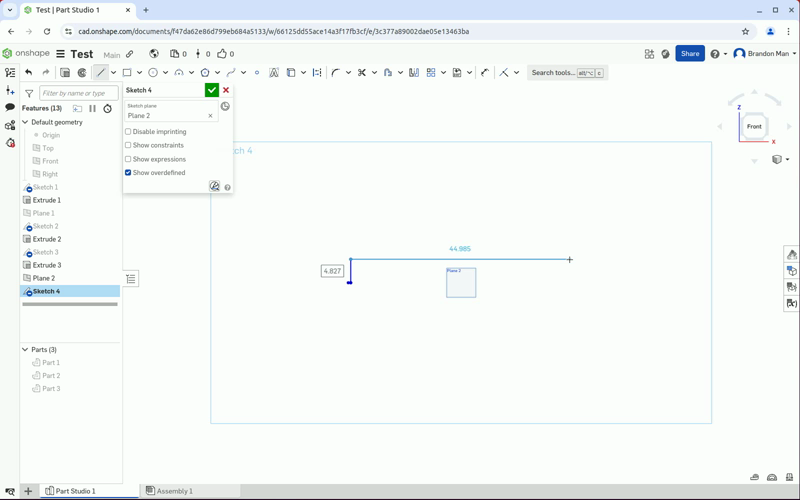
key_down(shift)
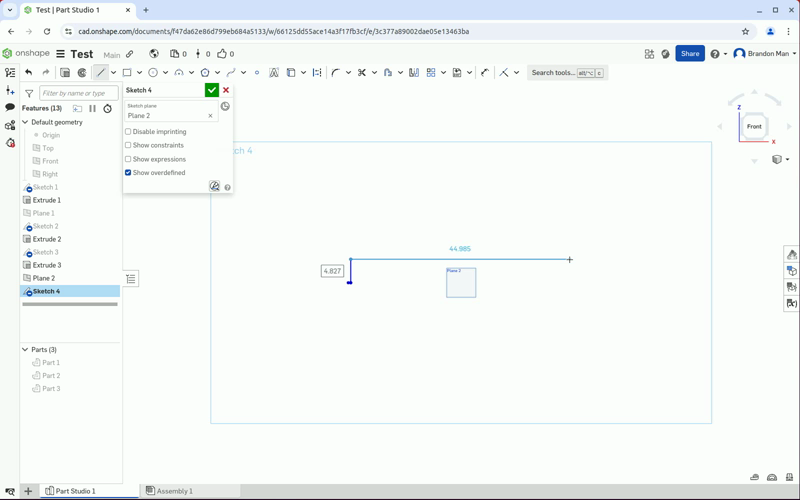
mouse_move(589, 259)
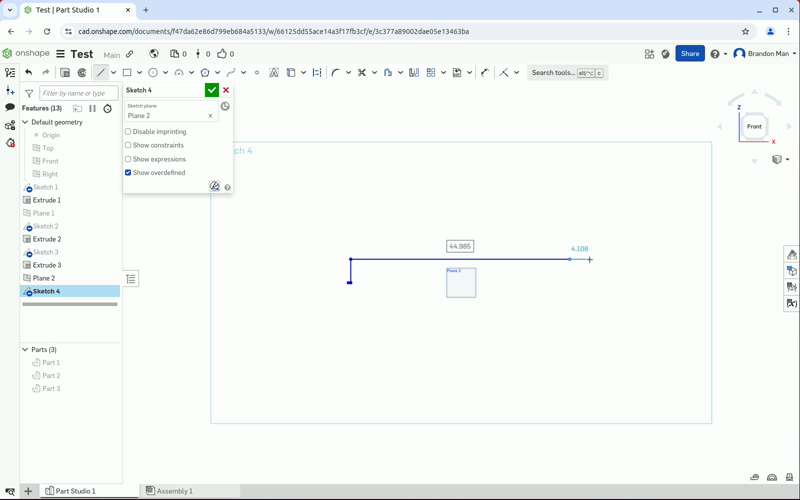
mouse_move(569, 282)
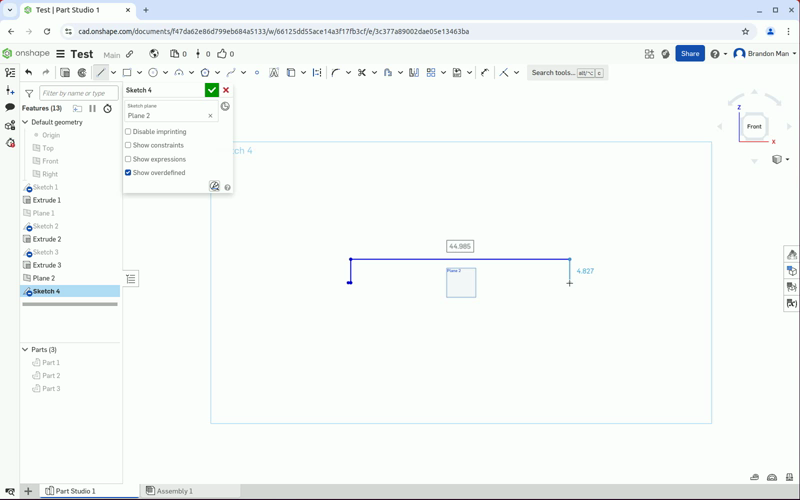
click(569, 282)
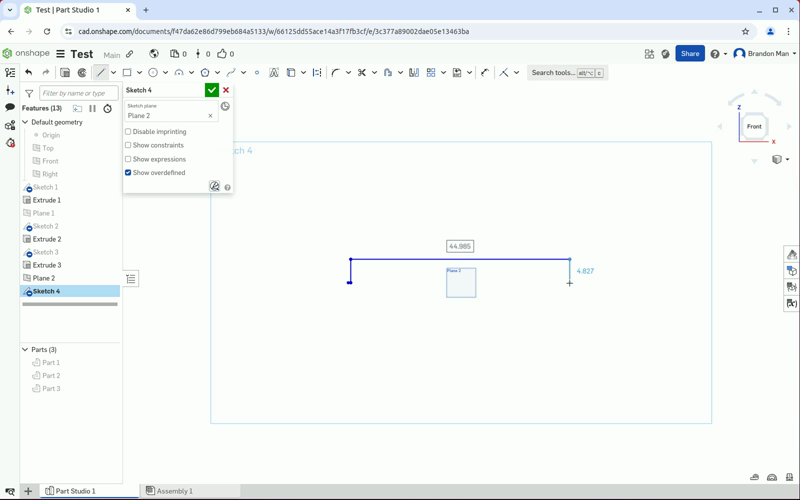
key_up(shift)
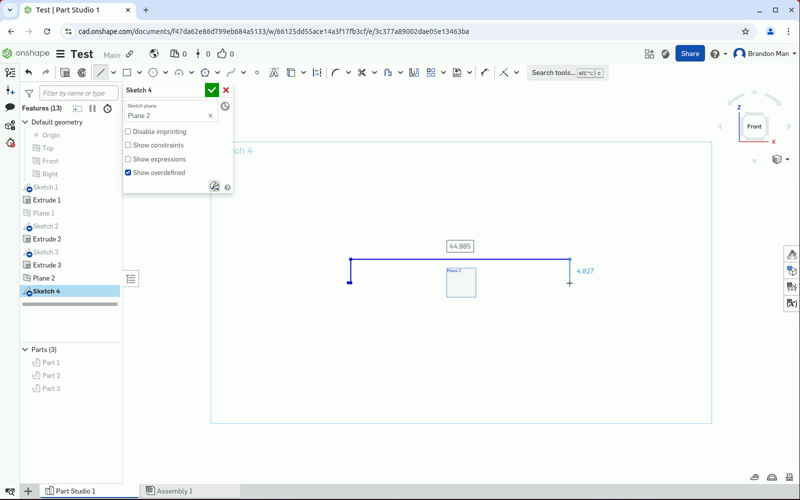
key_down(shift)
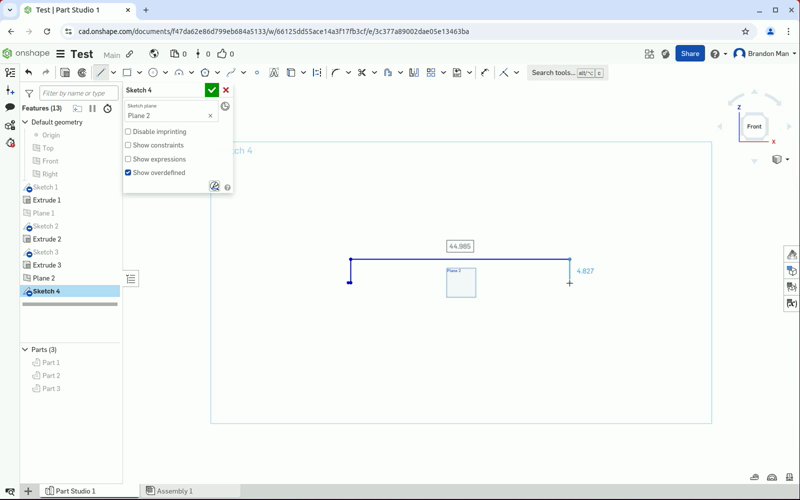
mouse_move(589, 282)
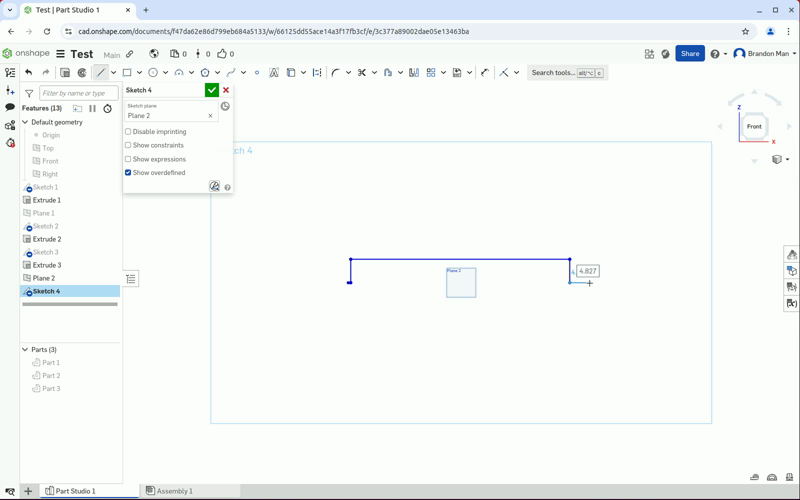
mouse_move(572, 282)
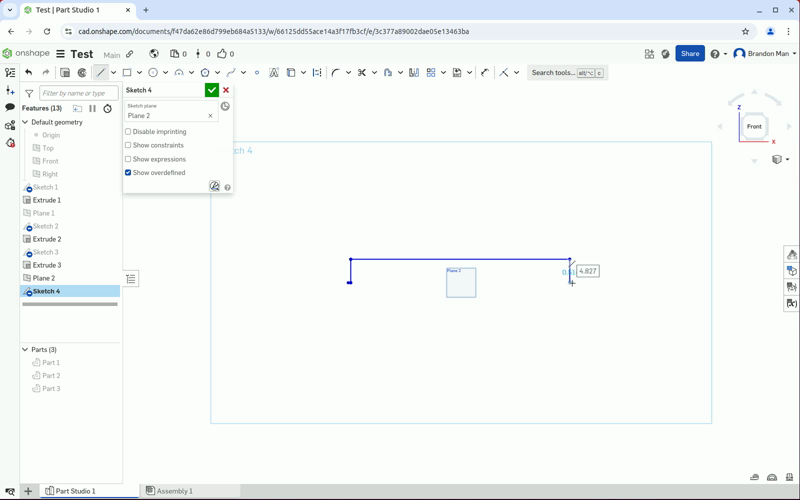
scroll(6)
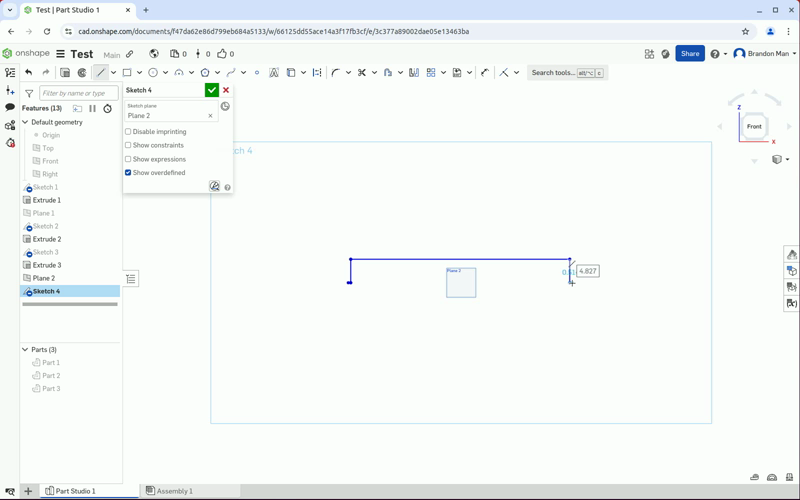
scroll(6)
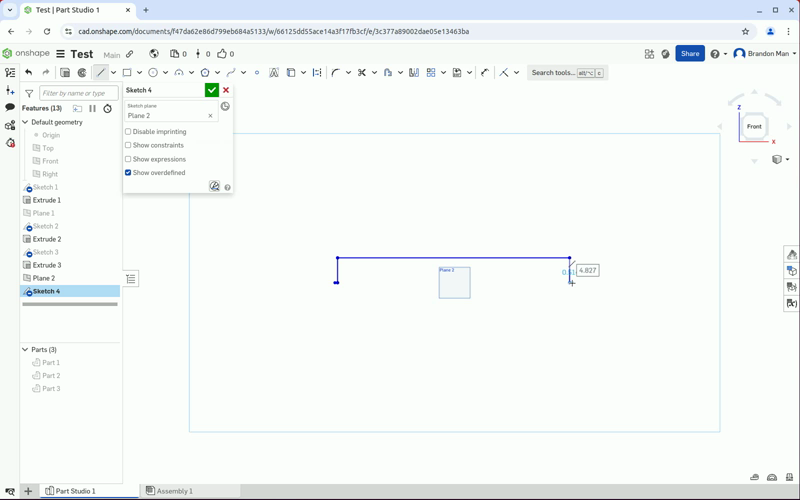
scroll(6)
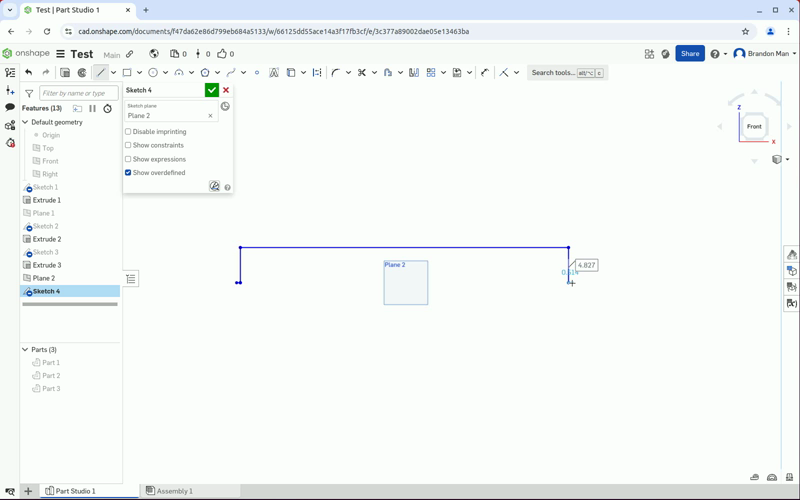
scroll(6)
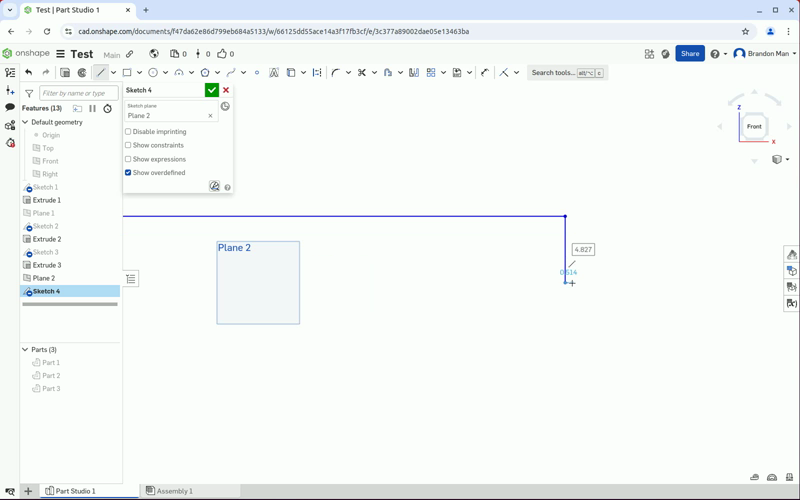
scroll(6)
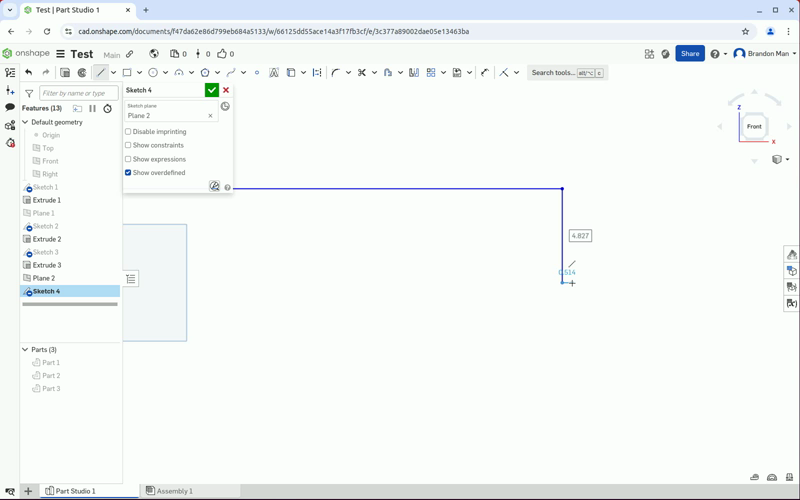
scroll(6)
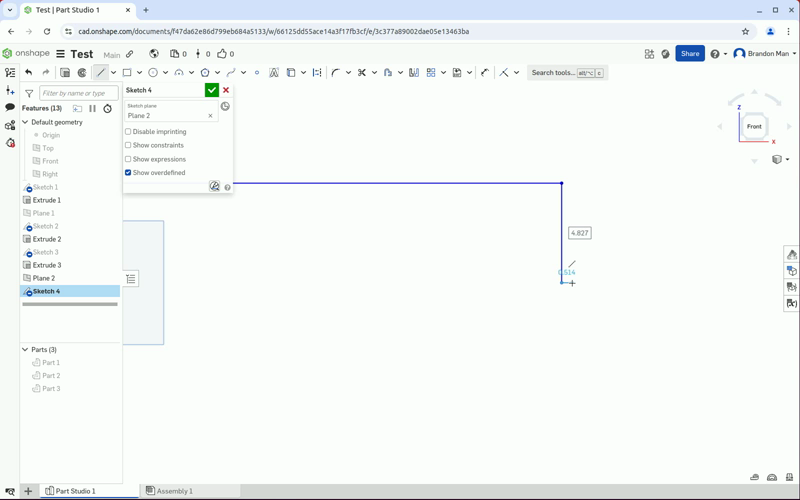
scroll(6)
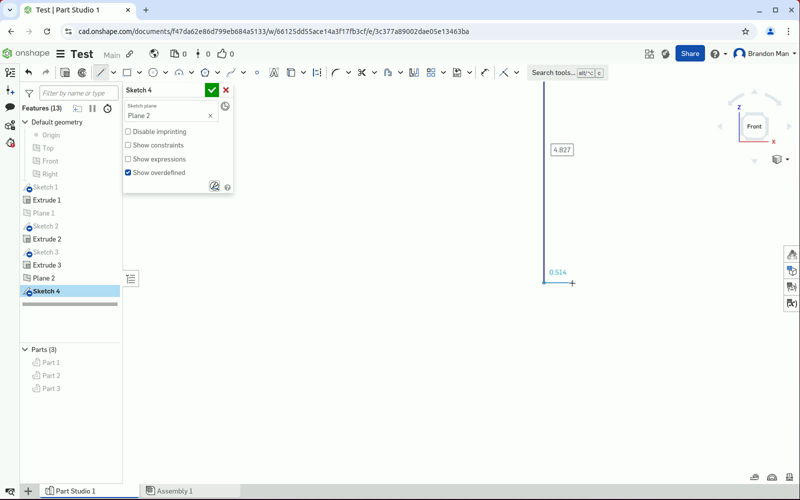
click(572, 282)
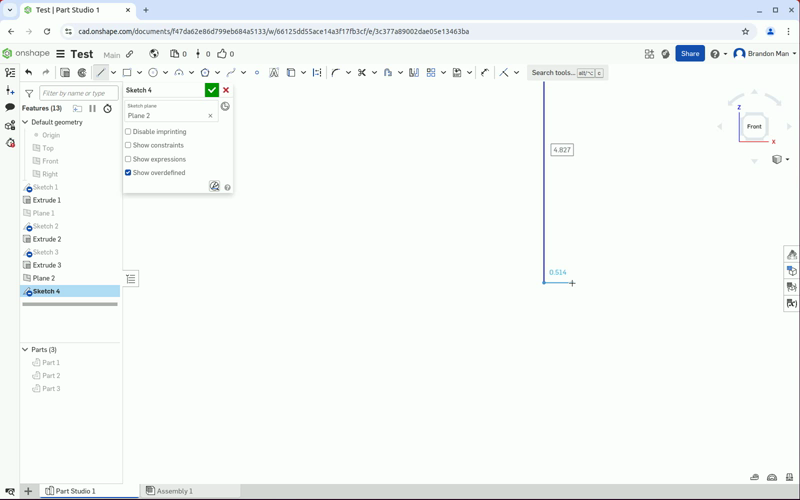
scroll(-6)
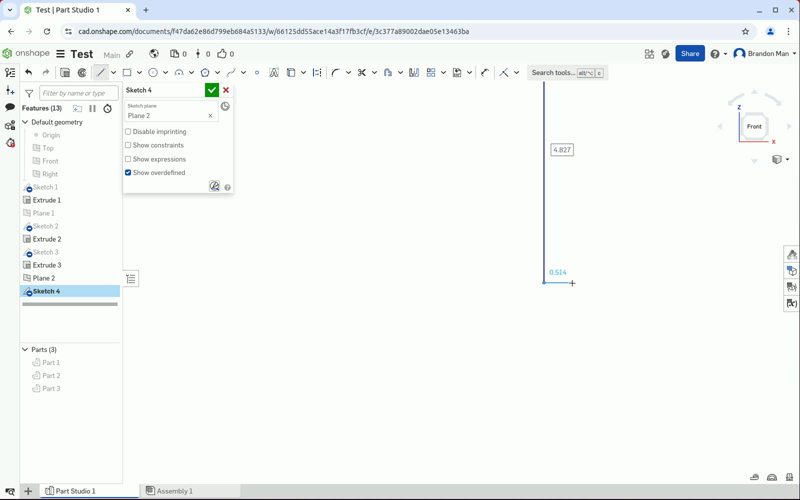
scroll(-6)
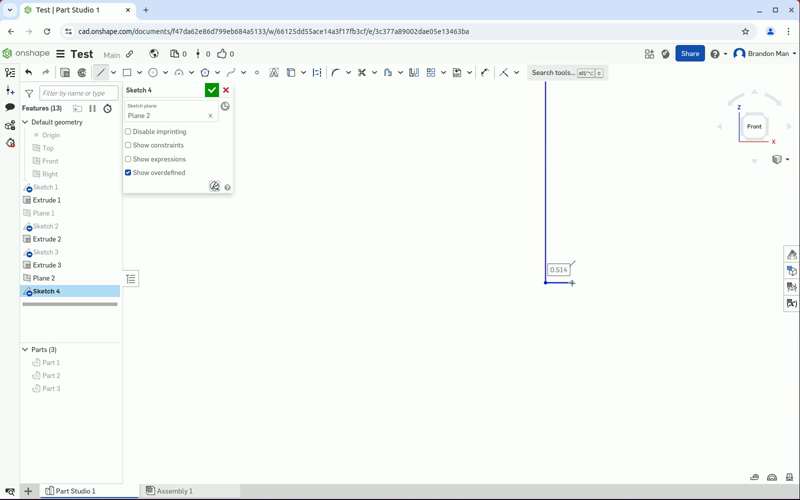
scroll(-6)
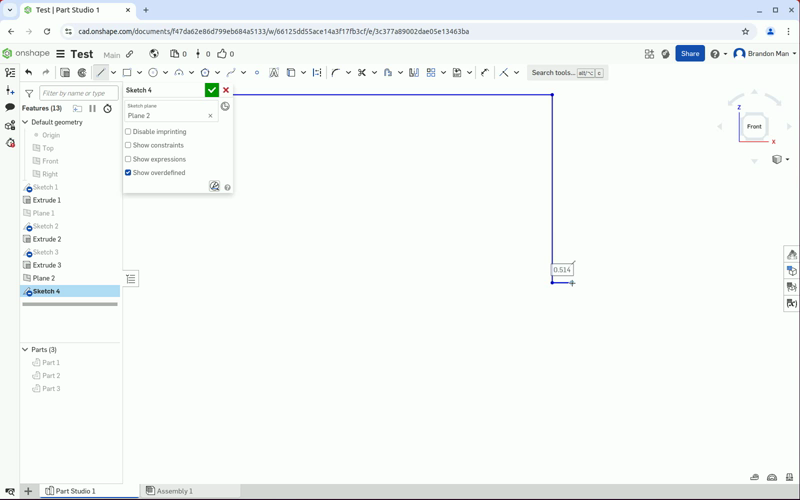
scroll(-6)
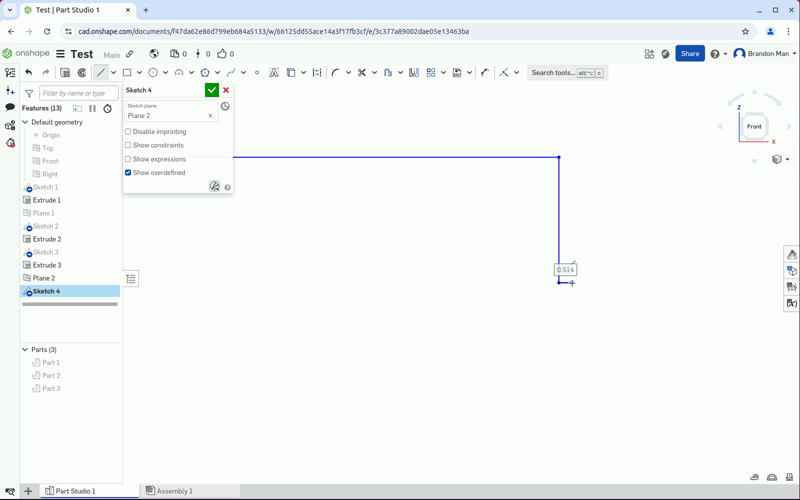
scroll(-6)
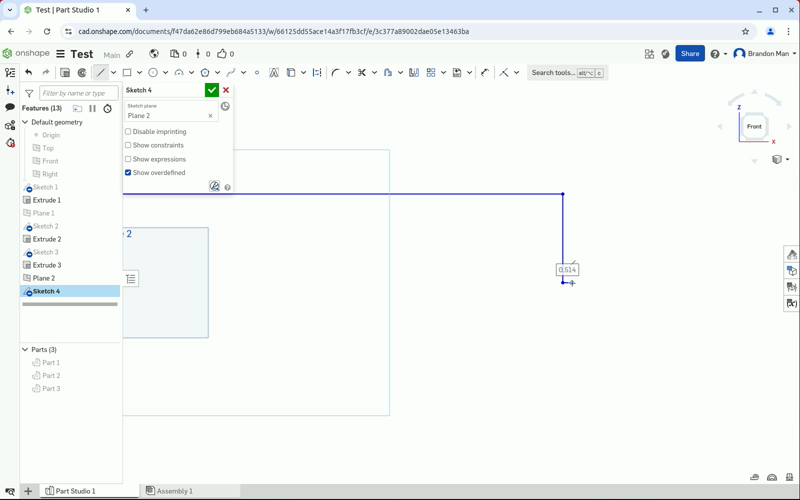
scroll(-6)
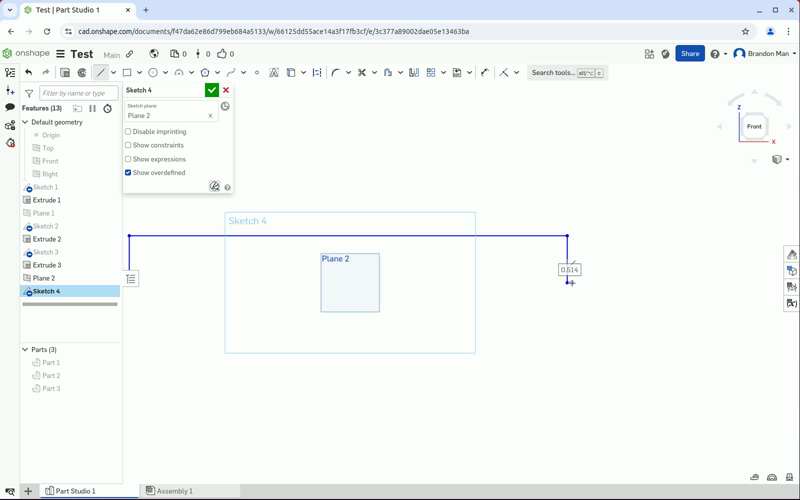
scroll(-6)
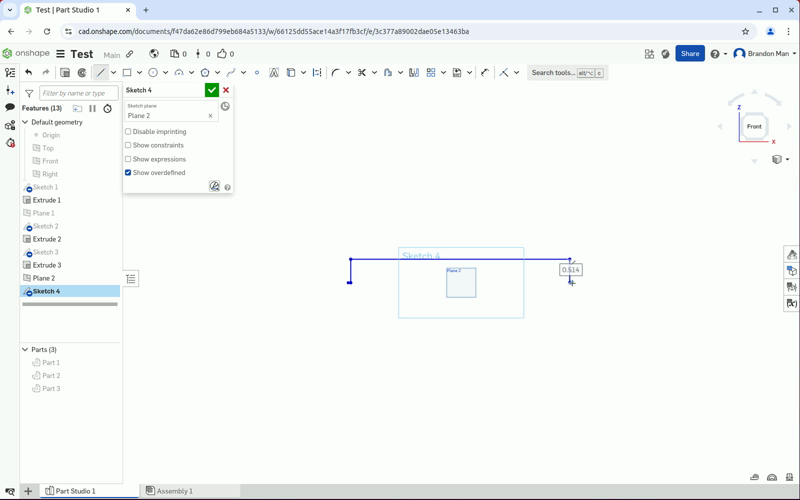
key_up(shift)
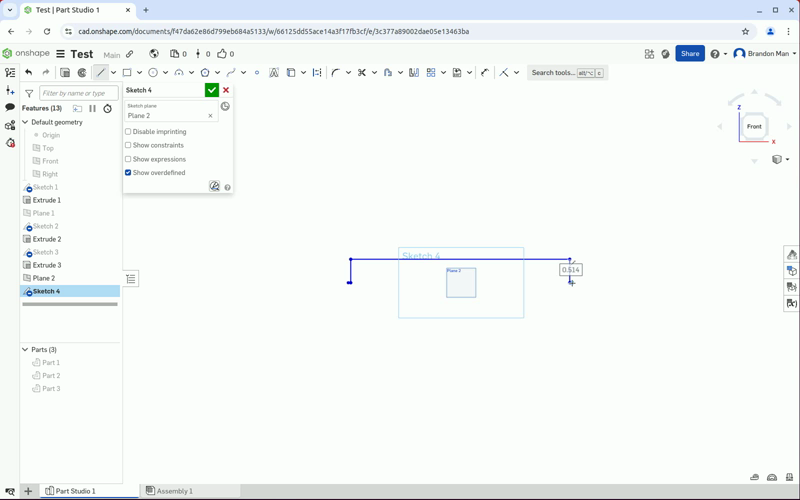
key_down(shift)
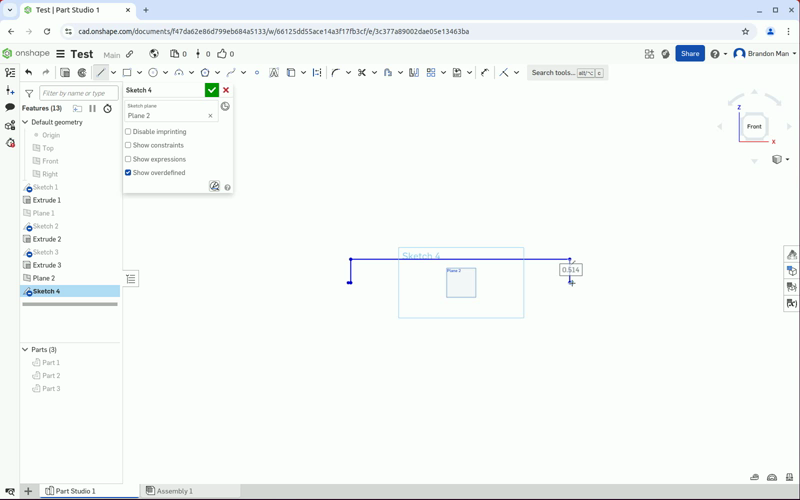
mouse_move(589, 282)
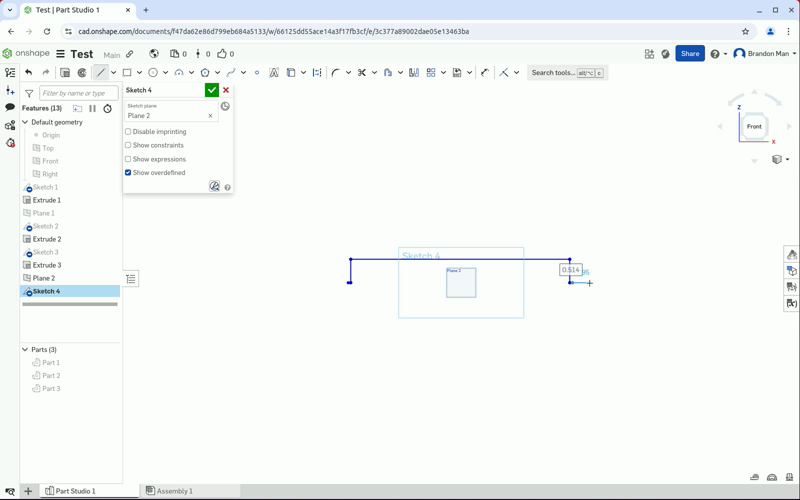
mouse_move(572, 257)
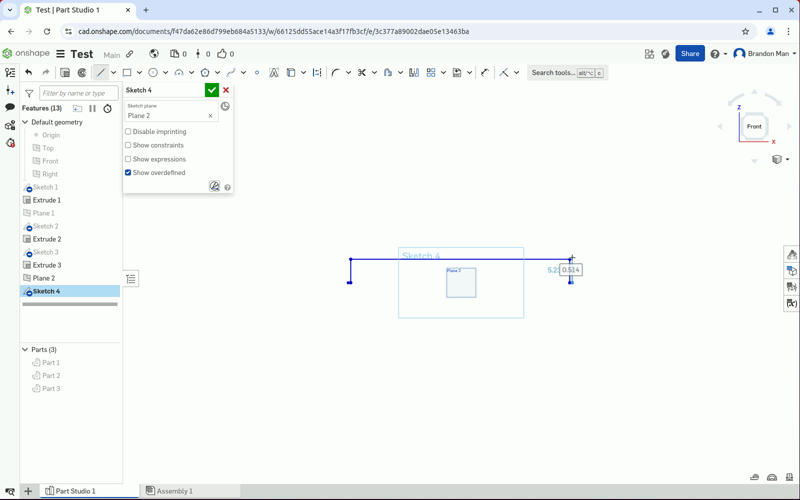
scroll(6)
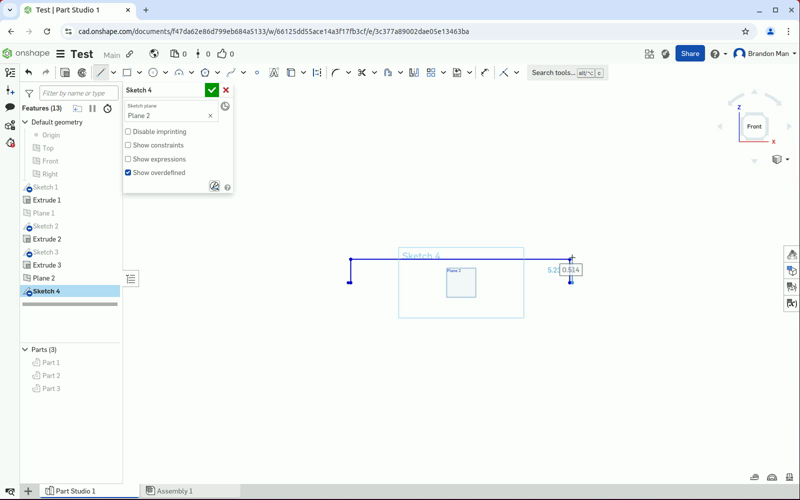
scroll(6)
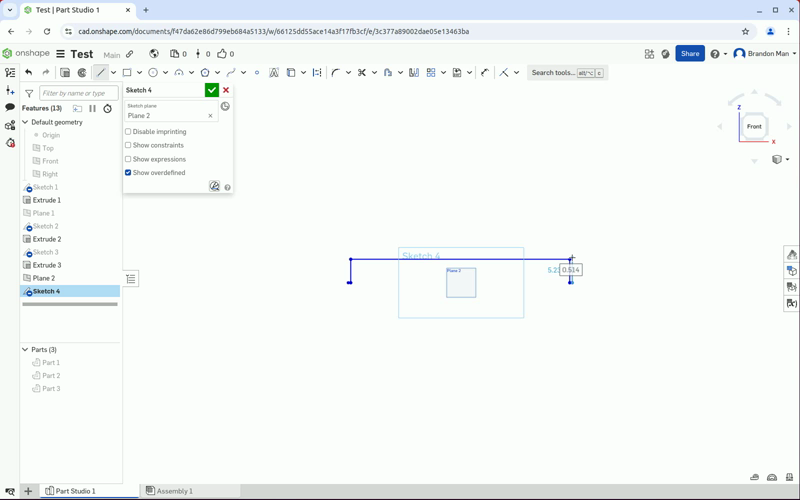
scroll(6)
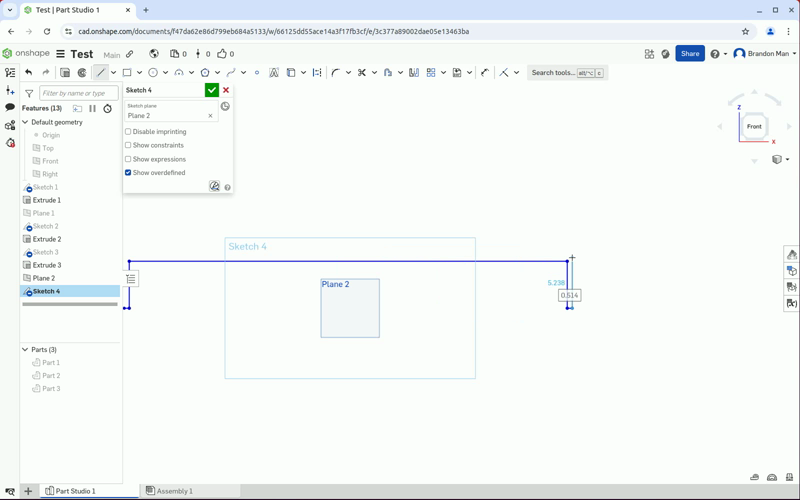
scroll(6)
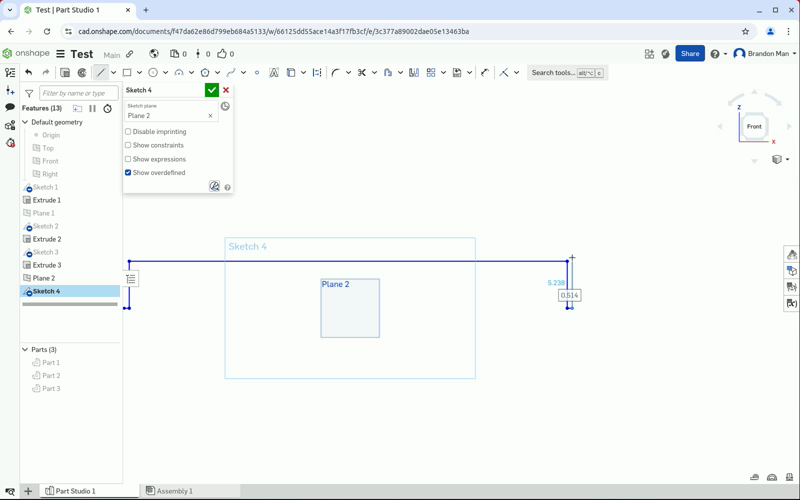
scroll(6)
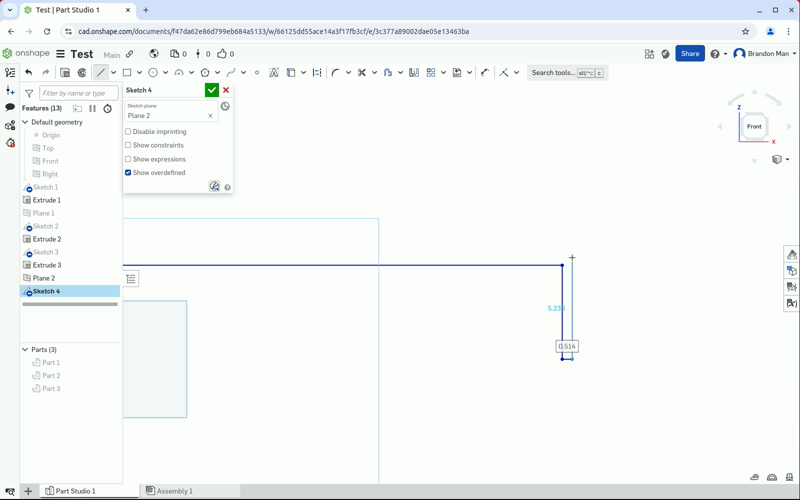
scroll(6)
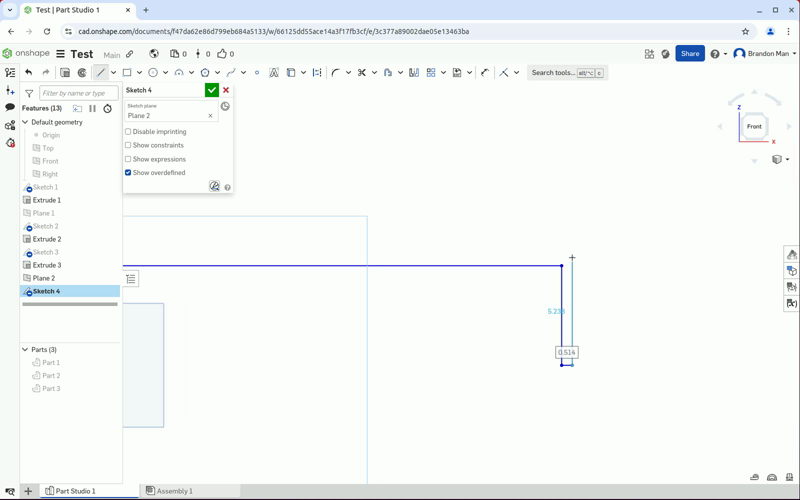
scroll(6)
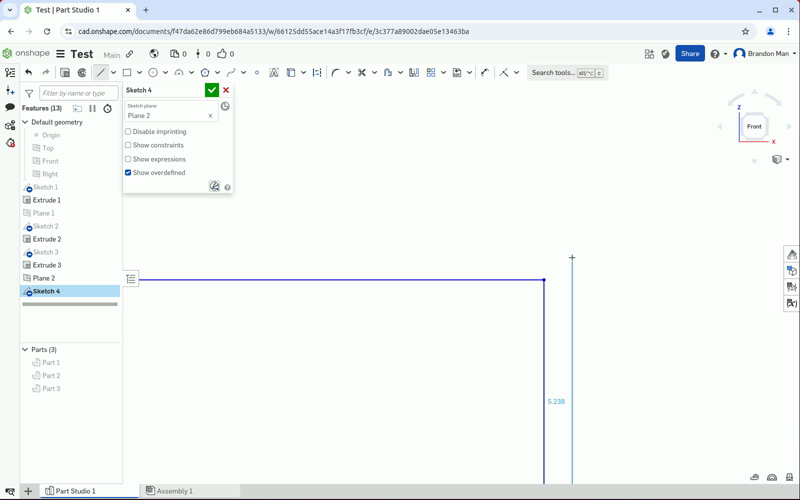
click(572, 257)
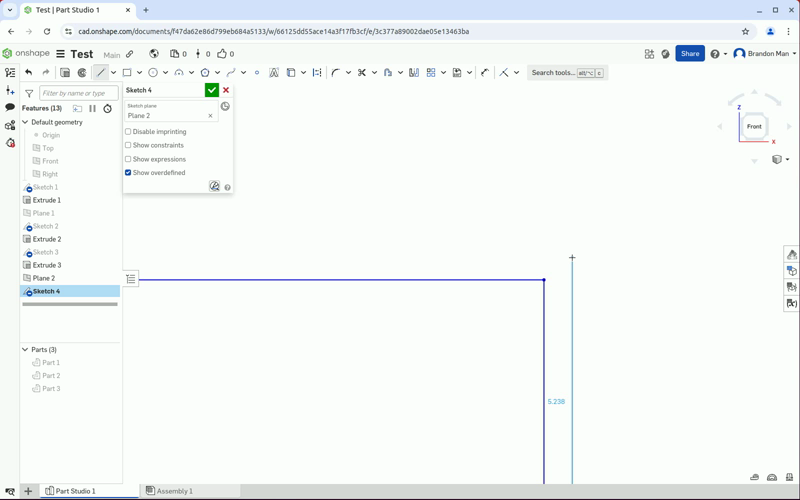
scroll(-6)
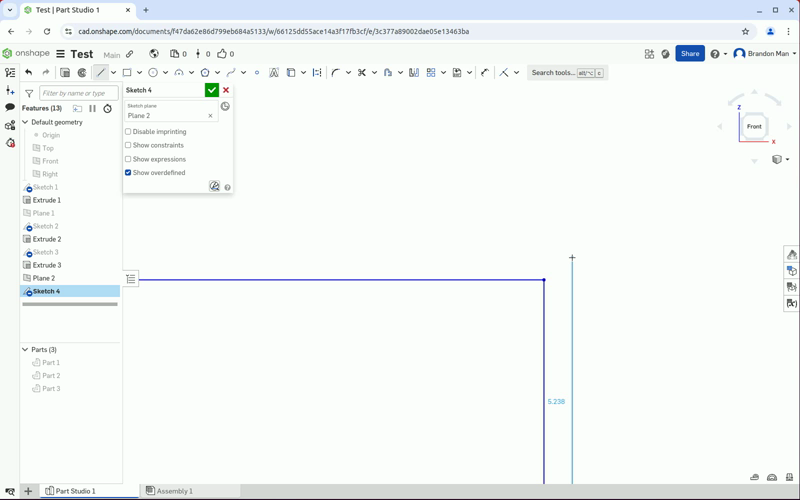
scroll(-6)
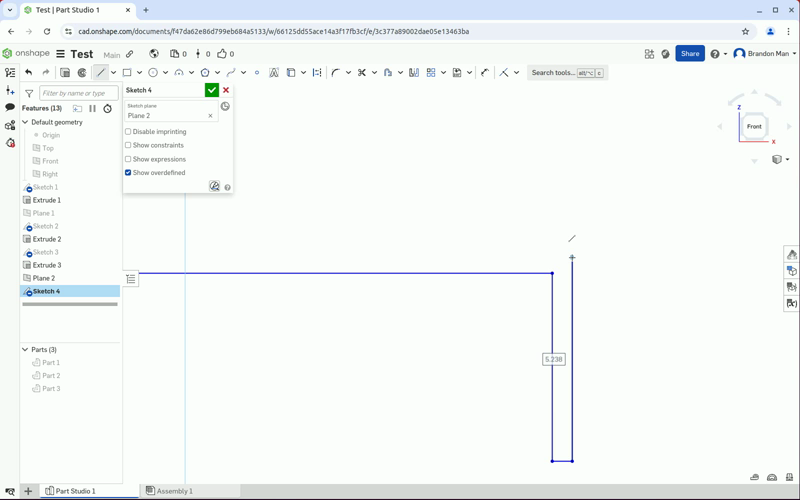
scroll(-6)
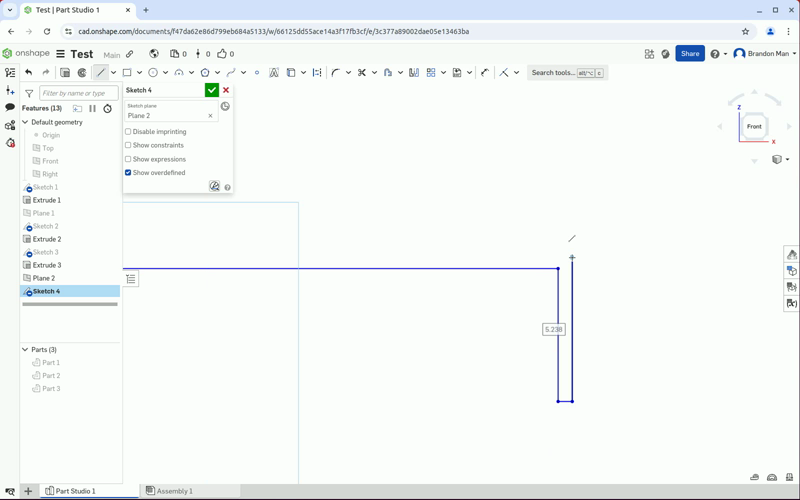
scroll(-6)
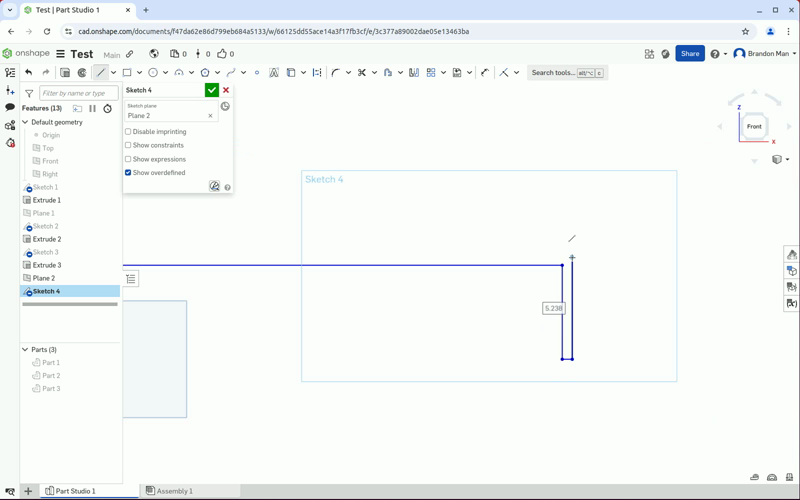
scroll(-6)
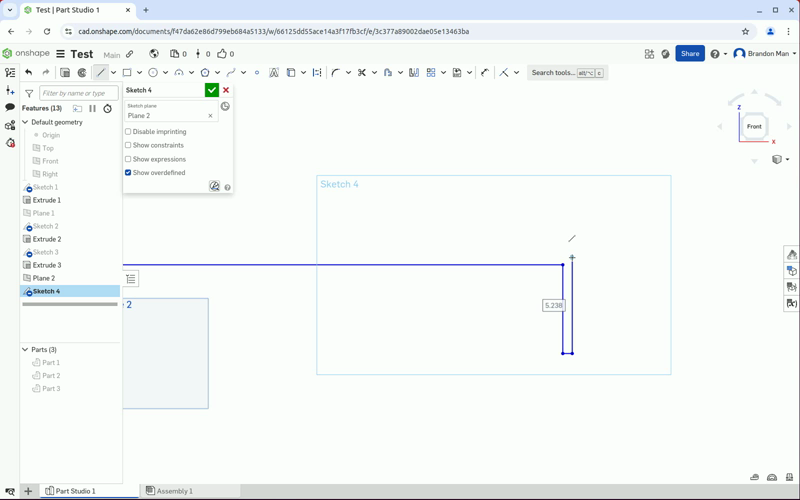
scroll(-6)
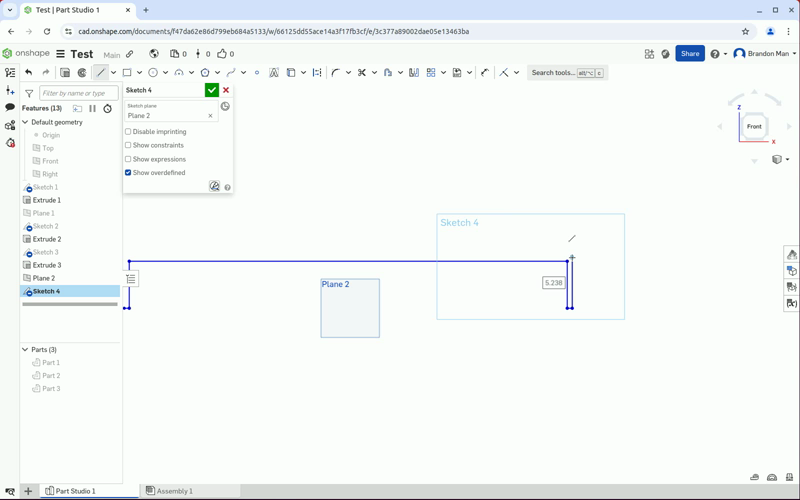
scroll(-6)
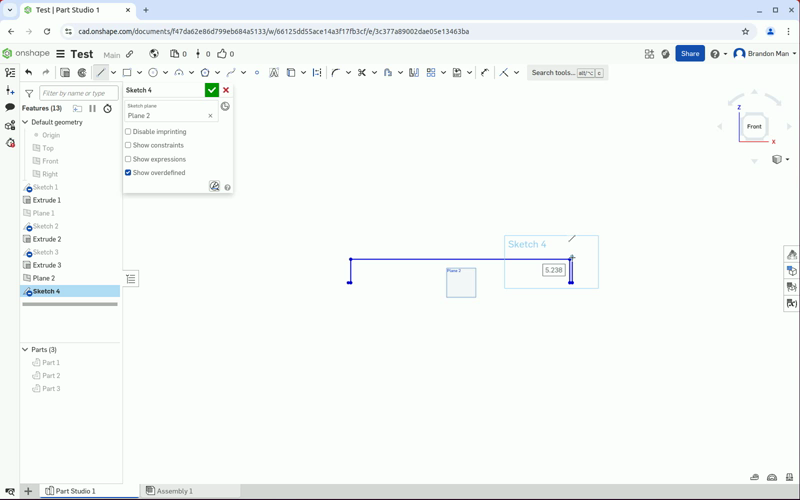
key_up(shift)
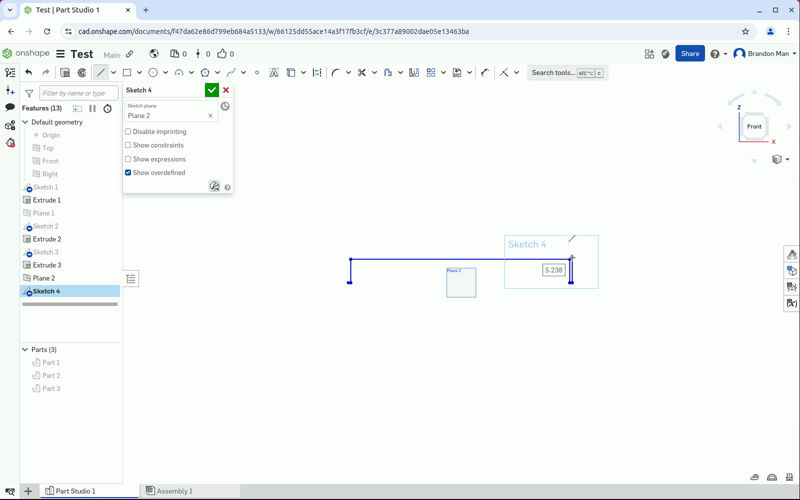
key_down(shift)
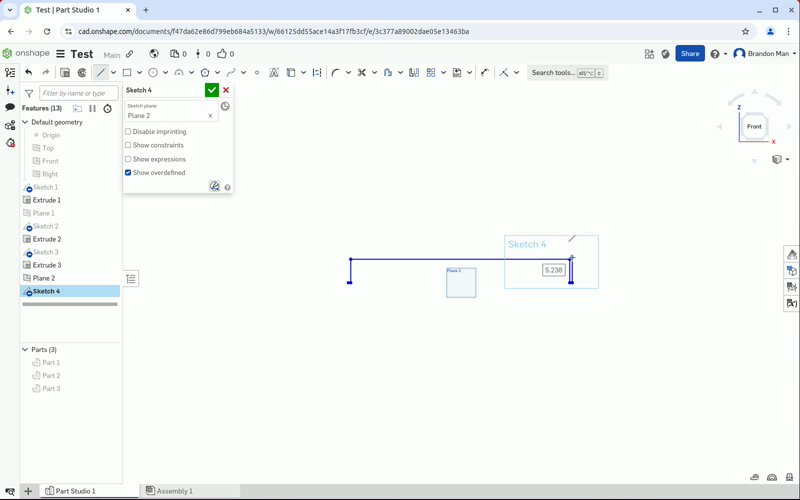
mouse_move(348, 257)
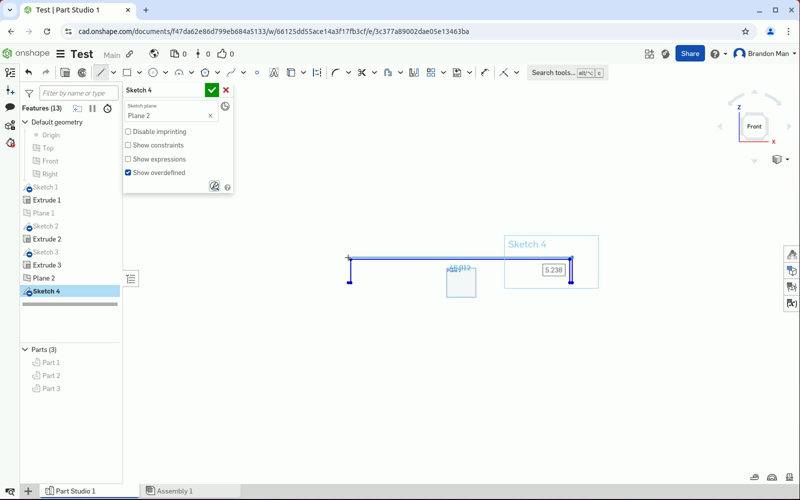
scroll(6)
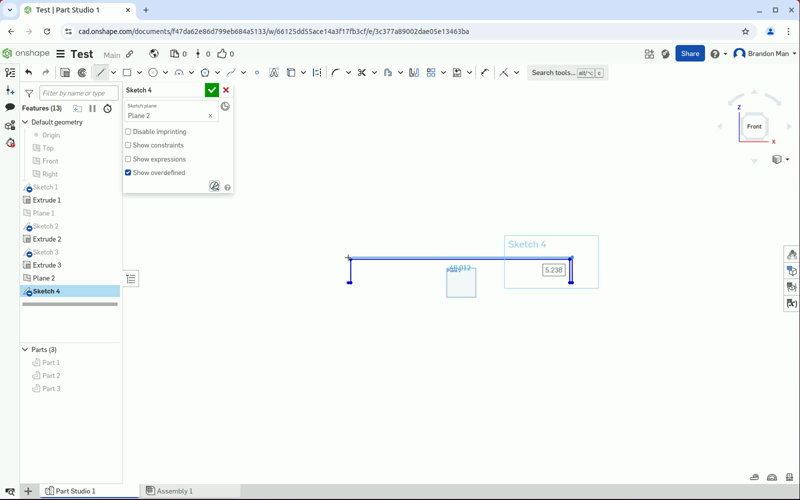
scroll(6)
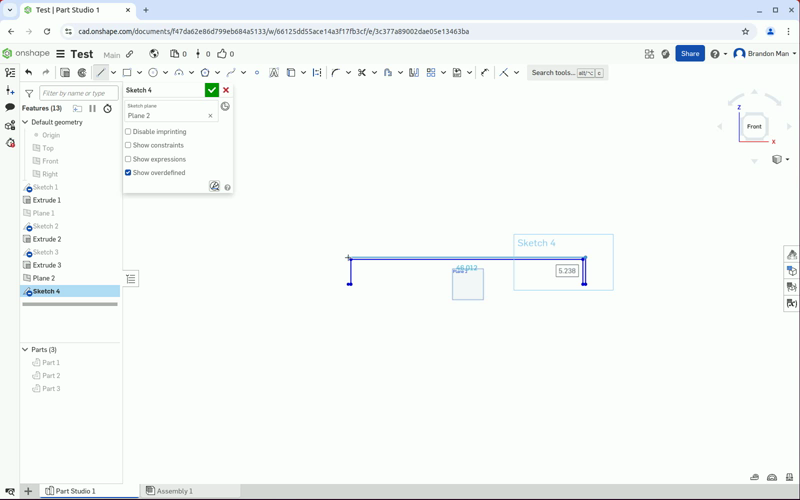
scroll(6)
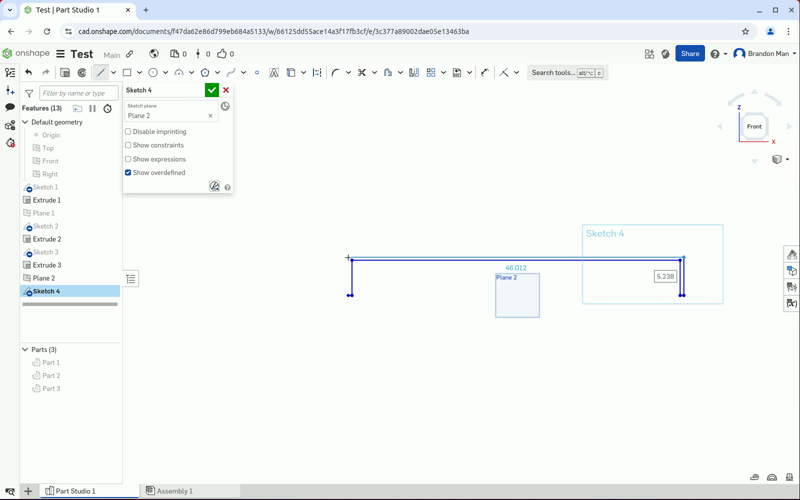
scroll(6)
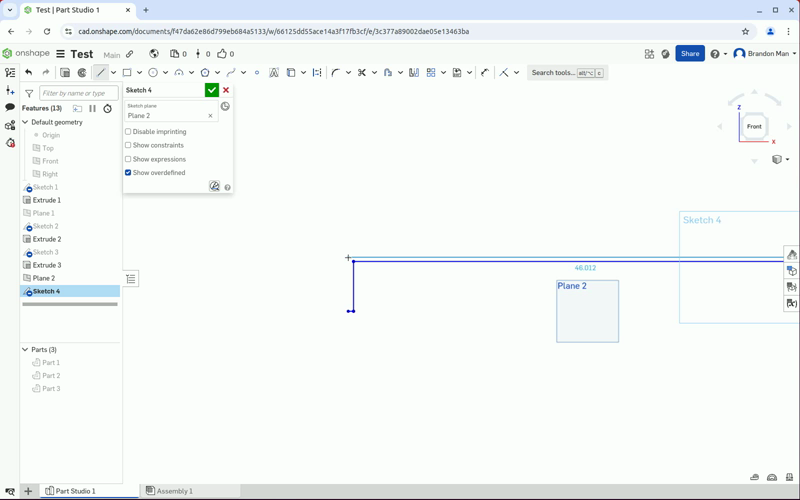
scroll(6)
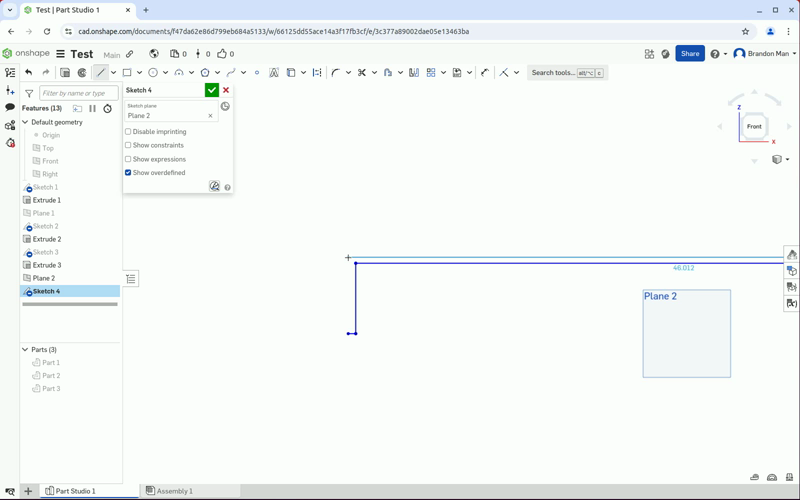
scroll(6)
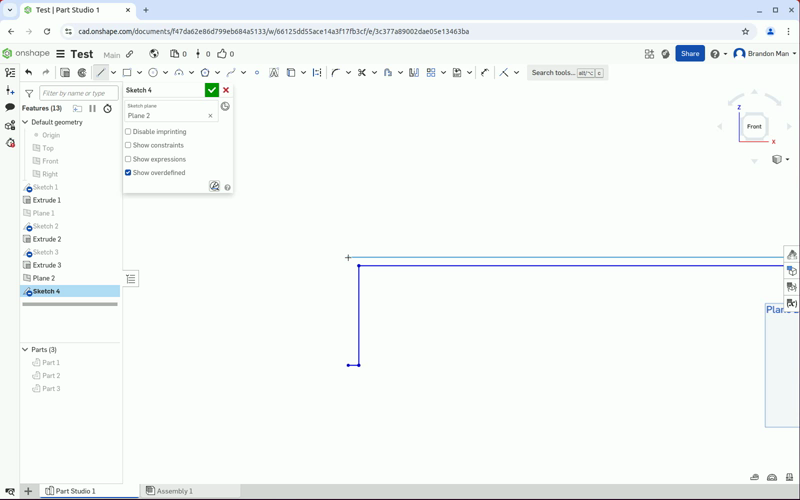
scroll(6)
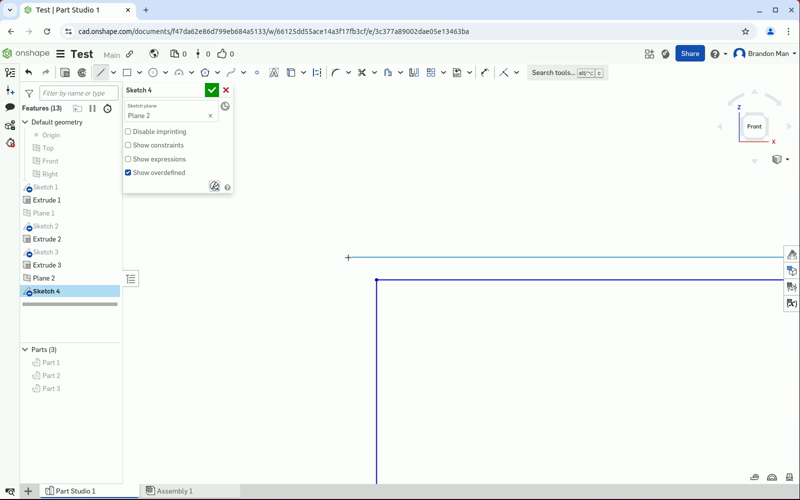
click(348, 257)
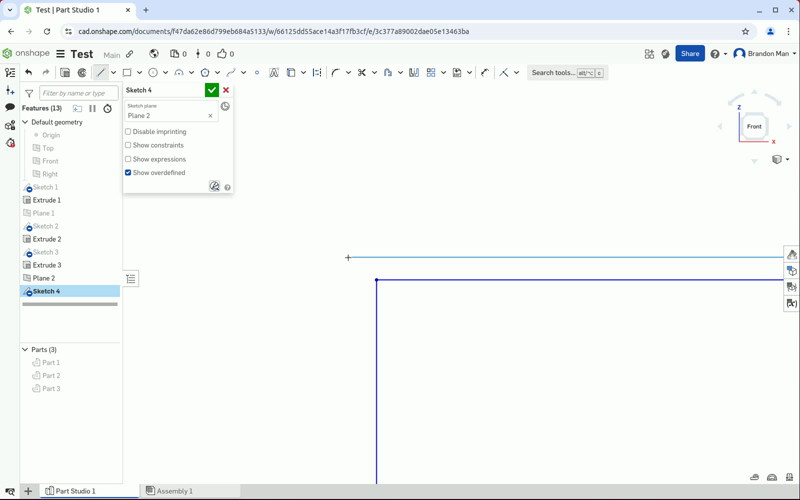
scroll(-6)
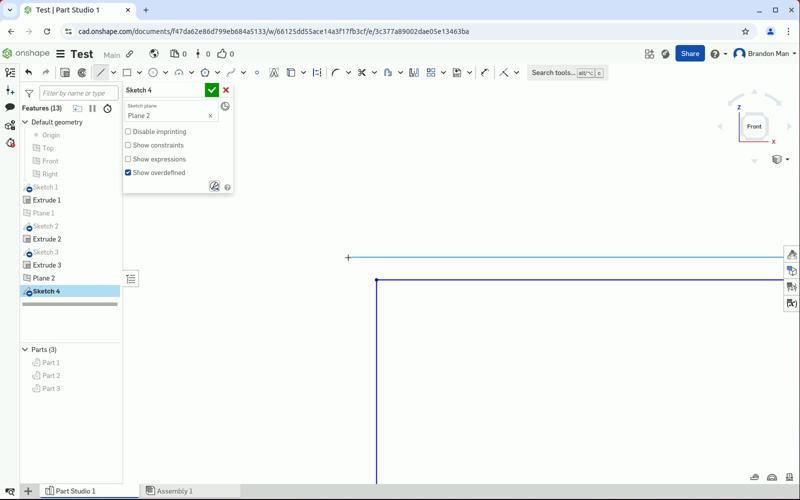
scroll(-6)
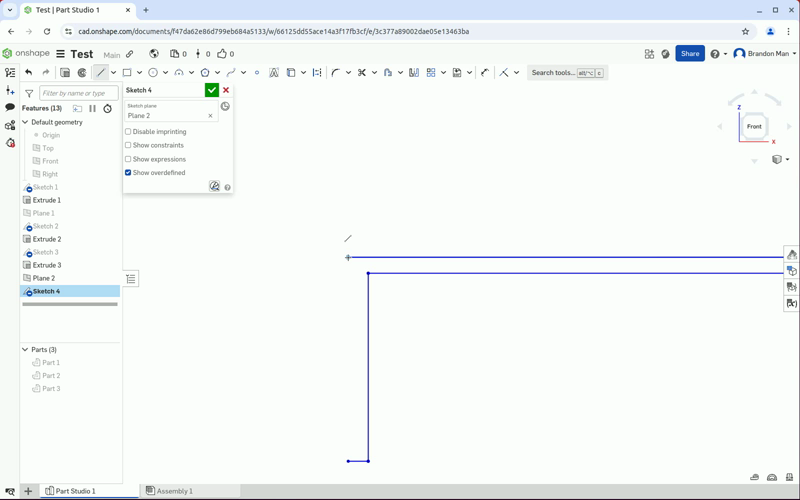
scroll(-6)
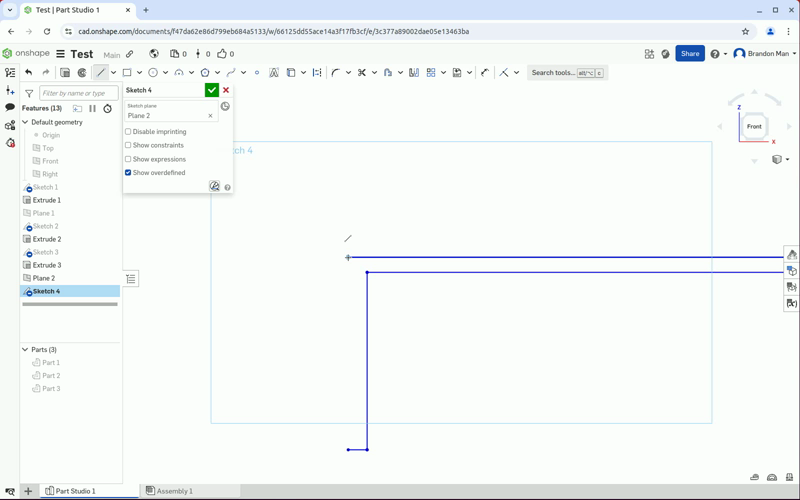
scroll(-6)
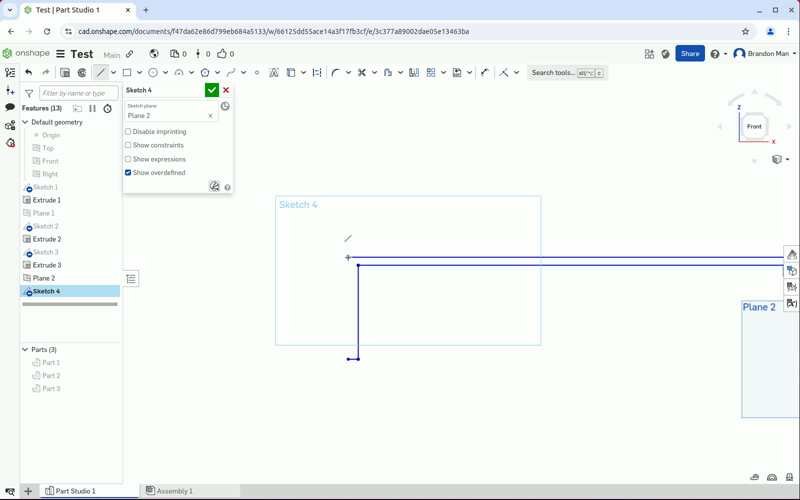
scroll(-6)
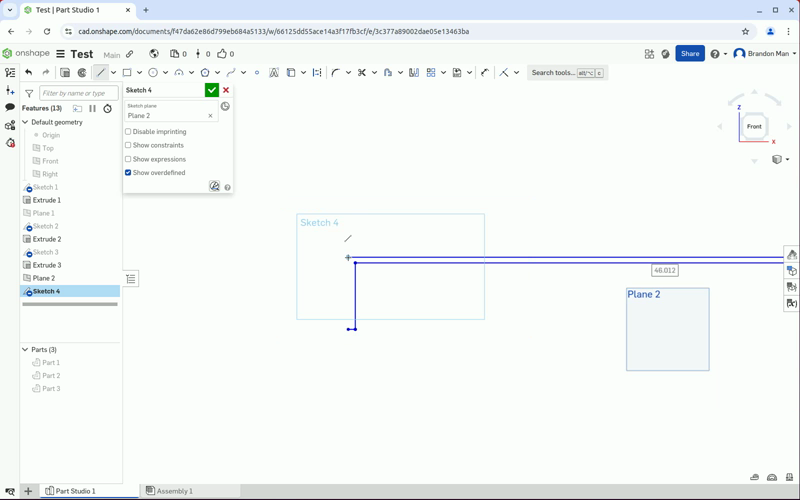
scroll(-6)
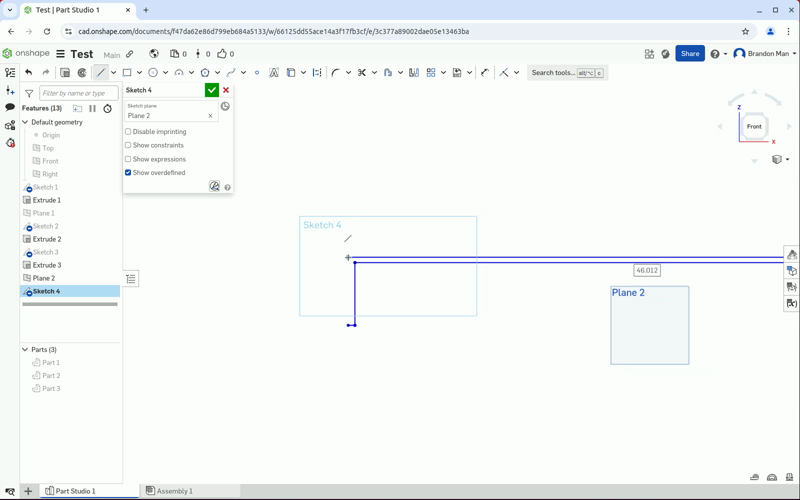
scroll(-6)
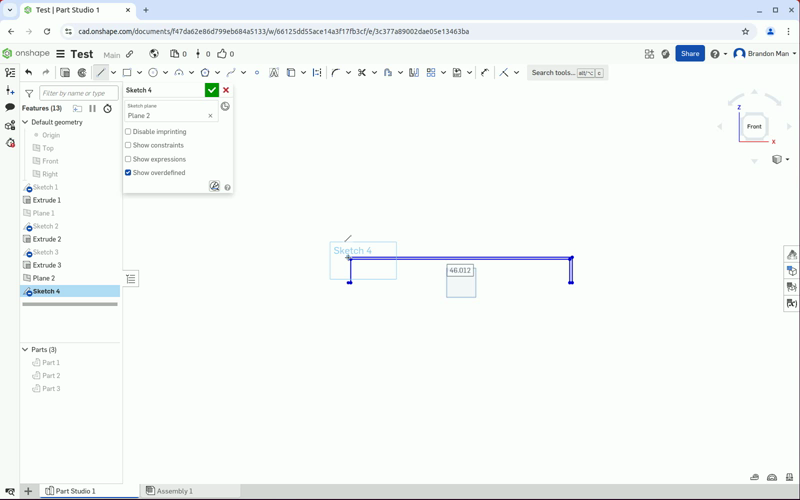
key_up(shift)
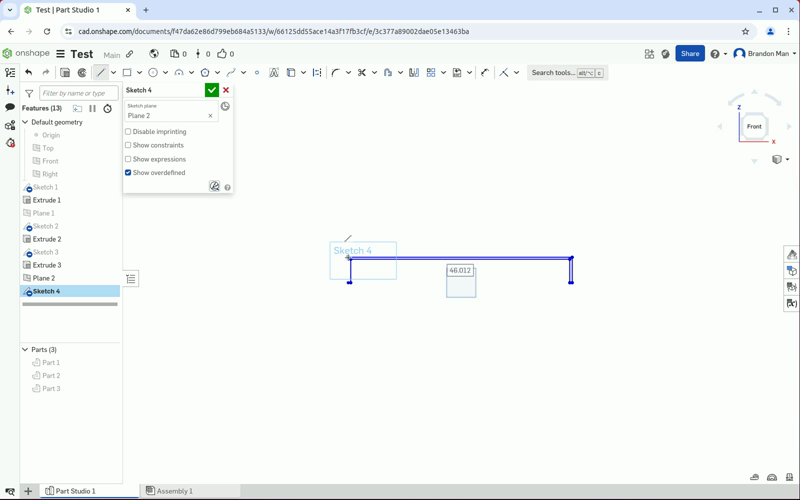
mouse_move(378, 257)
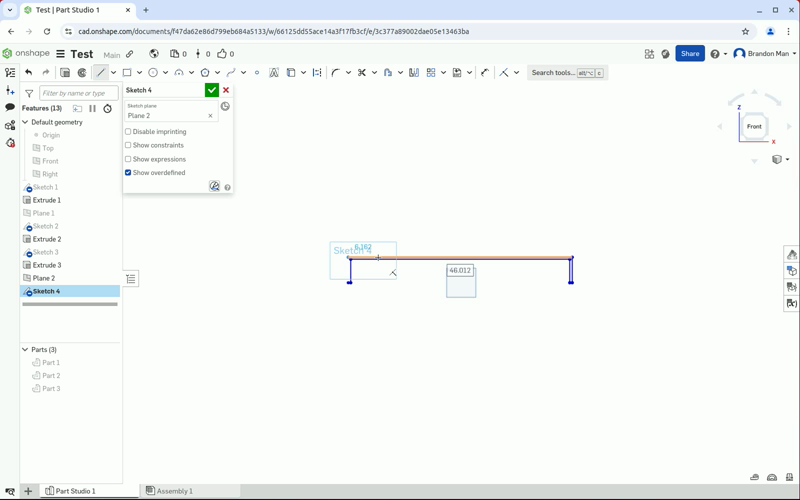
key_down(shift)
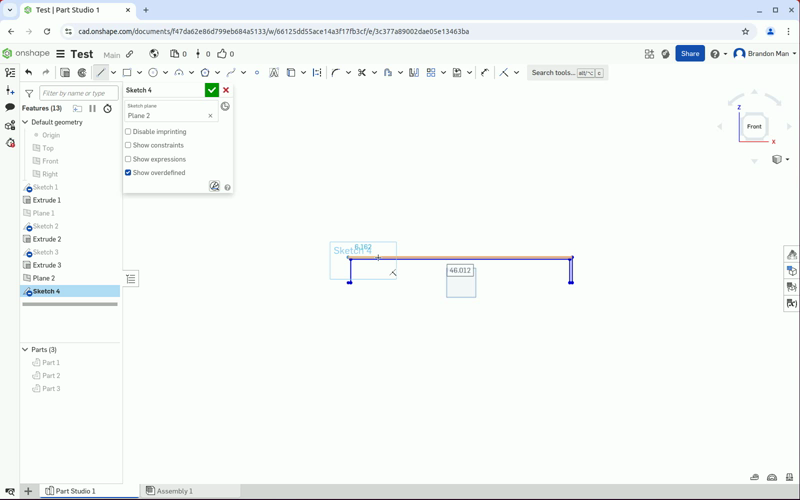
mouse_move(348, 282)
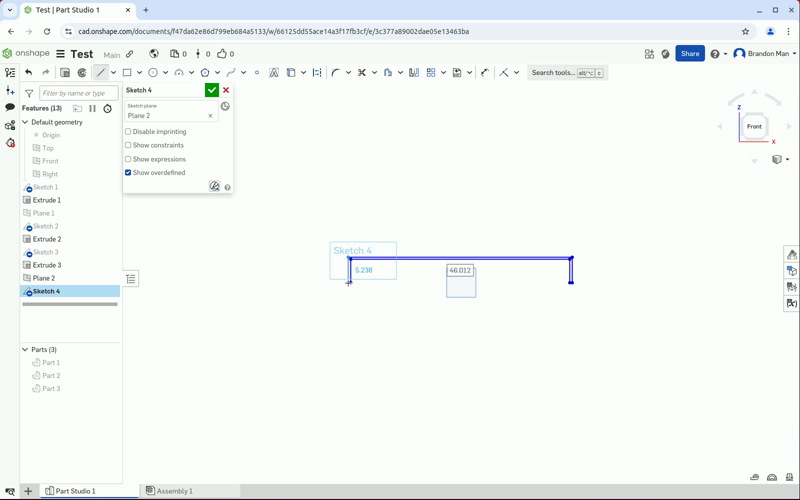
scroll(6)
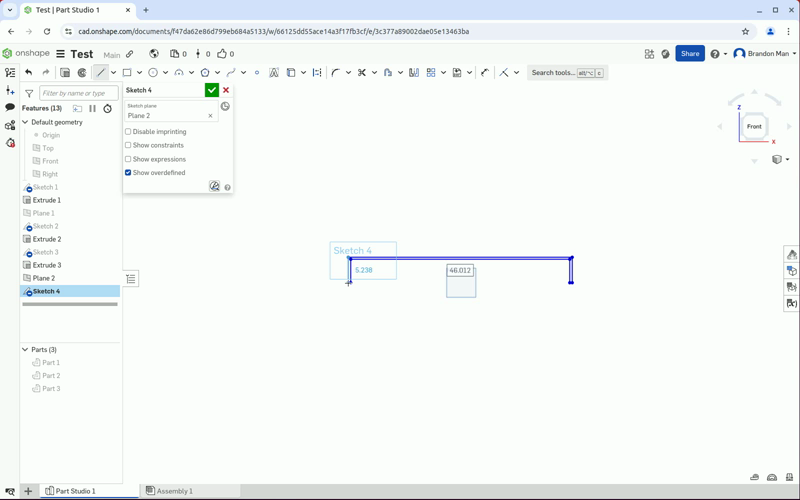
scroll(6)
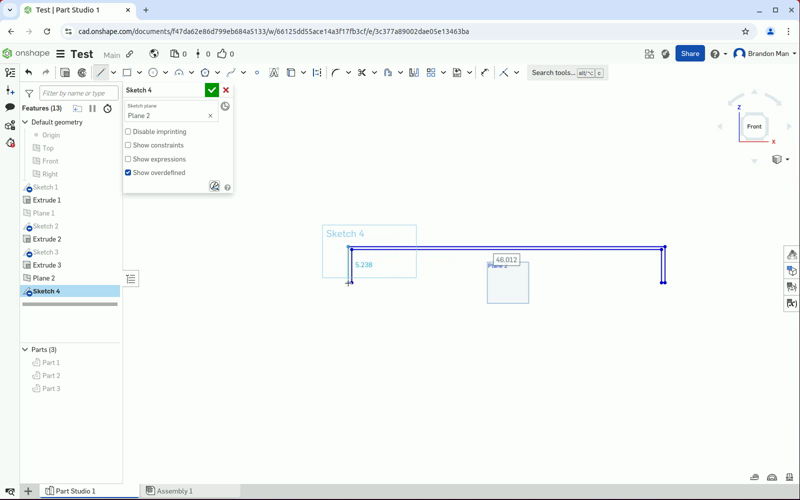
scroll(6)
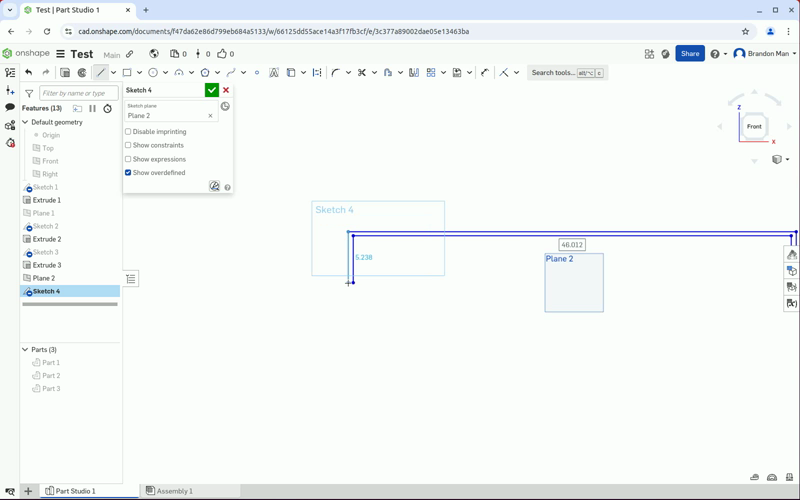
scroll(6)
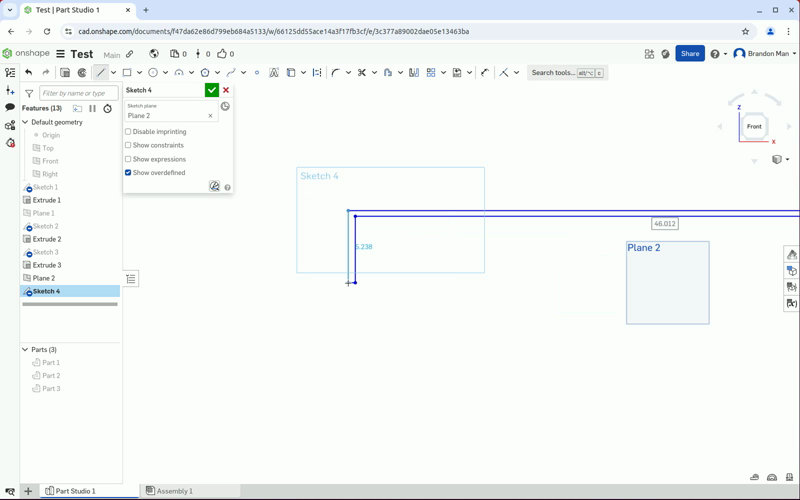
scroll(6)
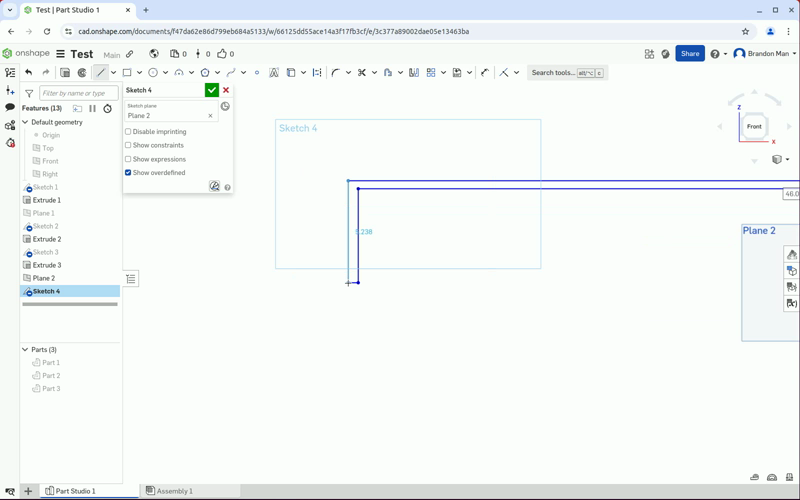
scroll(6)
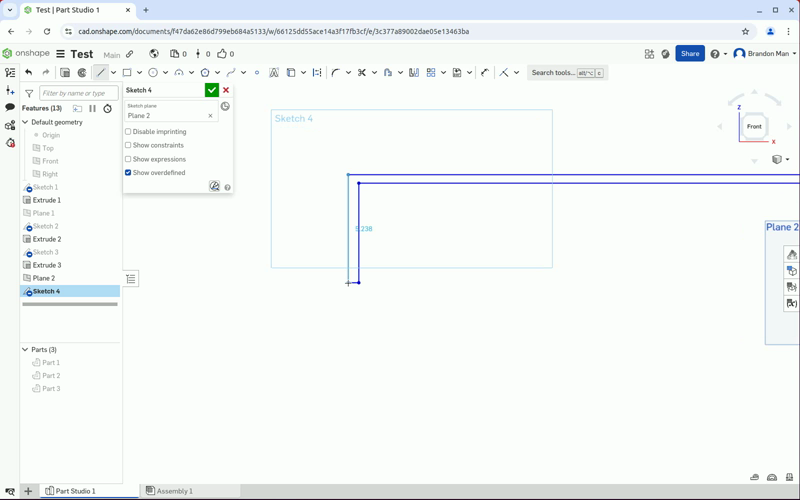
scroll(6)
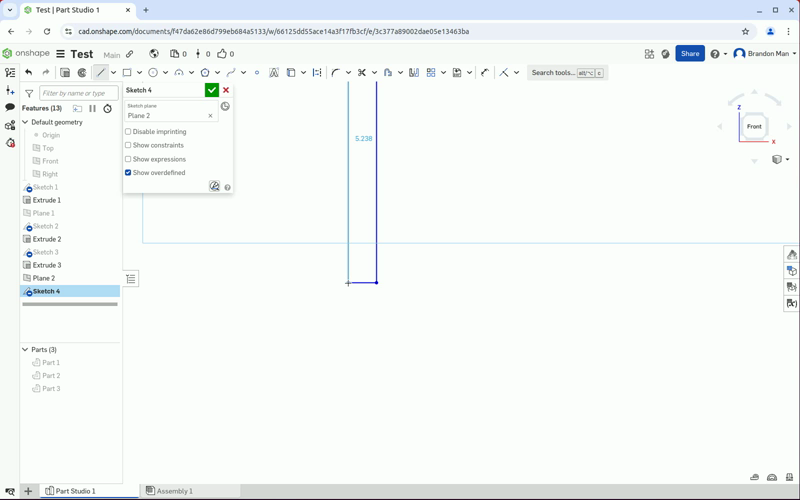
key_up(shift)
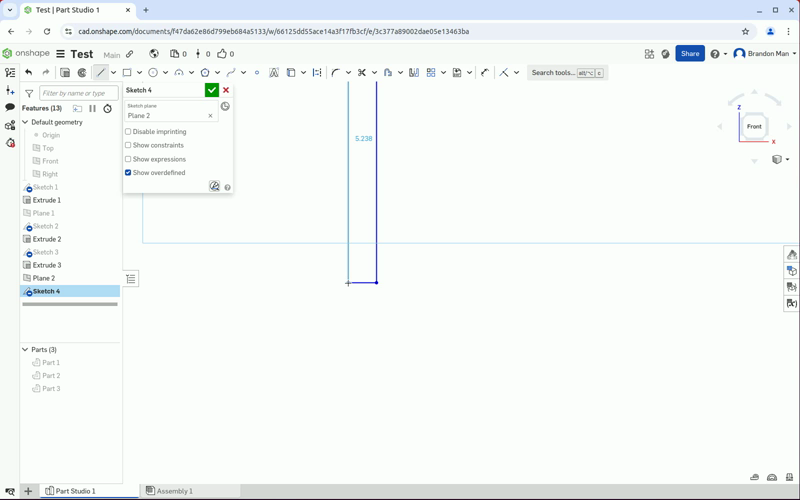
click(348, 282)
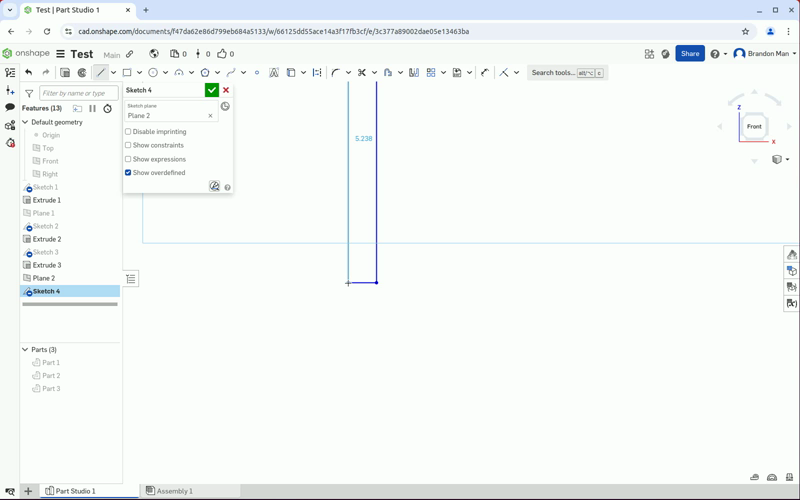
scroll(-6)
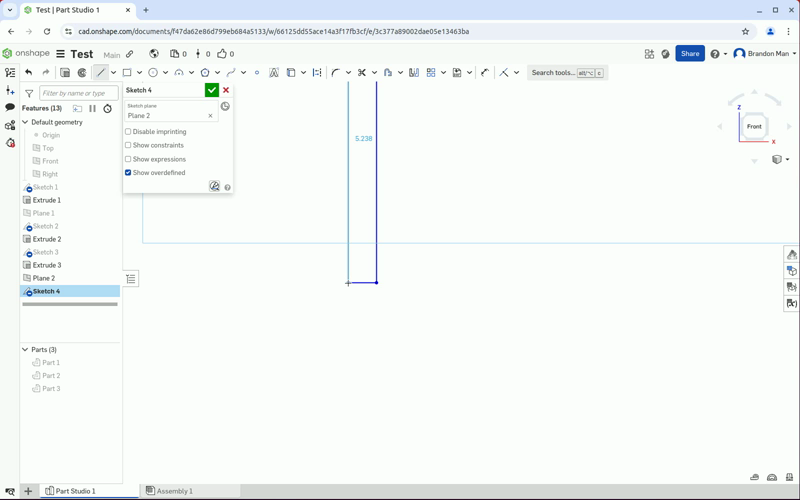
scroll(-6)
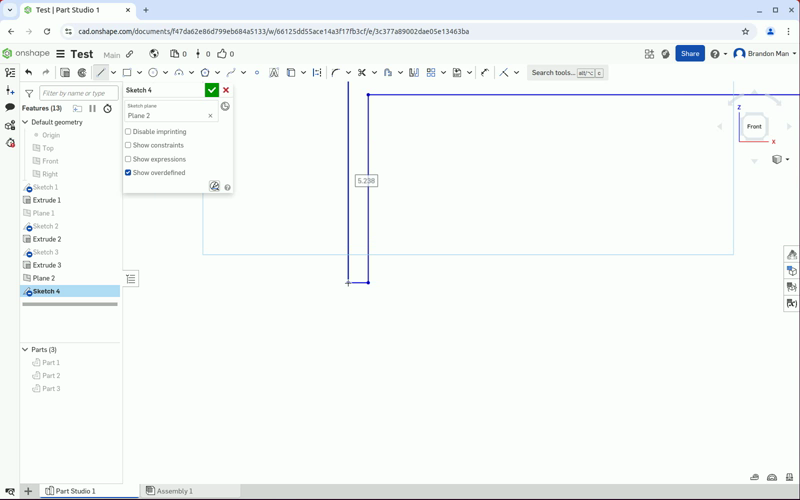
scroll(-6)
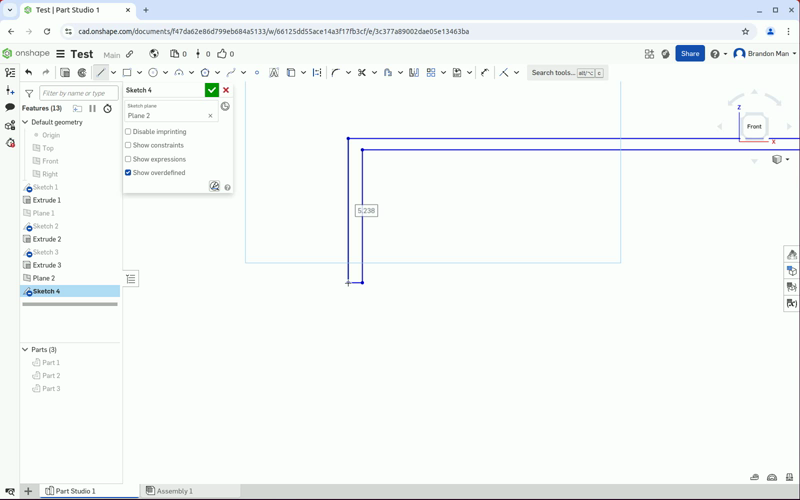
scroll(-6)
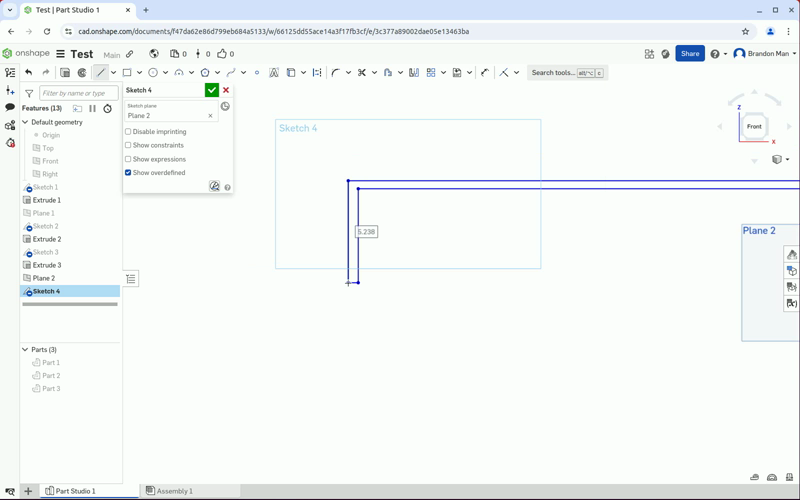
scroll(-6)
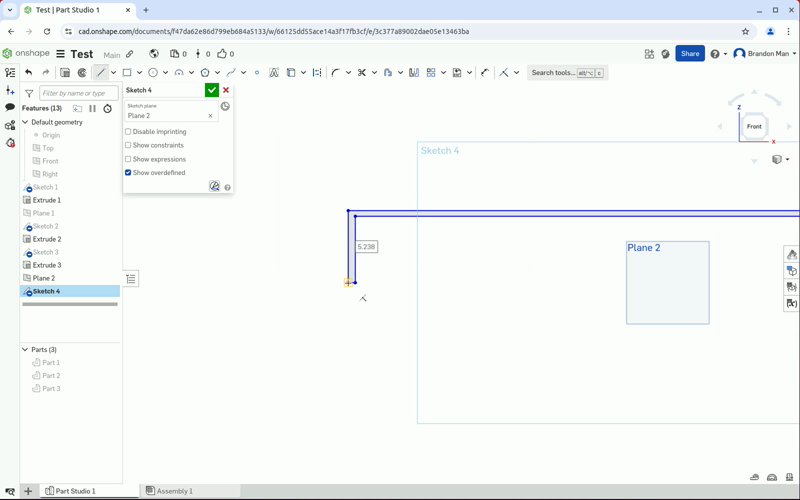
scroll(-6)
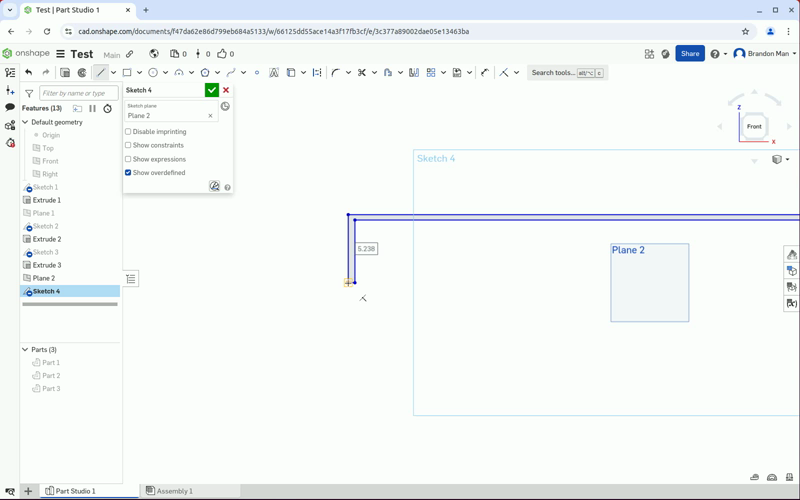
scroll(-6)
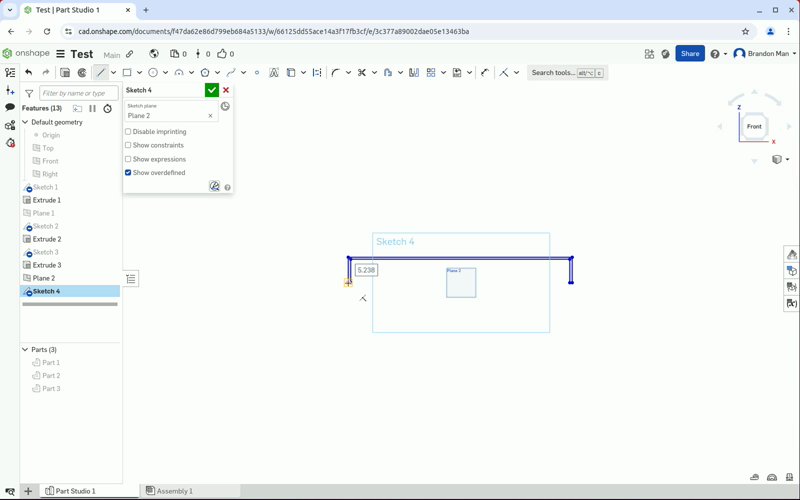
key(esc)
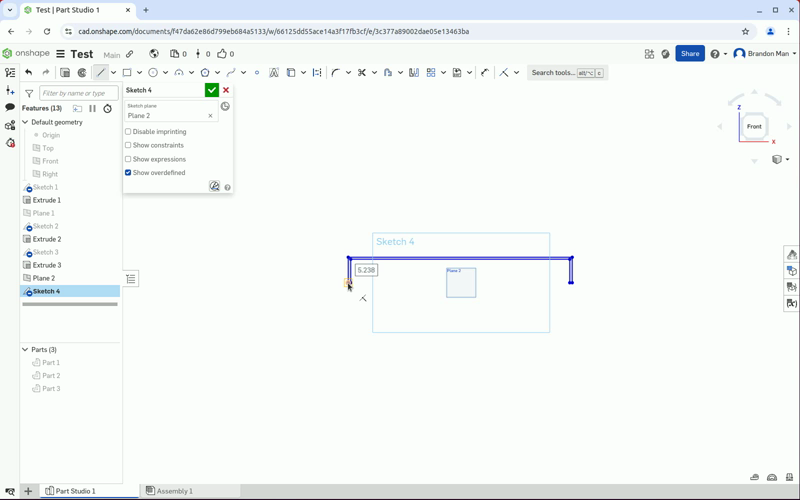
mouse_move(349, 271)
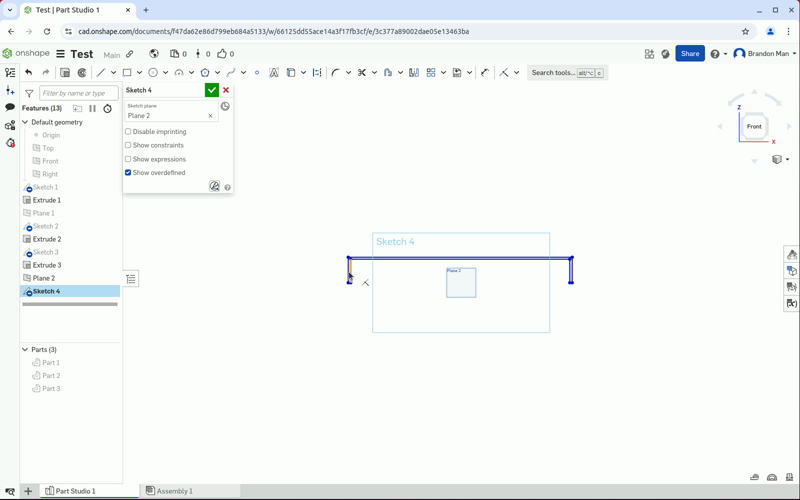
scroll(6)
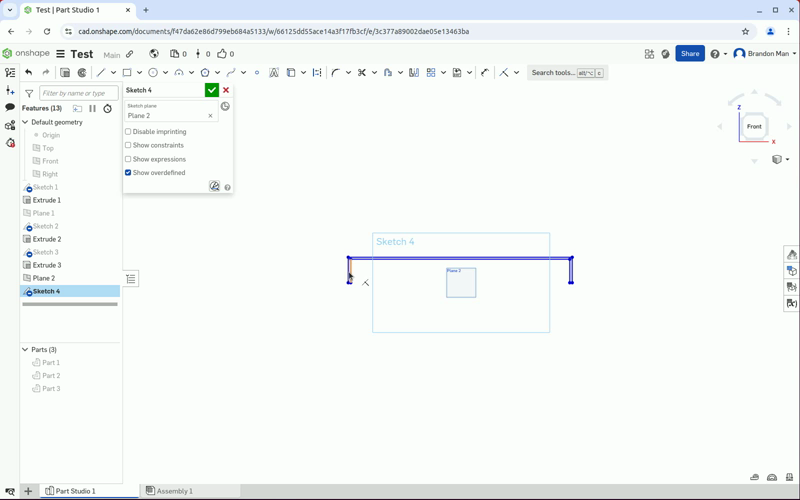
scroll(6)
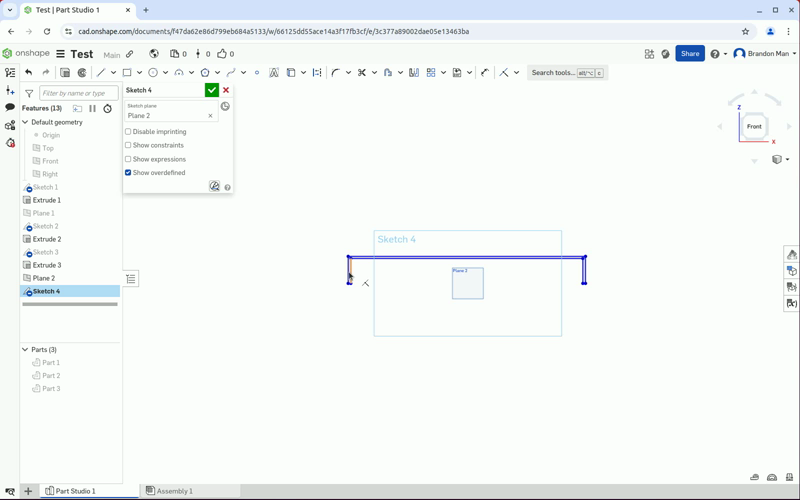
scroll(6)
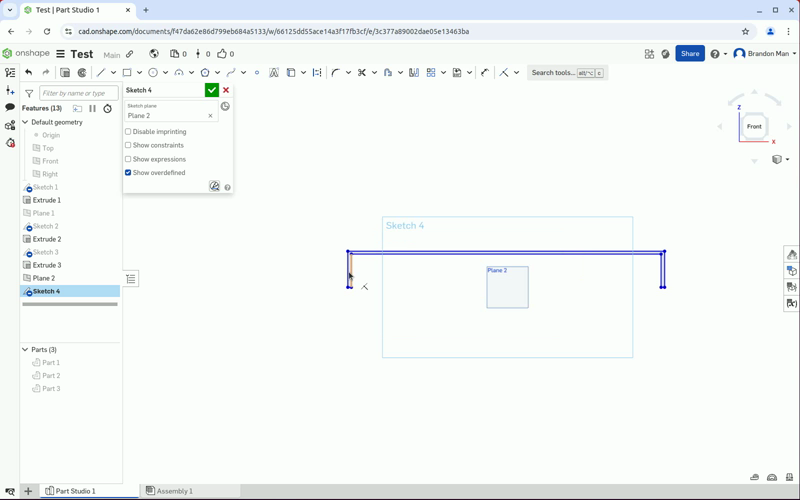
scroll(6)
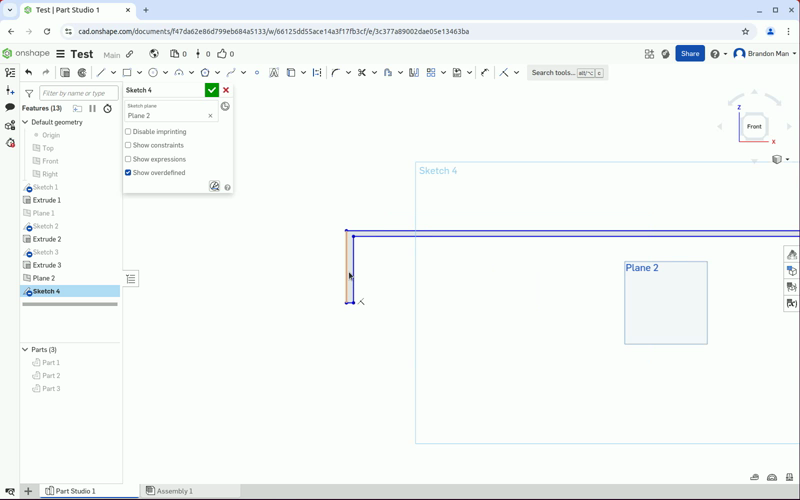
scroll(6)
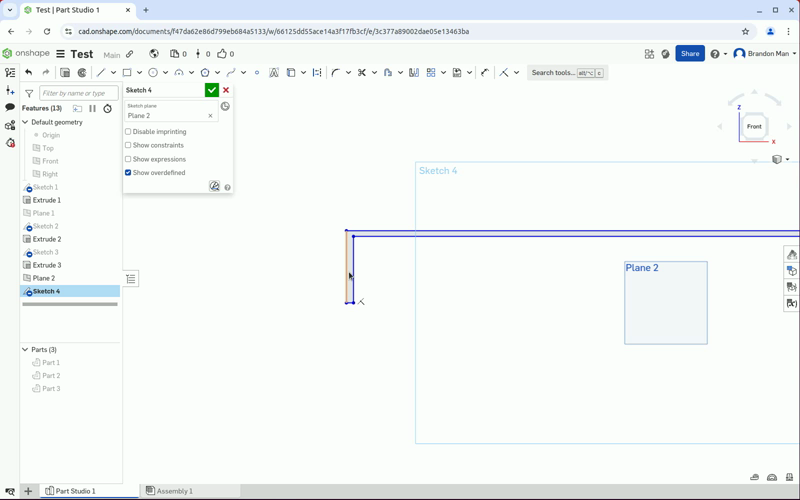
scroll(6)
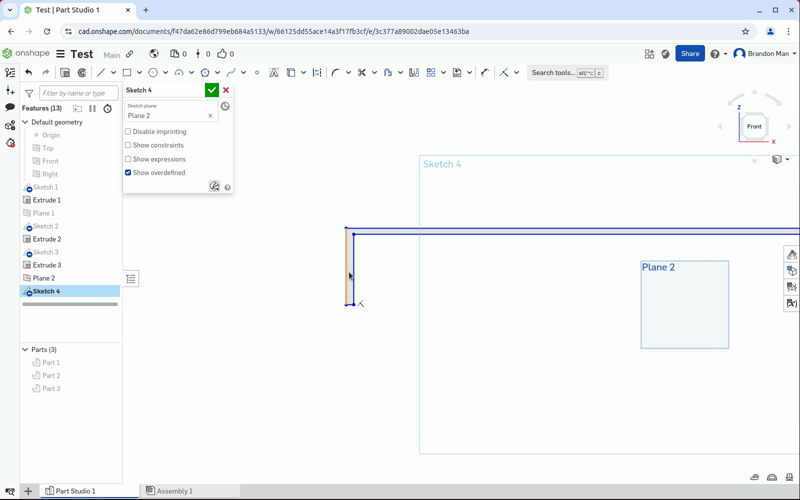
scroll(6)
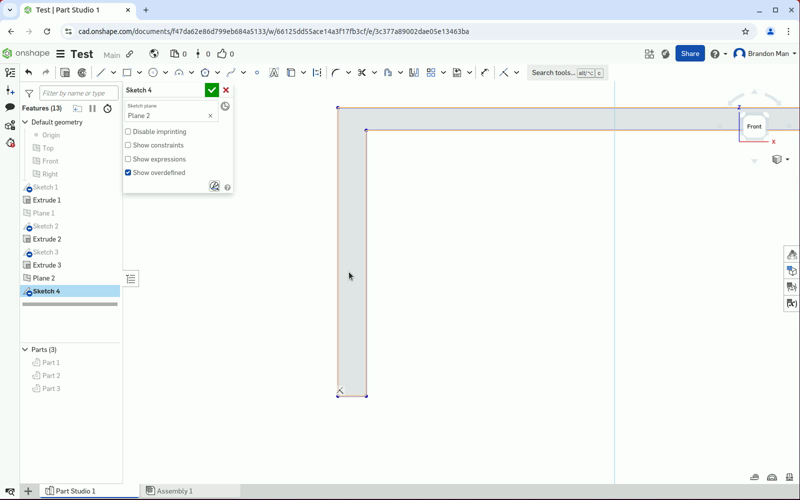
click(349, 271)
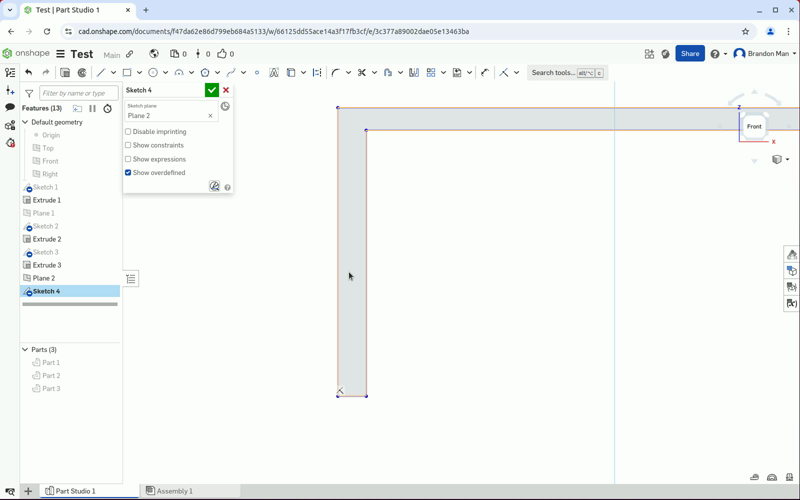
scroll(-6)
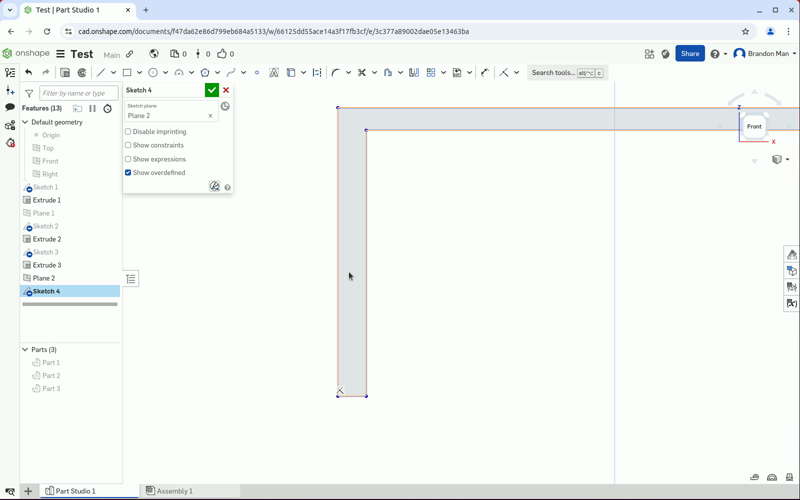
scroll(-6)
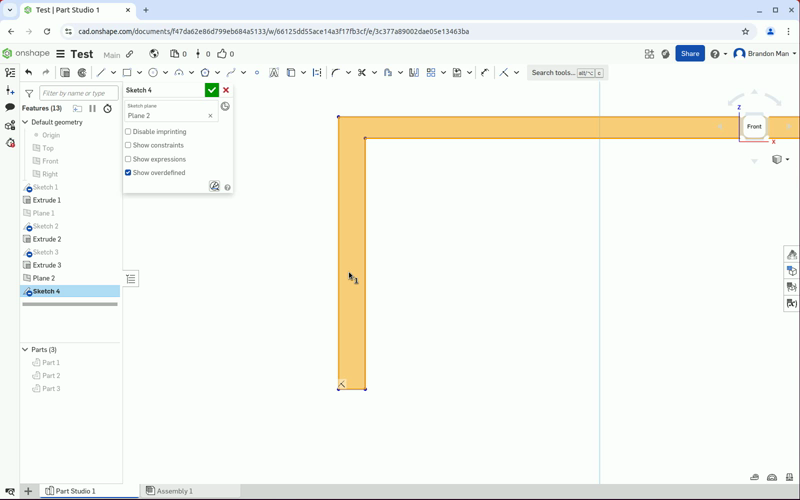
scroll(-6)
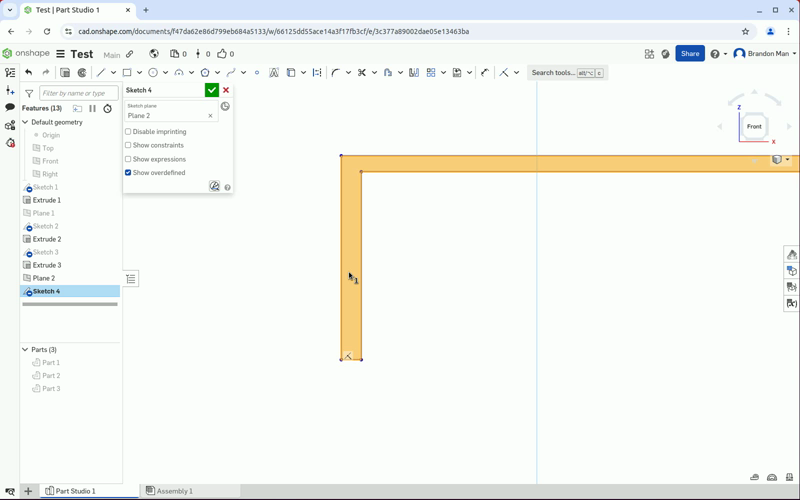
scroll(-6)
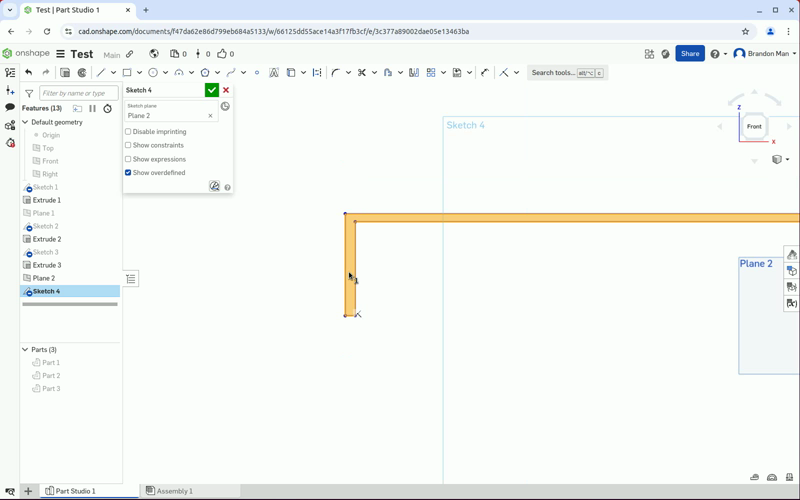
scroll(-6)
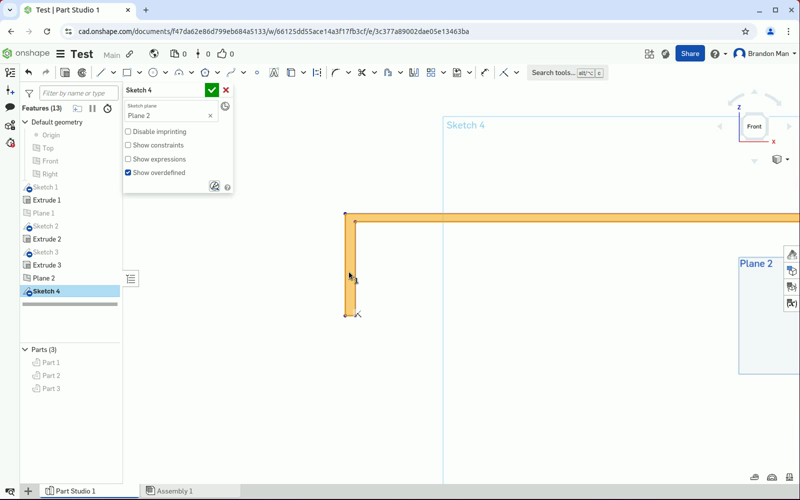
scroll(-6)
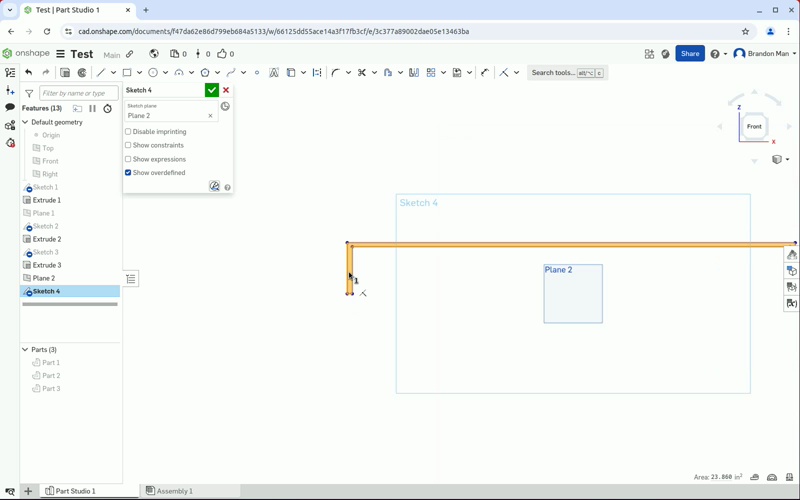
scroll(-6)
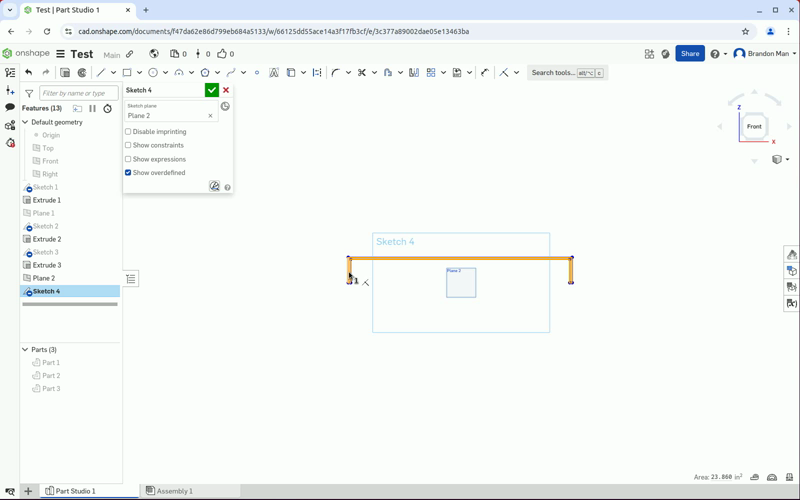
mouse_move(73, 352)
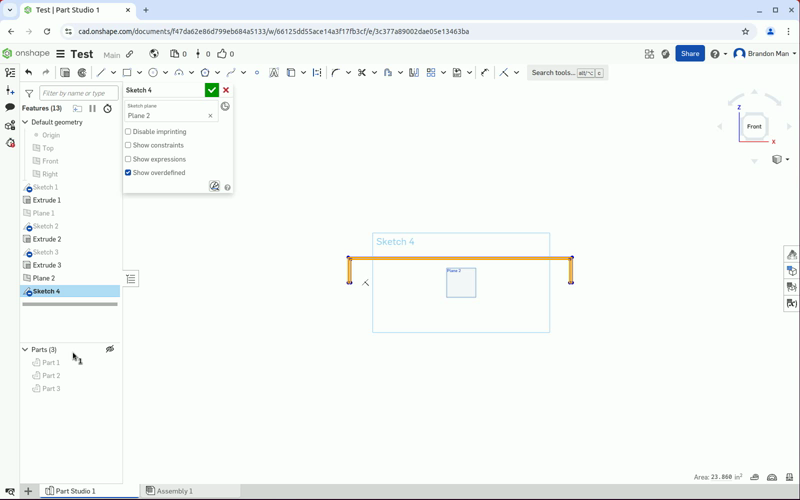
key(shift+y)
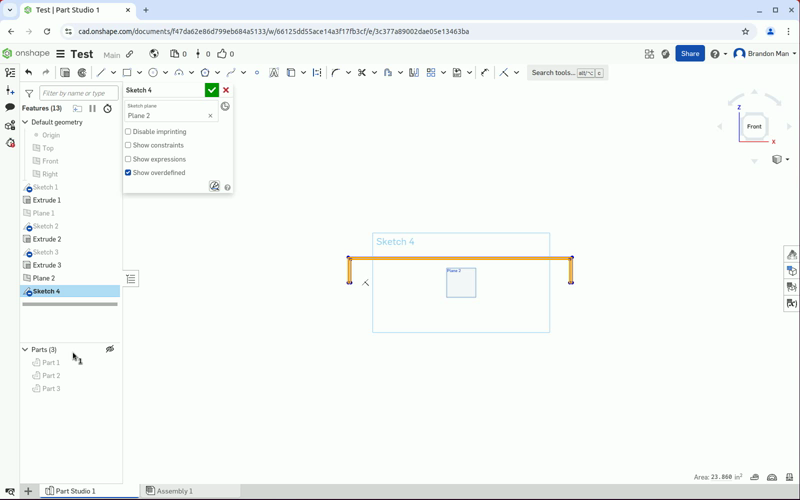
key(shift+e)
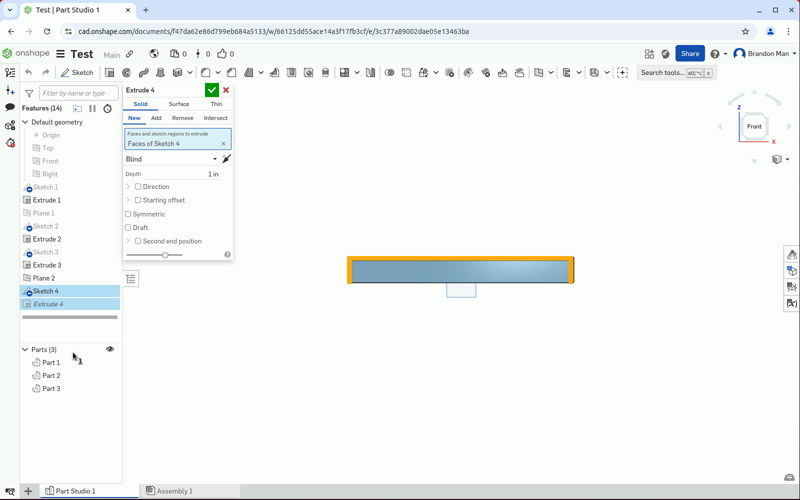
mouse_move(143, 106)
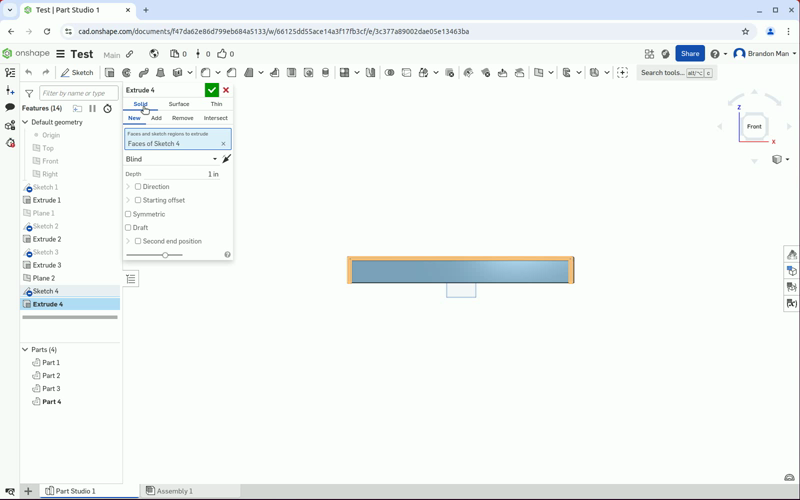
click(143, 106)
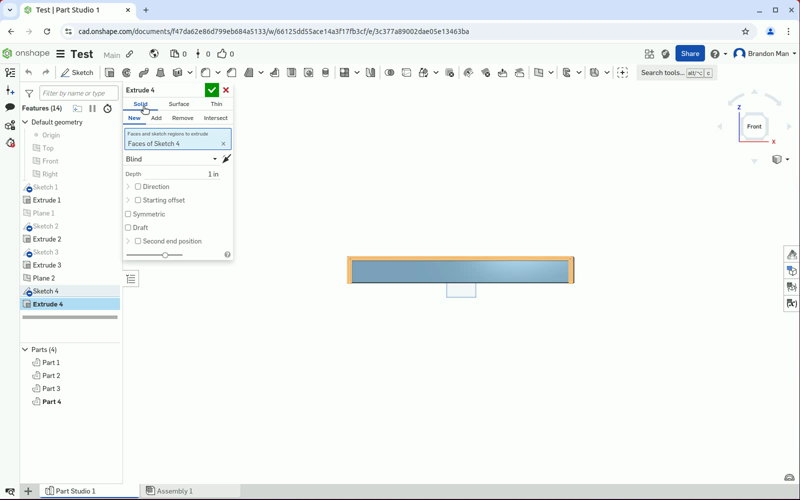
mouse_move(137, 120)
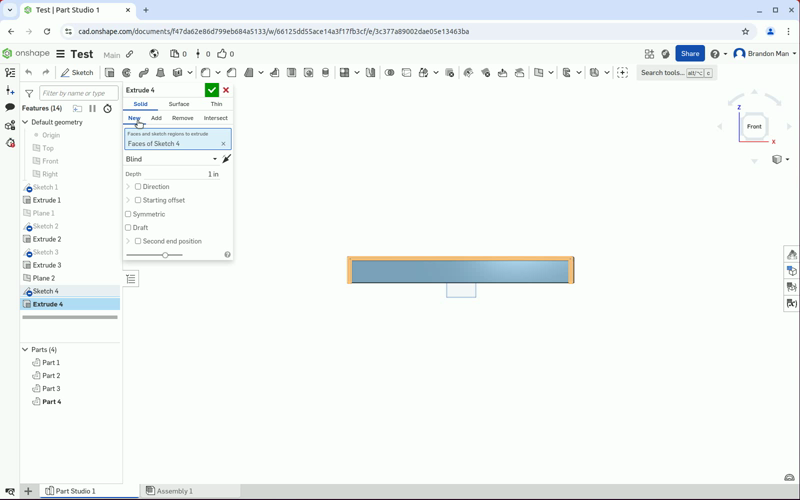
click(137, 120)
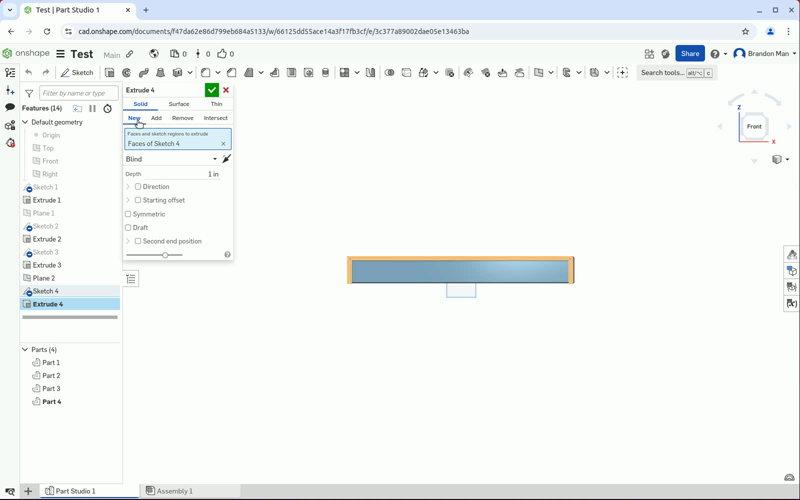
key(tab, 4)
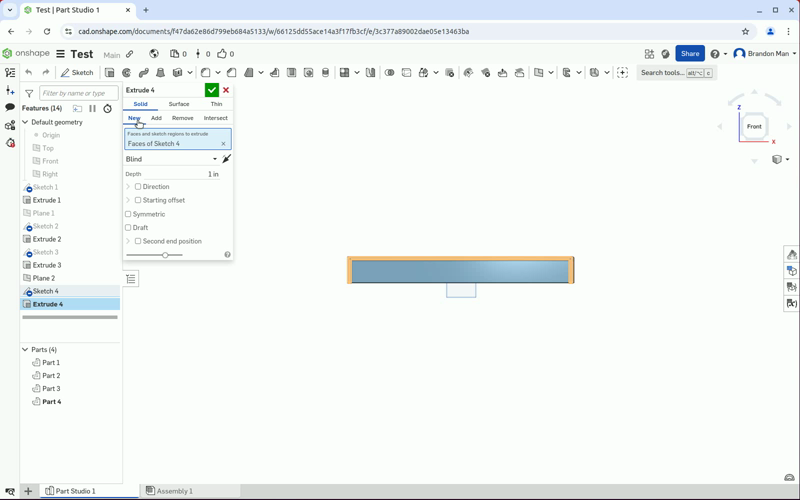
text(0.722)
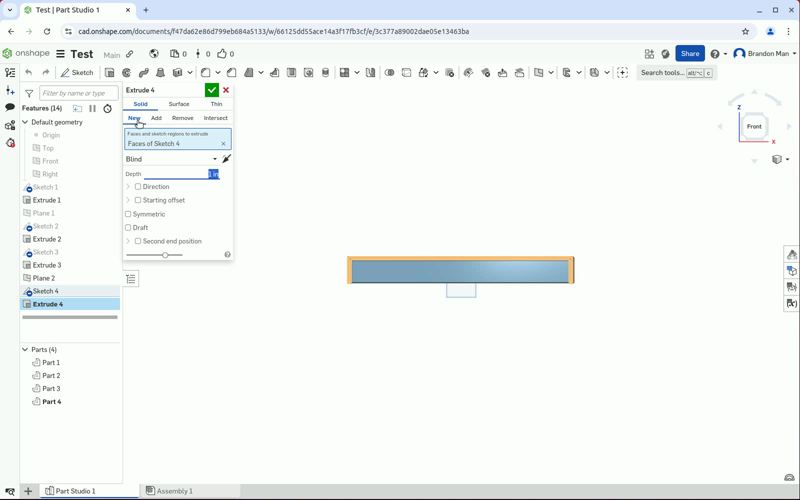
key(enter)
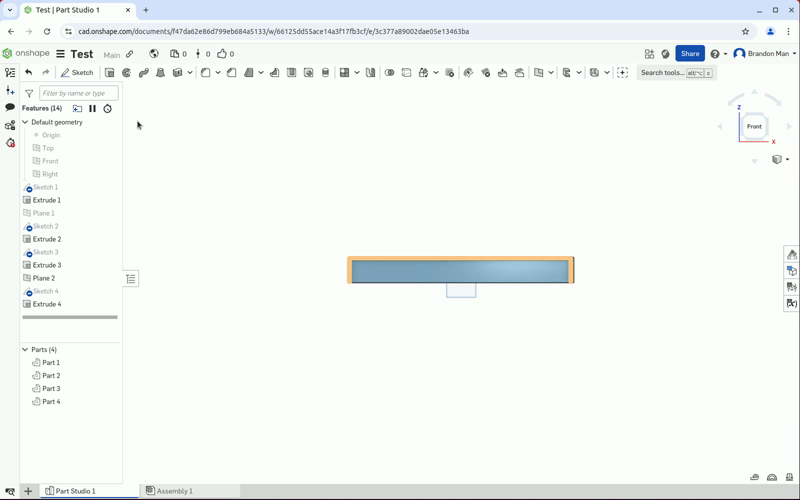
key(shift+h)
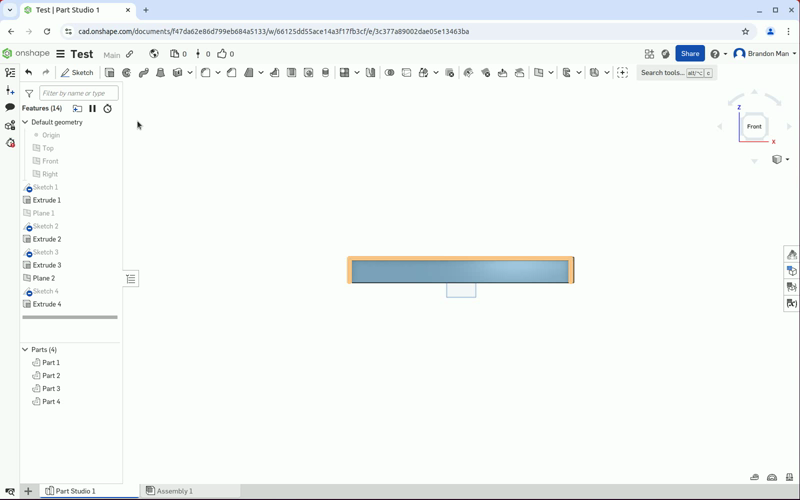
key(shift+h)
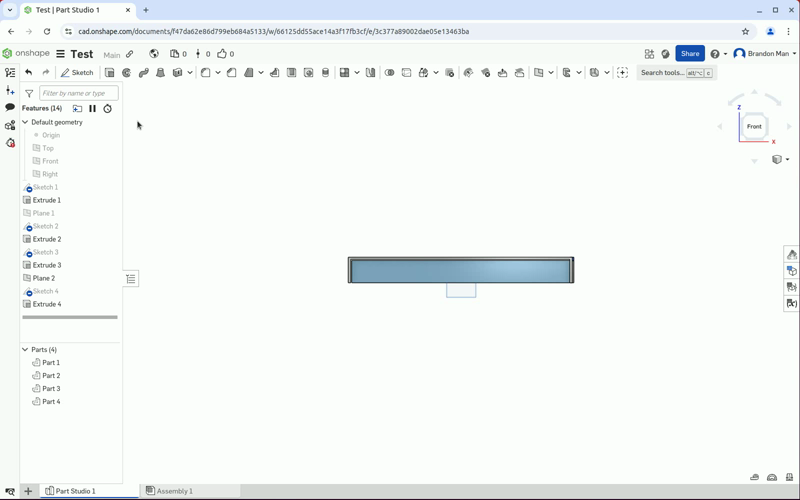
mouse_move(73, 189)
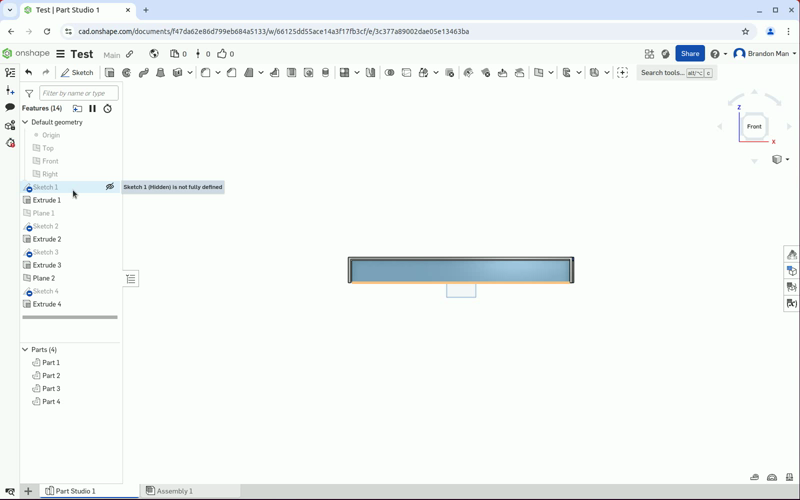
click(73, 189)
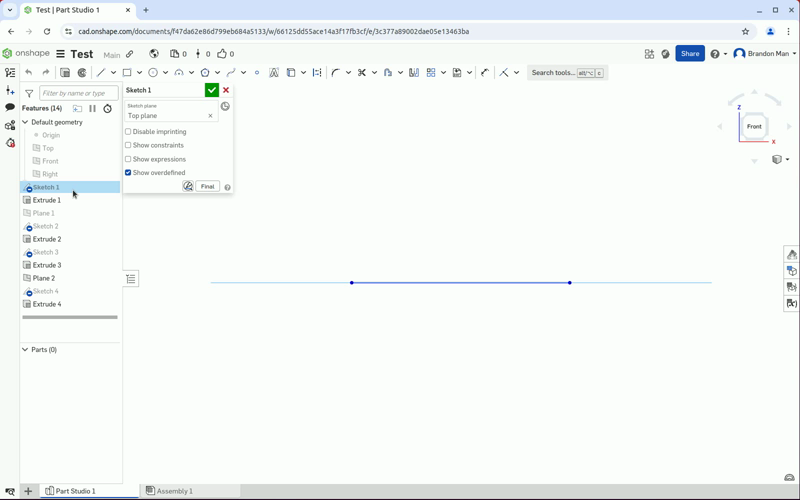
mouse_move(229, 92)
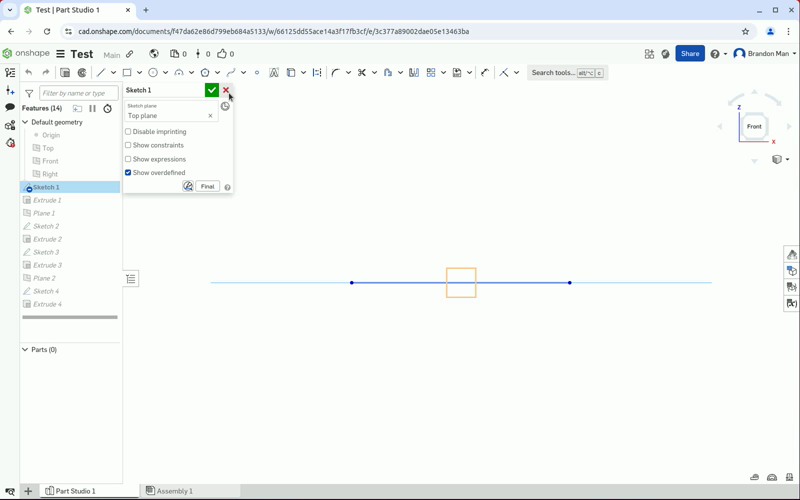
click(229, 92)
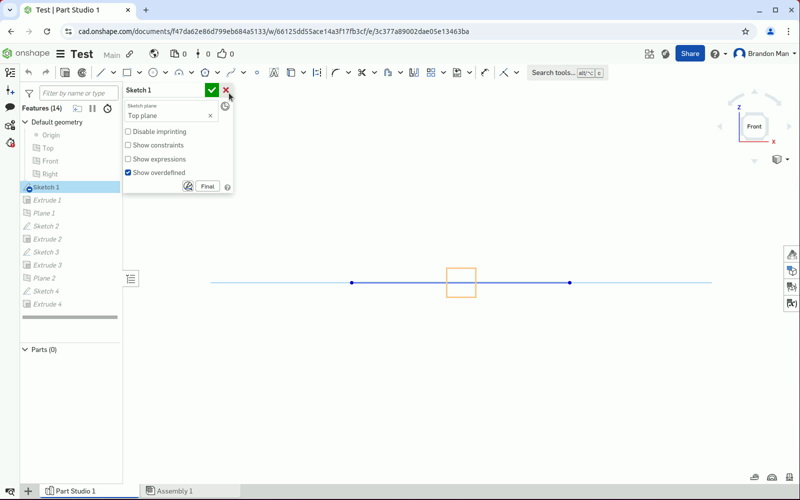
key(shift+s)
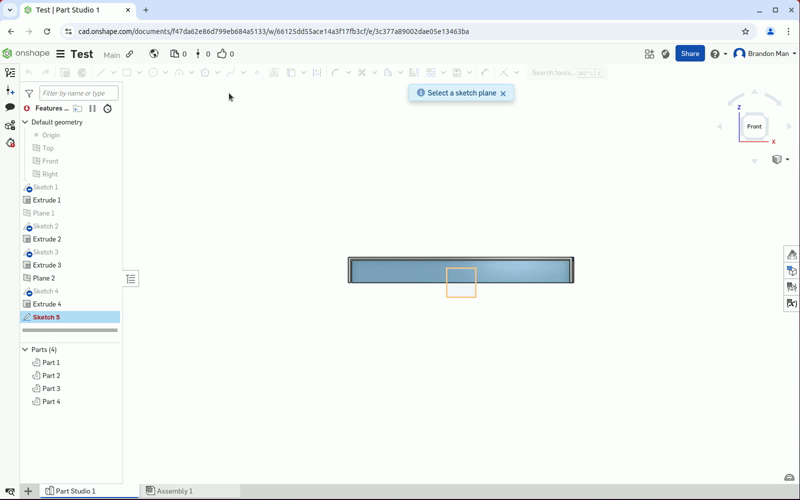
mouse_move(73, 280)
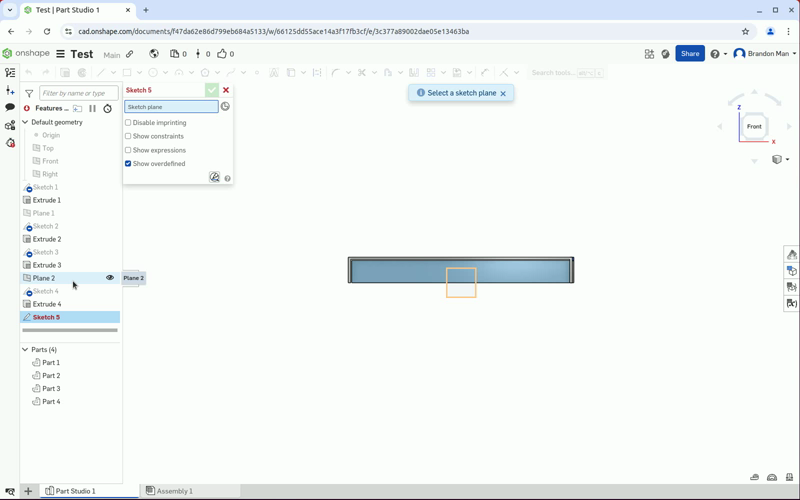
click(73, 280)
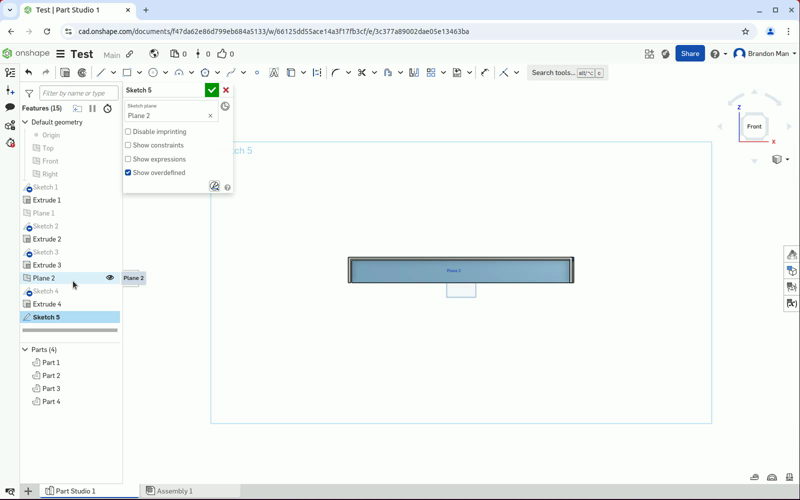
mouse_move(73, 352)
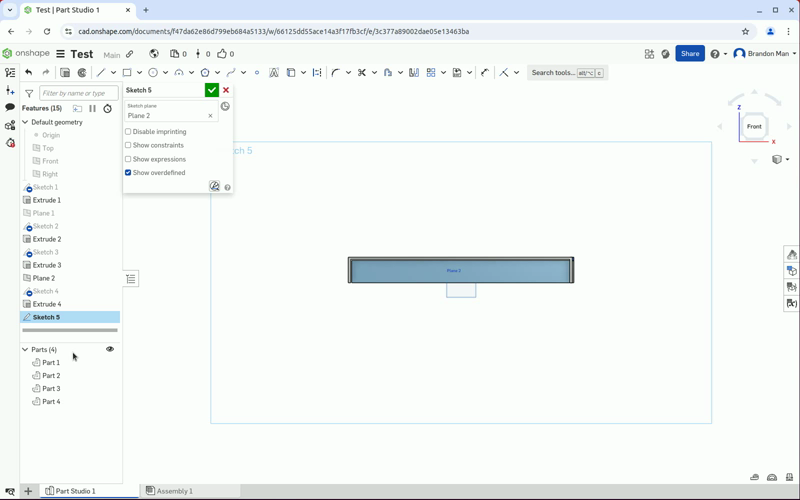
key(y)
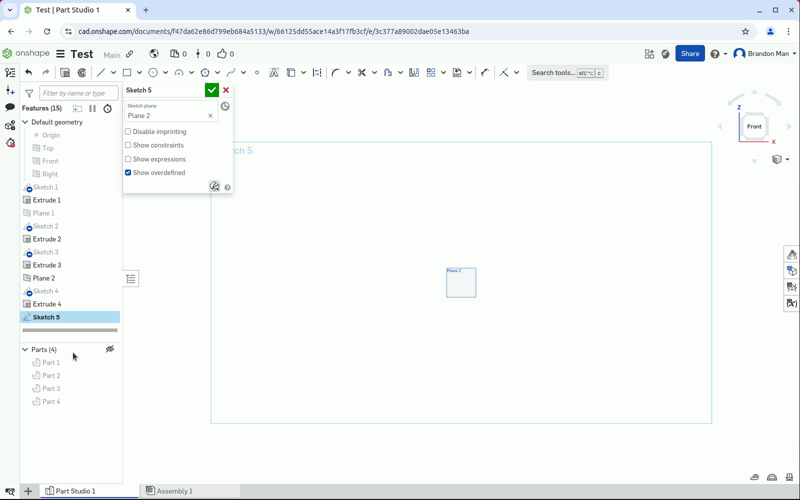
key(l)
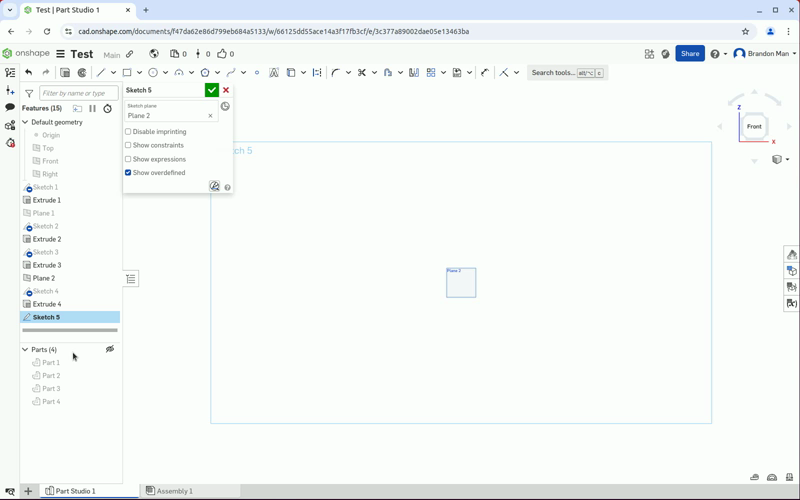
key_down(shift)
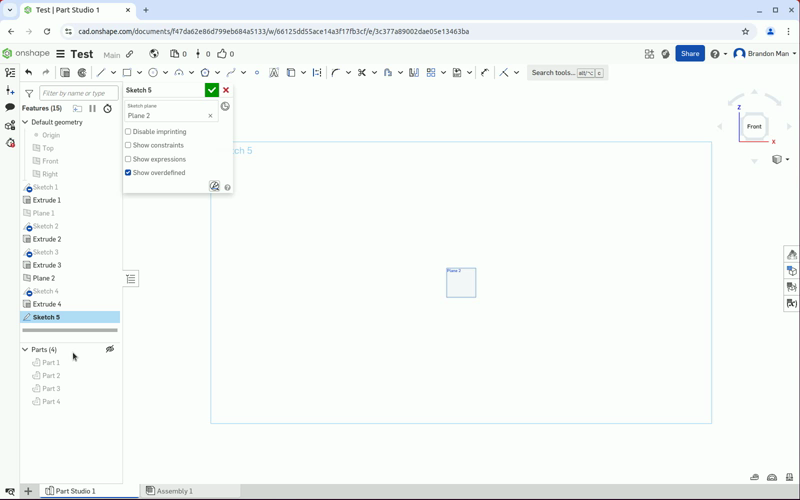
mouse_move(351, 282)
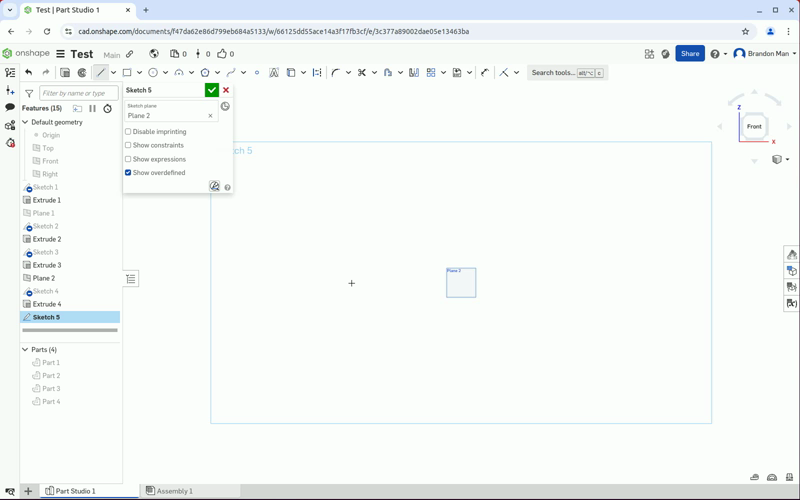
click(351, 282)
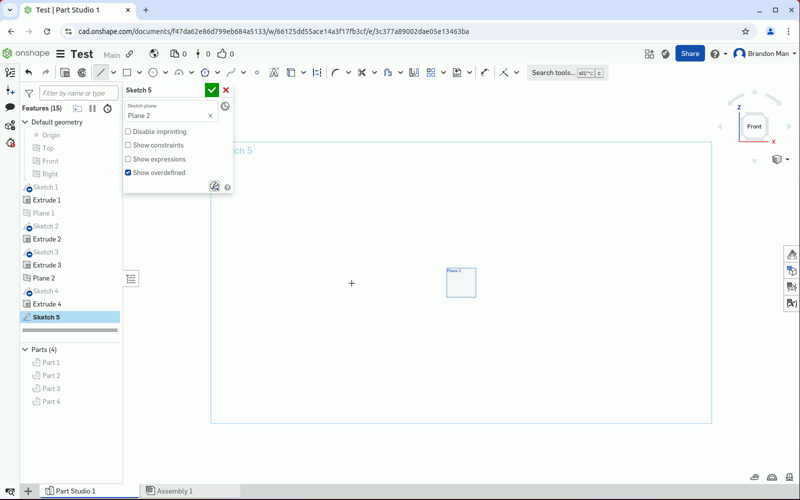
key_up(shift)
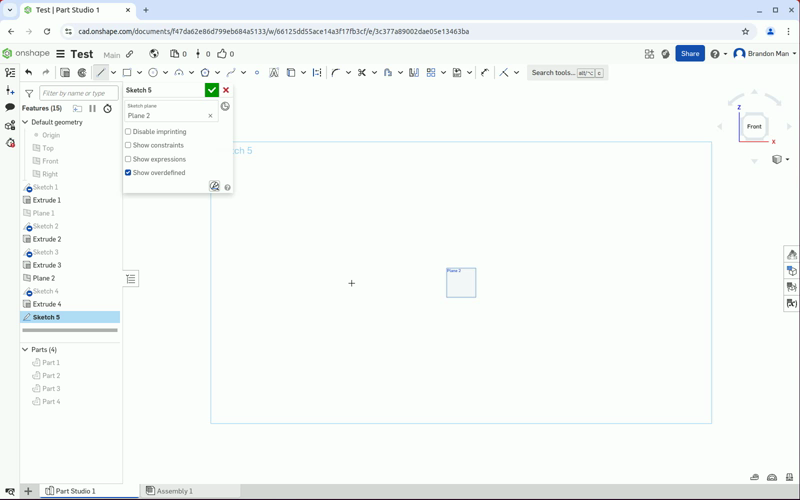
key_down(shift)
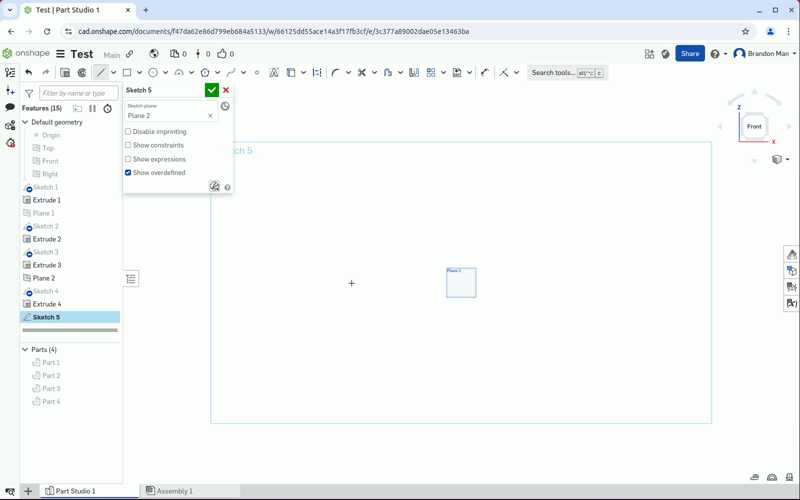
mouse_move(569, 282)
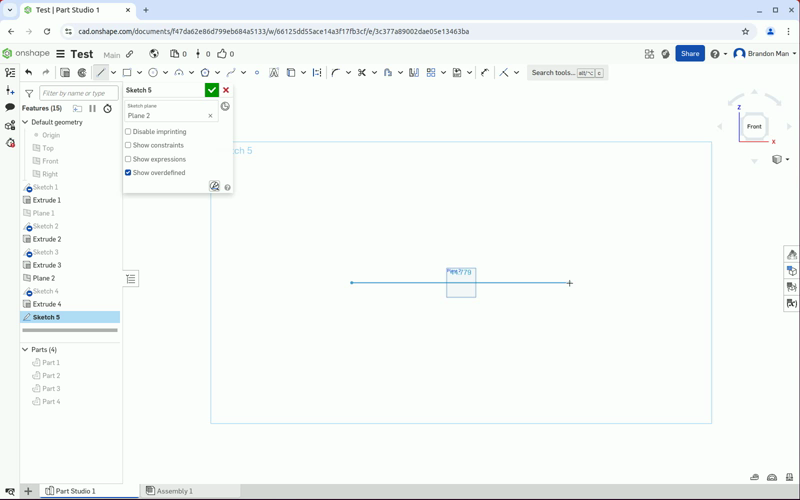
click(569, 282)
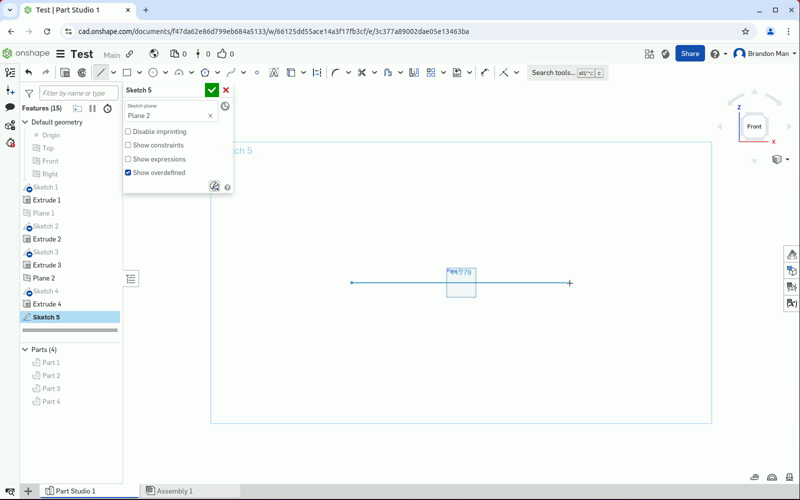
key_up(shift)
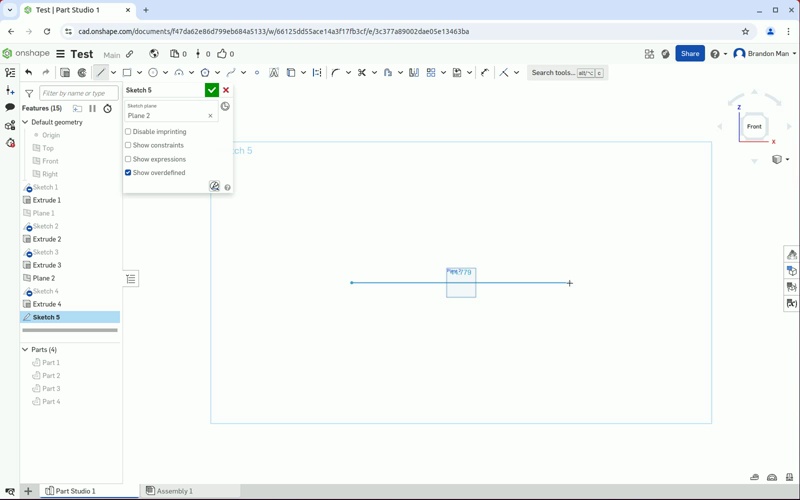
key_down(shift)
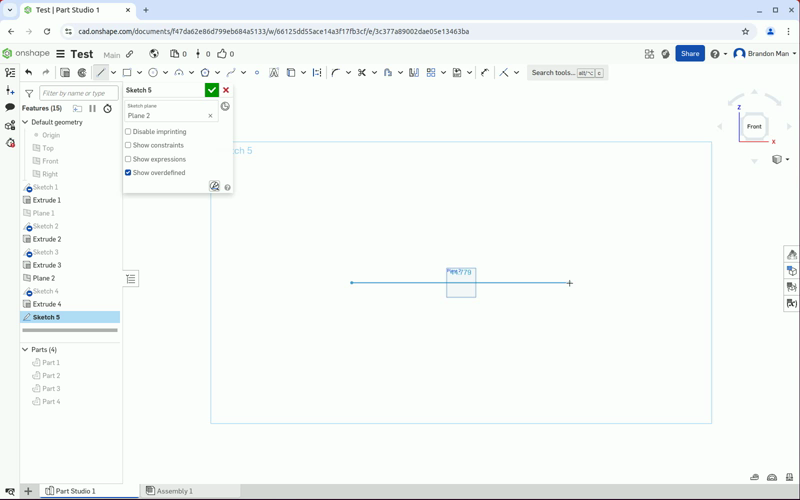
mouse_move(589, 282)
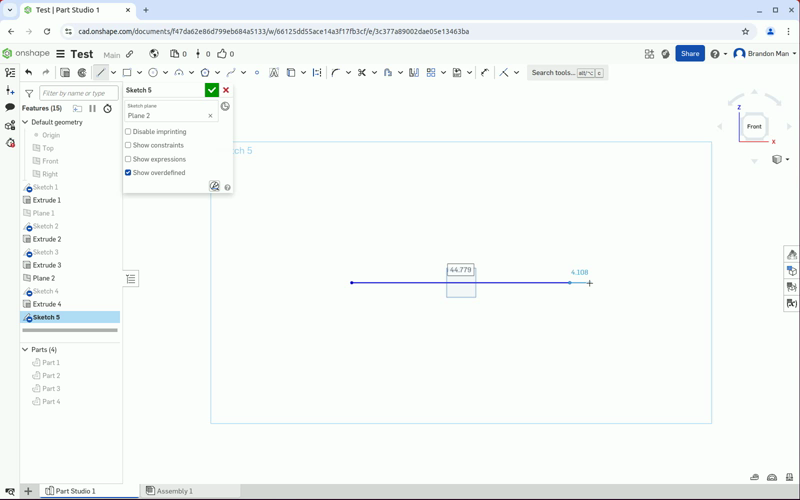
mouse_move(569, 260)
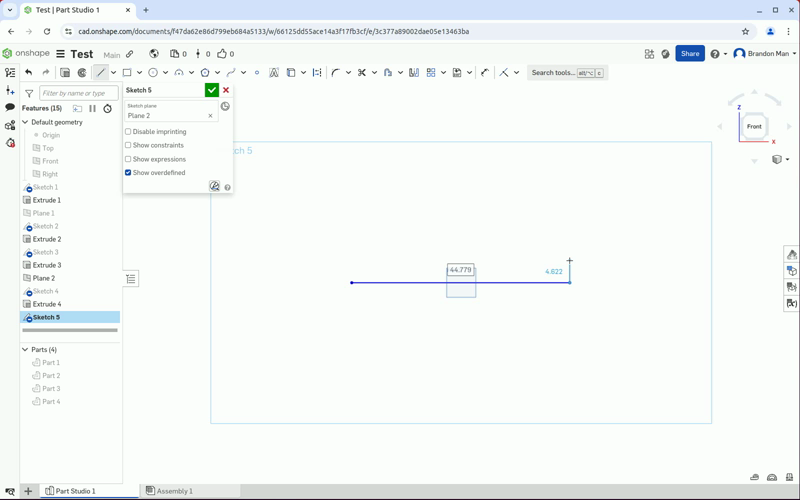
click(569, 260)
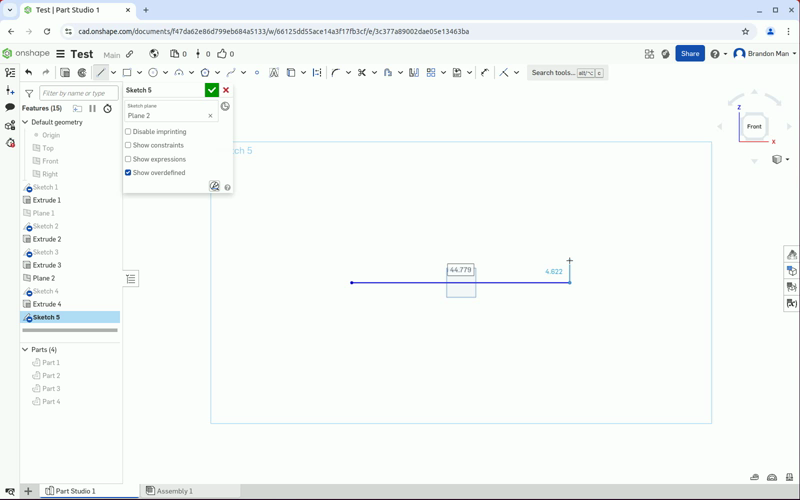
key_up(shift)
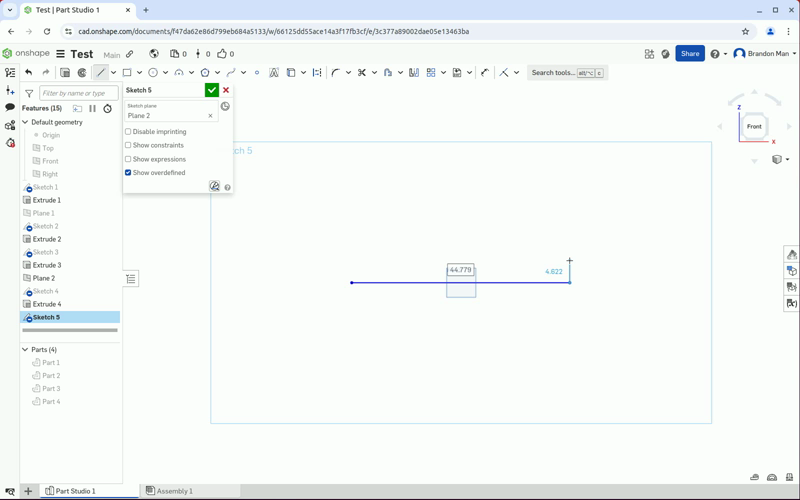
key_down(shift)
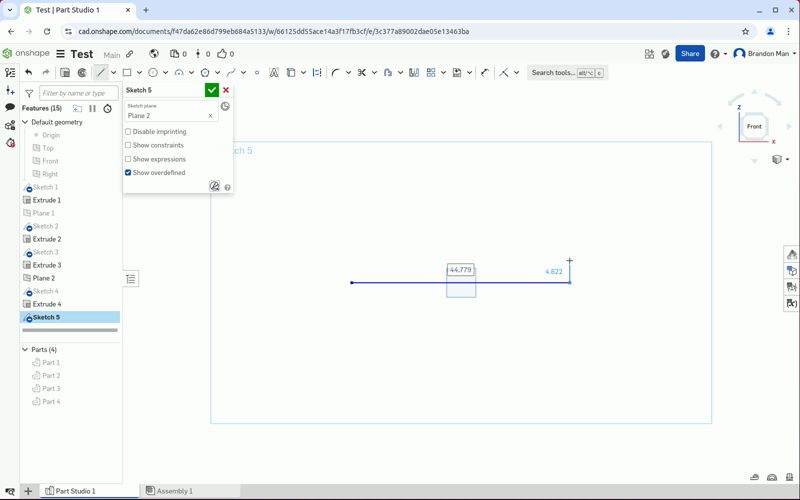
mouse_move(351, 260)
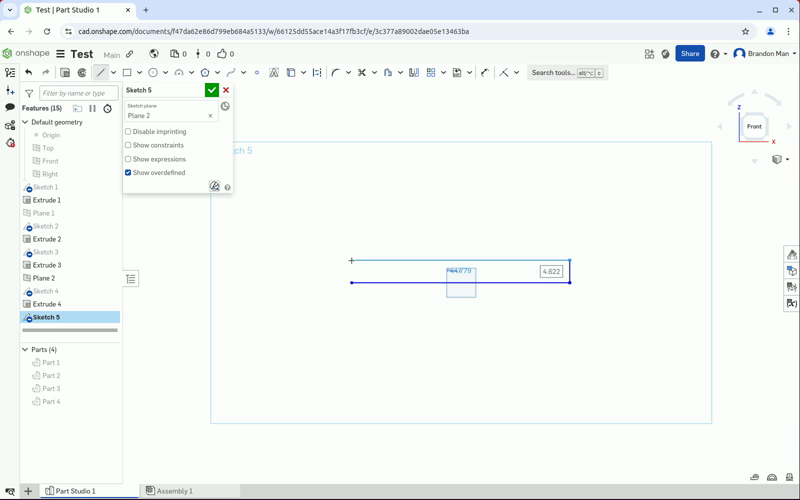
click(351, 260)
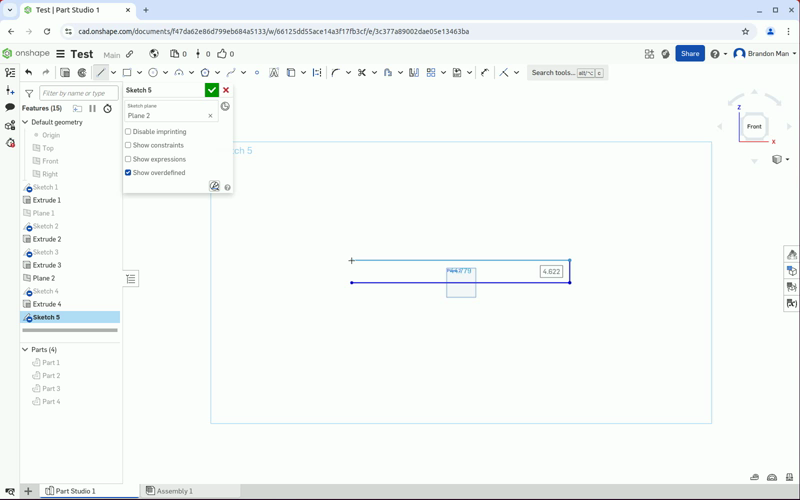
key_up(shift)
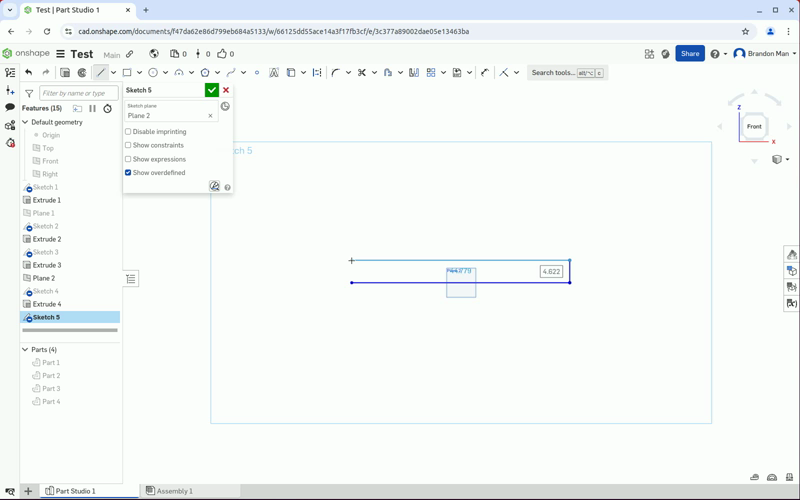
mouse_move(381, 260)
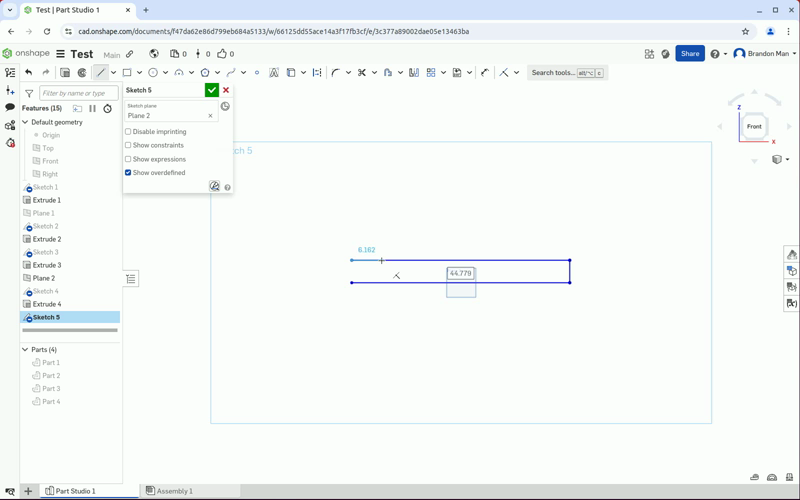
key_down(shift)
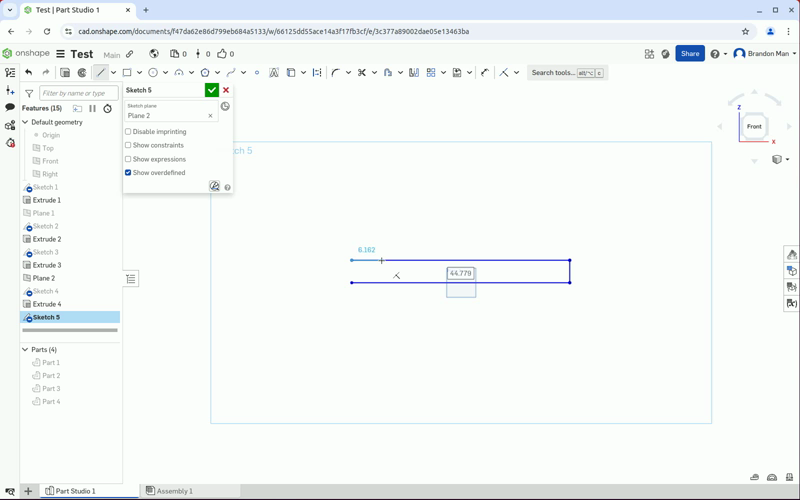
mouse_move(351, 282)
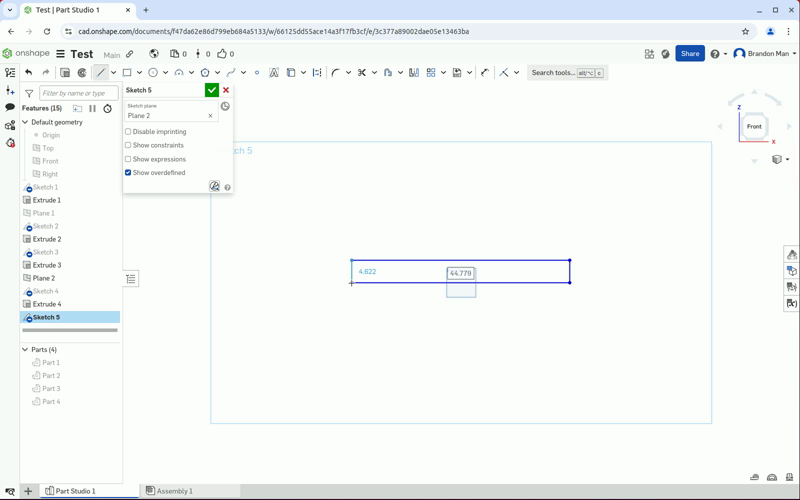
key_up(shift)
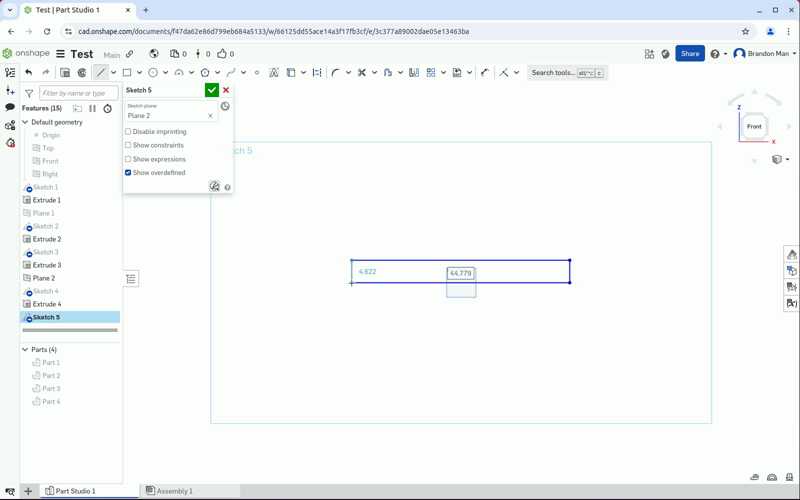
click(351, 282)
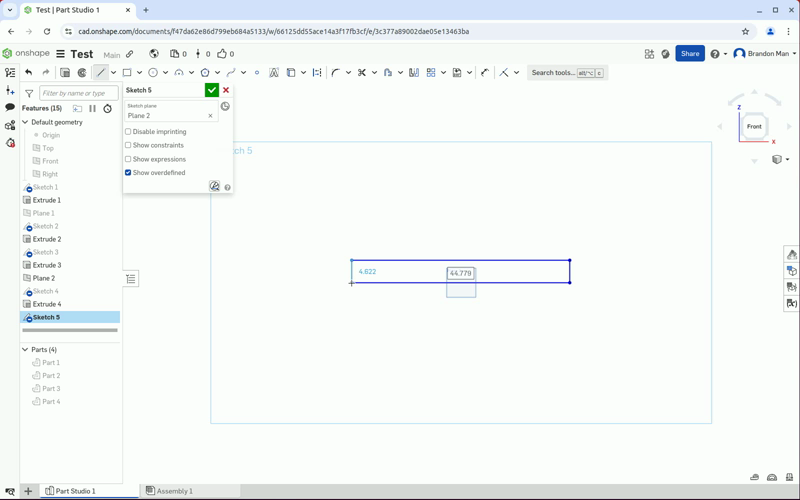
key(esc)
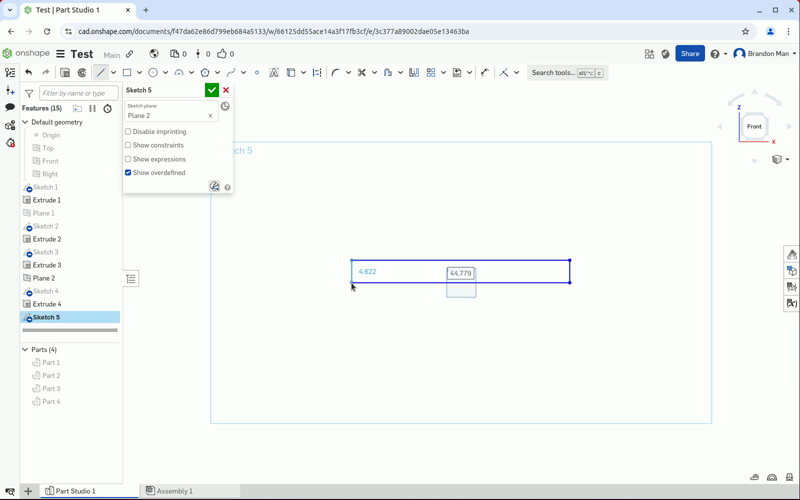
mouse_move(384, 274)
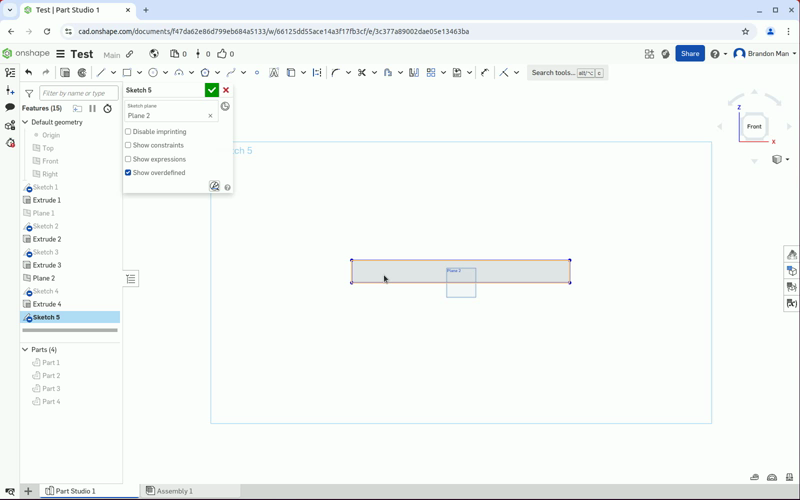
click(384, 274)
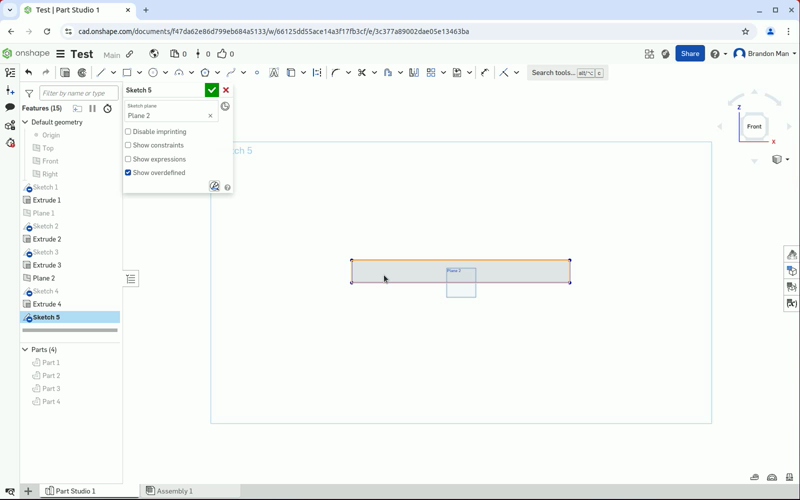
mouse_move(73, 352)
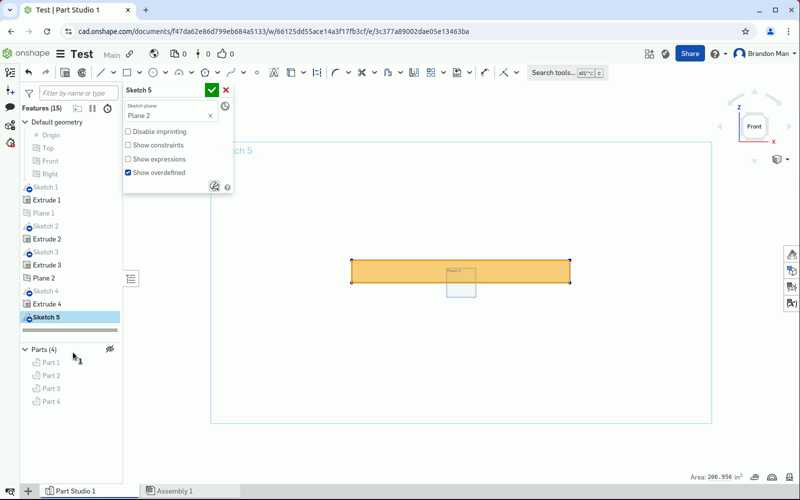
key(shift+y)
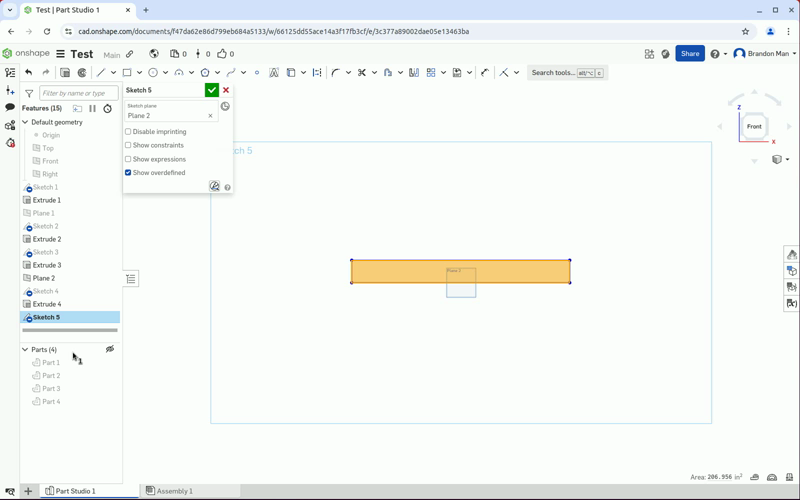
key(shift+e)
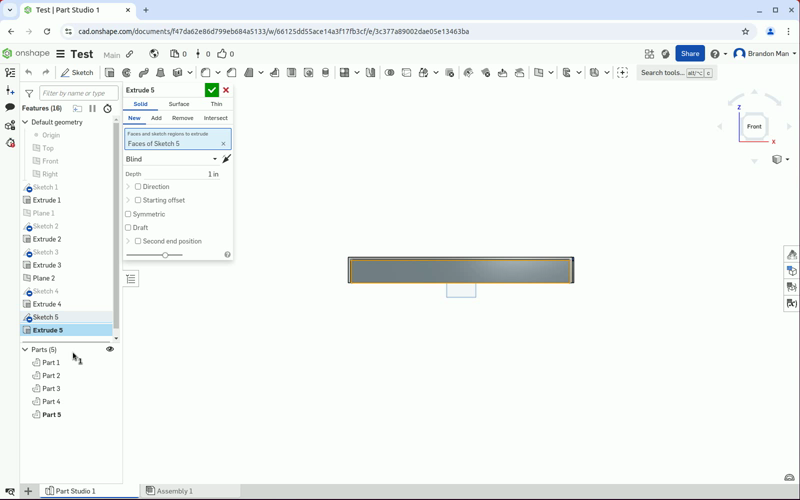
mouse_move(143, 106)
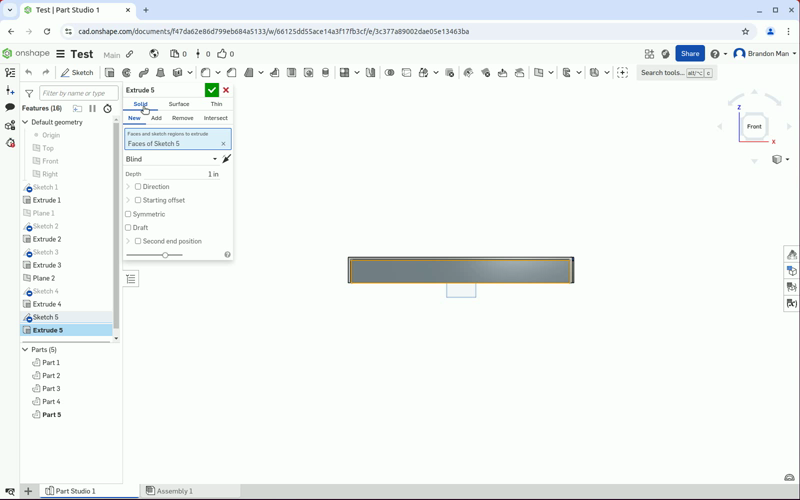
click(143, 106)
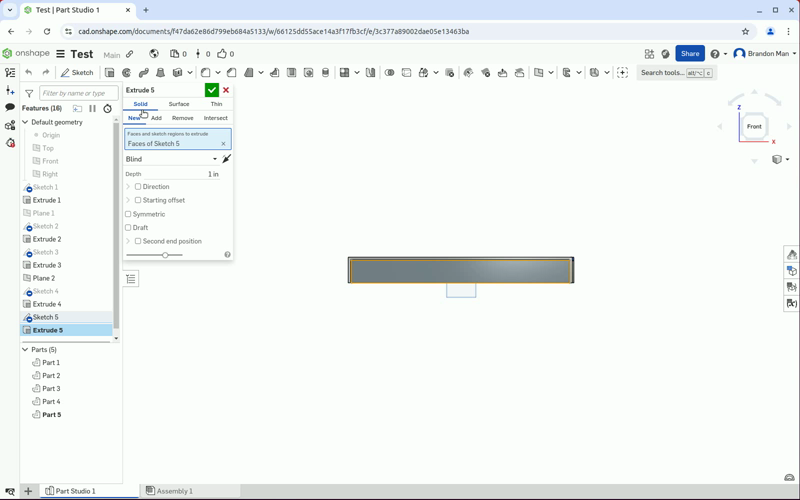
mouse_move(137, 120)
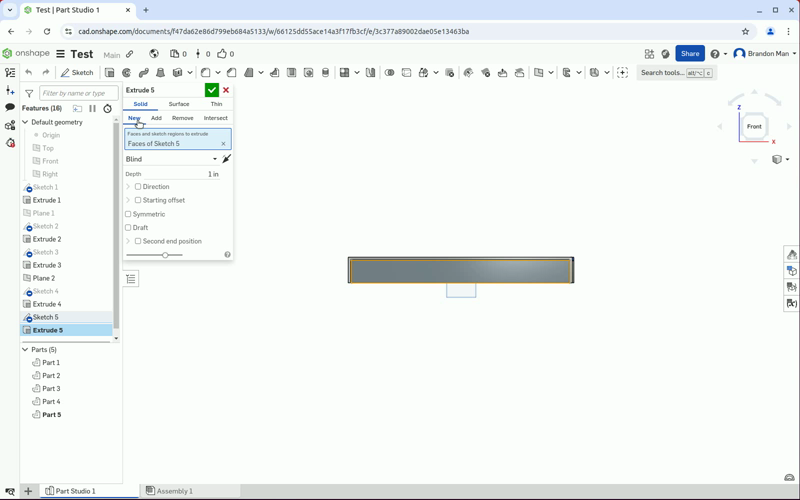
click(137, 120)
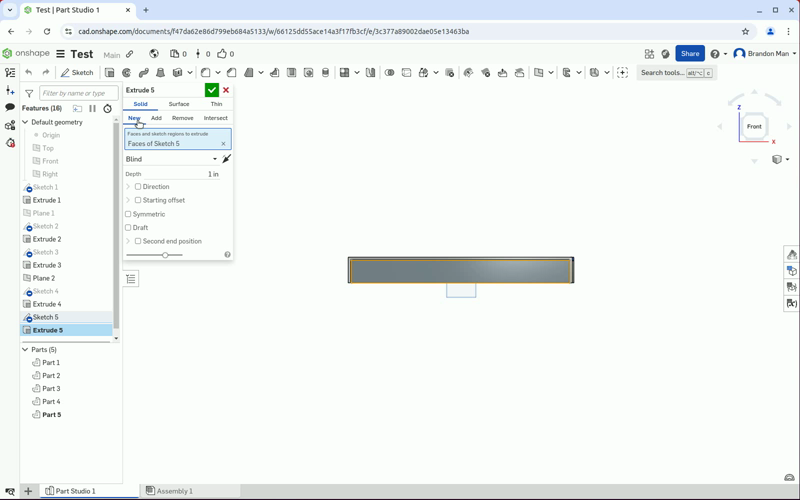
key(tab, 4)
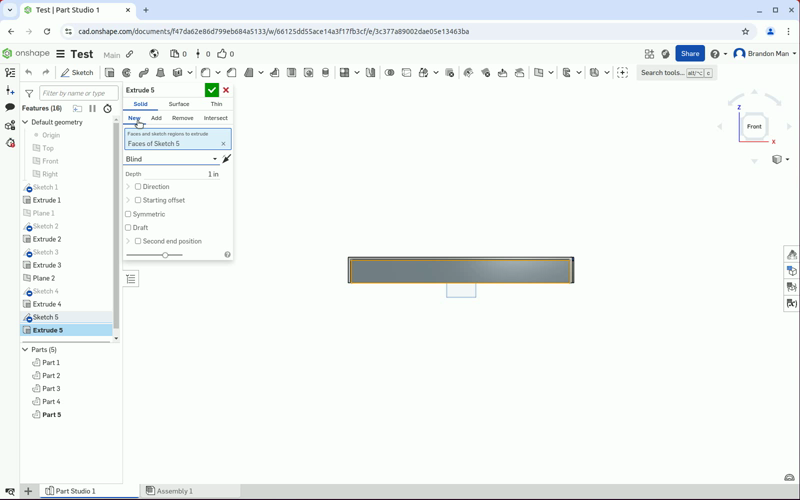
text(0.722)
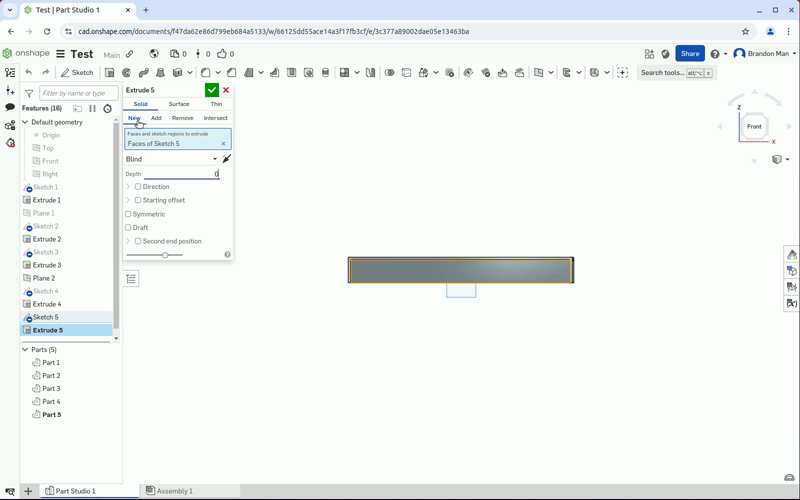
key(enter)
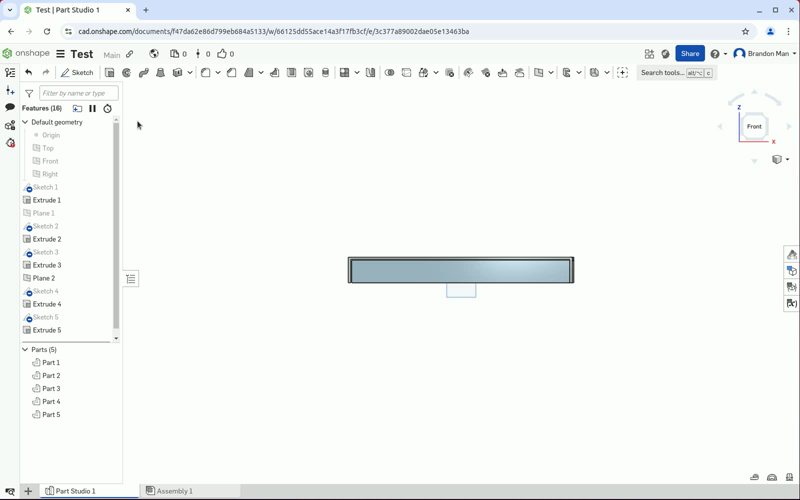
key(shift+h)
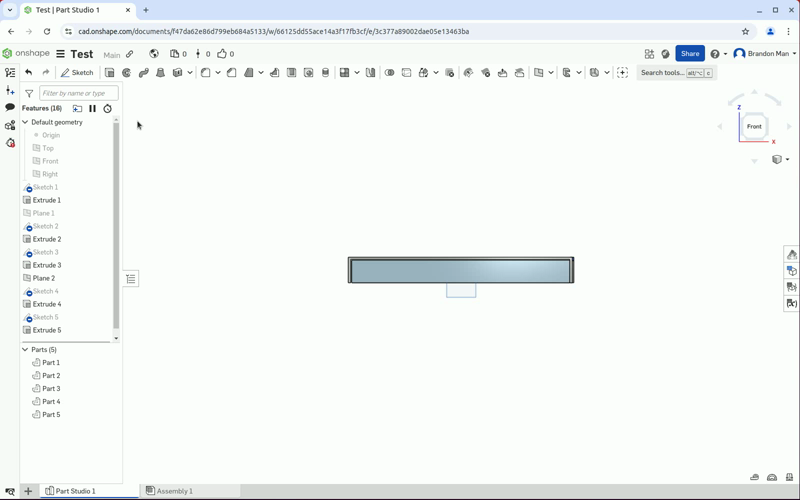
key(shift+h)
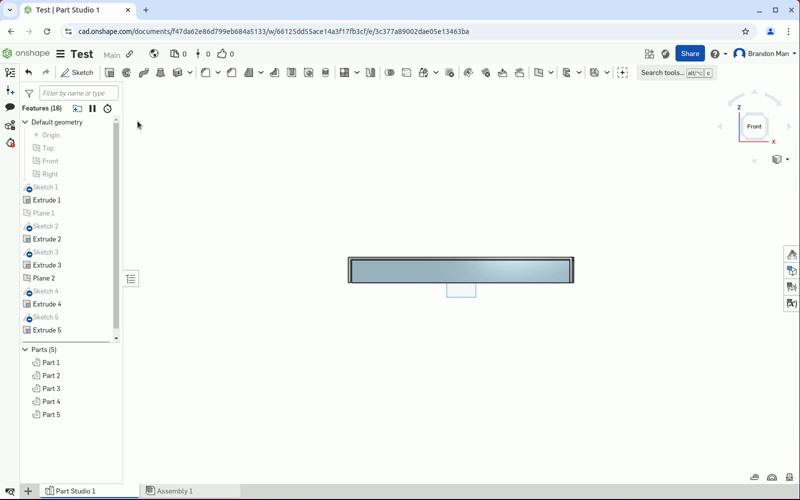
key(shift+7)
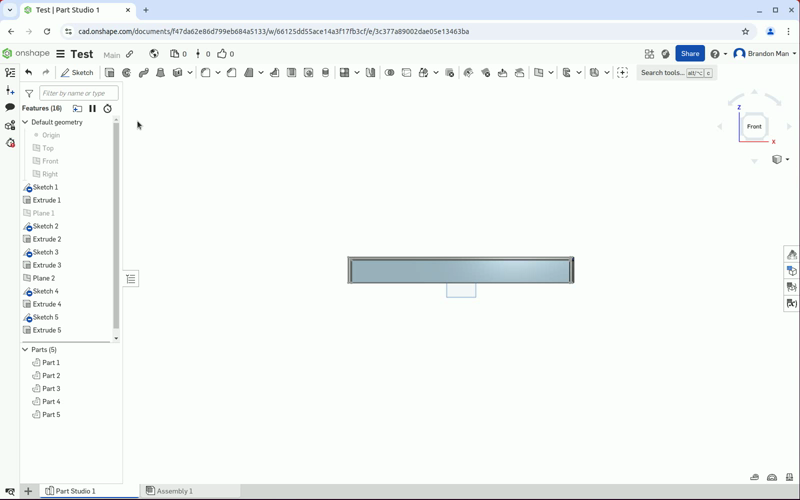
key(left, 2)
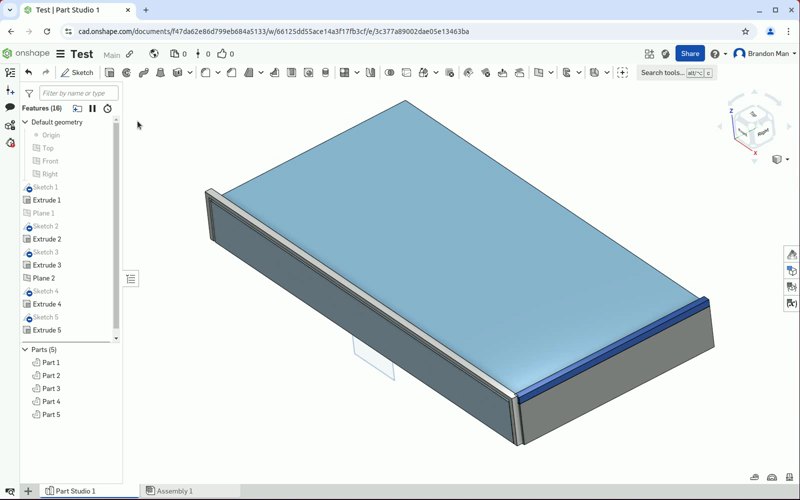
key(down, 2)
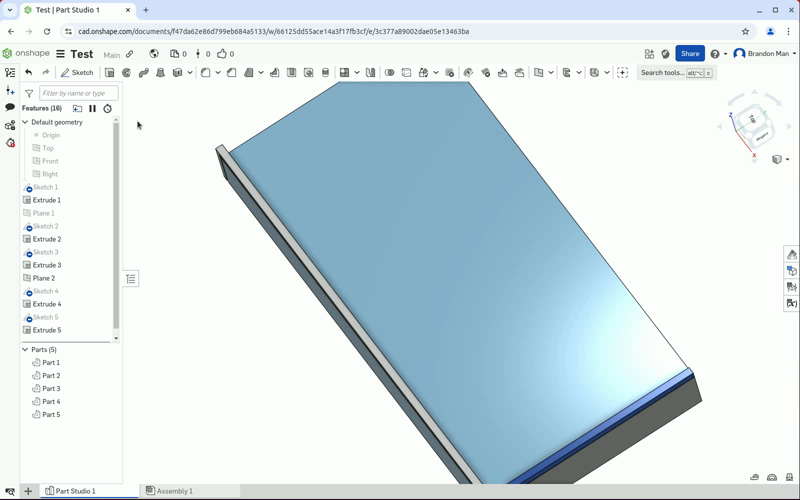
key(up, 2)
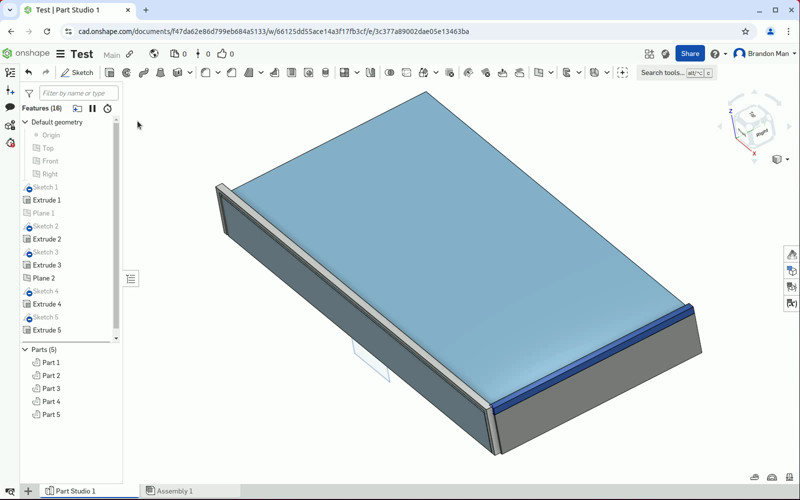
key(right, 2)
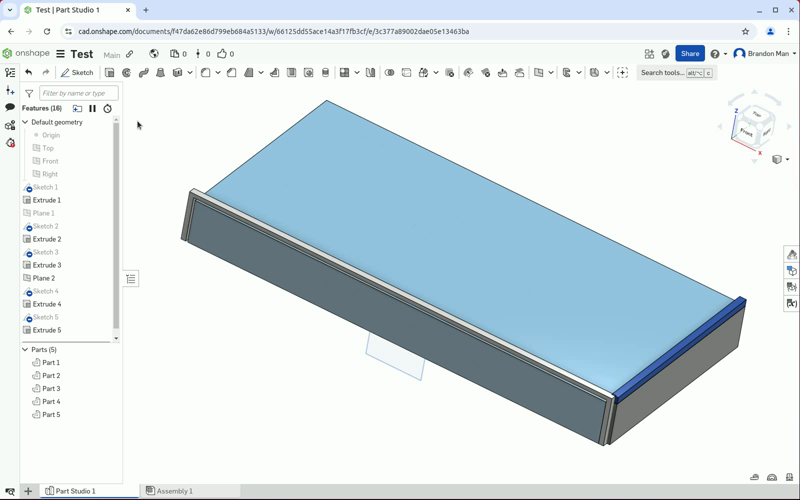
mouse_move(69, 189)
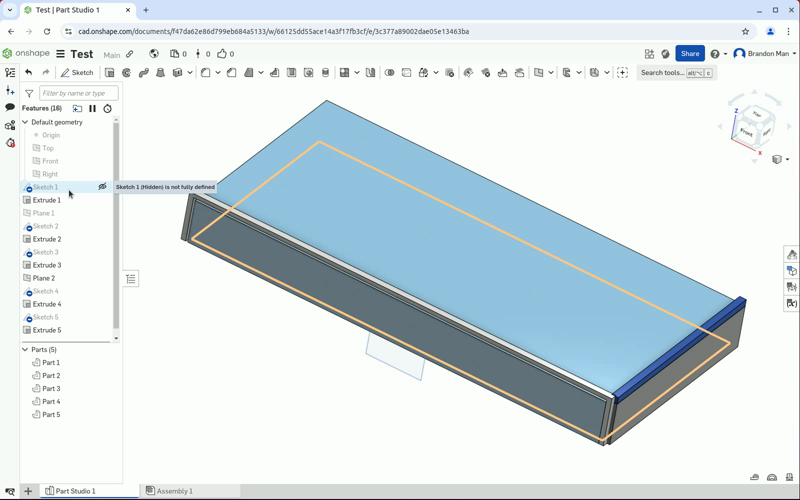
click(69, 189)